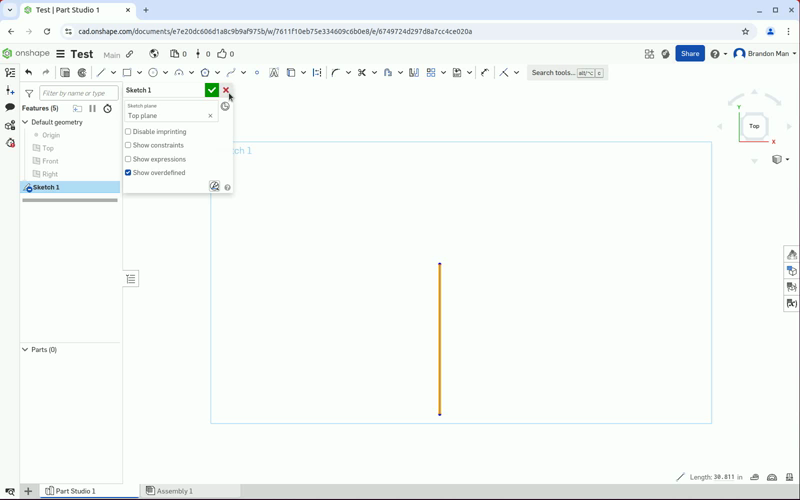
key(shift+h)
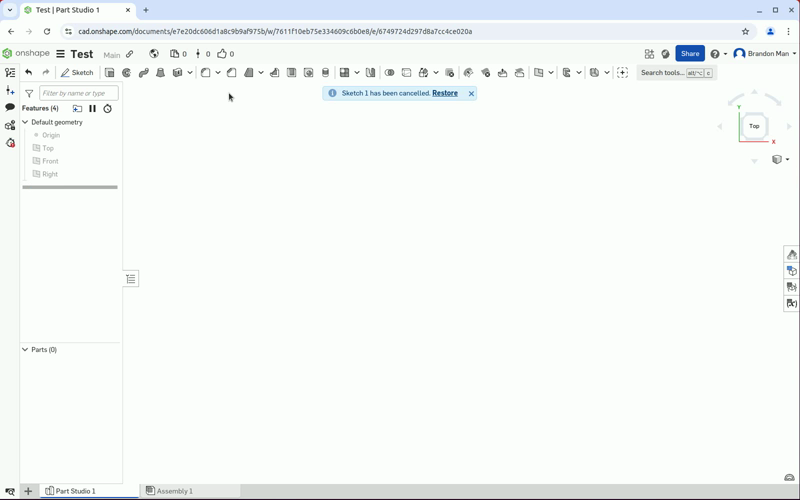
mouse_move(73, 352)
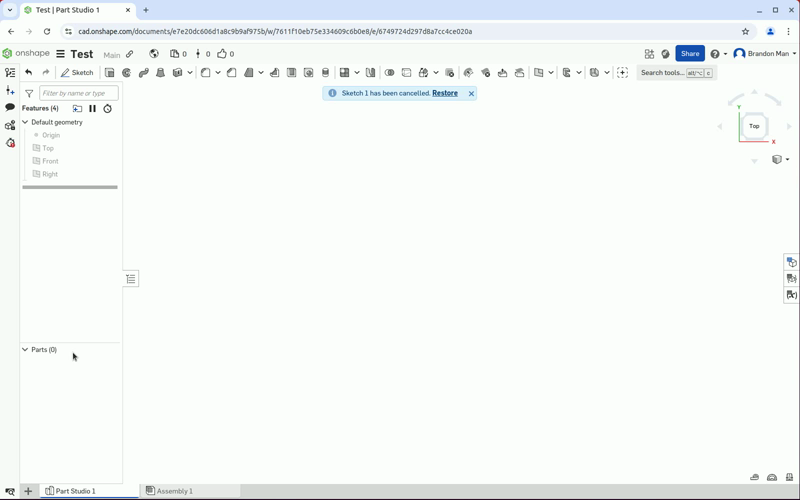
key(y)
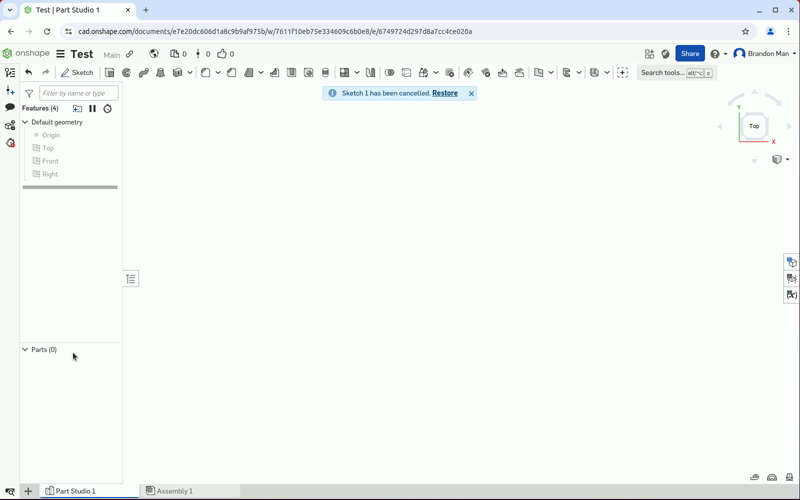
key(shift+p)
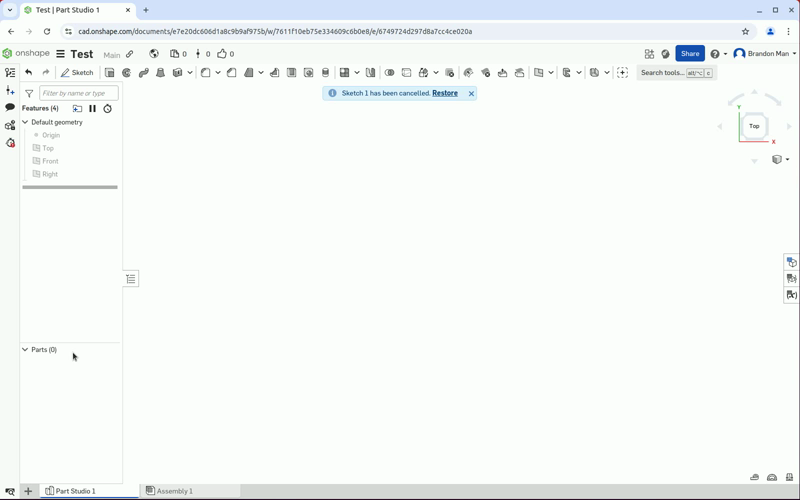
key(space)
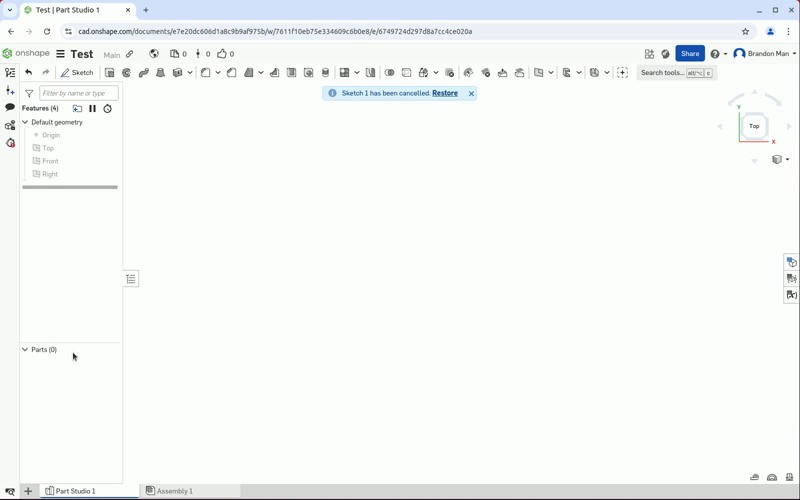
key_down(shift)
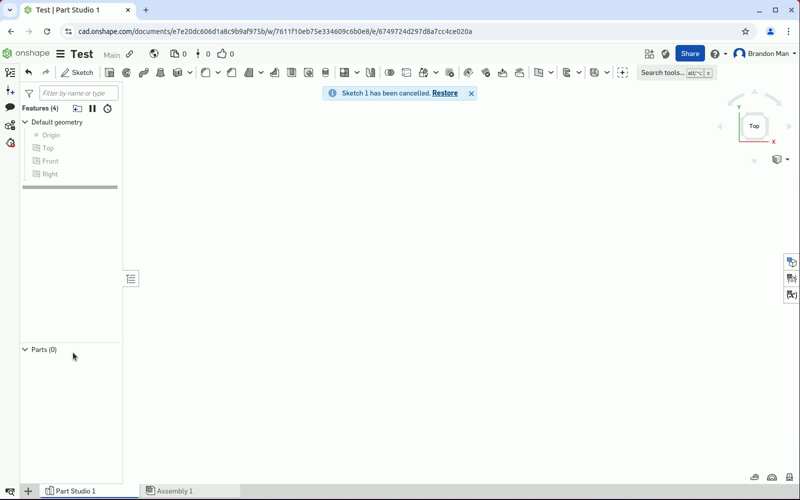
key(up)
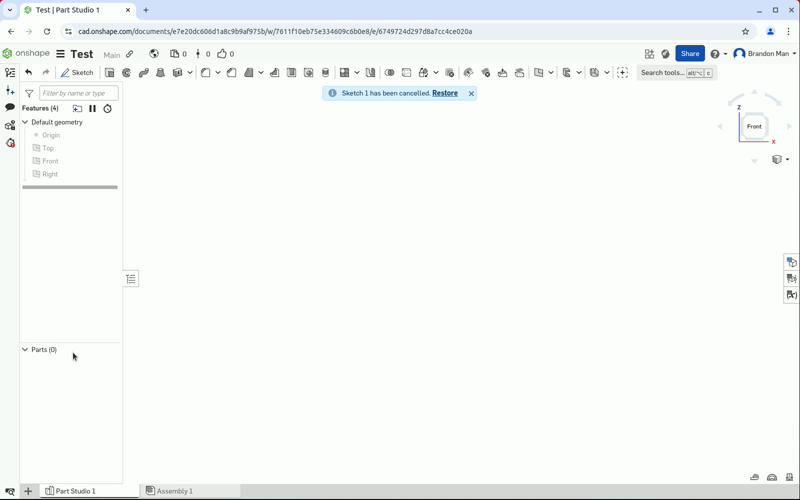
key_up(shift)
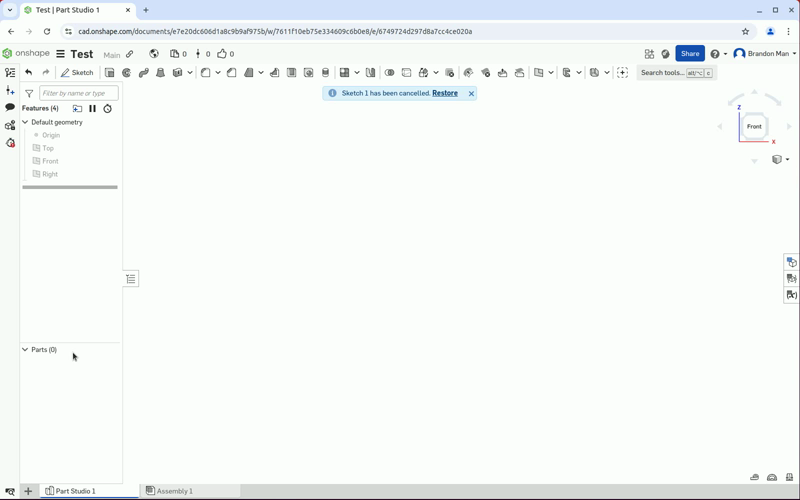
mouse_move(73, 352)
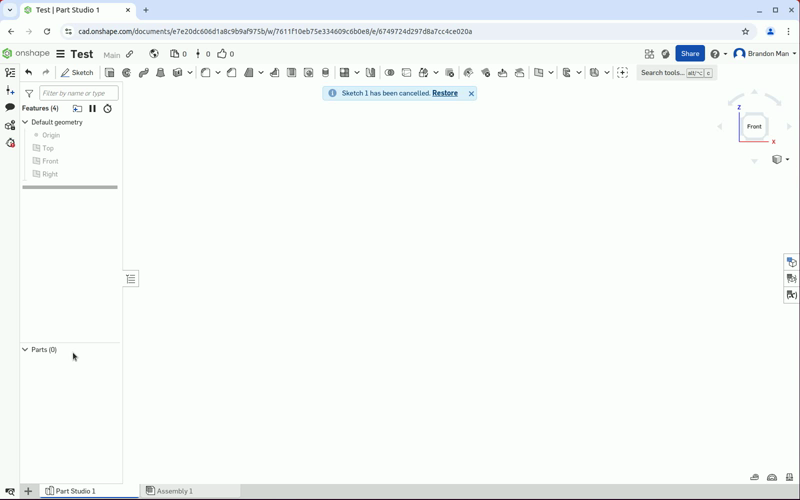
key(shift+y)
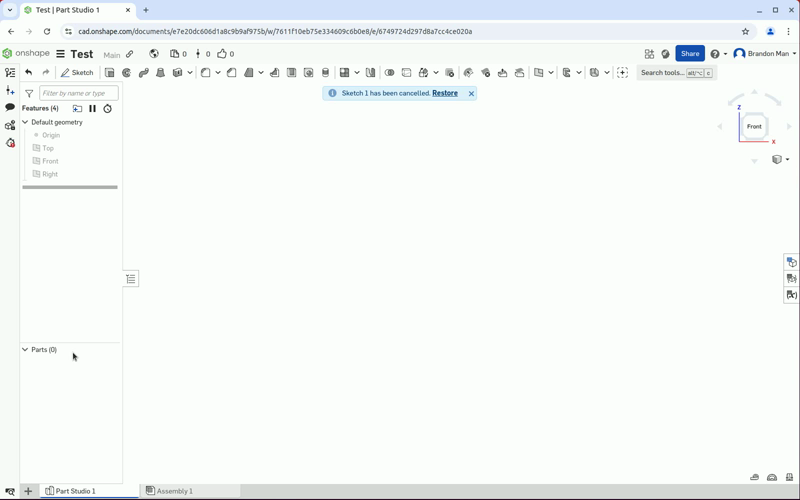
key(shift+s)
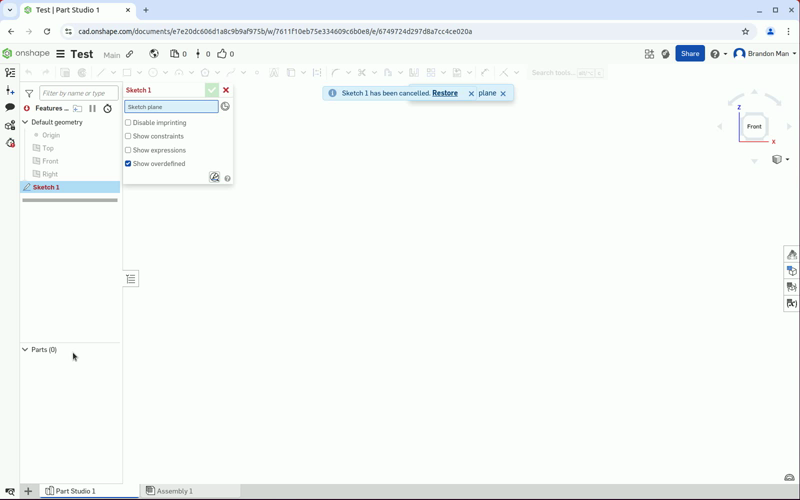
mouse_move(73, 163)
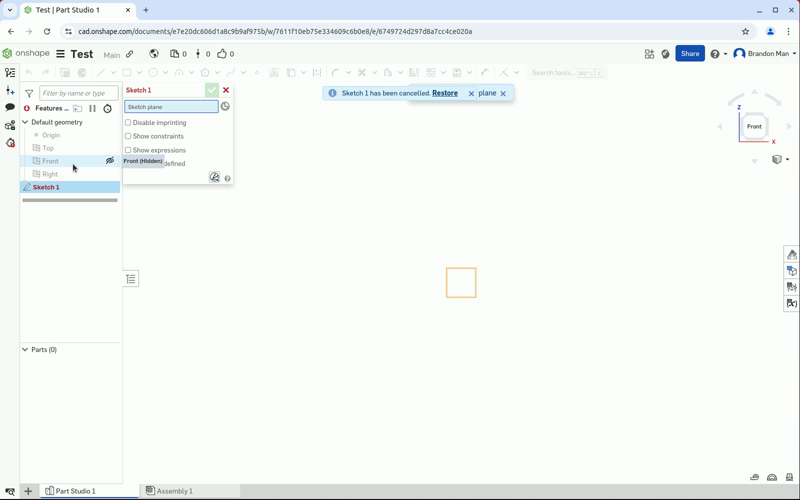
click(73, 163)
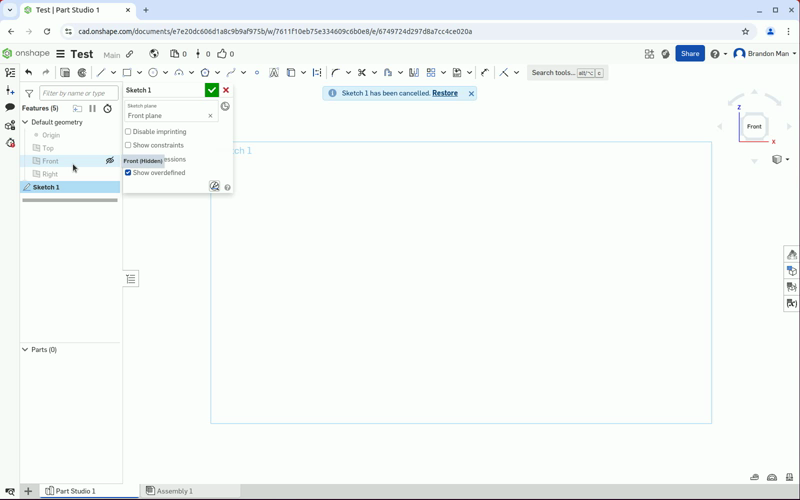
mouse_move(73, 352)
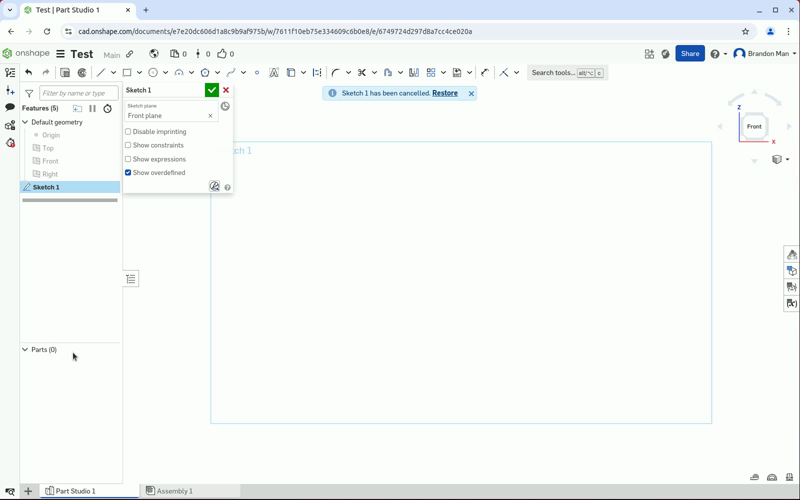
key(y)
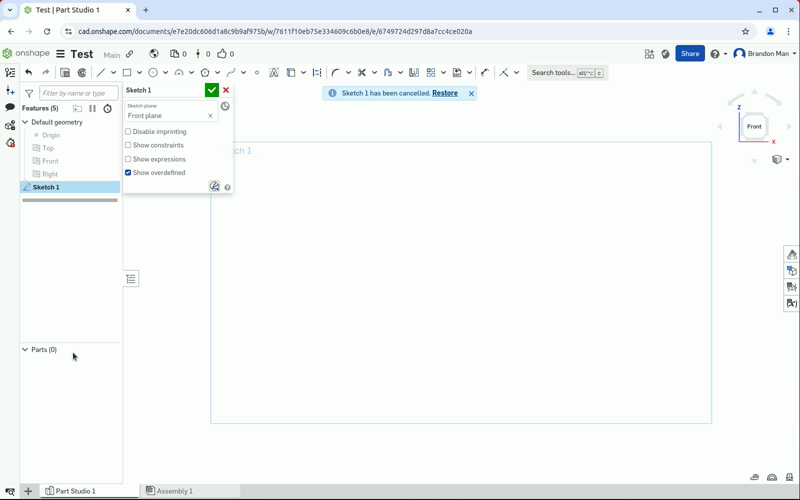
key(l)
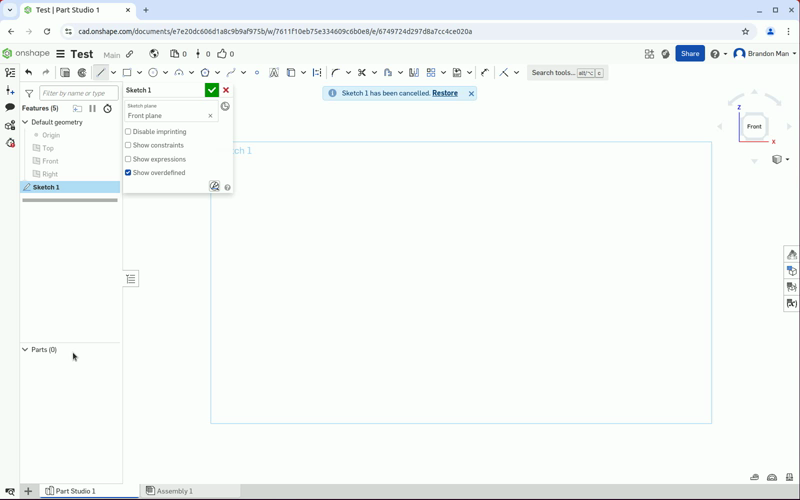
key_down(shift)
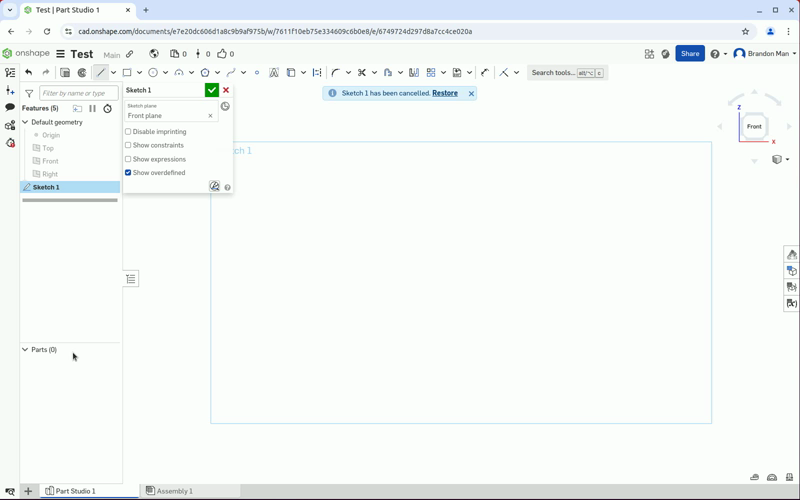
mouse_move(370, 272)
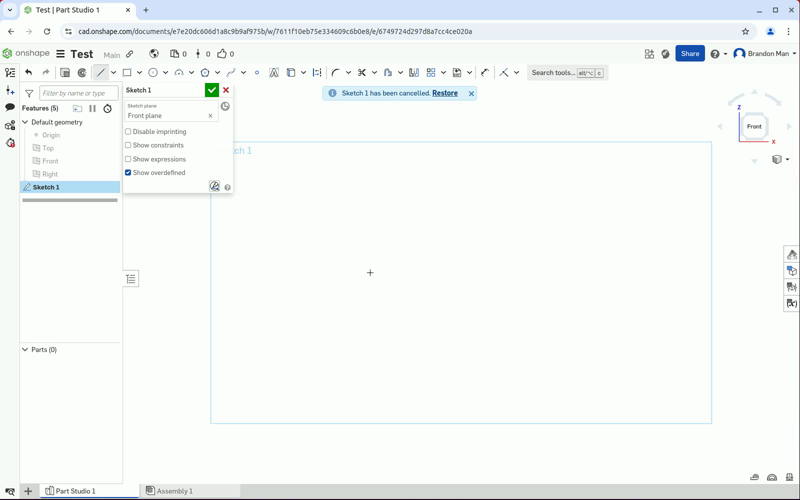
click(370, 272)
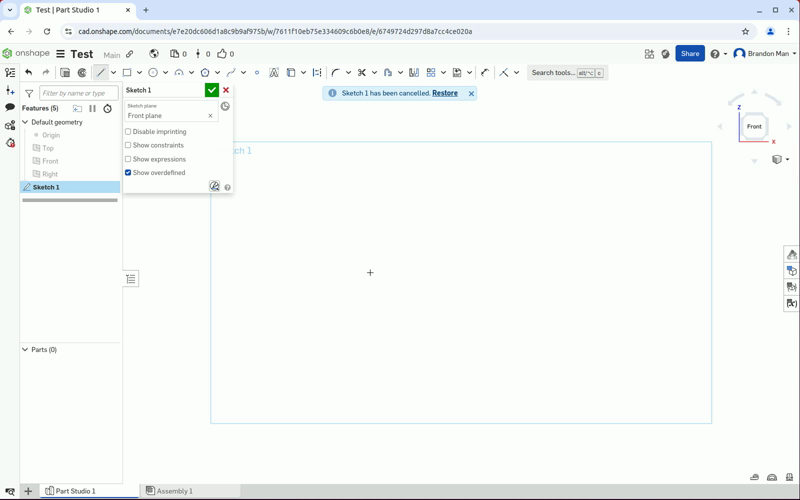
key_up(shift)
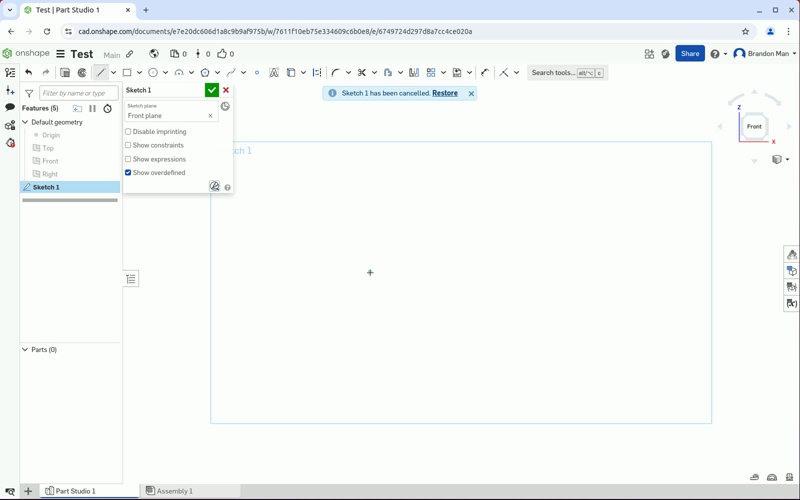
key_down(shift)
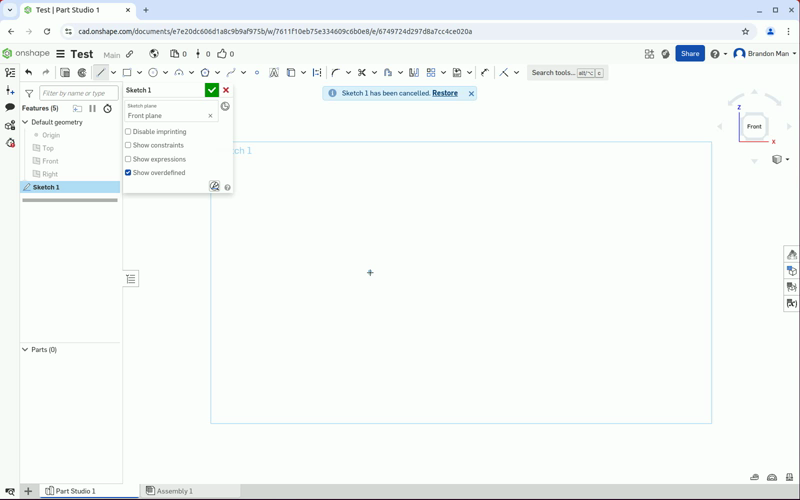
mouse_move(400, 272)
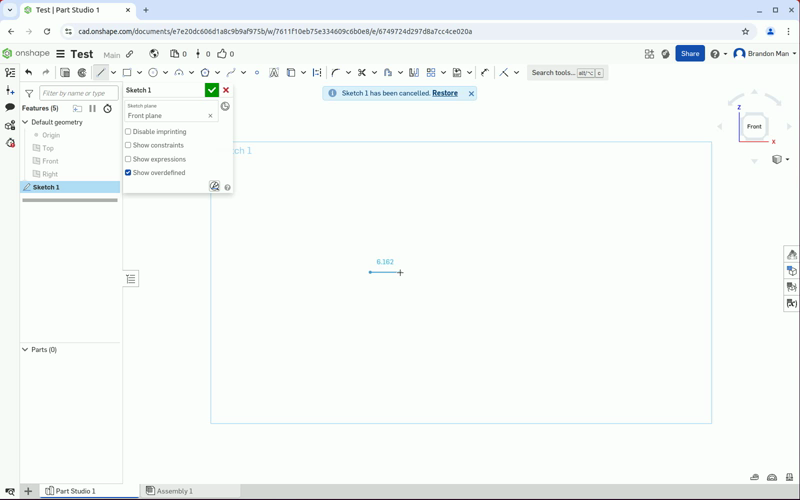
mouse_move(392, 272)
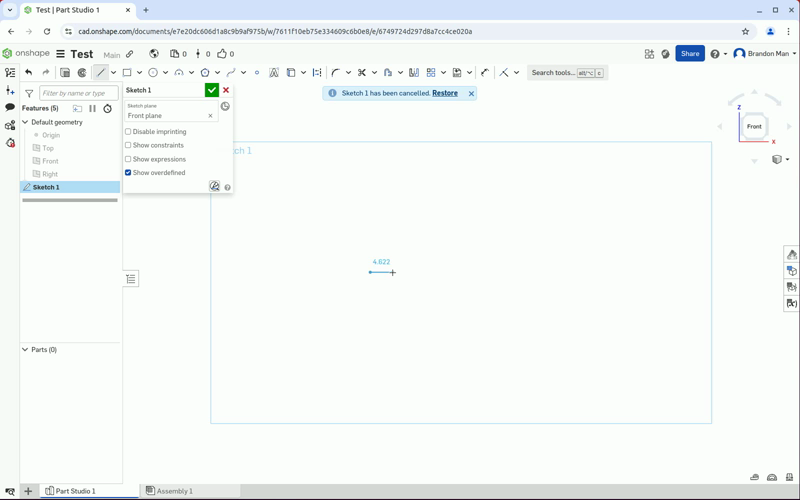
click(392, 272)
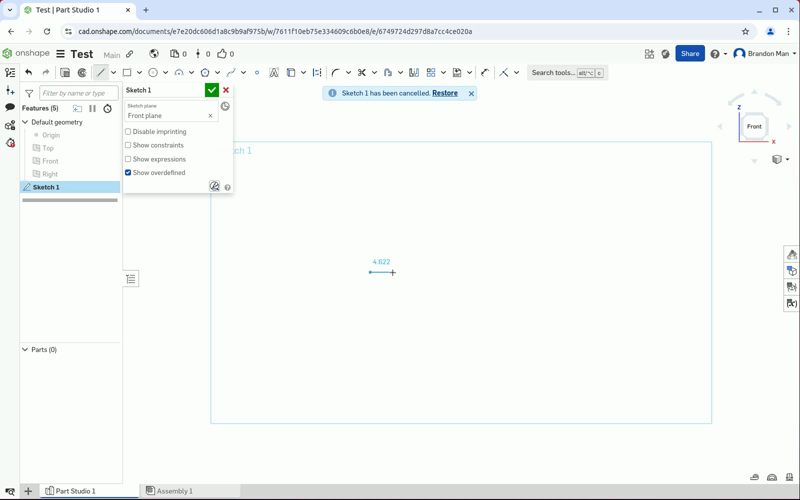
key_up(shift)
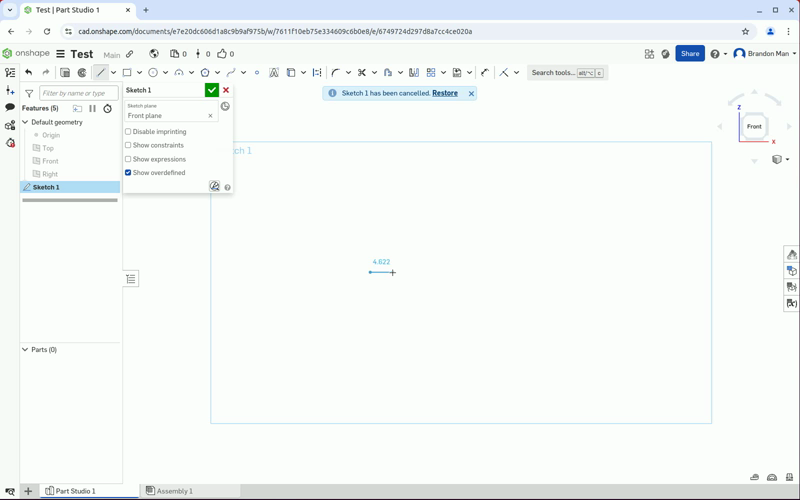
key_down(shift)
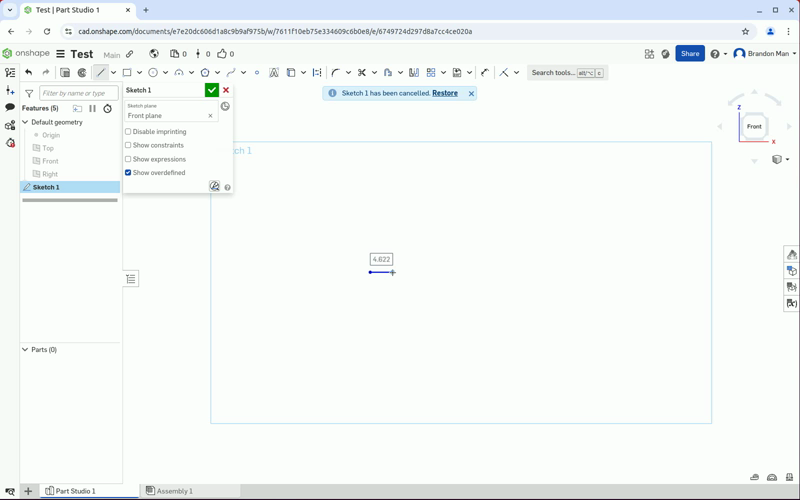
mouse_move(422, 272)
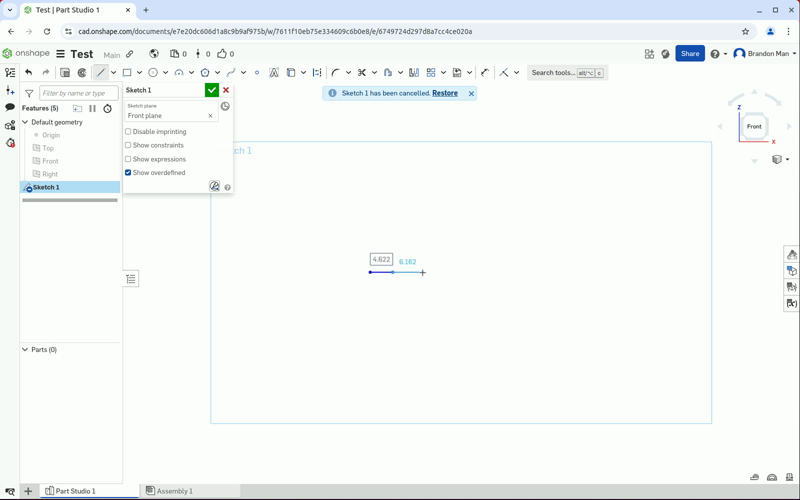
mouse_move(414, 272)
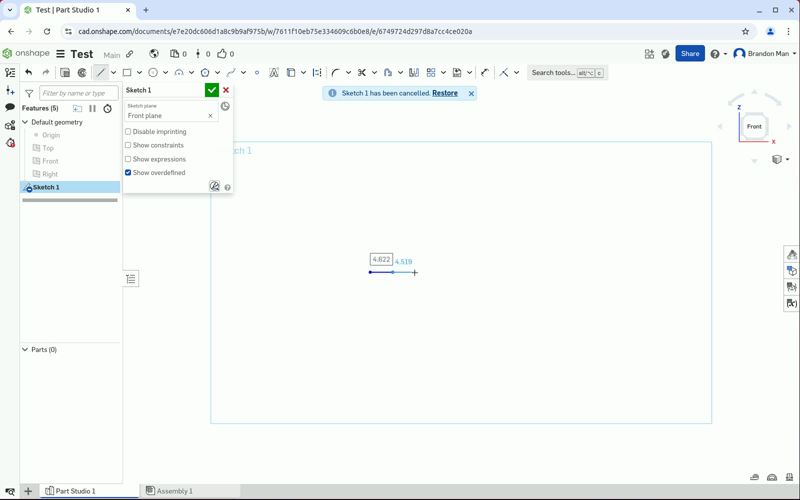
click(414, 272)
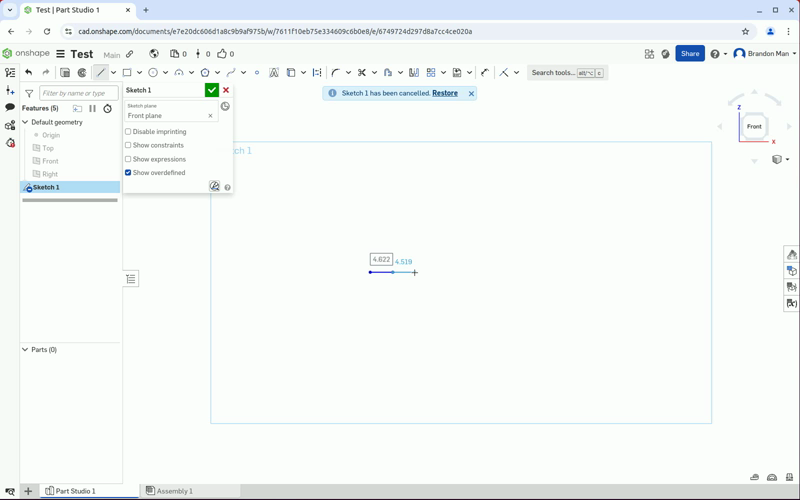
key_up(shift)
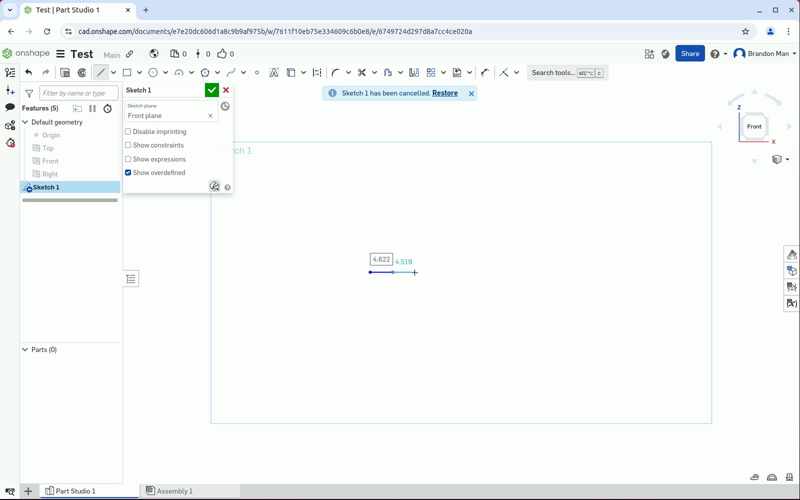
key_down(shift)
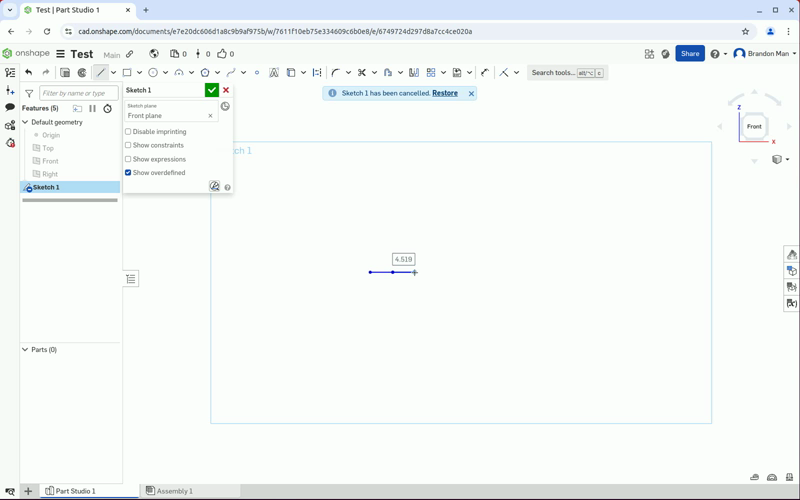
mouse_move(444, 272)
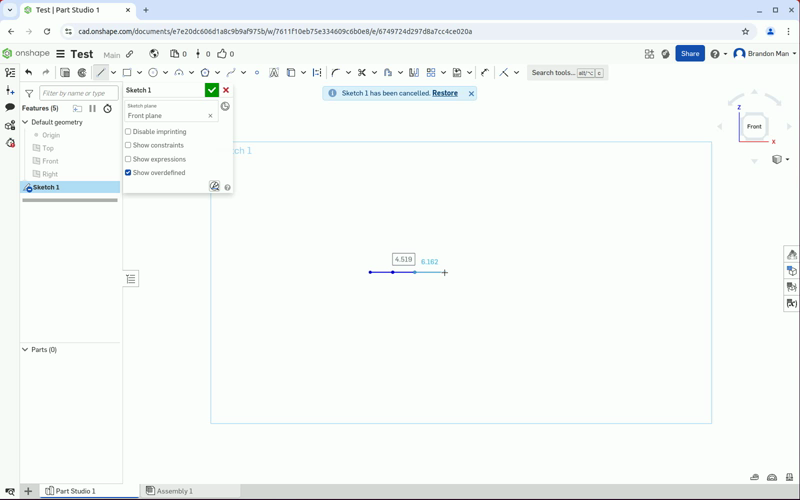
mouse_move(414, 245)
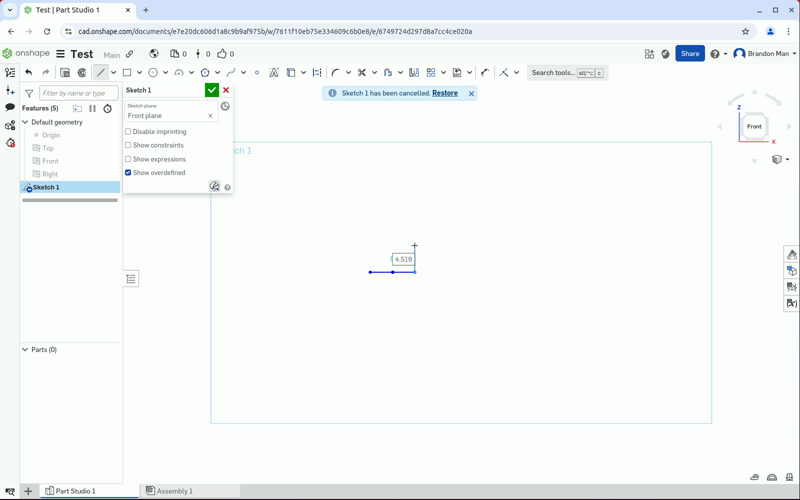
click(414, 245)
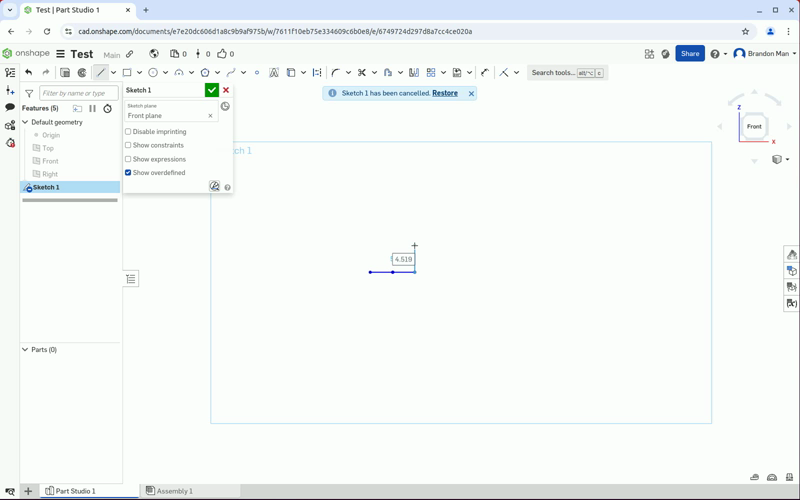
key_up(shift)
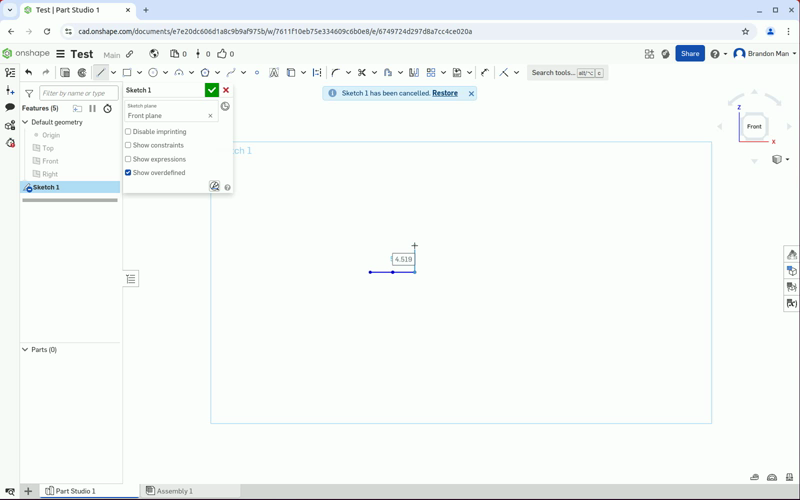
key_down(shift)
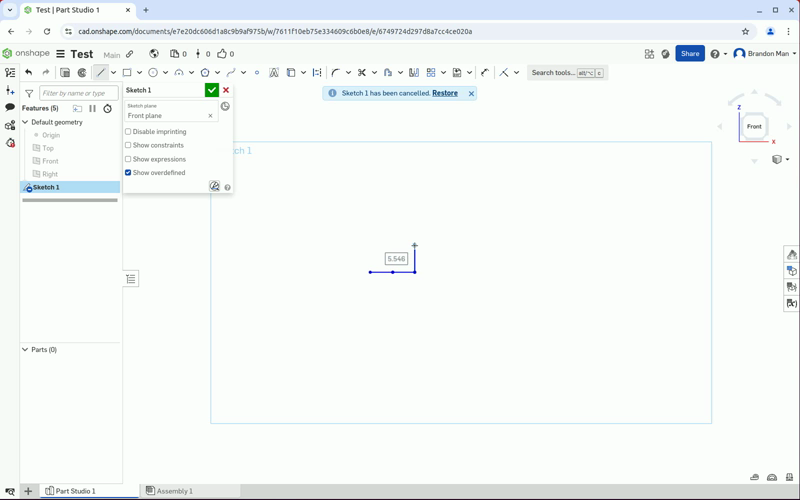
mouse_move(444, 245)
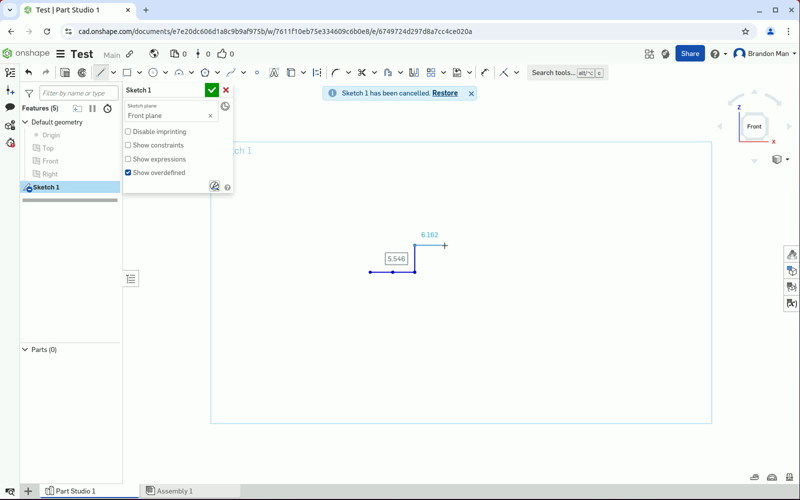
mouse_move(370, 245)
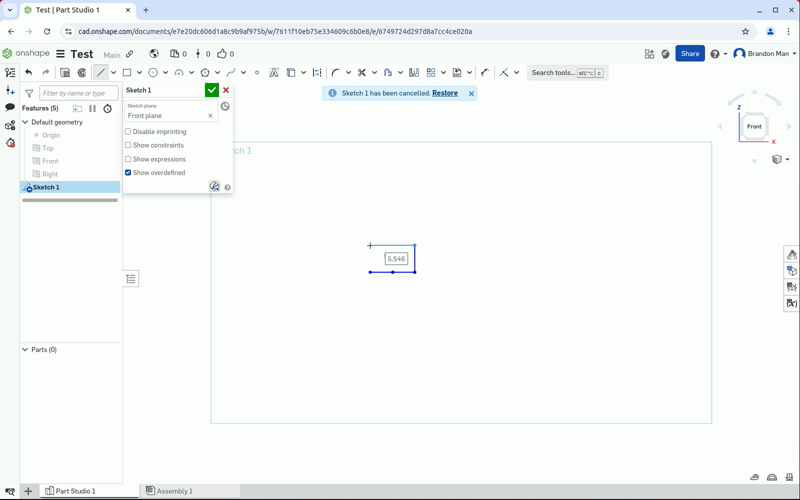
click(370, 245)
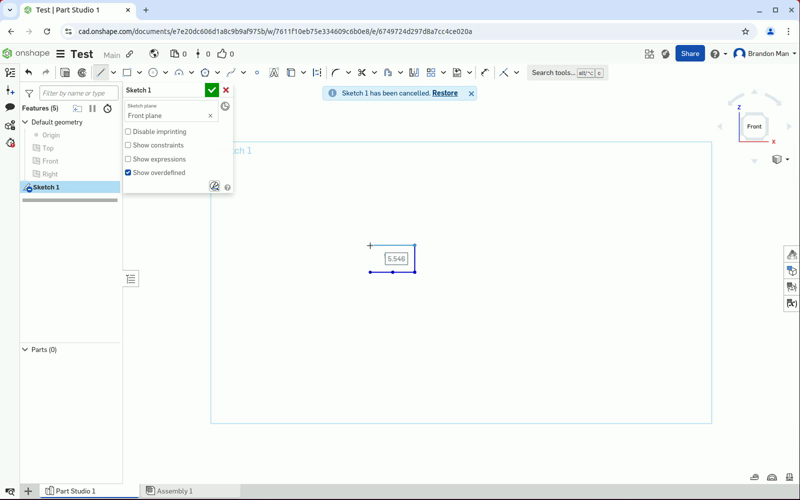
key_up(shift)
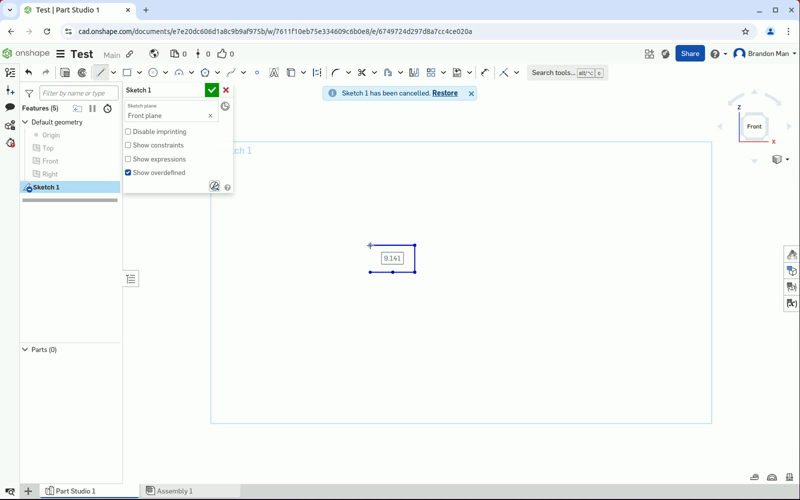
mouse_move(400, 245)
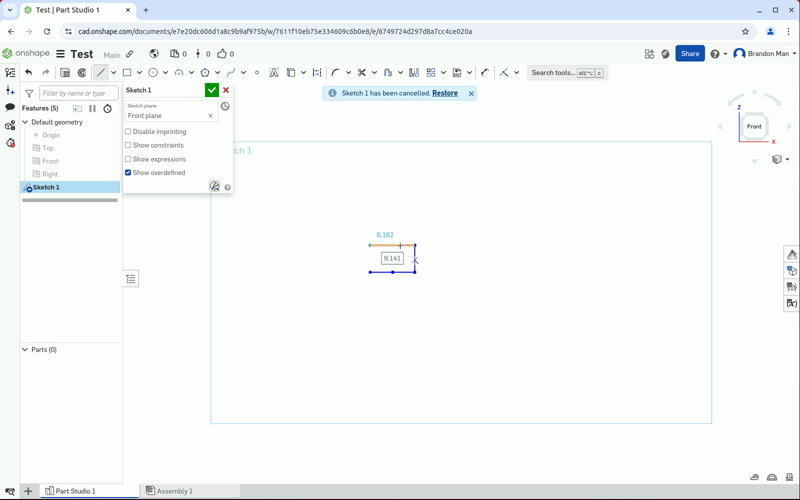
key_down(shift)
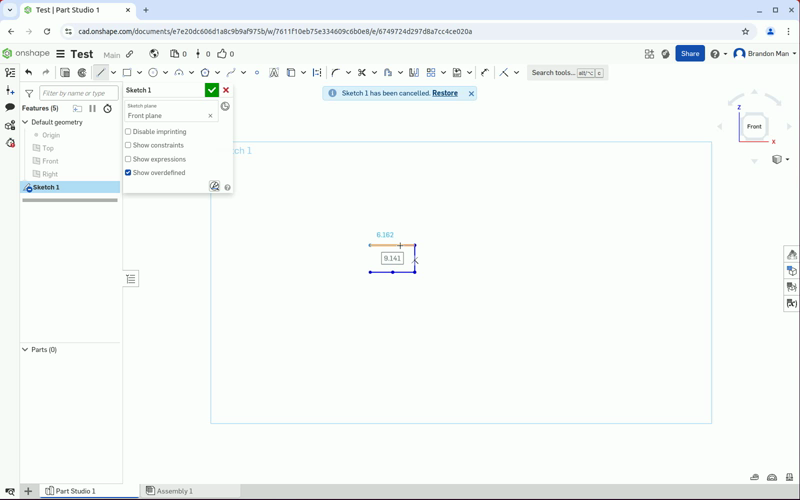
mouse_move(370, 272)
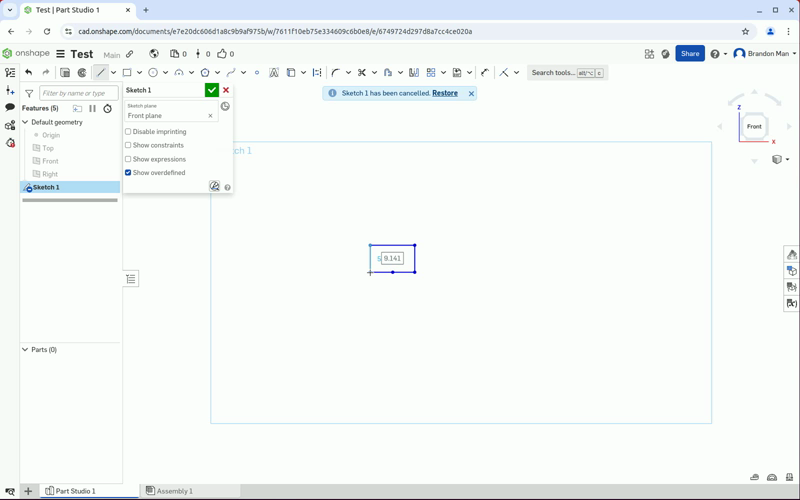
key_up(shift)
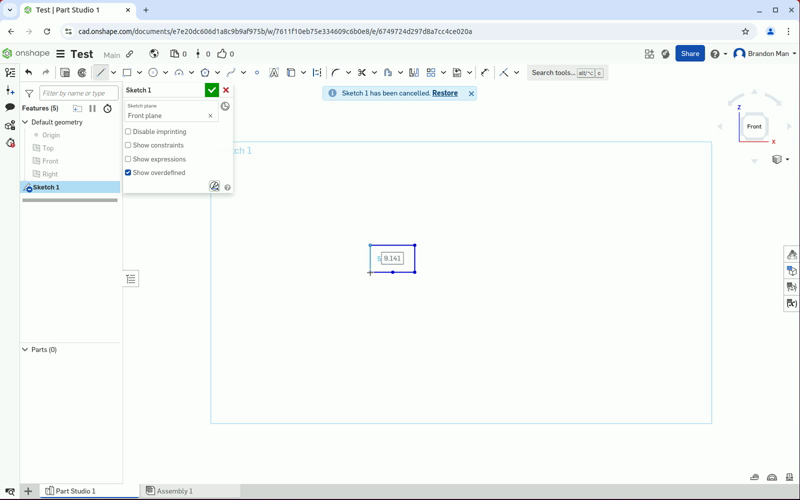
click(370, 272)
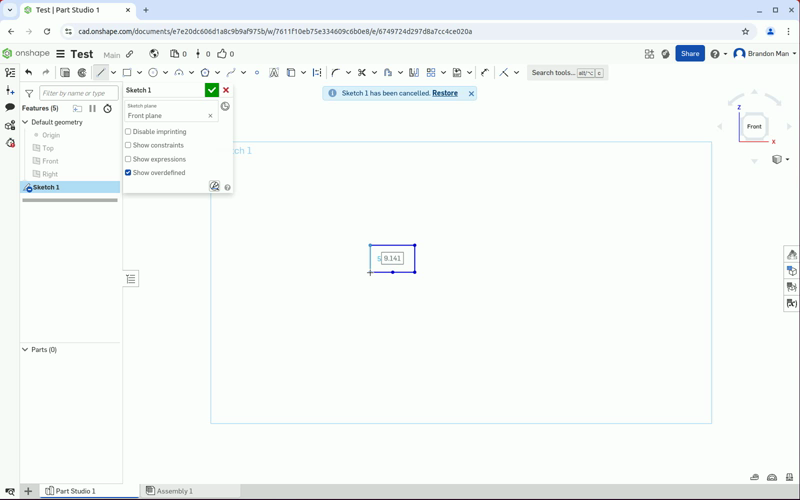
key(esc)
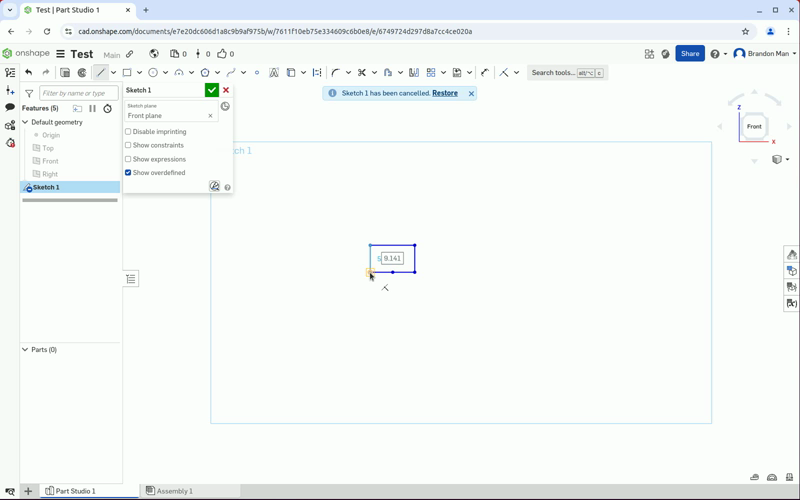
mouse_move(375, 256)
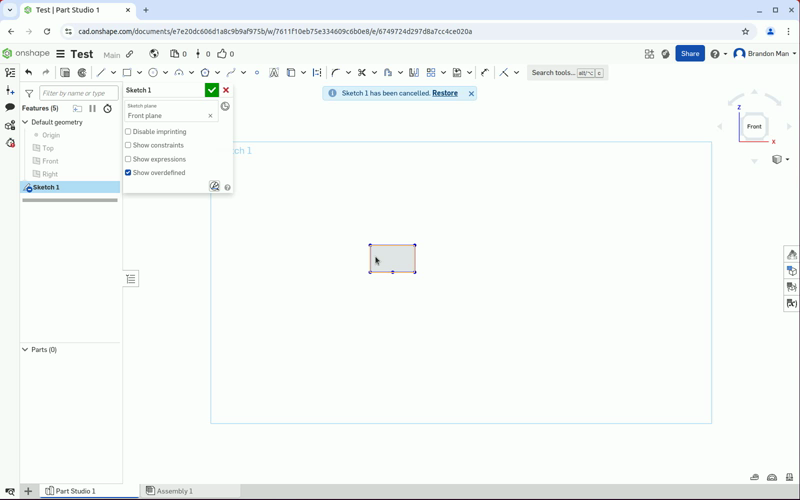
scroll(6)
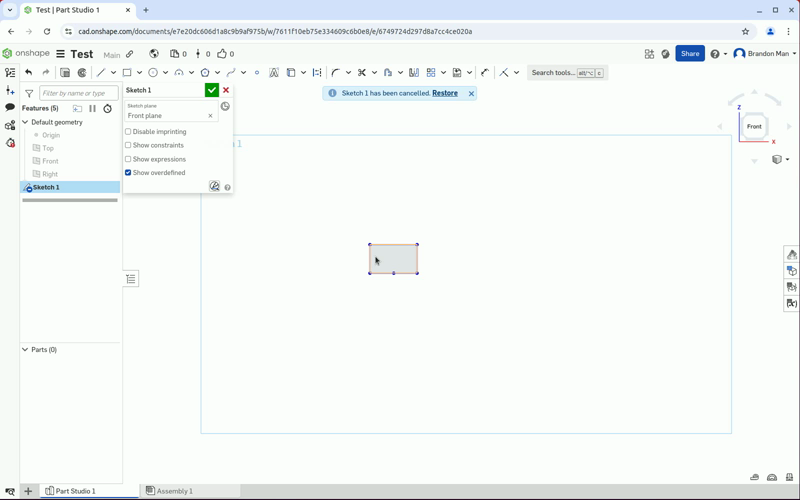
scroll(6)
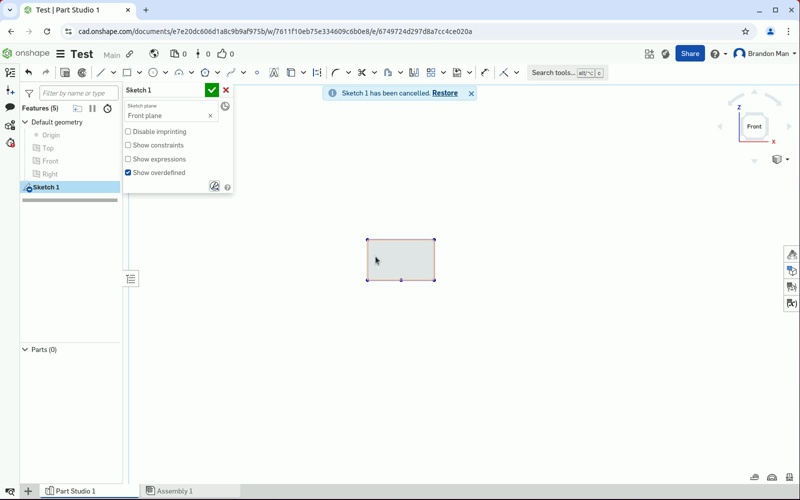
scroll(6)
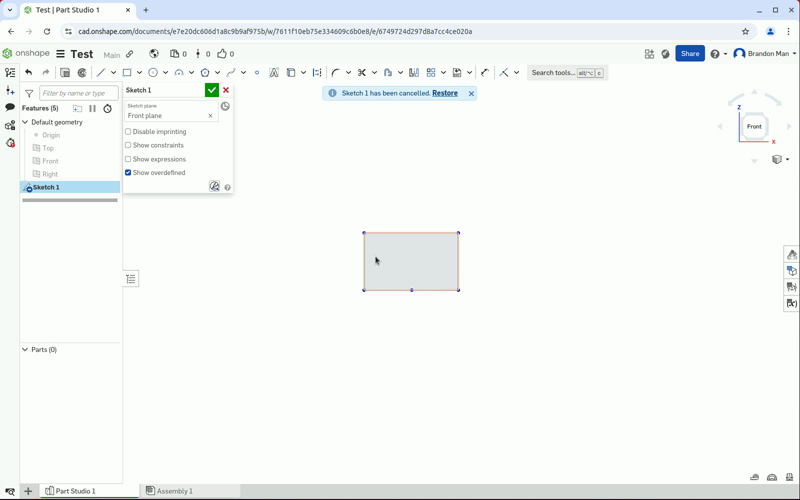
scroll(6)
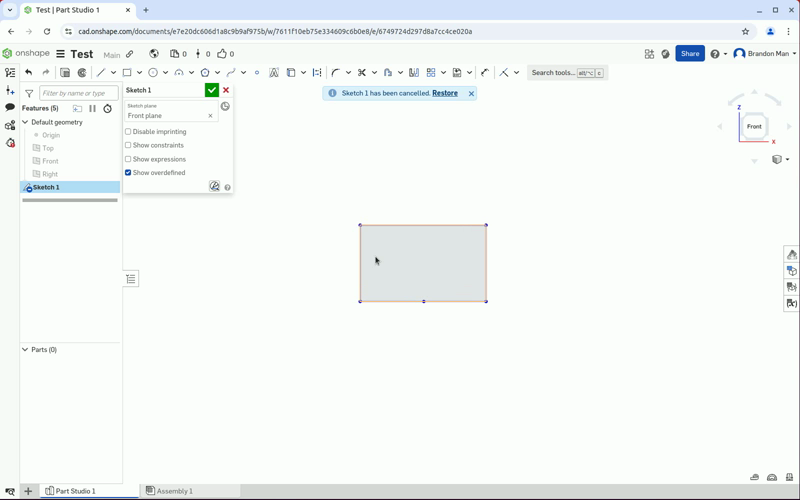
scroll(6)
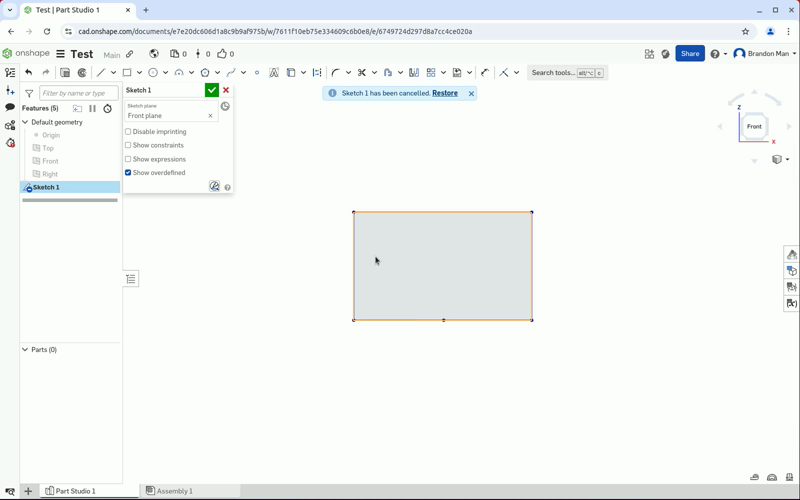
scroll(6)
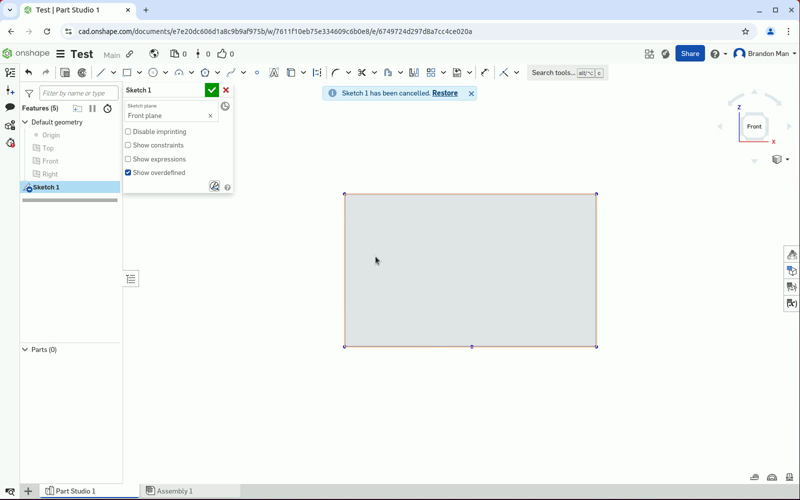
scroll(6)
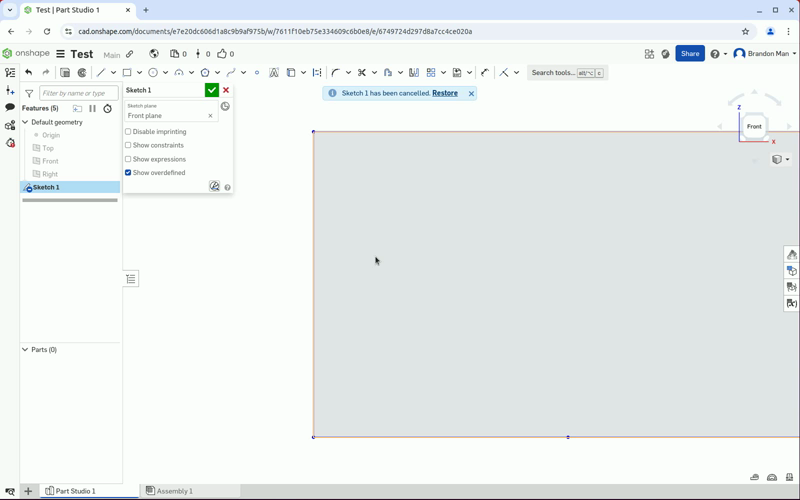
click(375, 256)
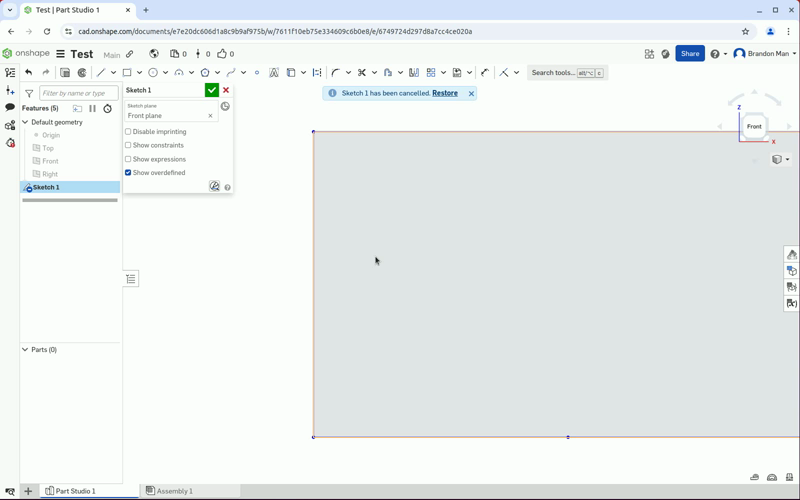
scroll(-6)
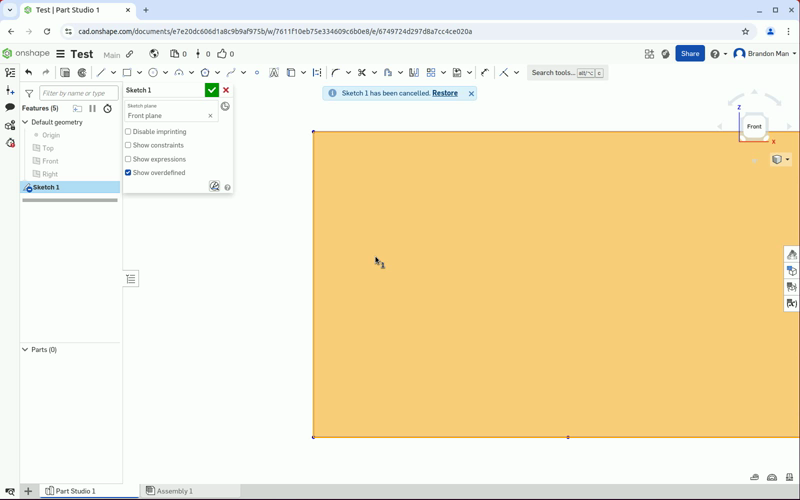
scroll(-6)
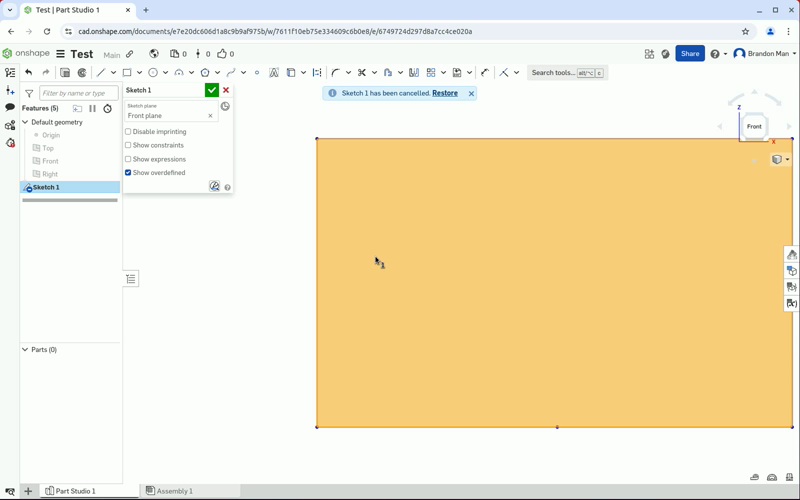
scroll(-6)
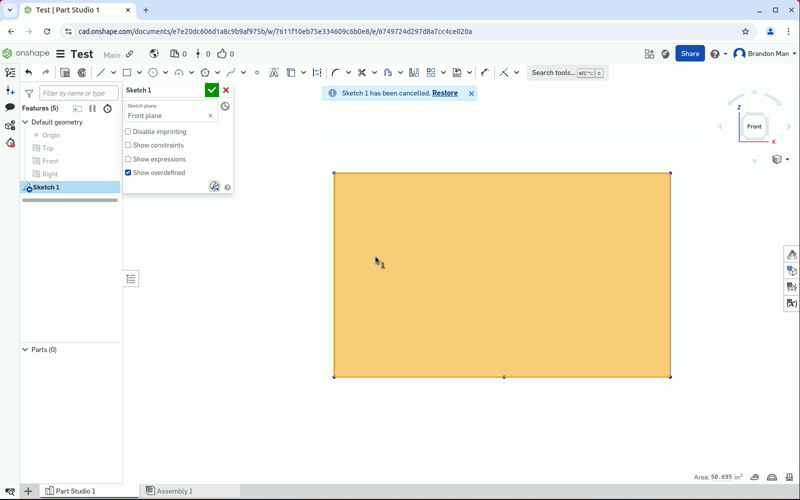
scroll(-6)
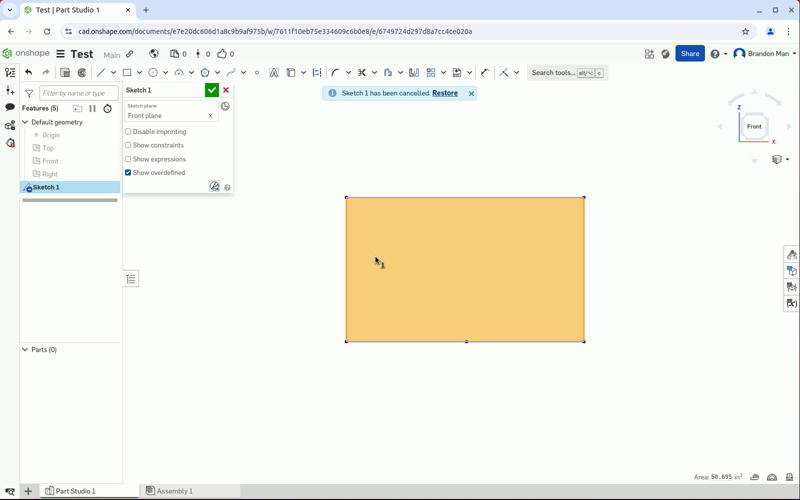
scroll(-6)
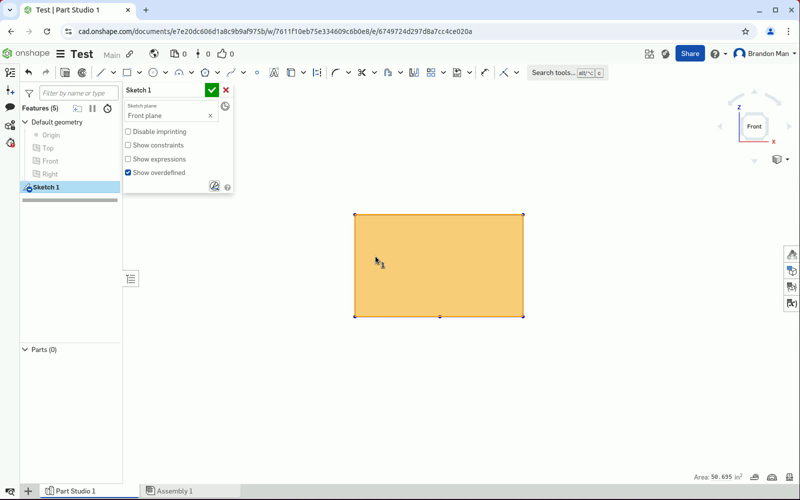
scroll(-6)
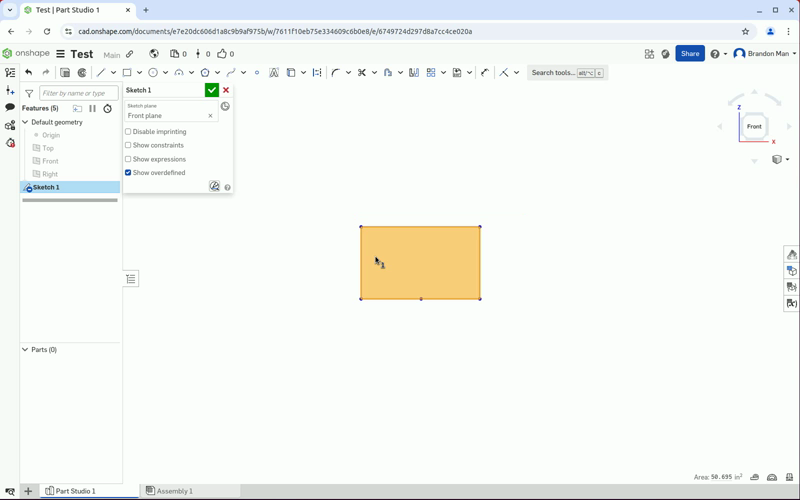
scroll(-6)
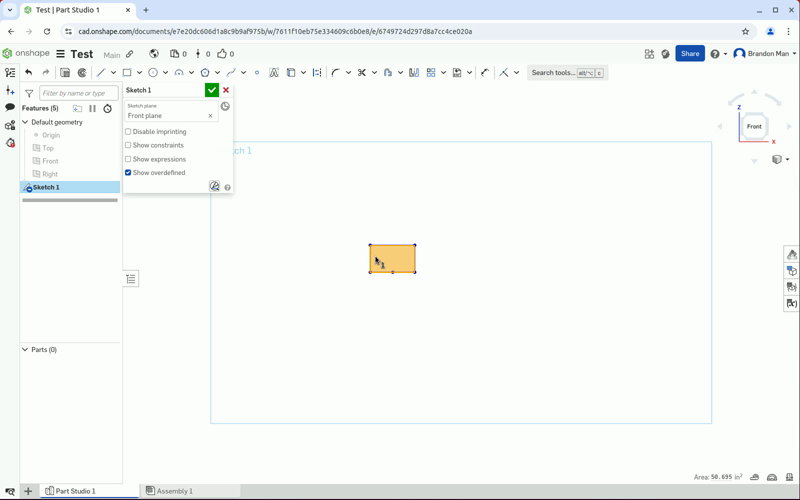
mouse_move(73, 352)
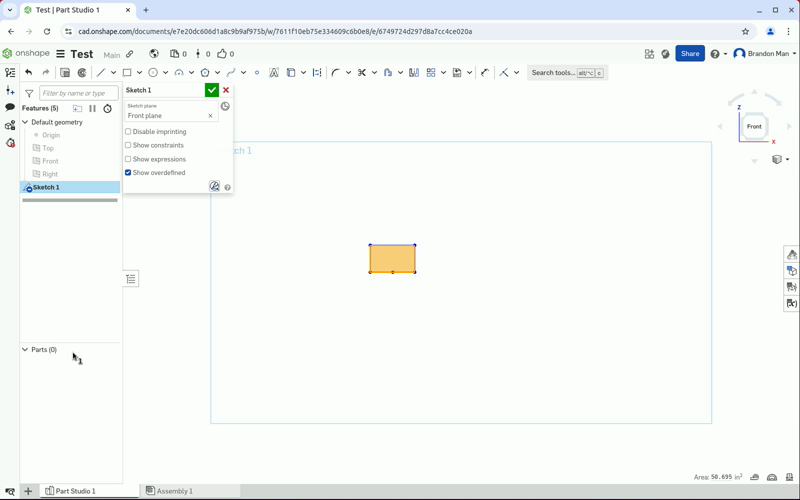
key(shift+y)
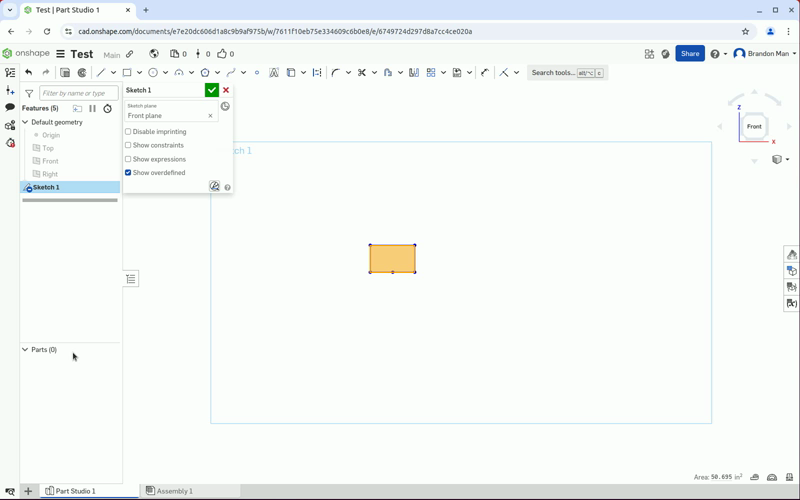
key(shift+e)
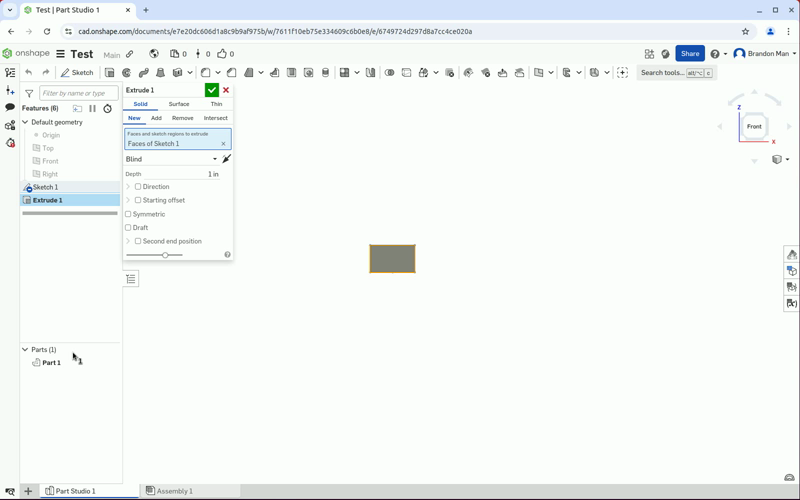
mouse_move(143, 106)
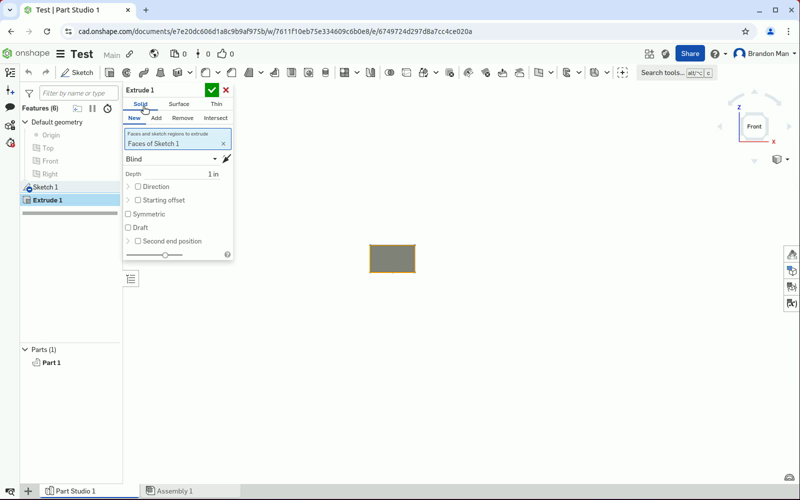
click(143, 106)
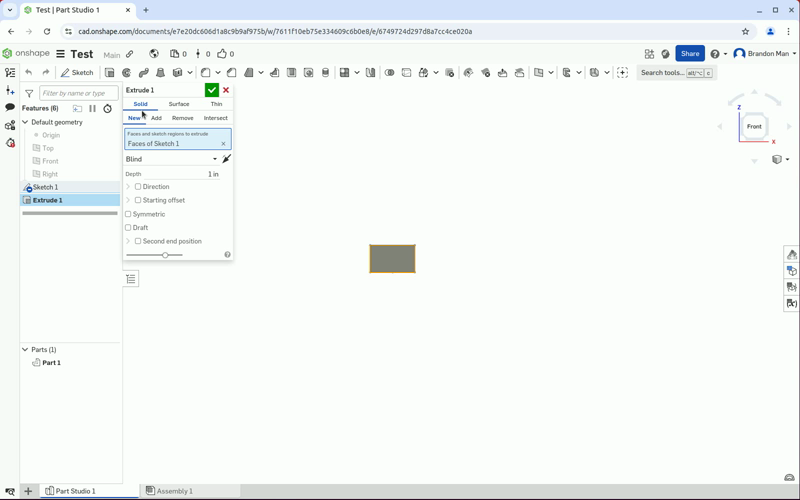
mouse_move(137, 120)
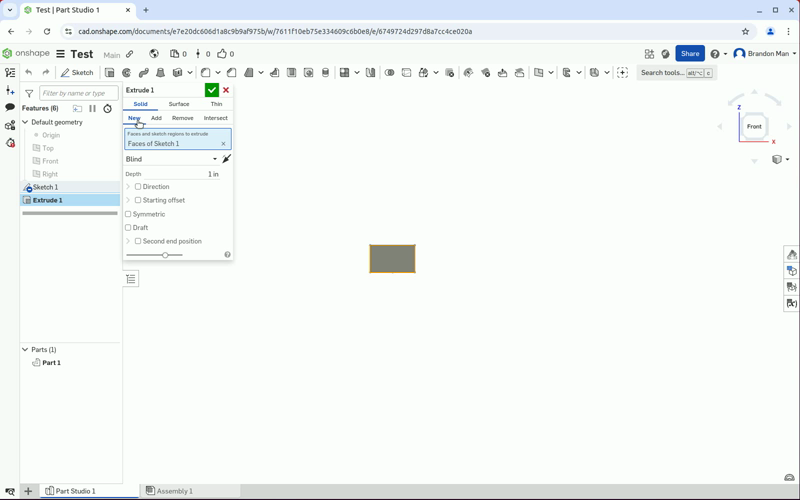
click(137, 120)
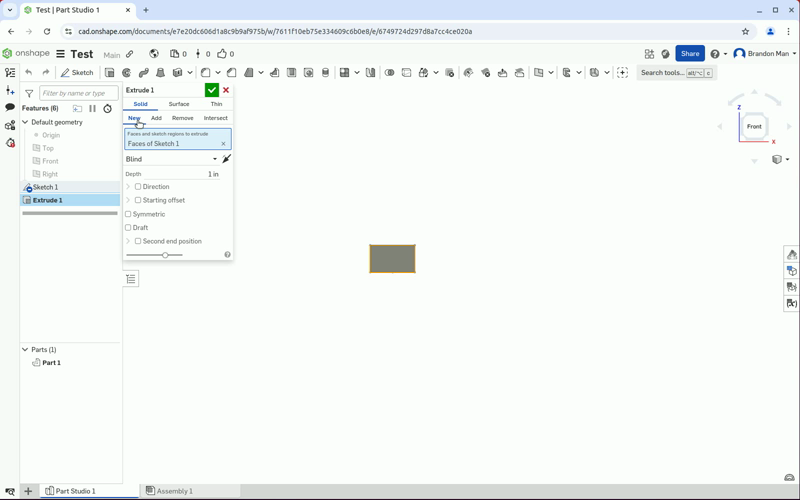
key(tab, 4)
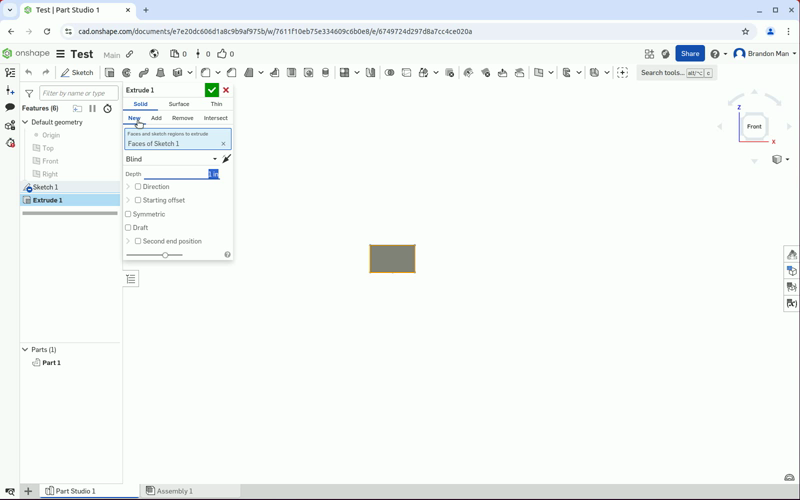
text(12.276)
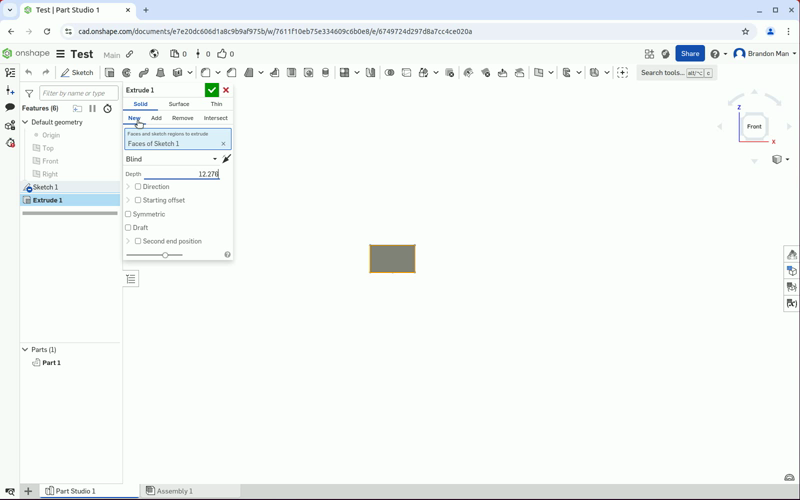
key(enter)
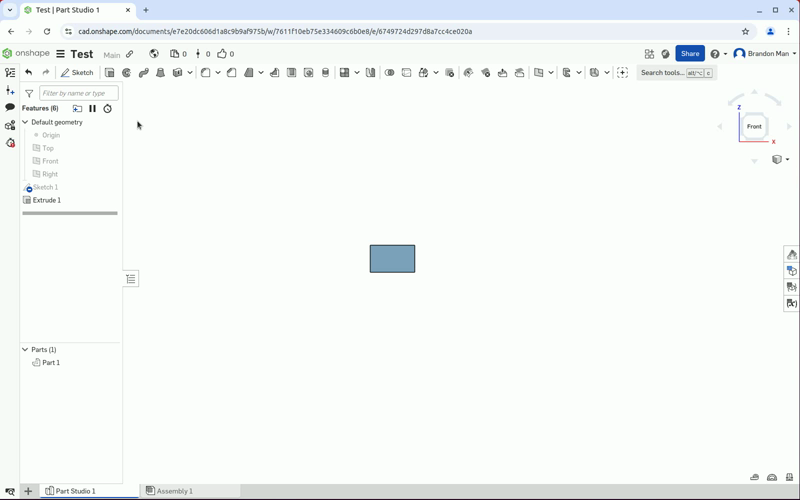
key(shift+h)
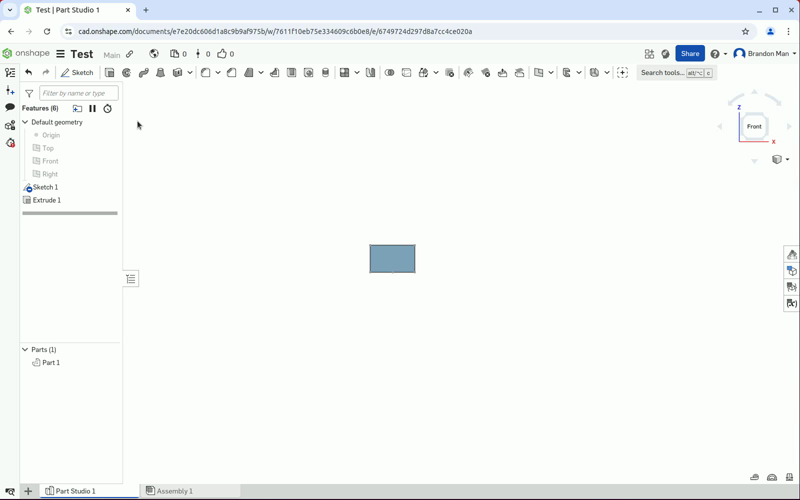
key(shift+h)
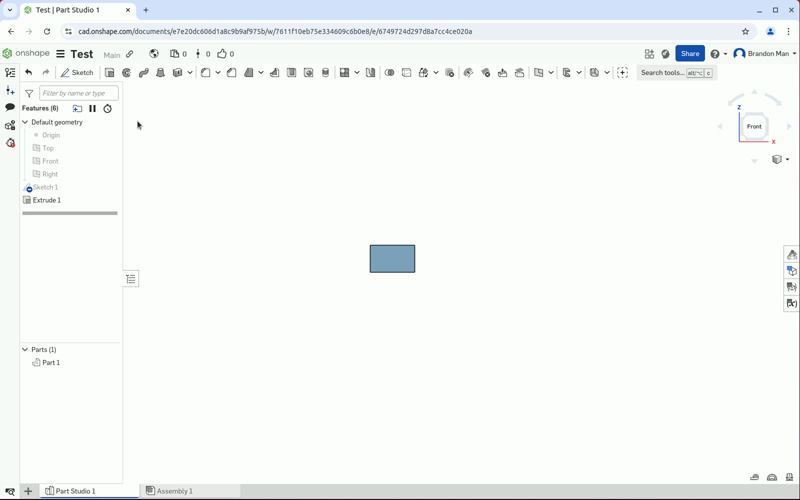
mouse_move(73, 189)
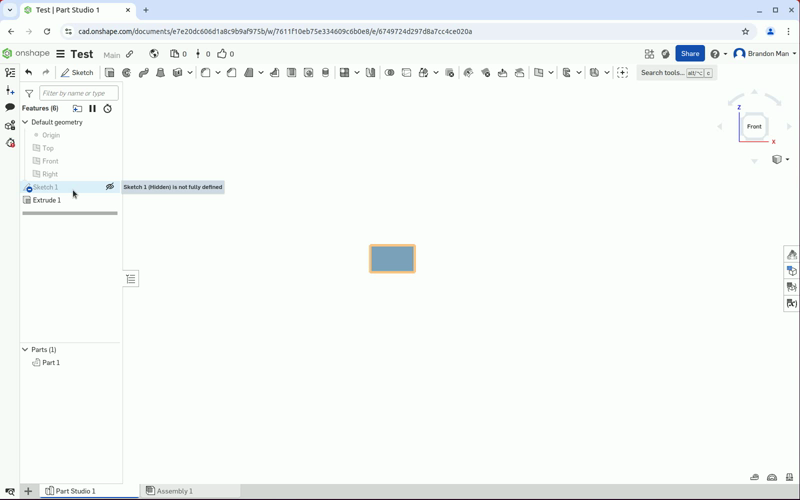
click(73, 189)
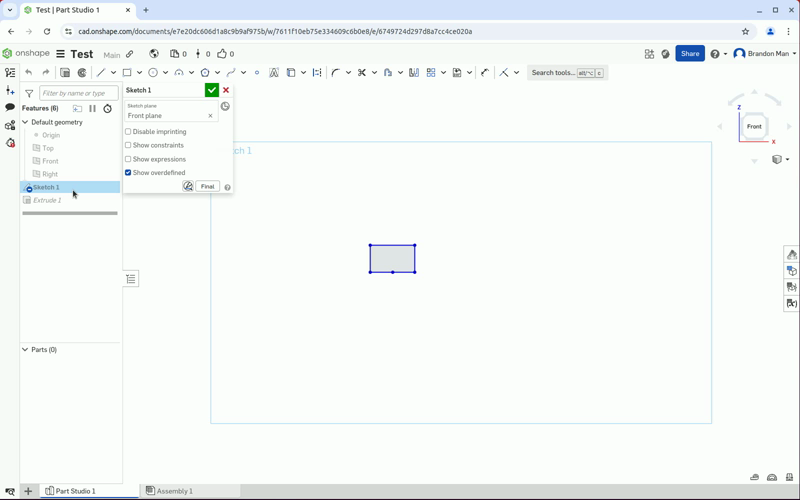
mouse_move(229, 92)
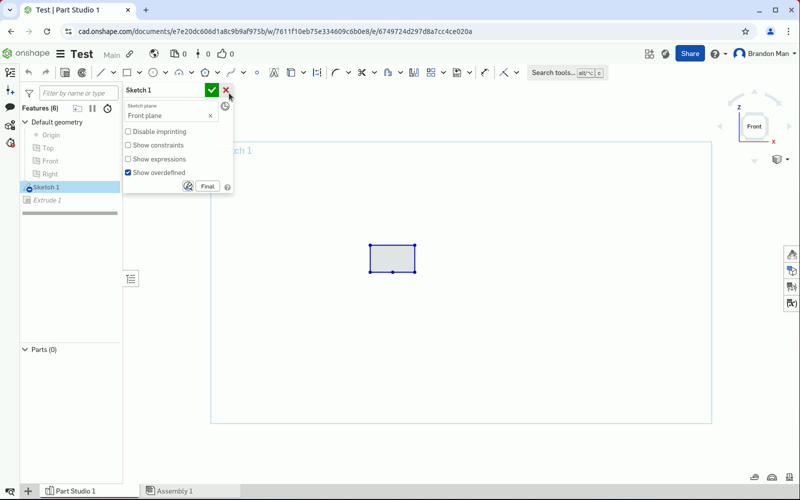
click(229, 92)
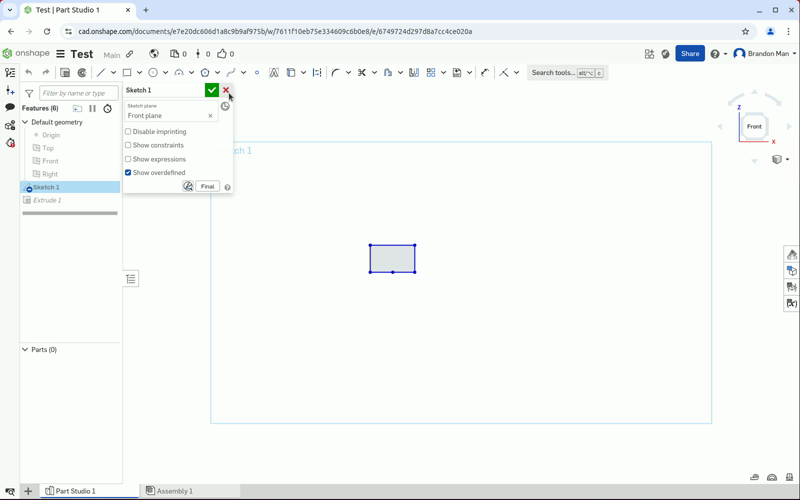
key(shift+s)
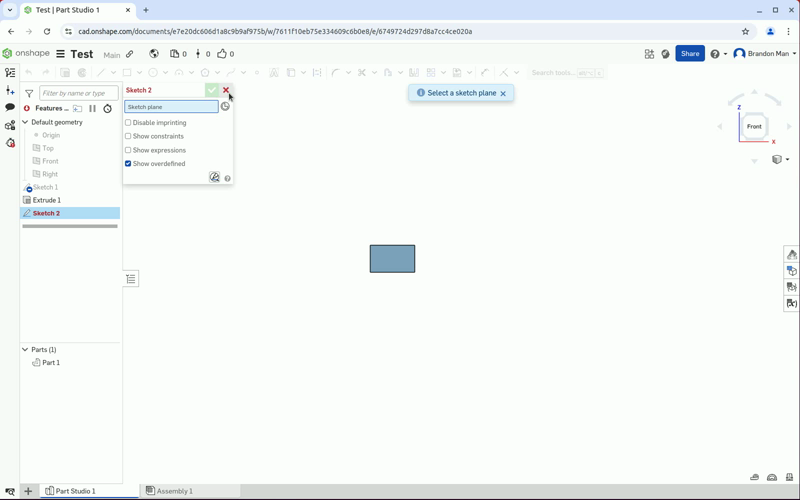
mouse_move(73, 163)
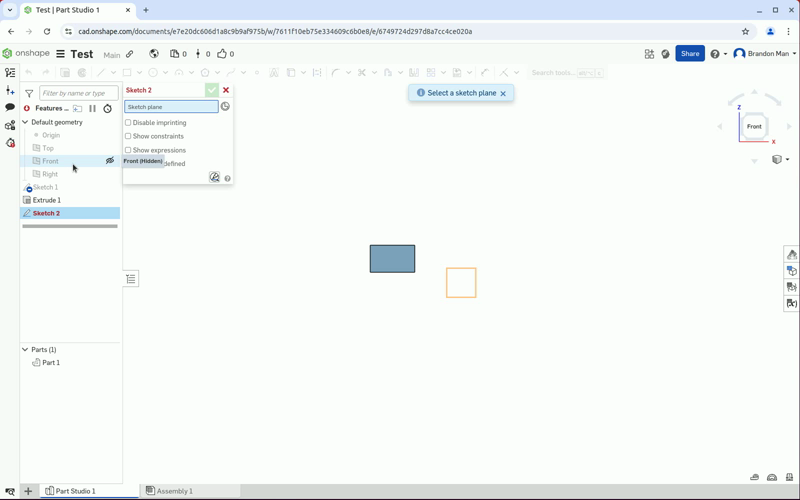
click(73, 163)
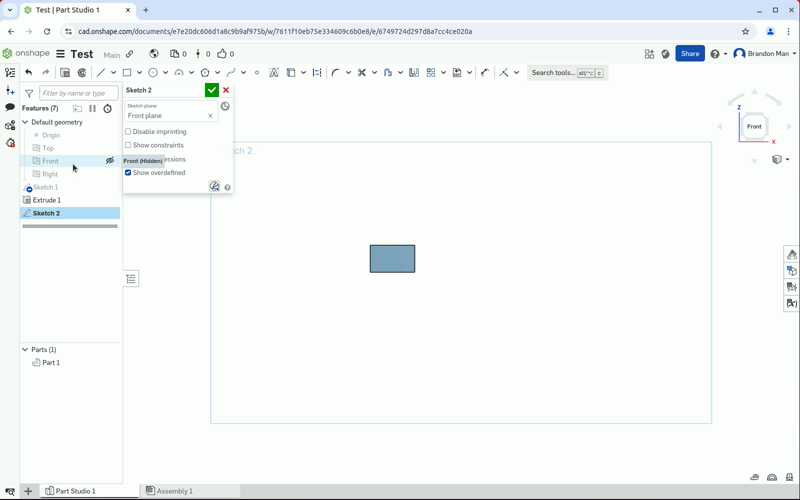
mouse_move(73, 352)
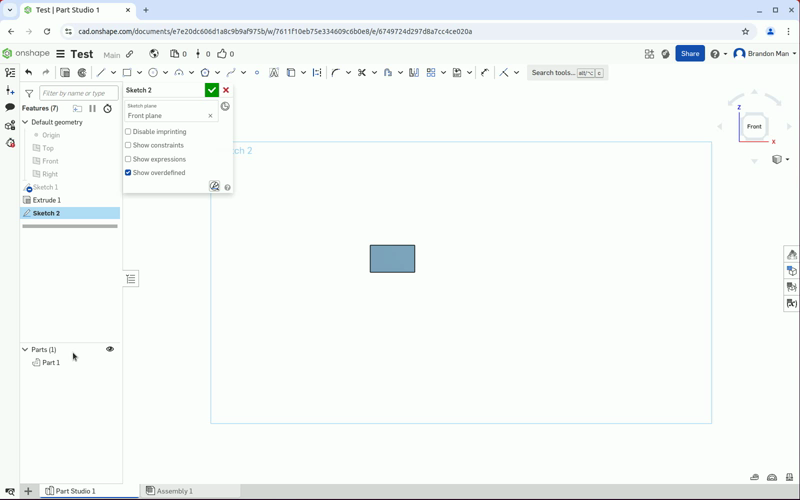
key(y)
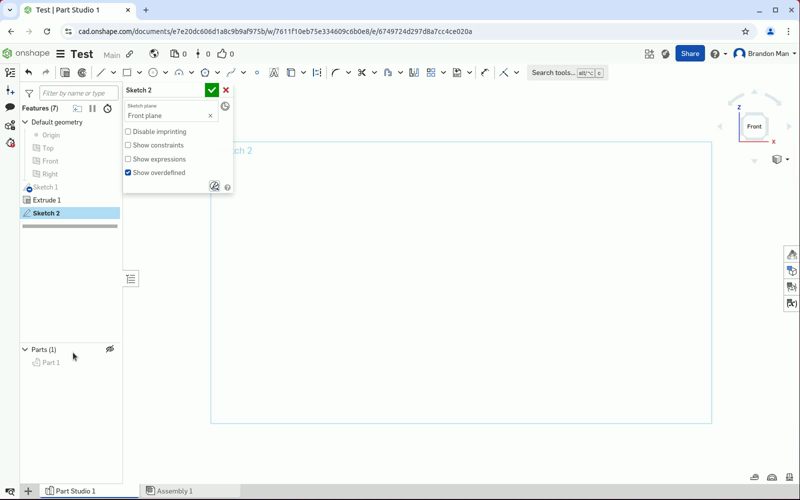
key(l)
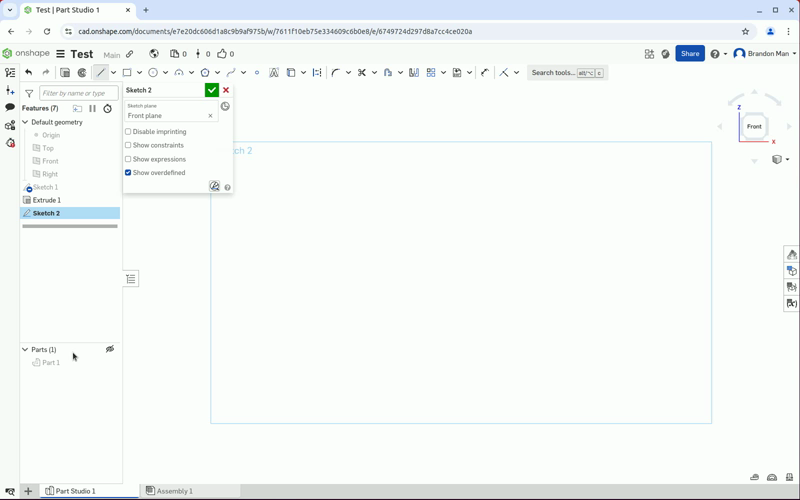
key_down(shift)
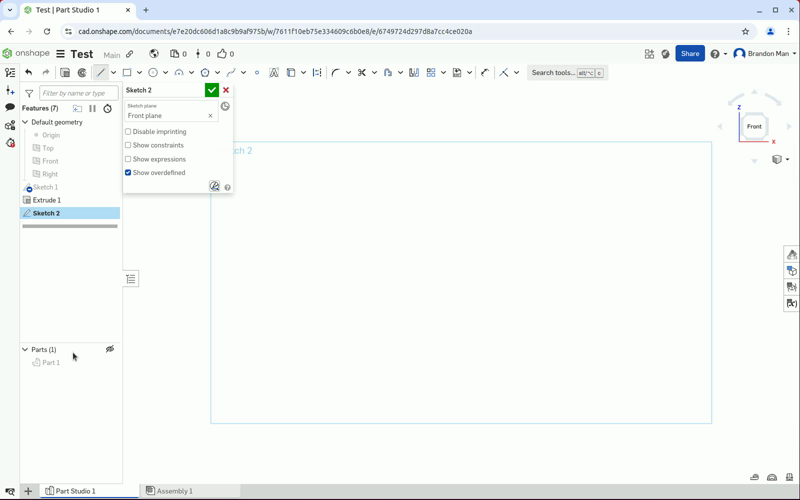
mouse_move(404, 395)
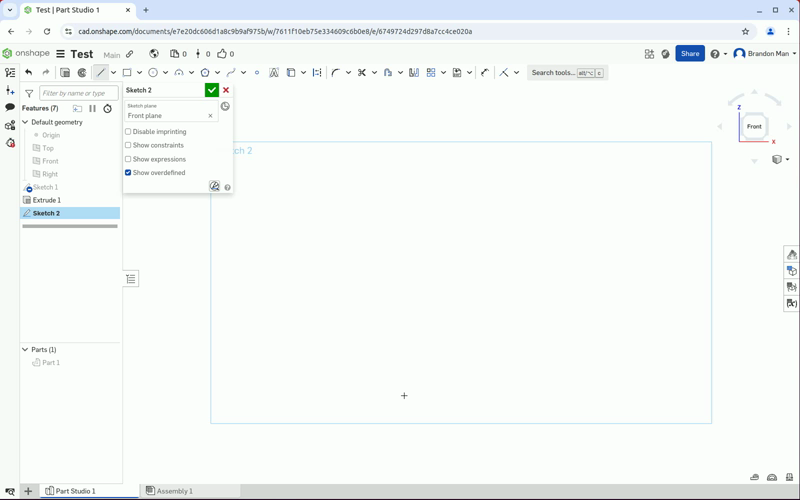
click(404, 395)
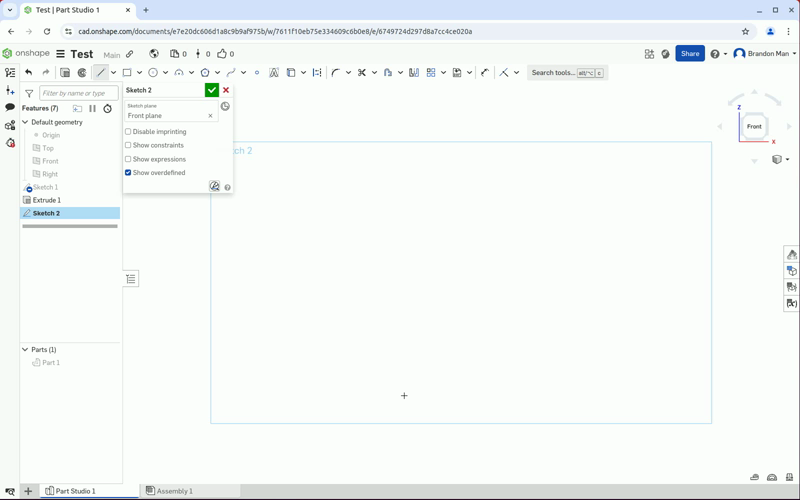
key_up(shift)
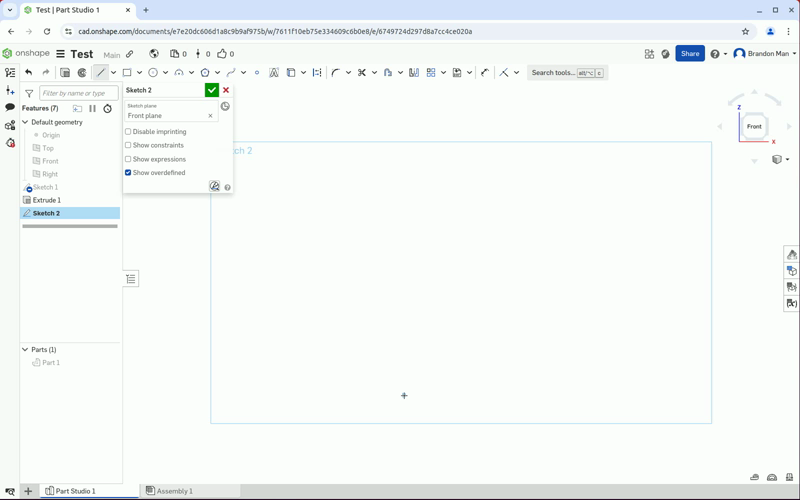
key_down(shift)
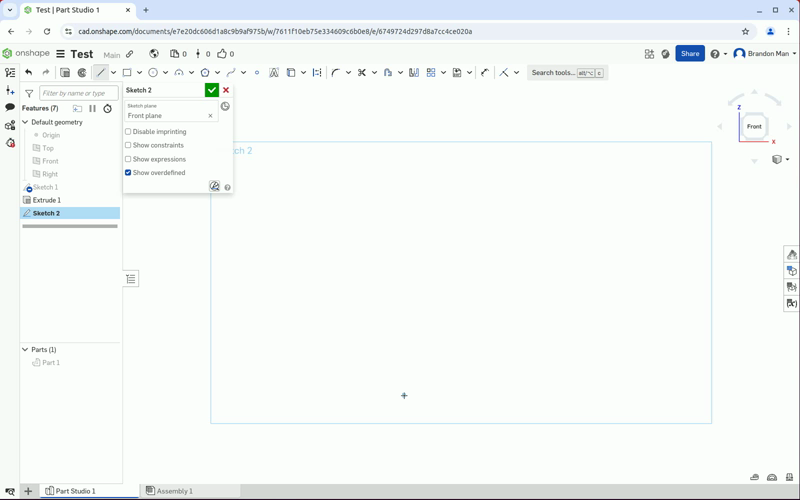
mouse_move(434, 395)
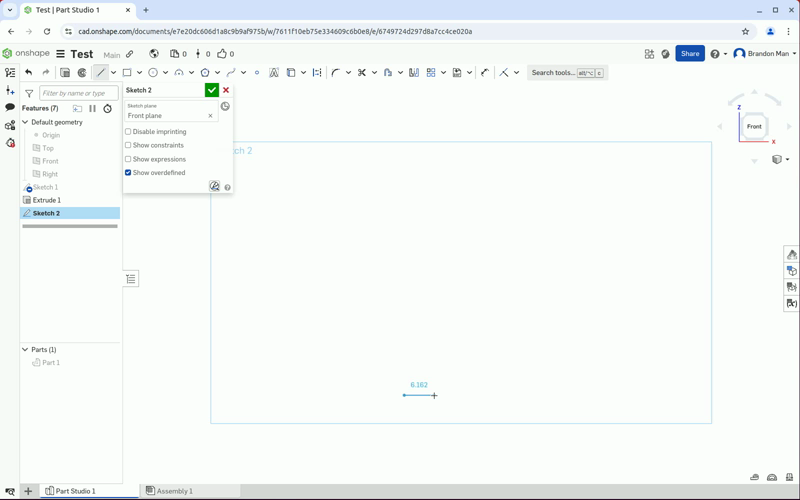
mouse_move(410, 395)
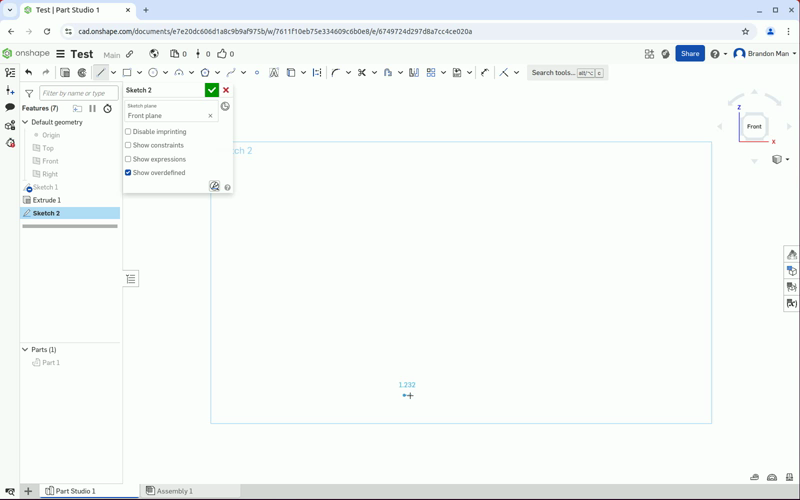
scroll(6)
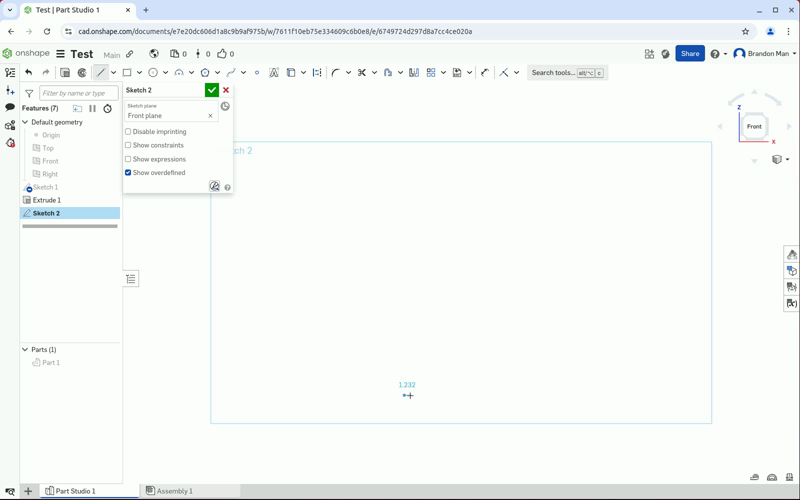
scroll(6)
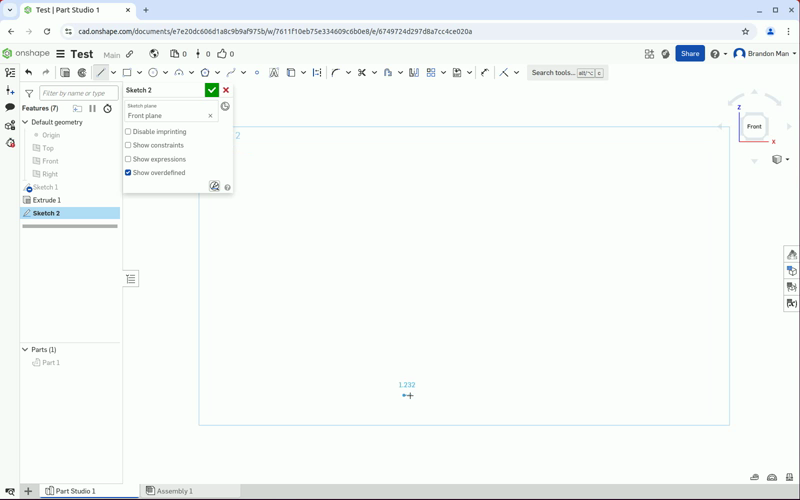
scroll(6)
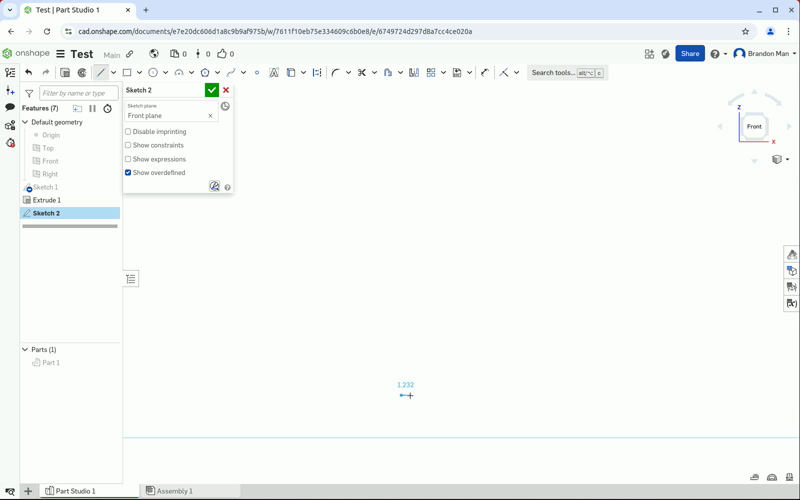
scroll(6)
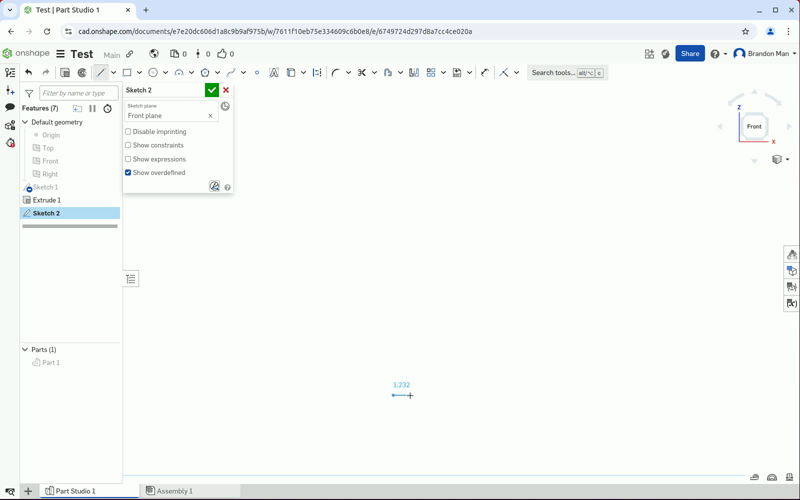
scroll(6)
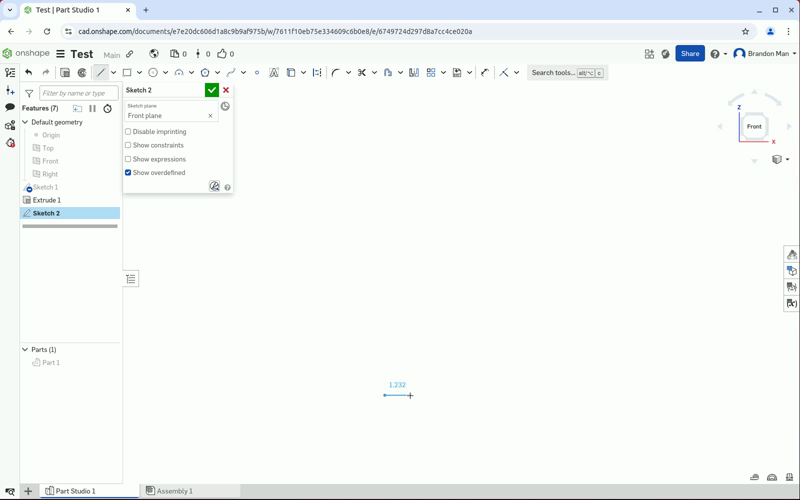
scroll(6)
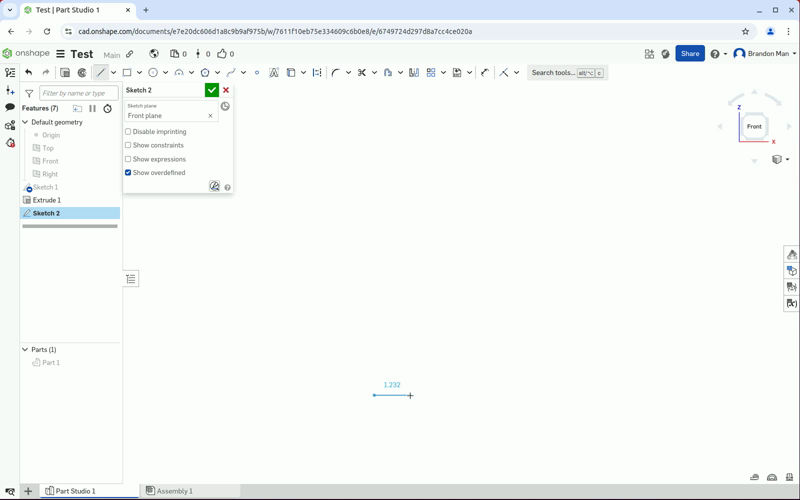
scroll(6)
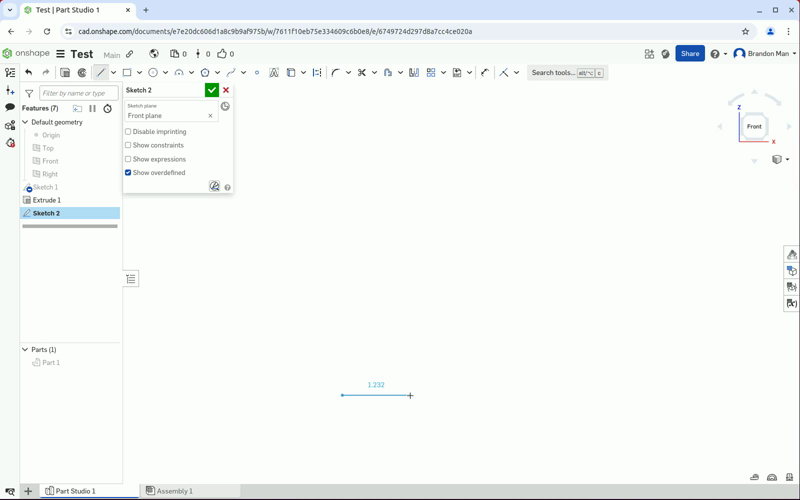
click(410, 395)
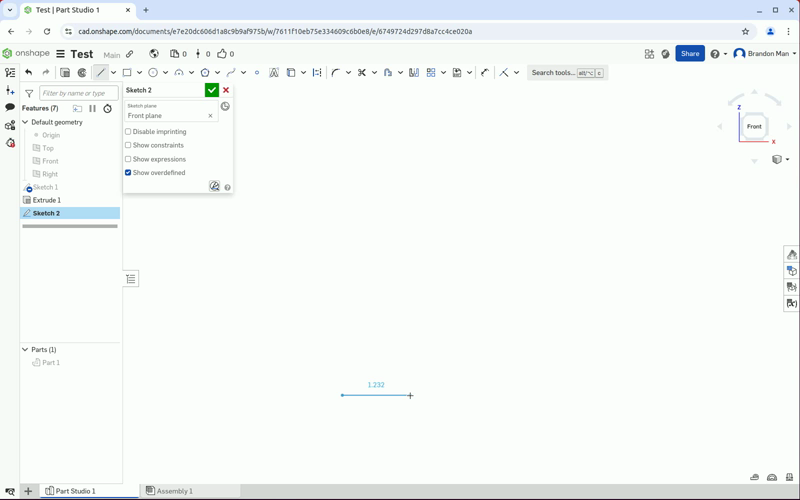
scroll(-6)
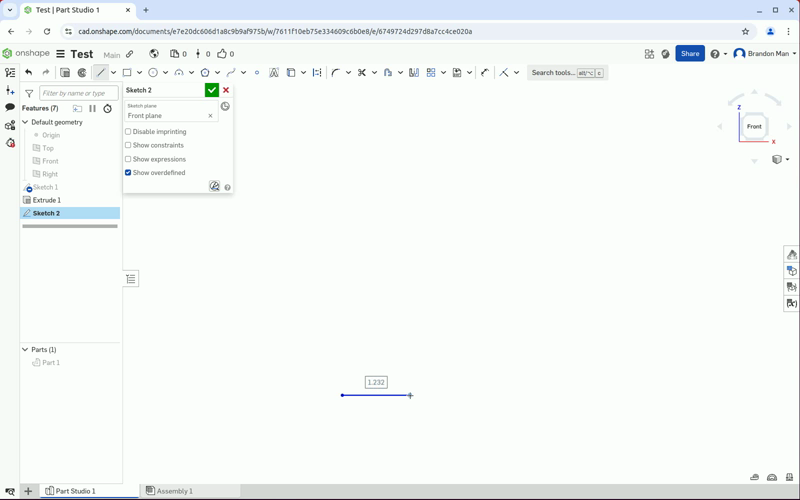
scroll(-6)
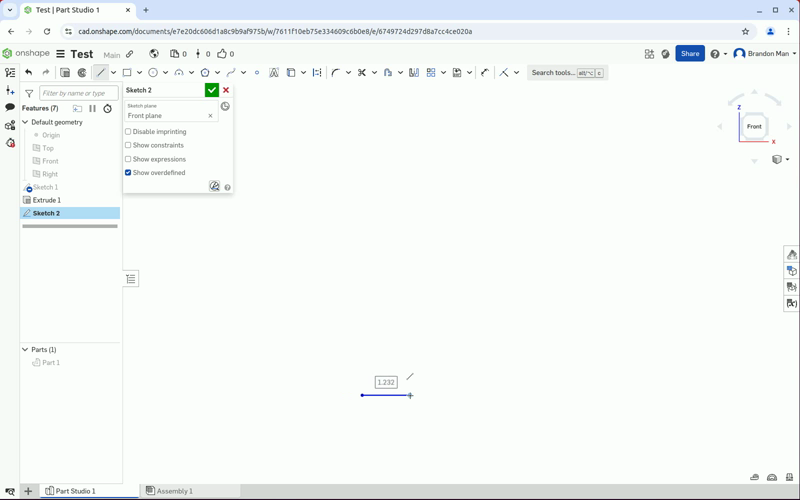
scroll(-6)
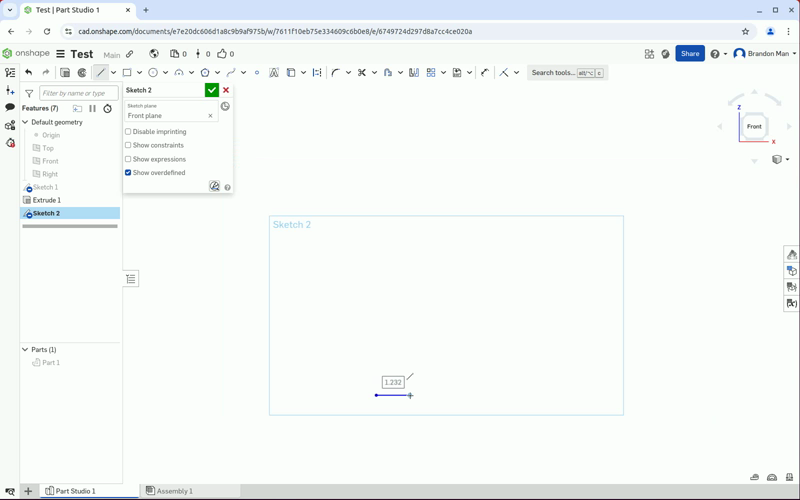
scroll(-6)
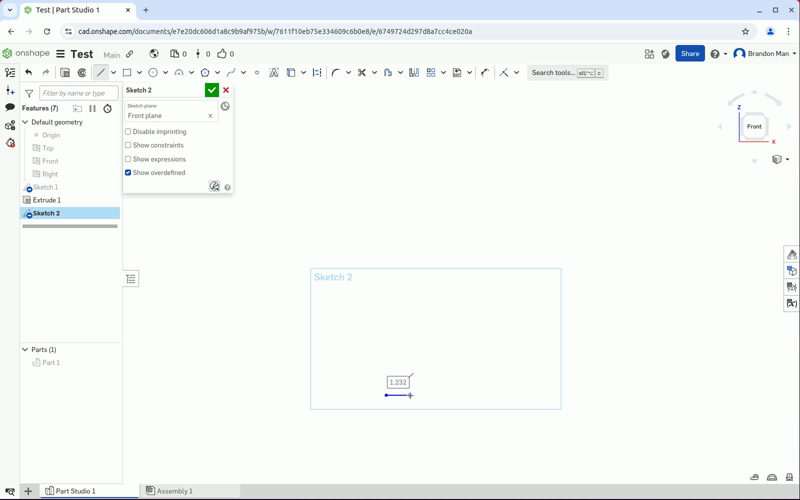
scroll(-6)
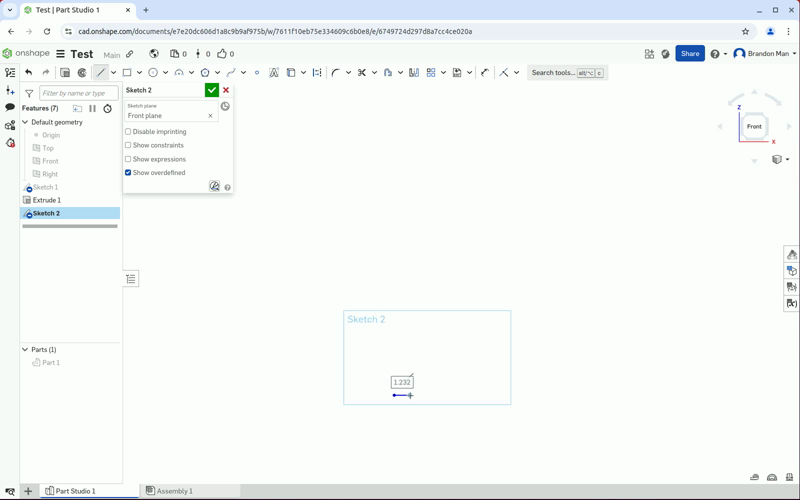
scroll(-6)
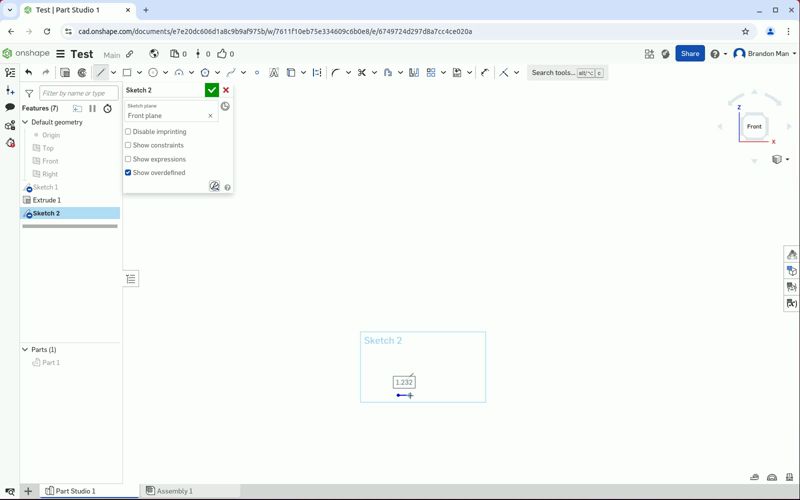
scroll(-6)
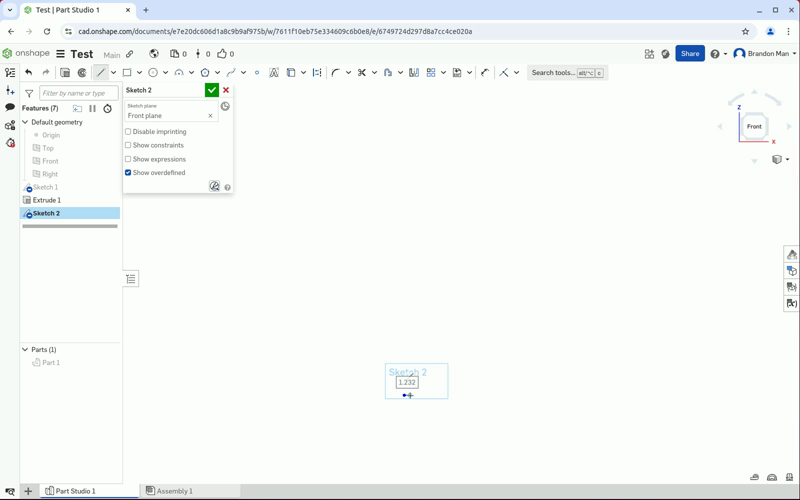
key_up(shift)
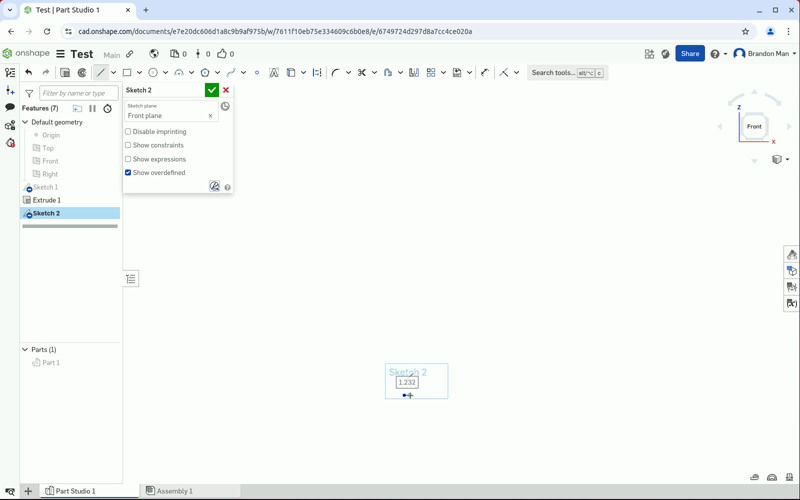
key_down(shift)
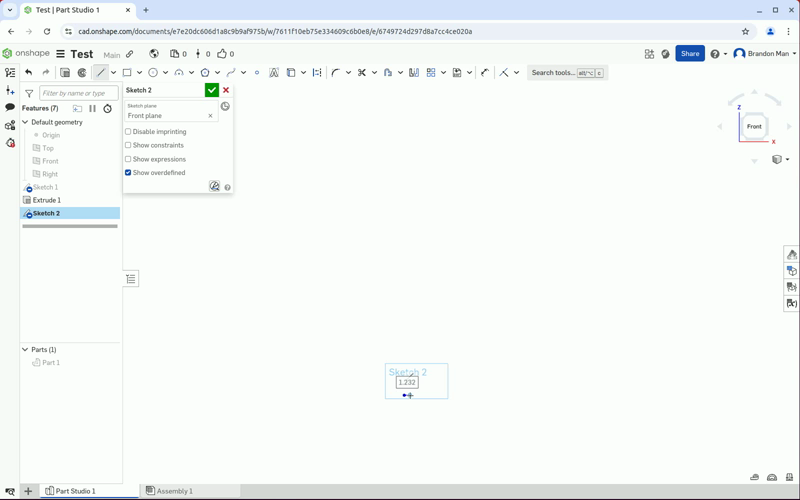
mouse_move(440, 395)
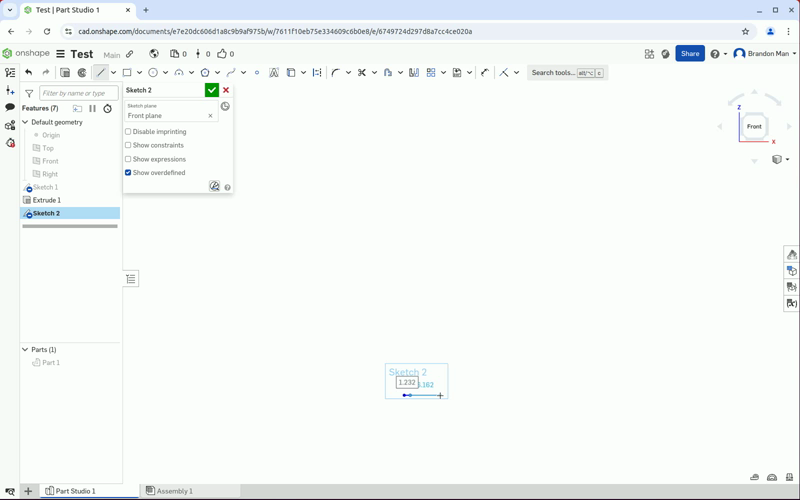
mouse_move(410, 345)
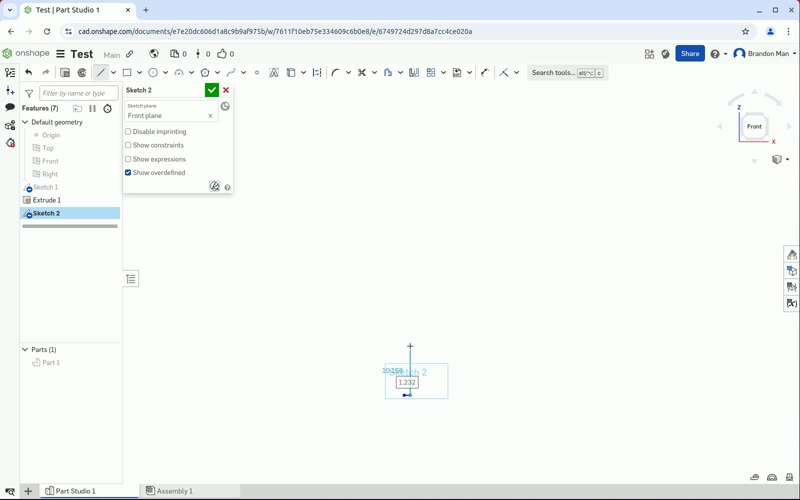
click(410, 345)
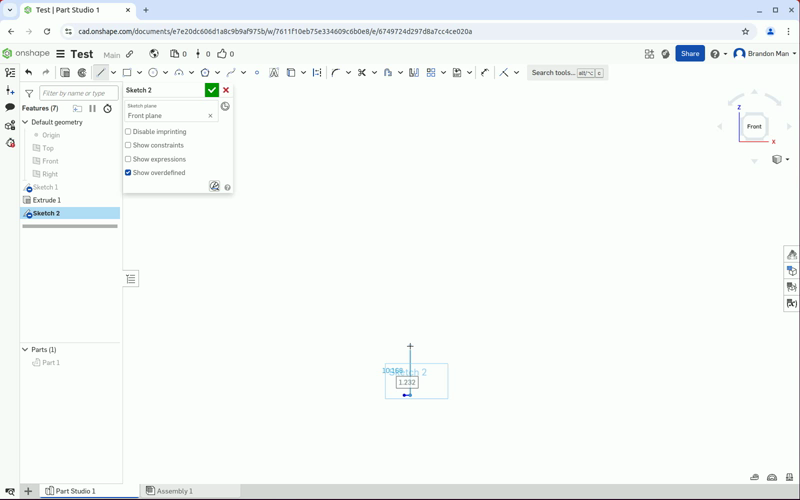
key_up(shift)
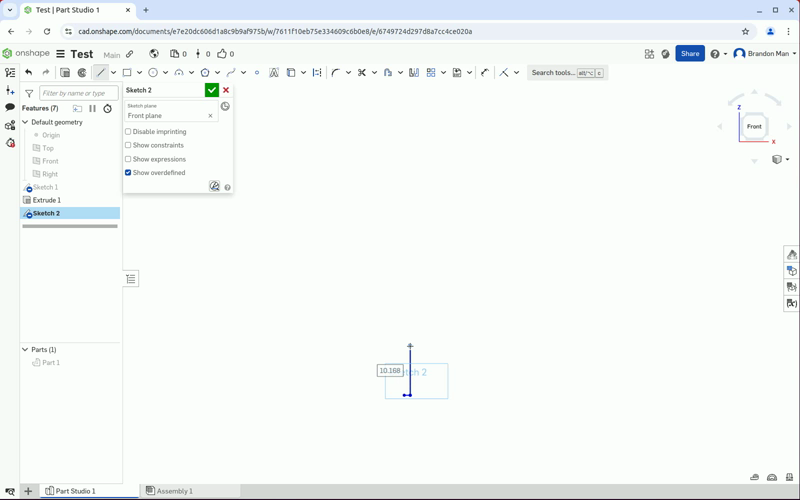
key_down(shift)
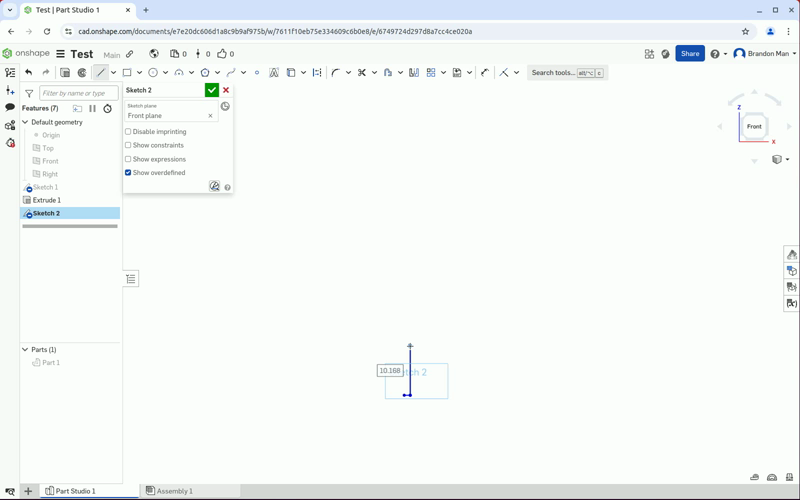
mouse_move(440, 345)
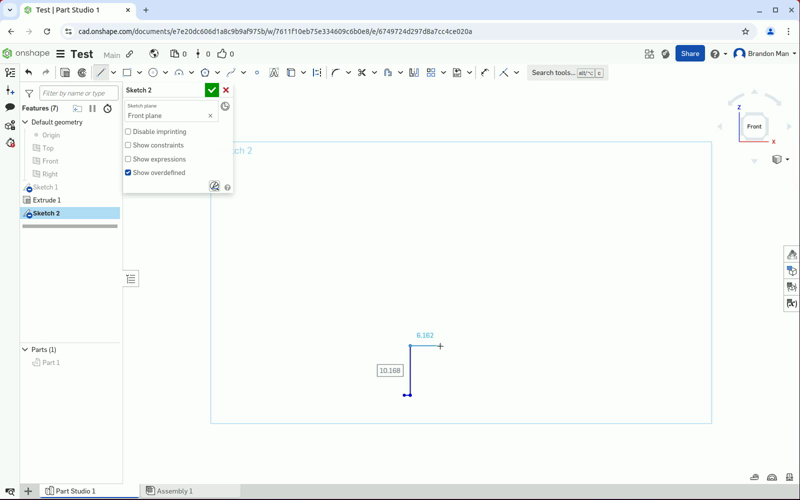
mouse_move(404, 345)
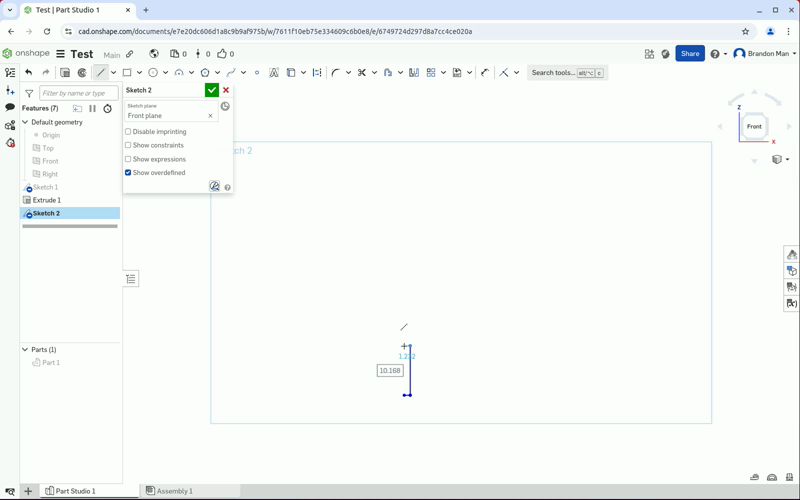
scroll(6)
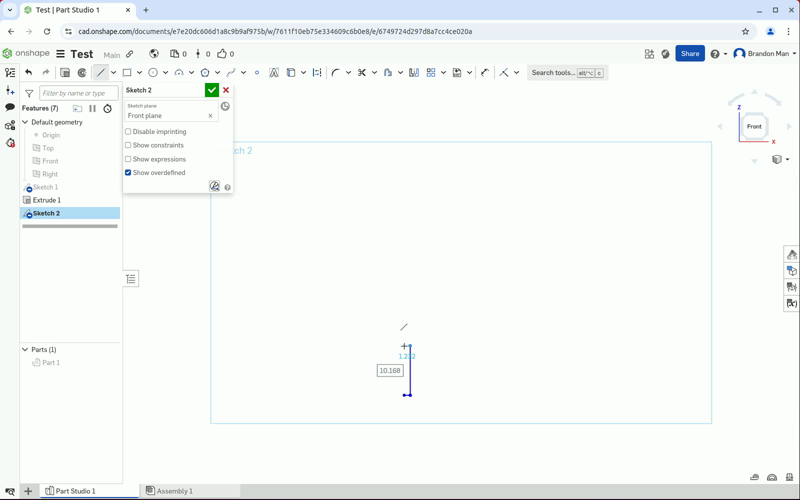
scroll(6)
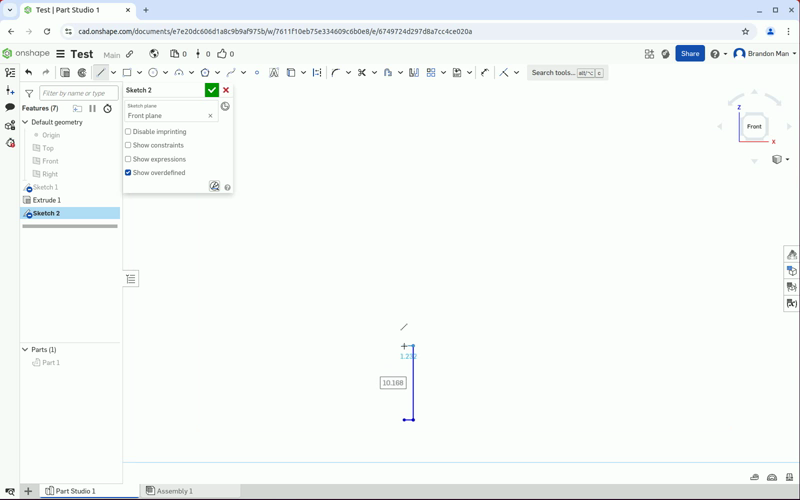
scroll(6)
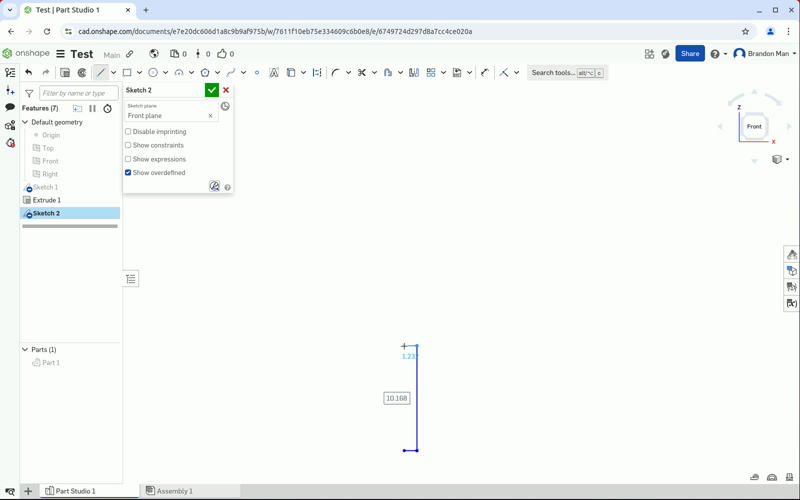
scroll(6)
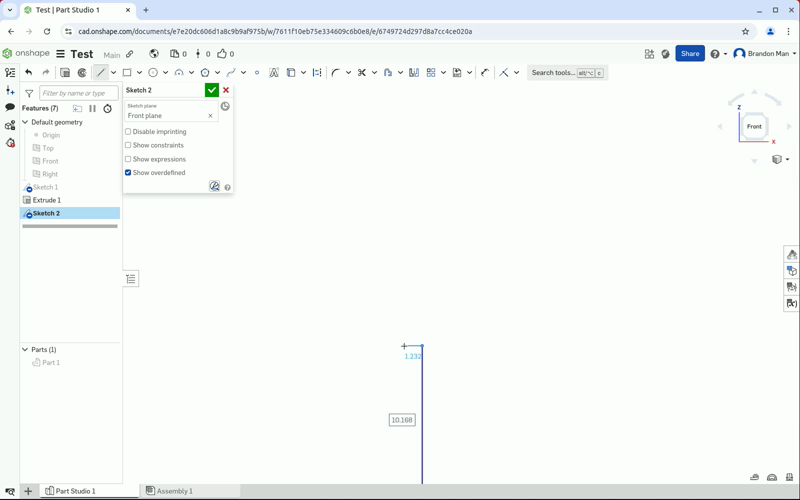
scroll(6)
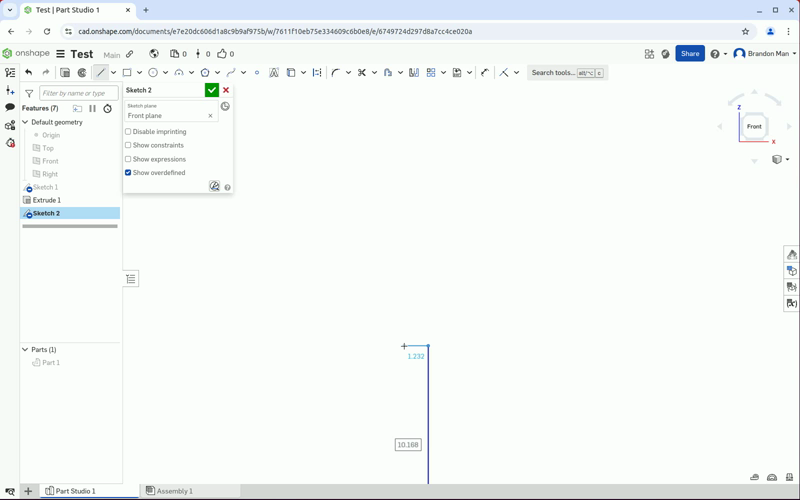
scroll(6)
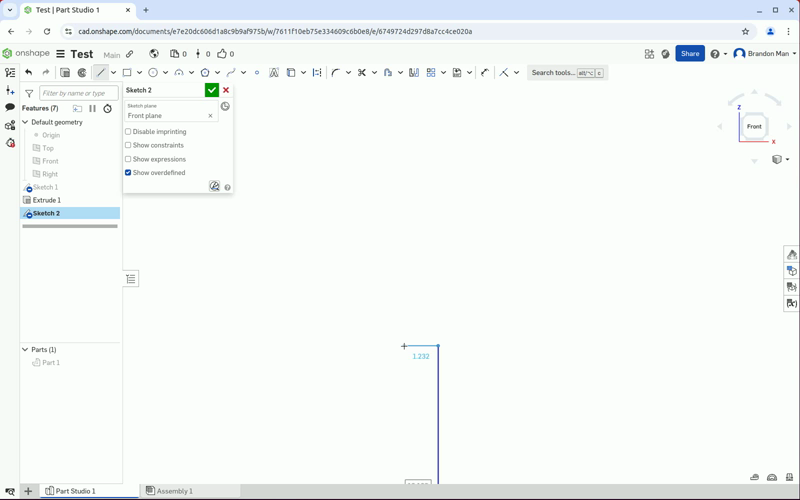
scroll(6)
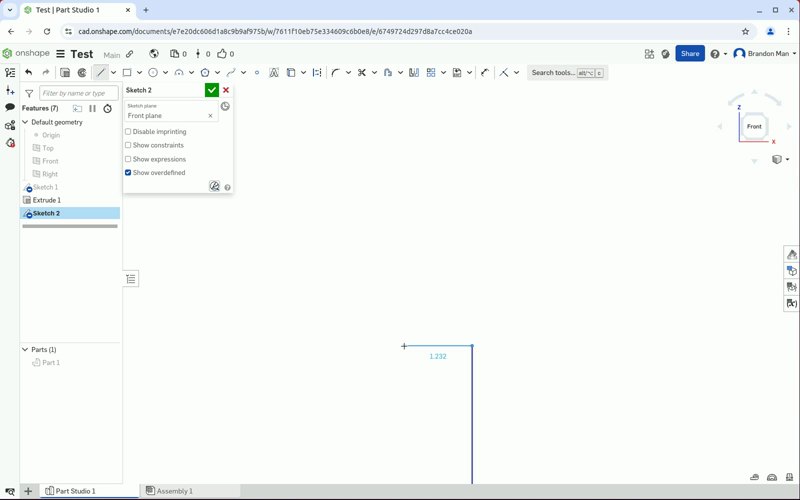
click(404, 345)
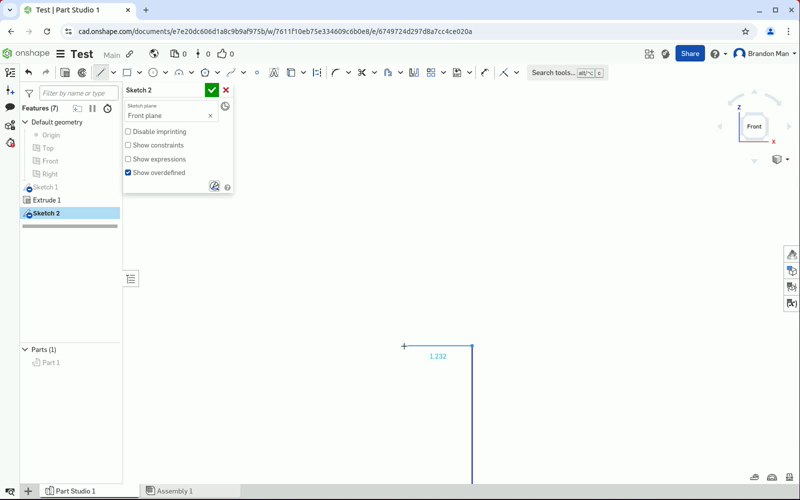
scroll(-6)
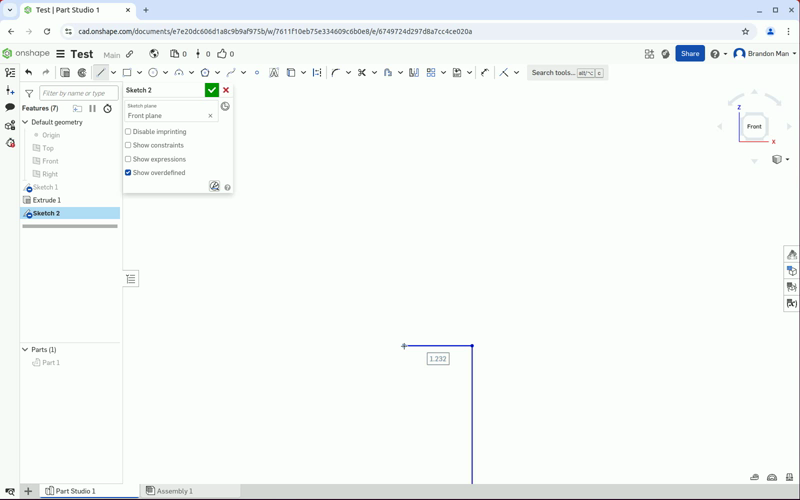
scroll(-6)
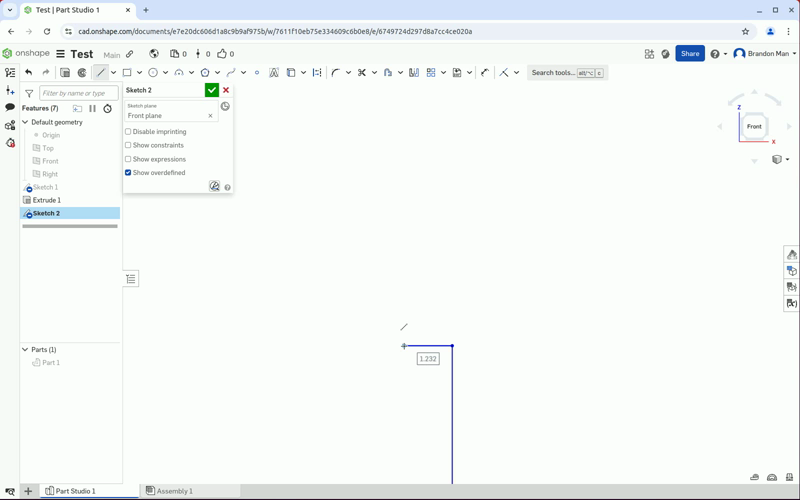
scroll(-6)
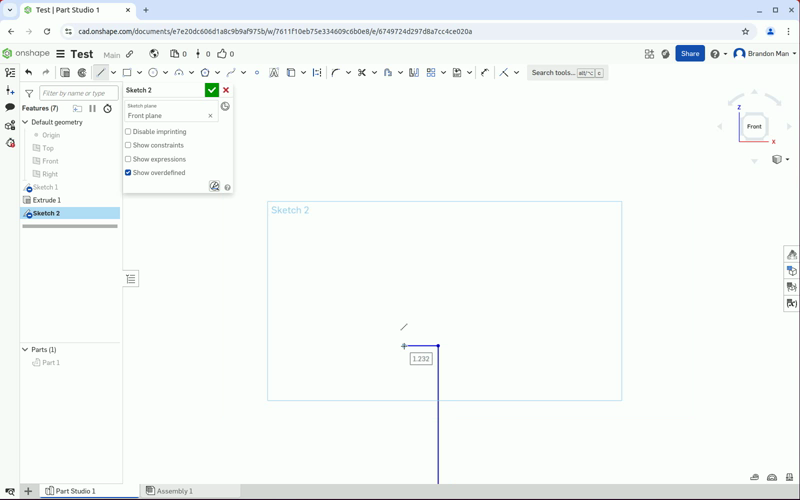
scroll(-6)
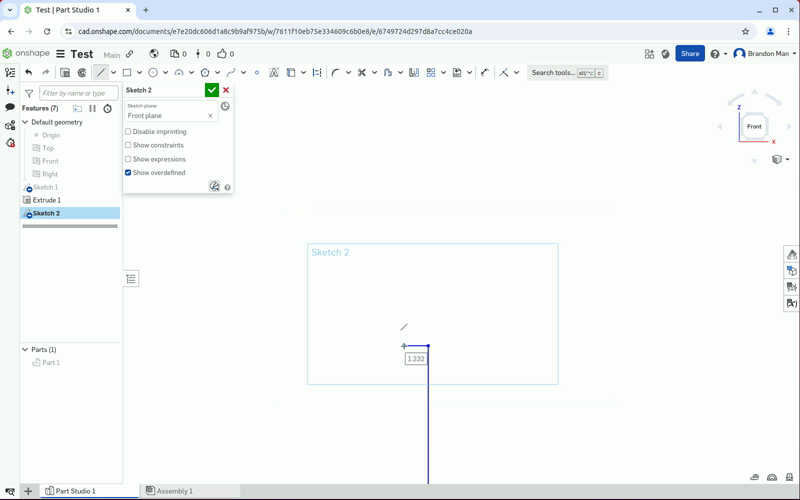
scroll(-6)
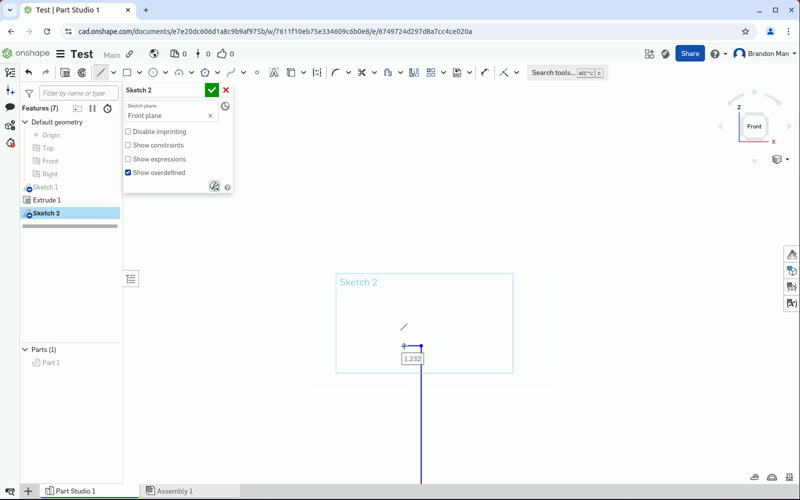
scroll(-6)
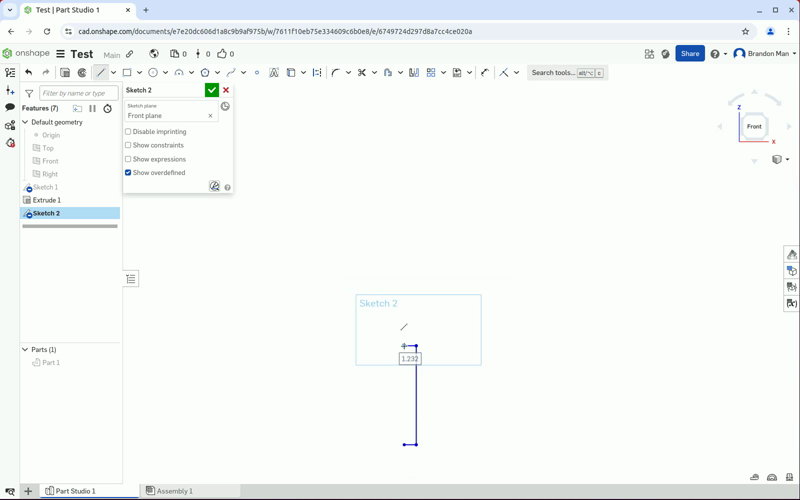
scroll(-6)
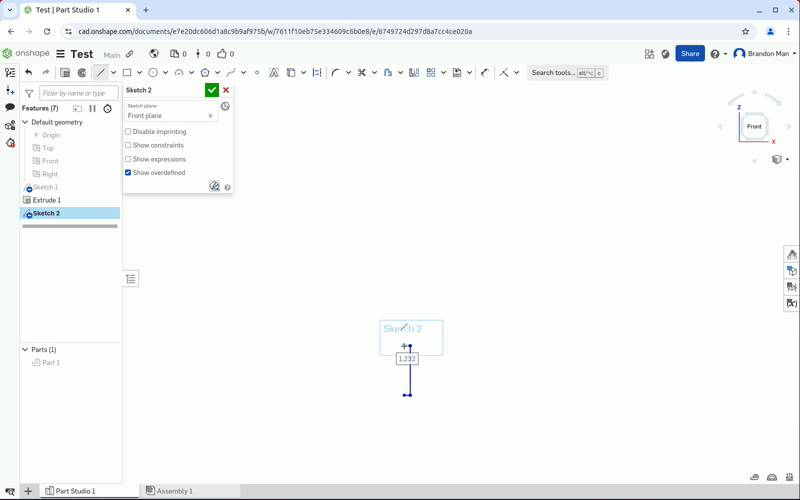
key_up(shift)
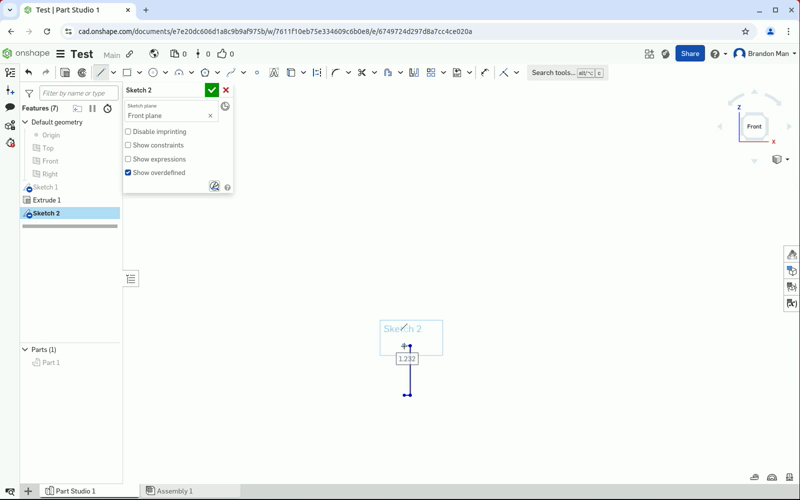
mouse_move(434, 345)
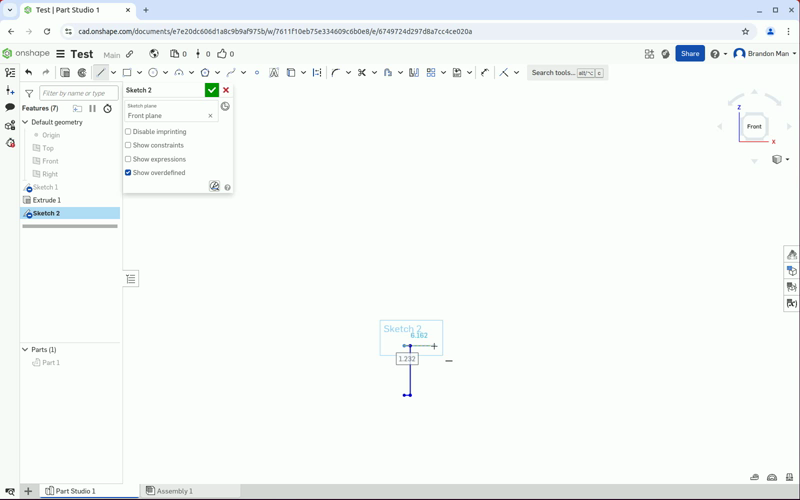
key_down(shift)
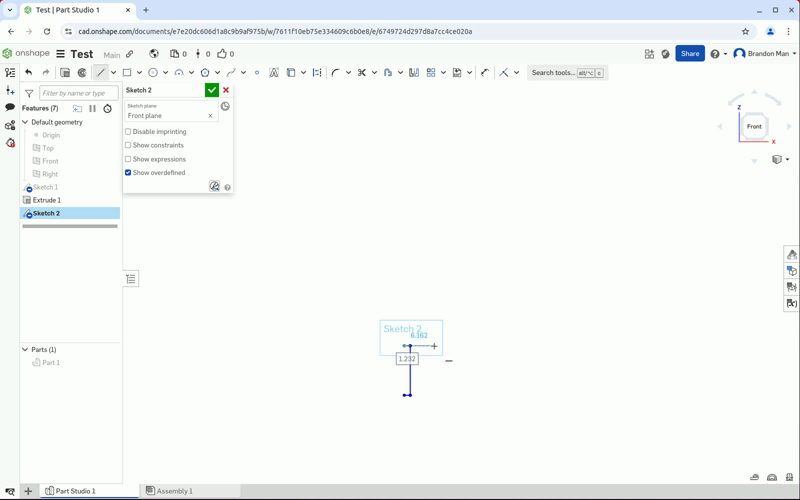
mouse_move(404, 395)
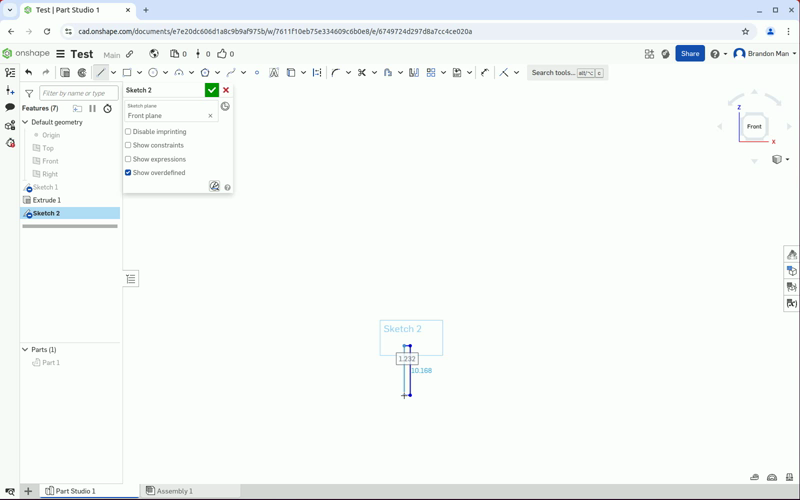
key_up(shift)
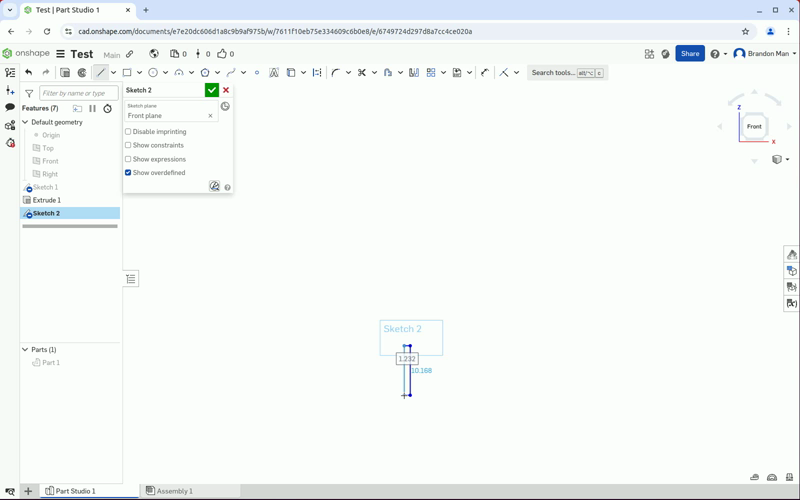
click(404, 395)
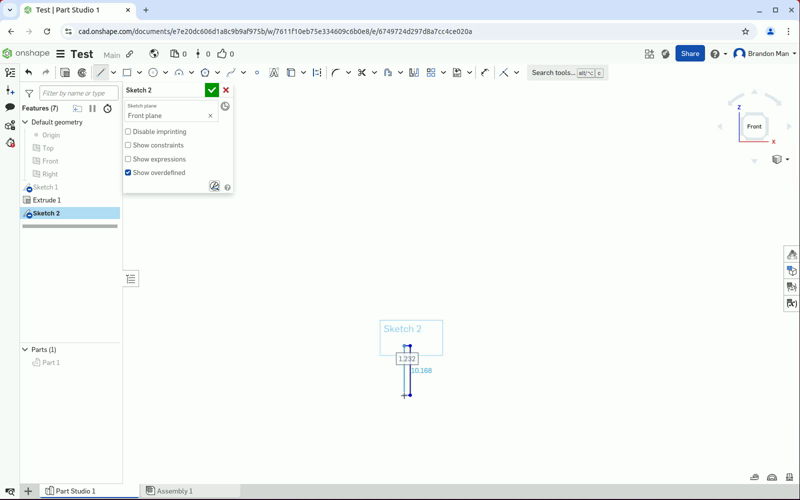
key(esc)
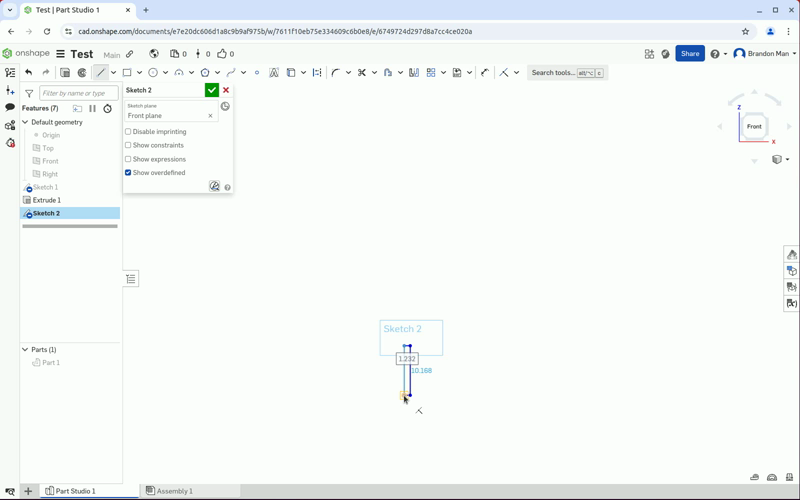
mouse_move(406, 363)
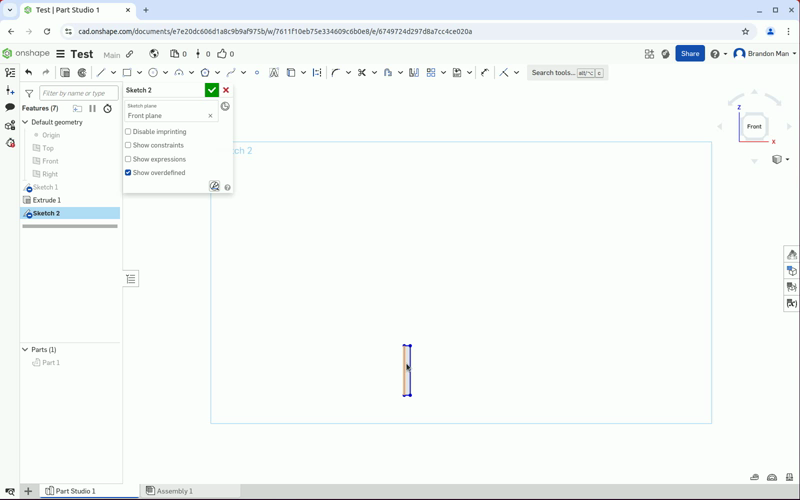
scroll(6)
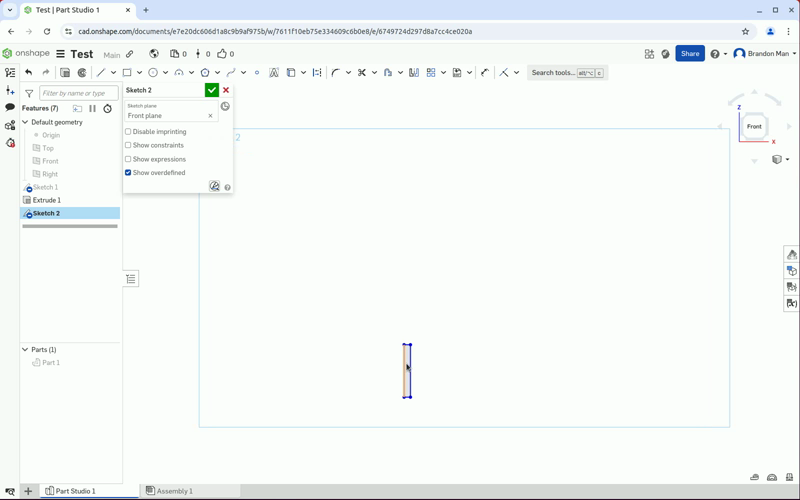
scroll(6)
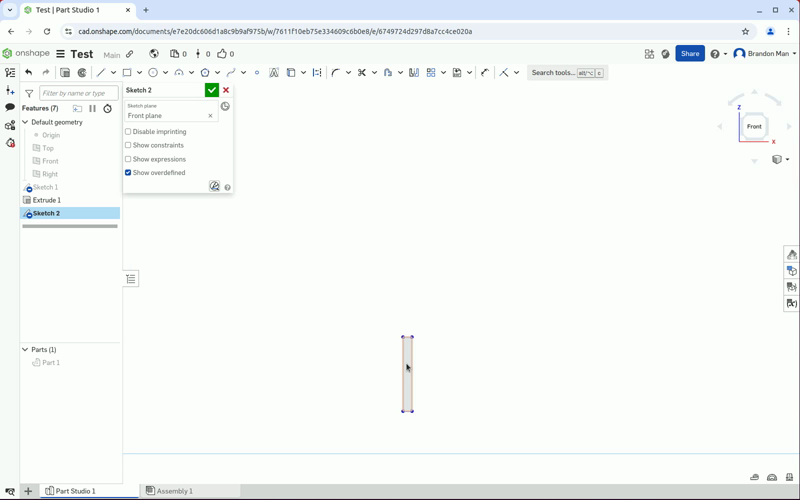
scroll(6)
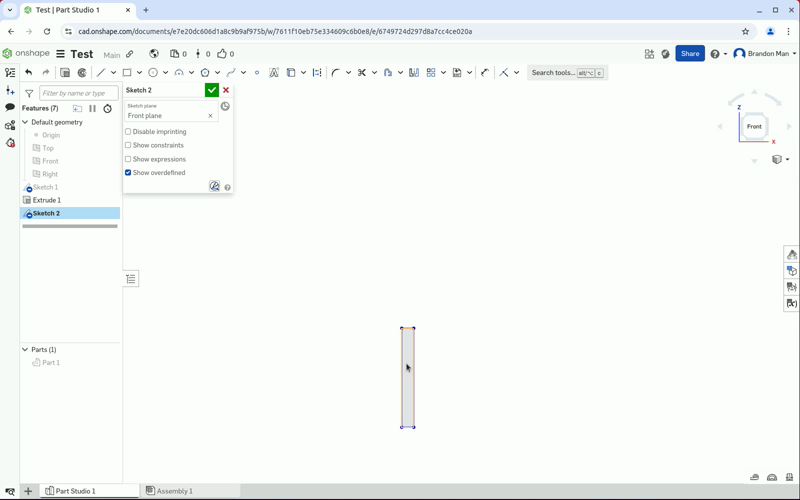
scroll(6)
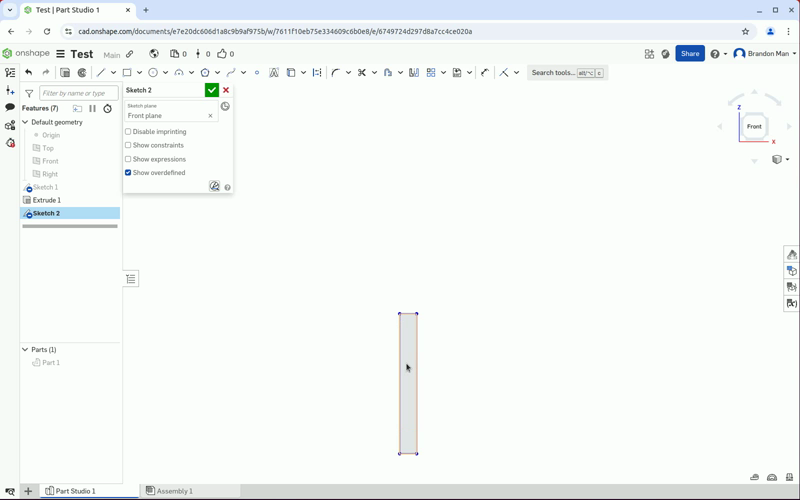
scroll(6)
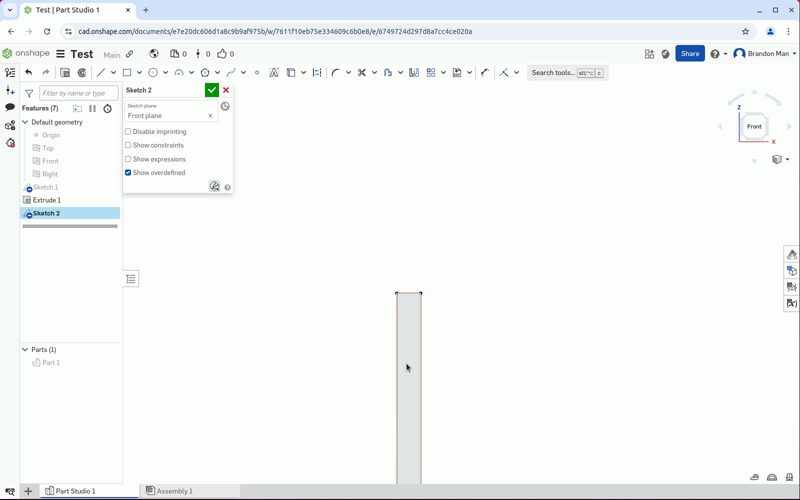
scroll(6)
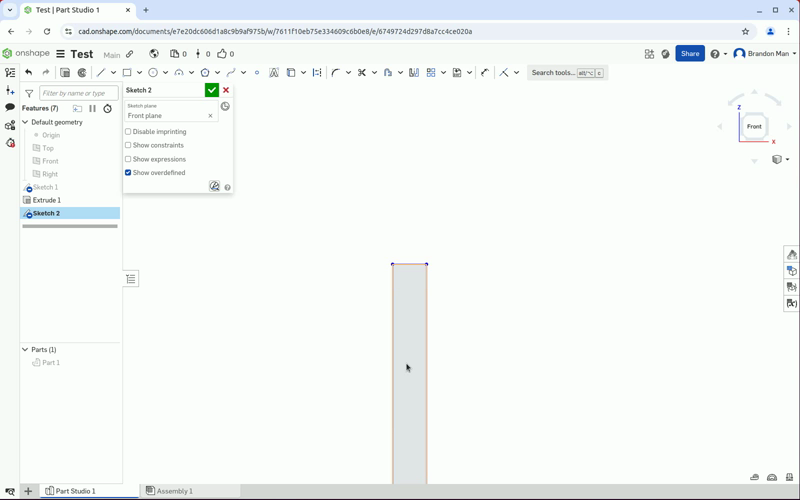
scroll(6)
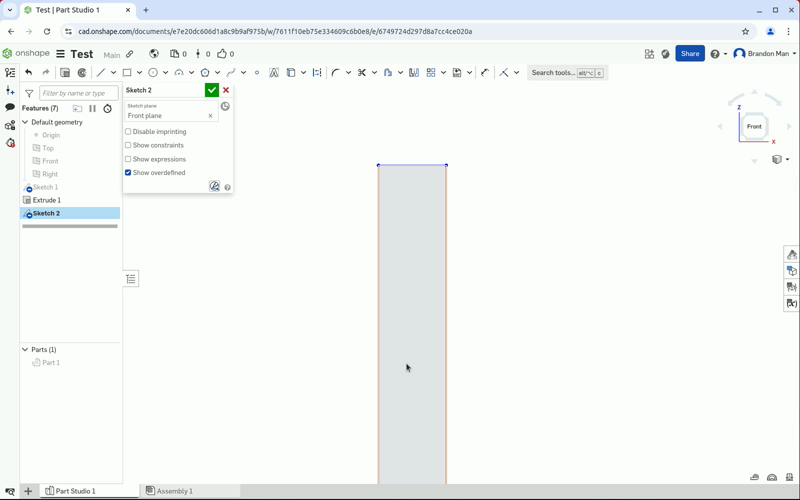
click(406, 363)
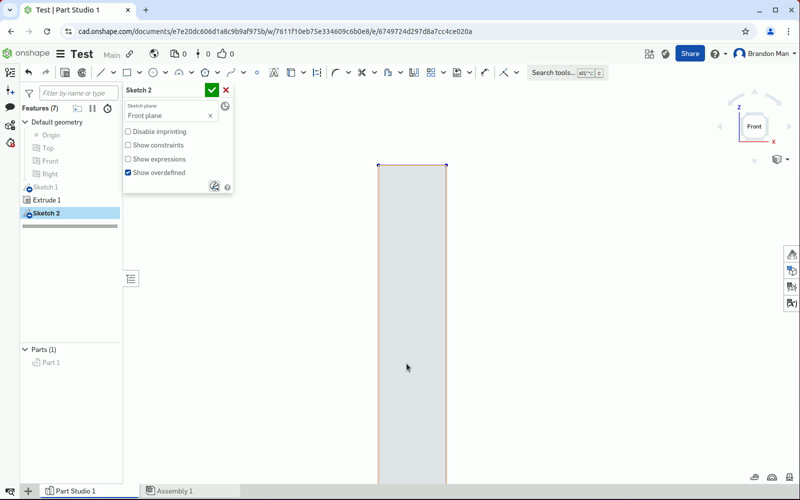
scroll(-6)
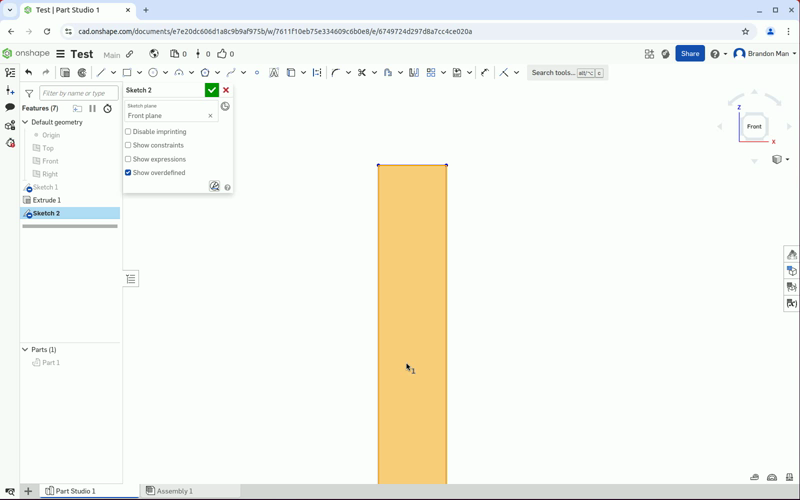
scroll(-6)
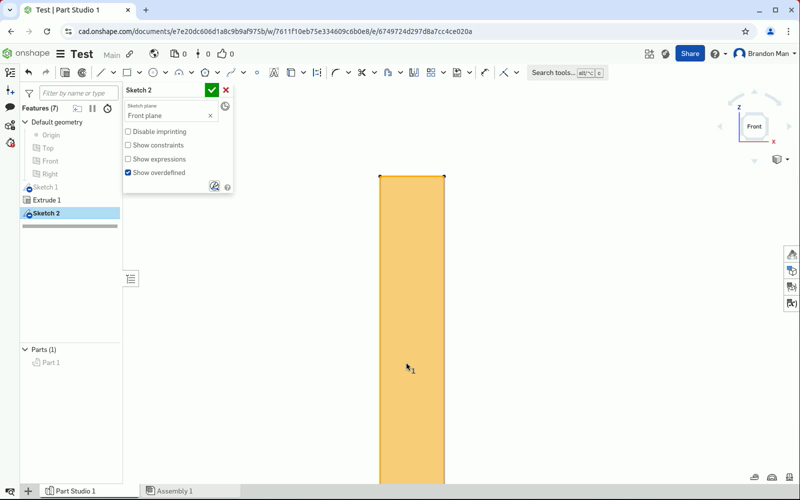
scroll(-6)
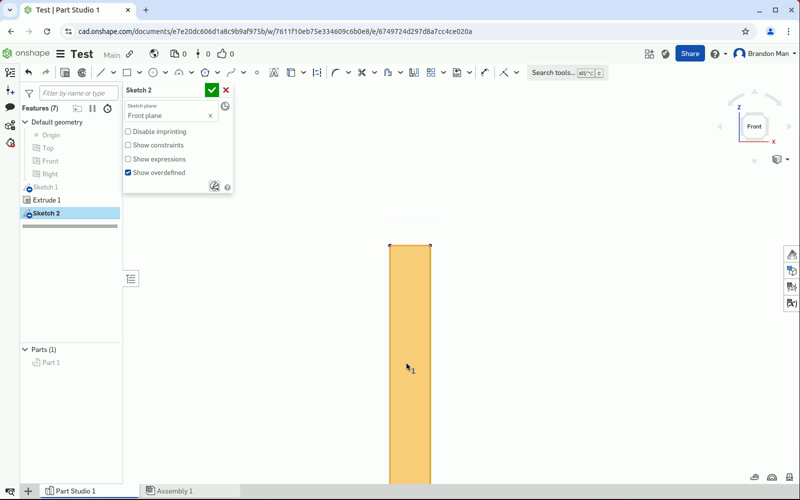
scroll(-6)
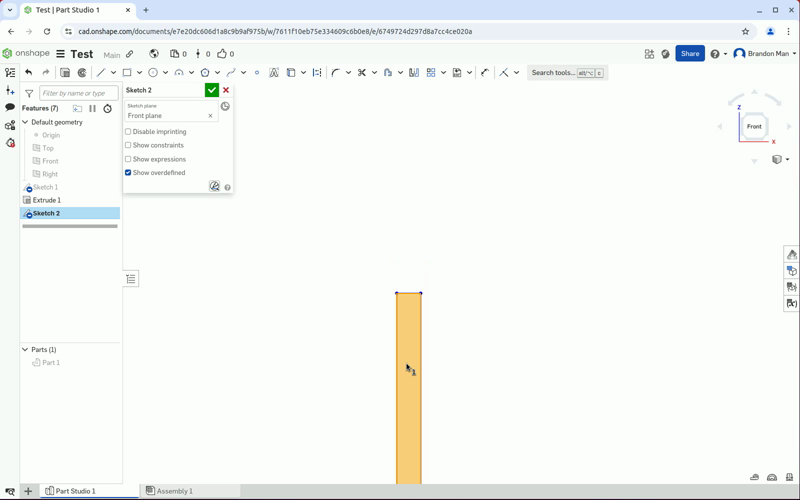
scroll(-6)
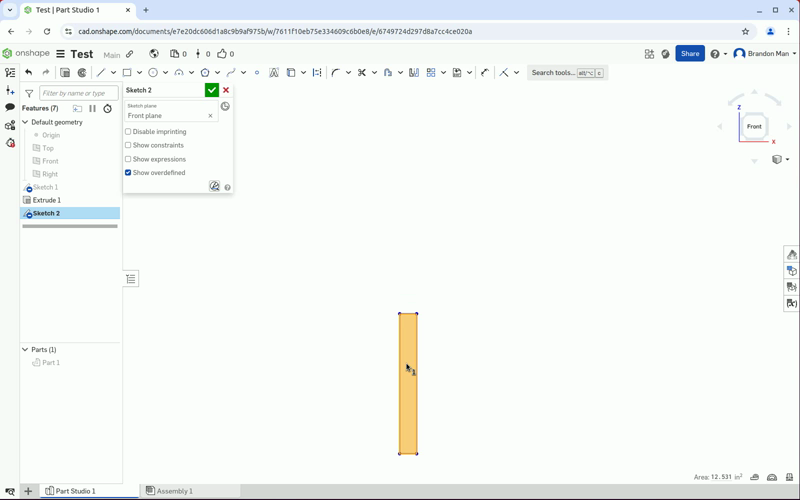
scroll(-6)
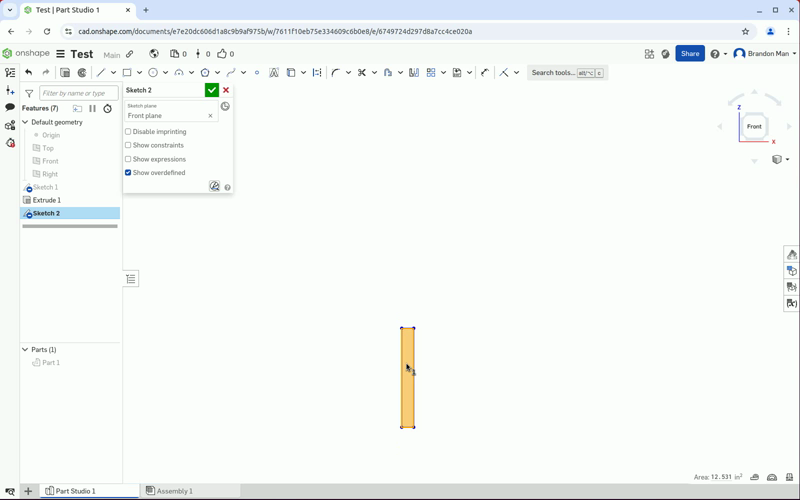
scroll(-6)
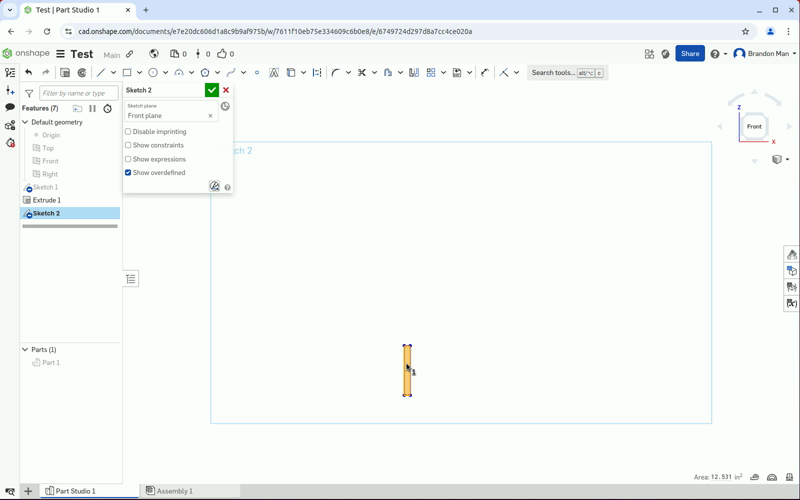
mouse_move(73, 352)
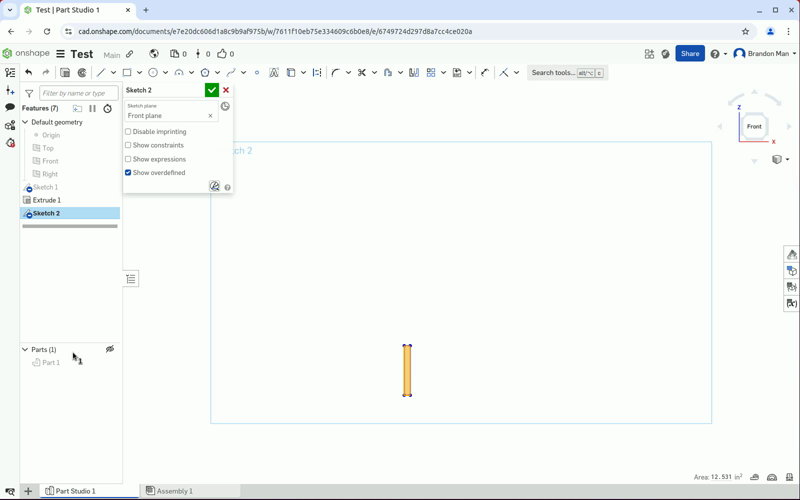
key(shift+y)
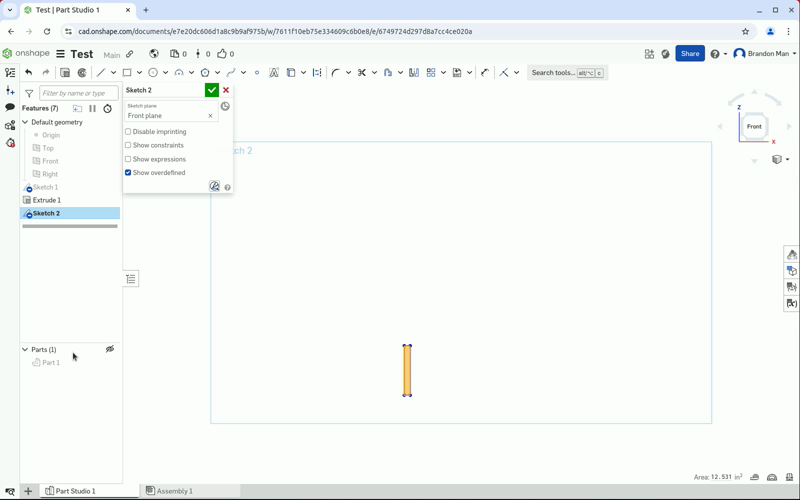
key(shift+e)
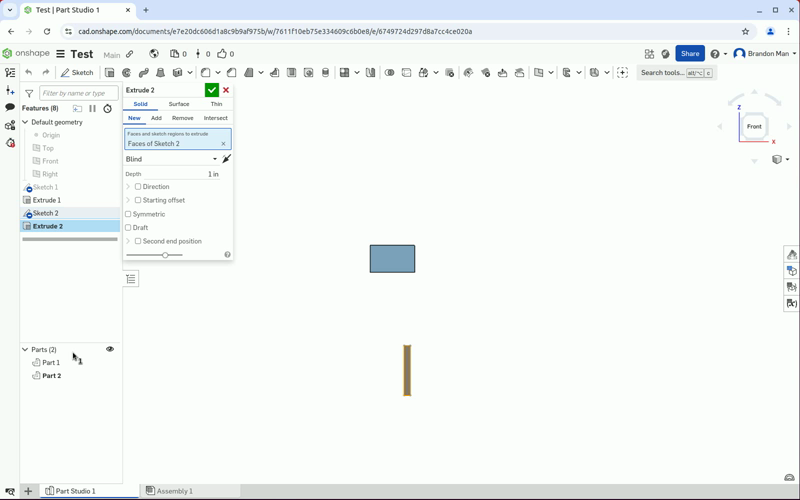
mouse_move(143, 106)
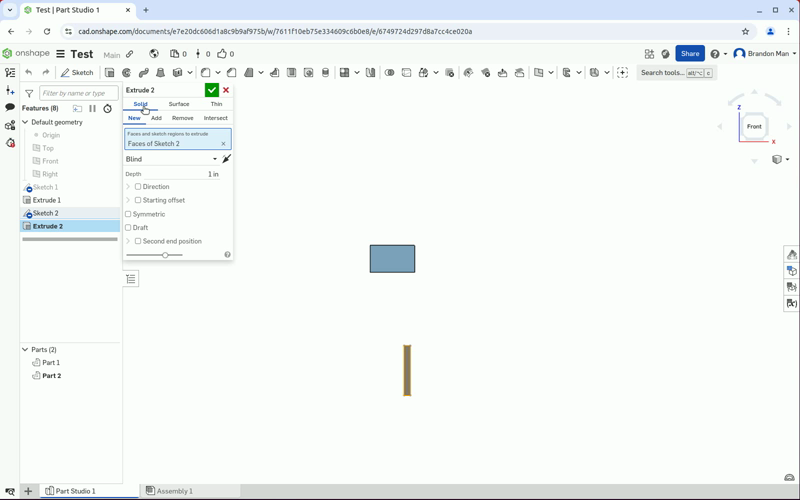
click(143, 106)
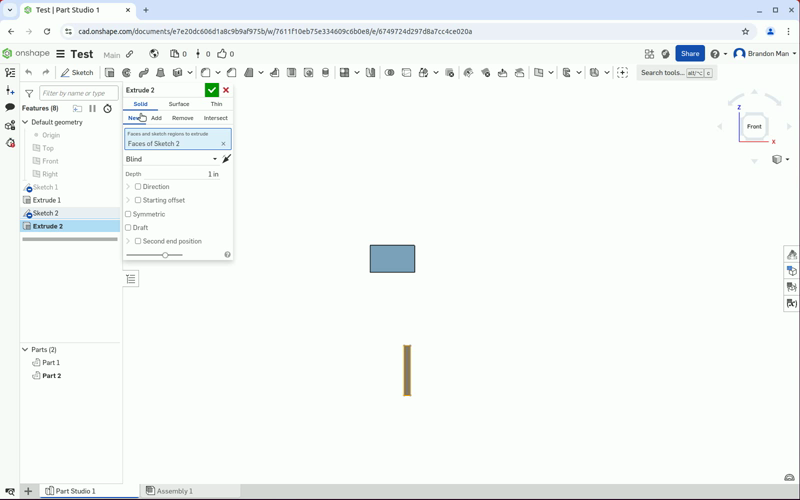
mouse_move(137, 120)
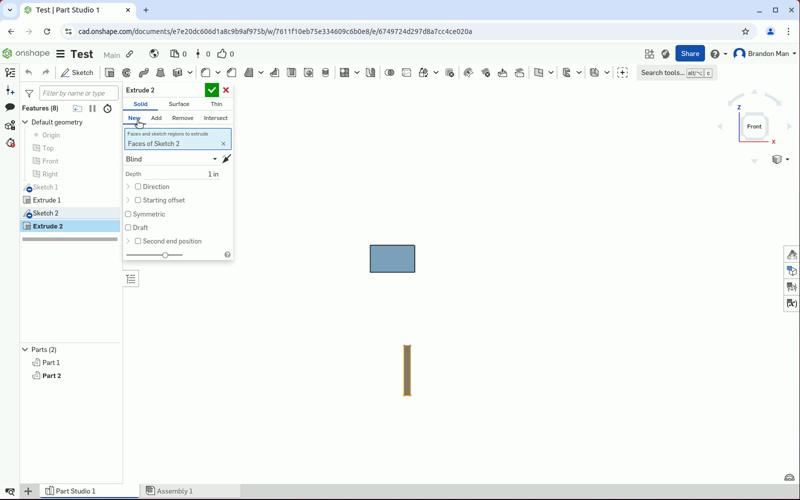
click(137, 120)
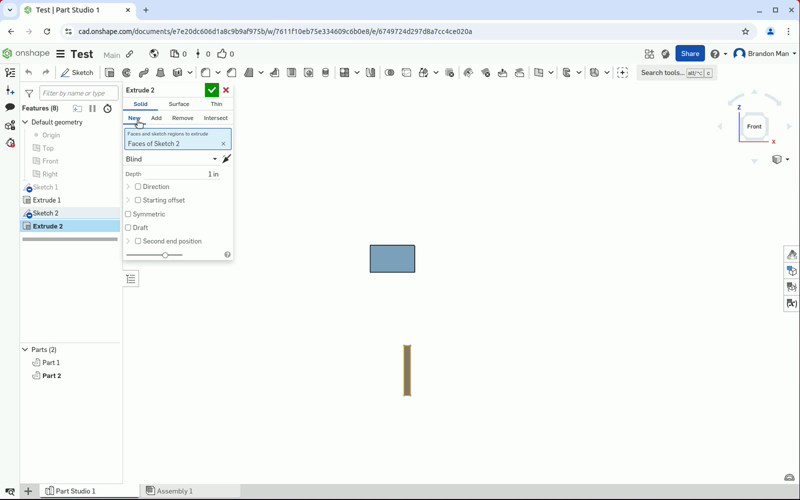
key(tab, 4)
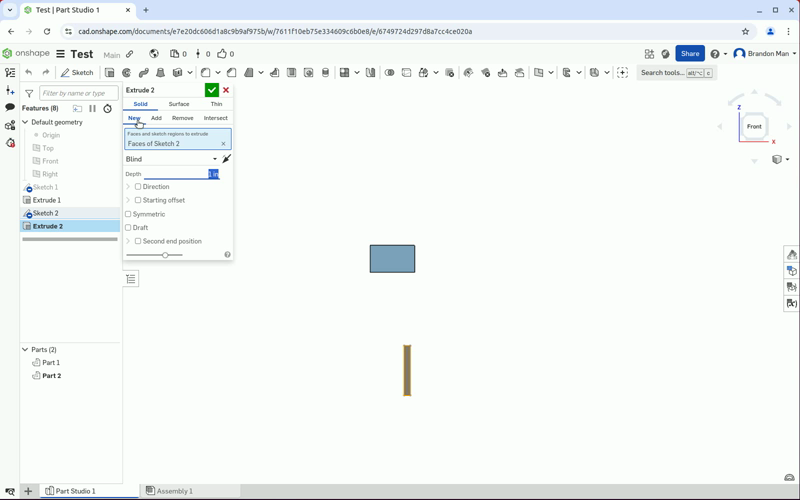
text(12.276)
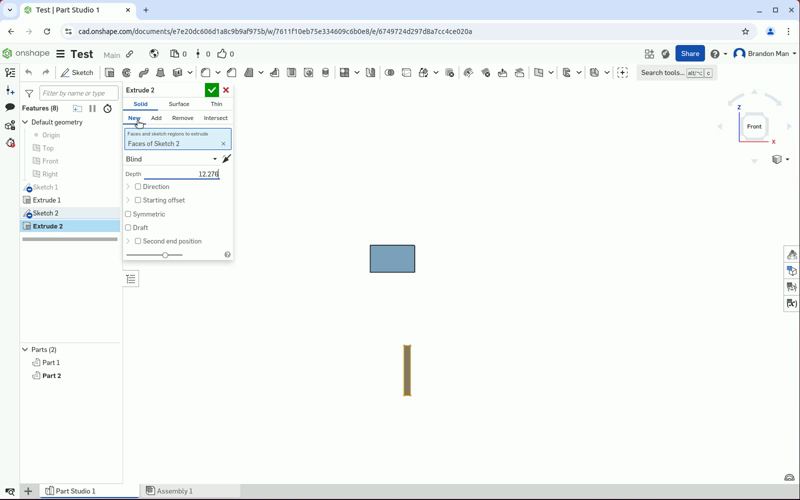
key(enter)
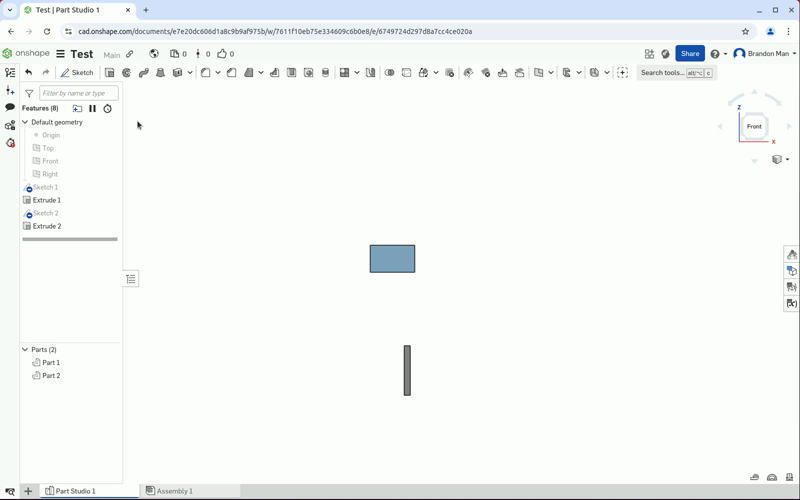
key(shift+h)
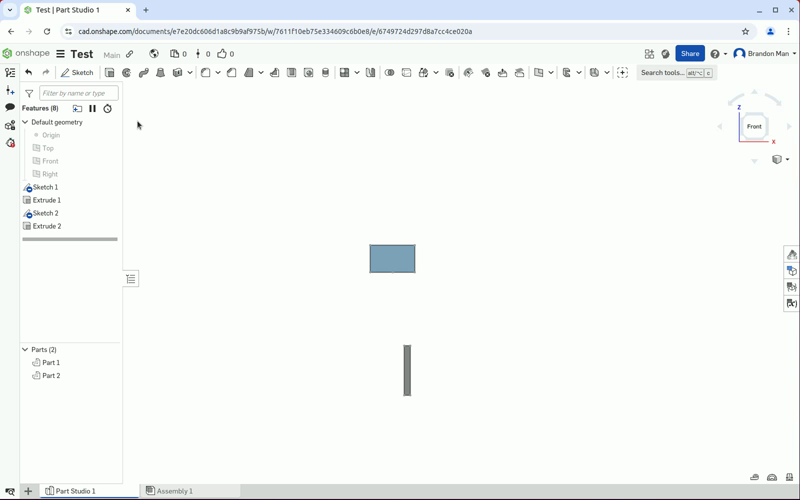
key(shift+h)
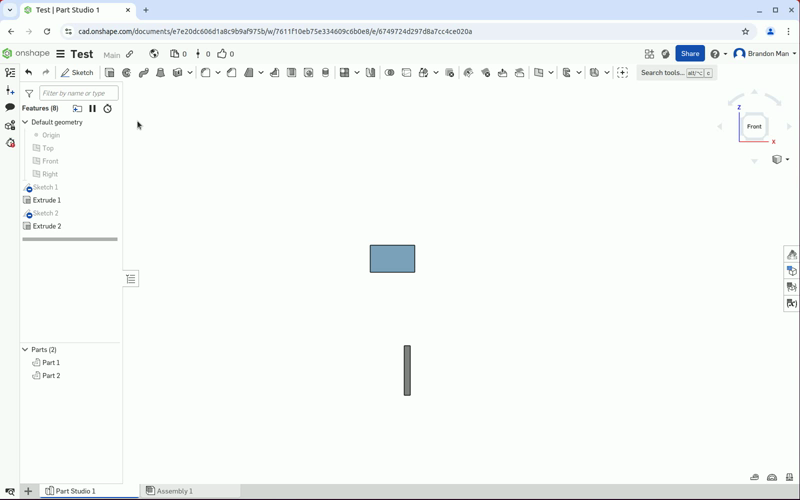
mouse_move(73, 189)
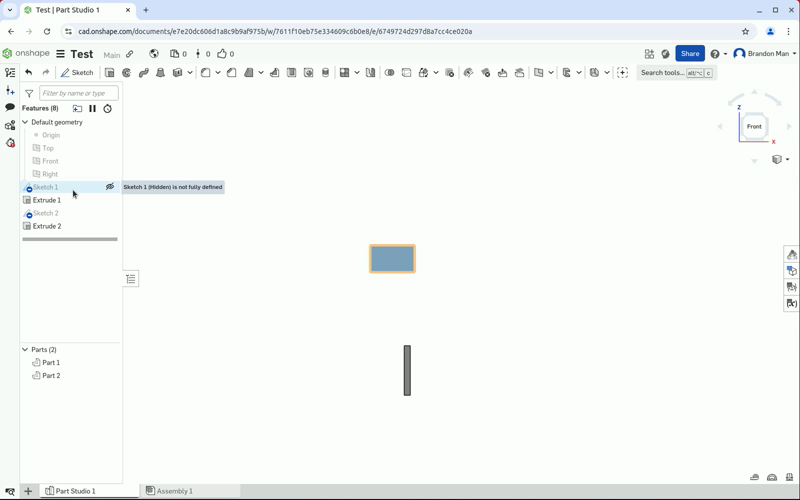
click(73, 189)
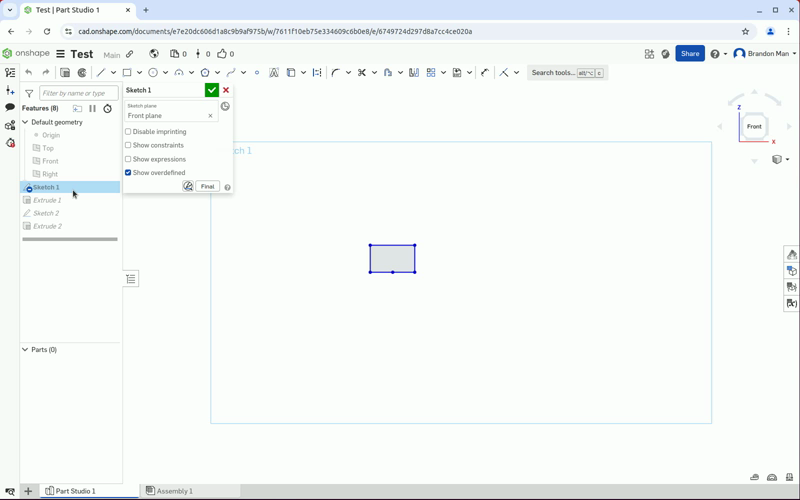
mouse_move(229, 92)
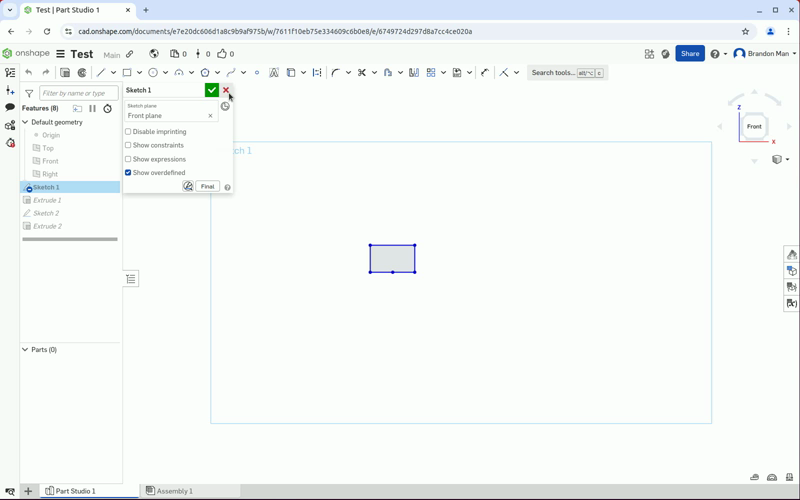
click(229, 92)
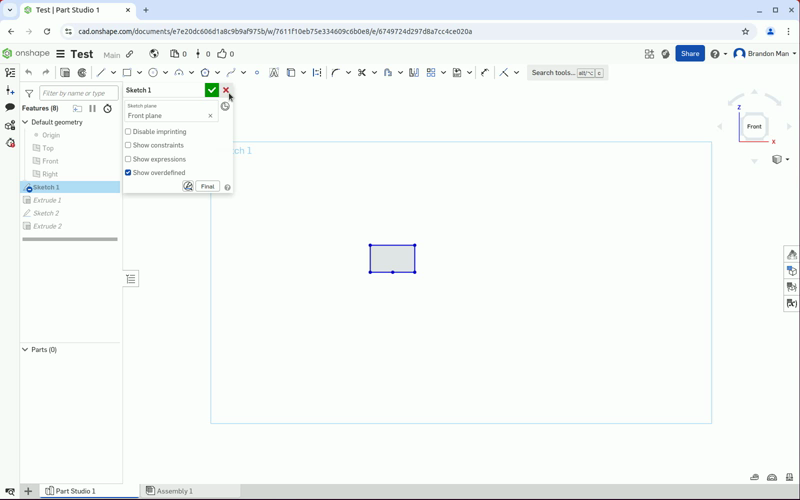
key(shift+s)
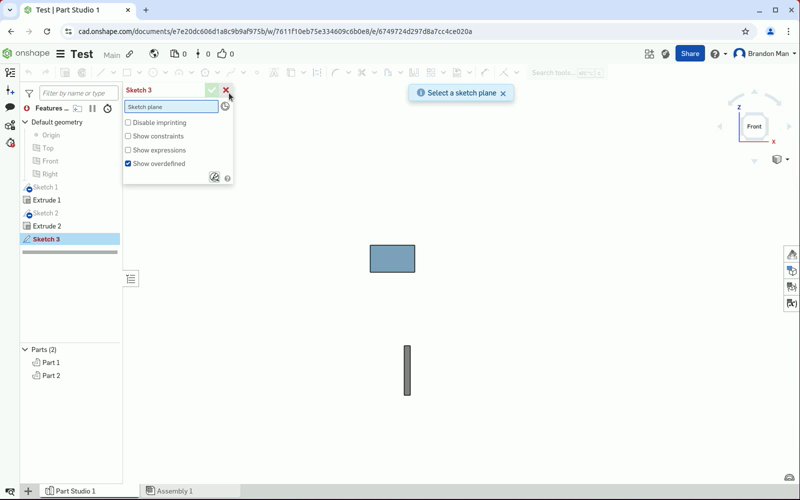
mouse_move(73, 163)
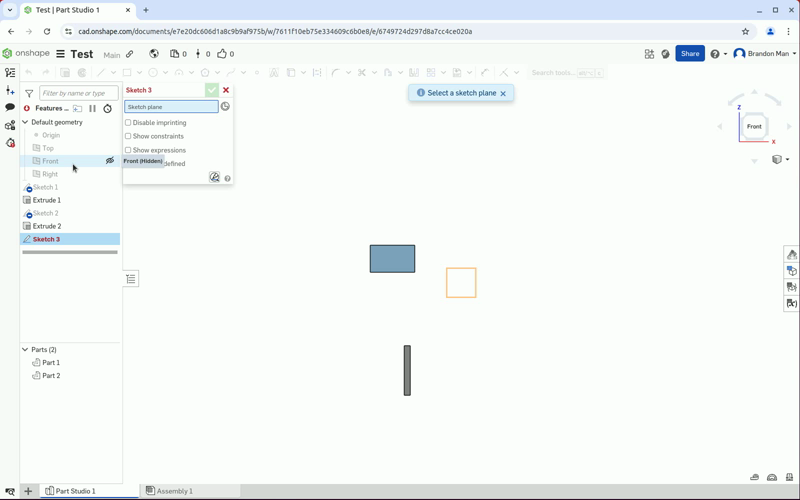
click(73, 163)
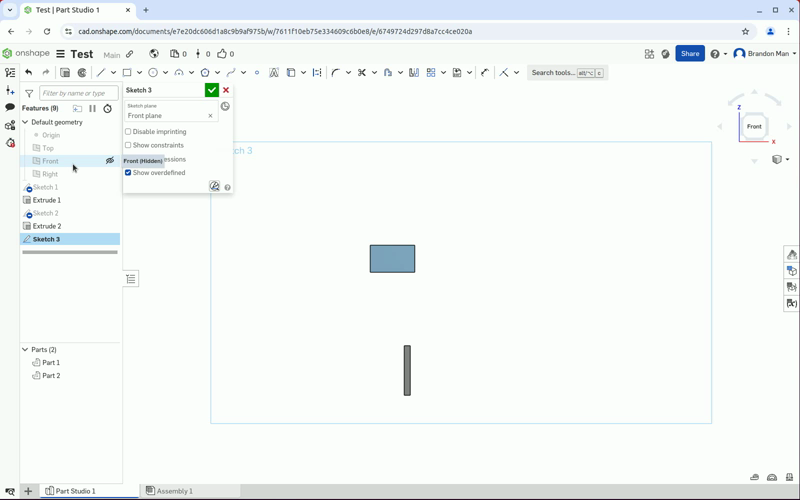
mouse_move(73, 352)
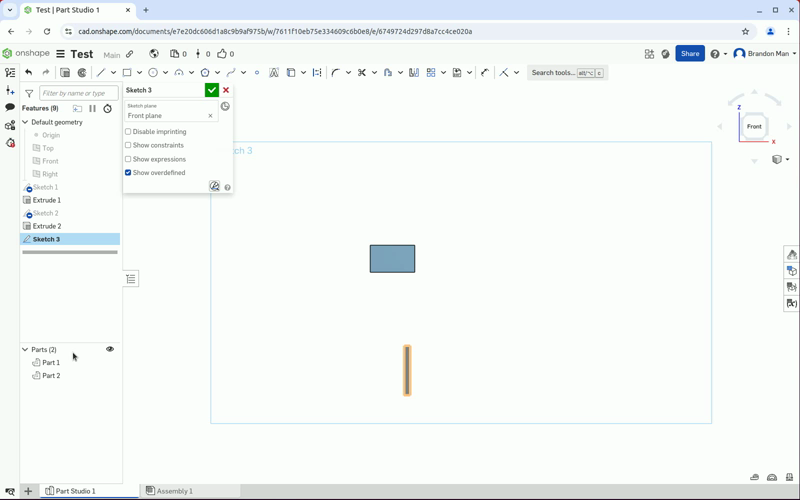
key(y)
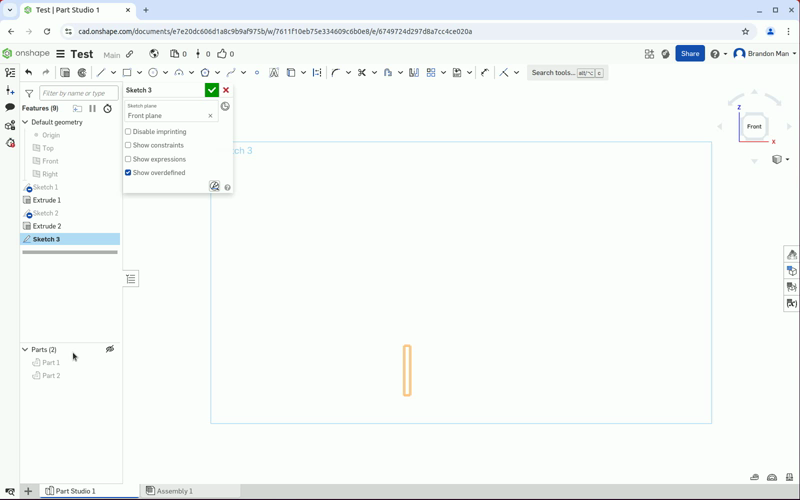
key(l)
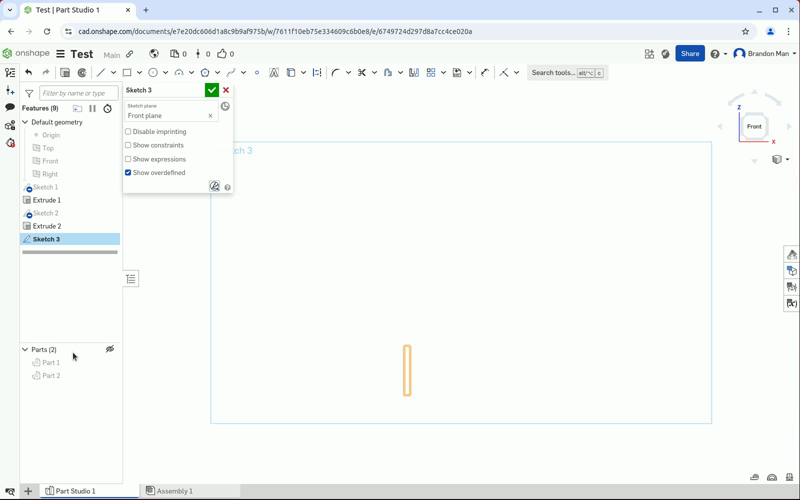
key_down(shift)
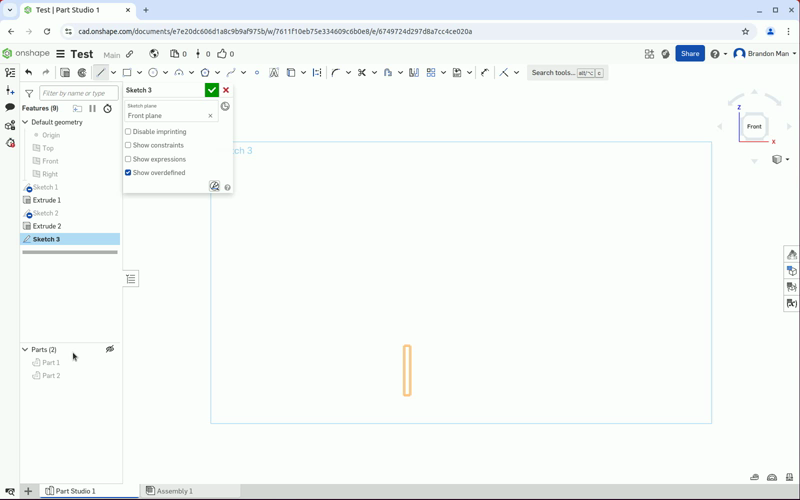
mouse_move(392, 292)
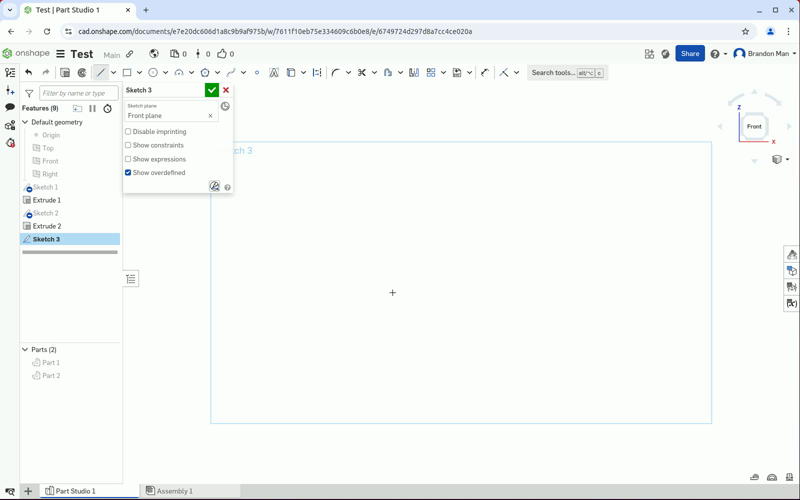
click(392, 292)
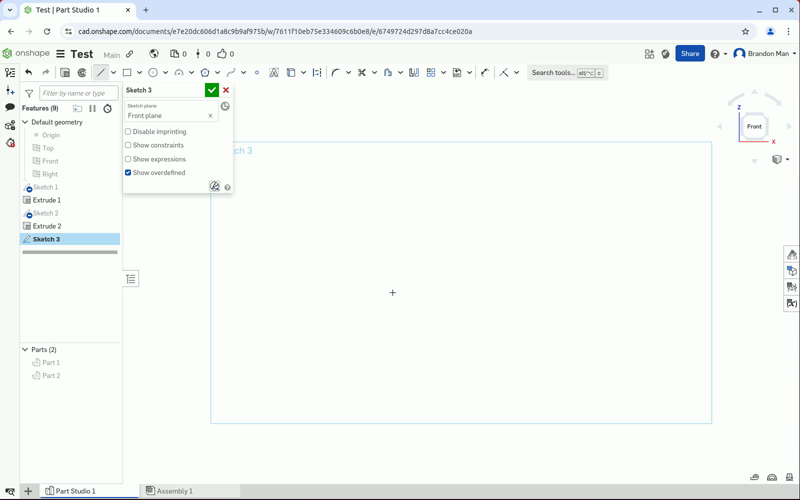
key_up(shift)
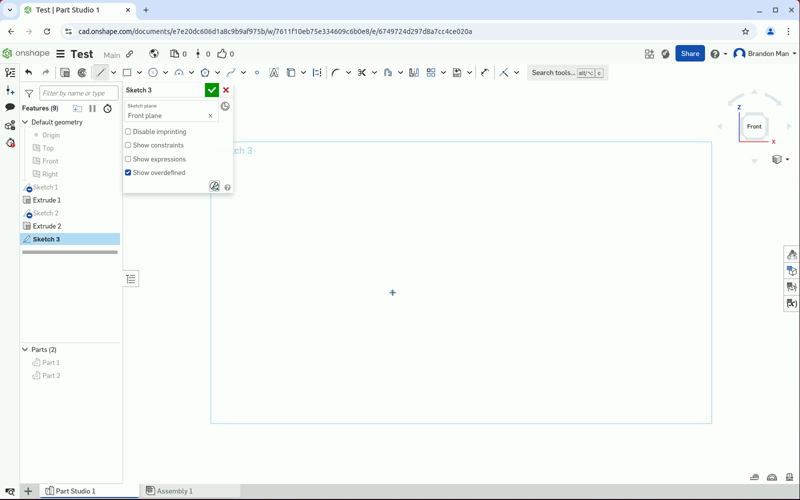
key_down(shift)
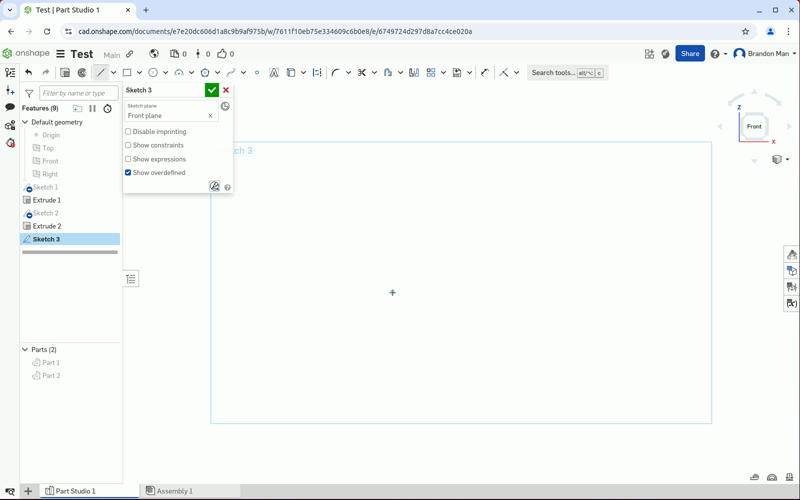
mouse_move(422, 292)
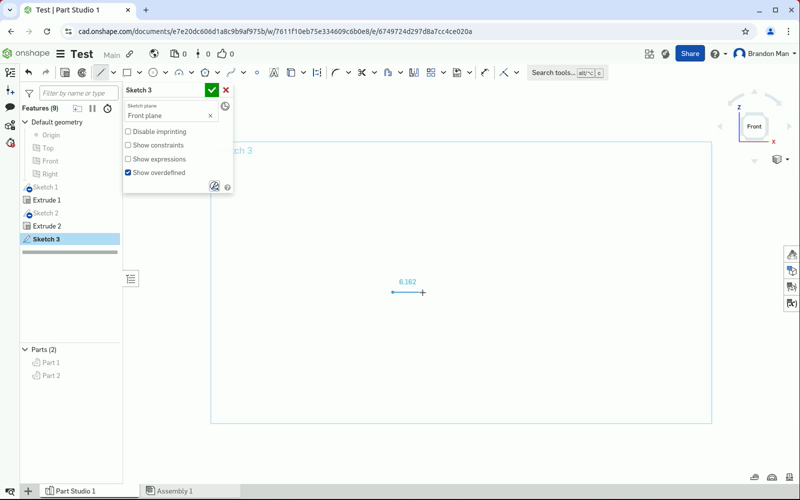
mouse_move(417, 292)
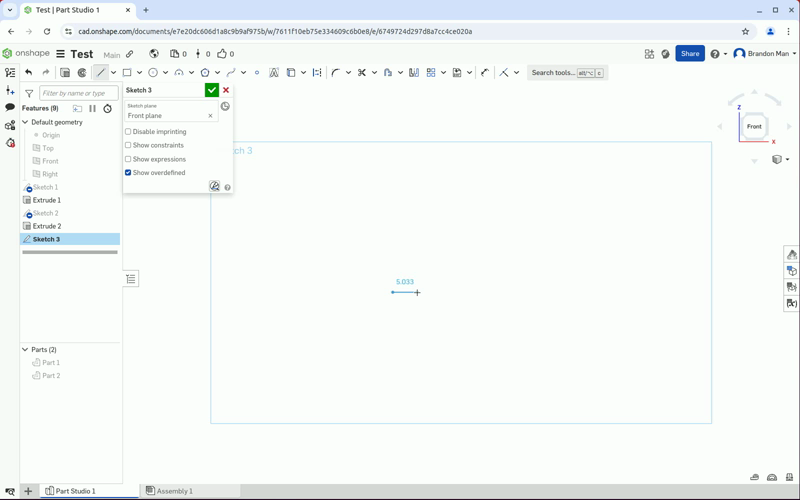
click(417, 292)
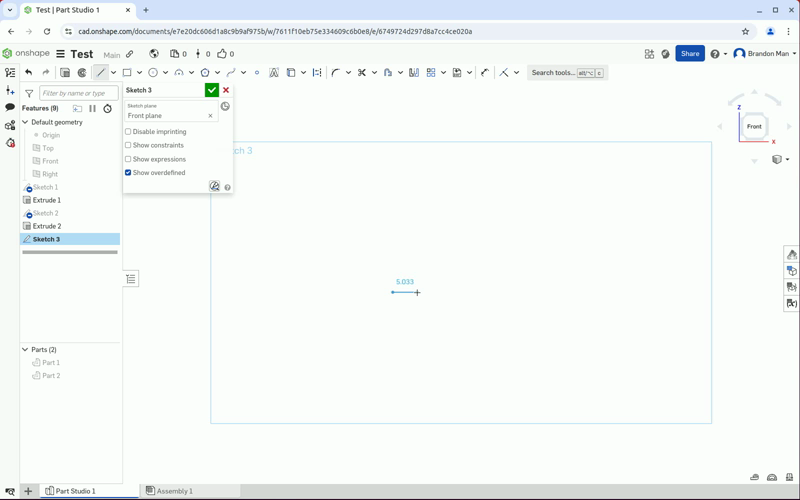
key_up(shift)
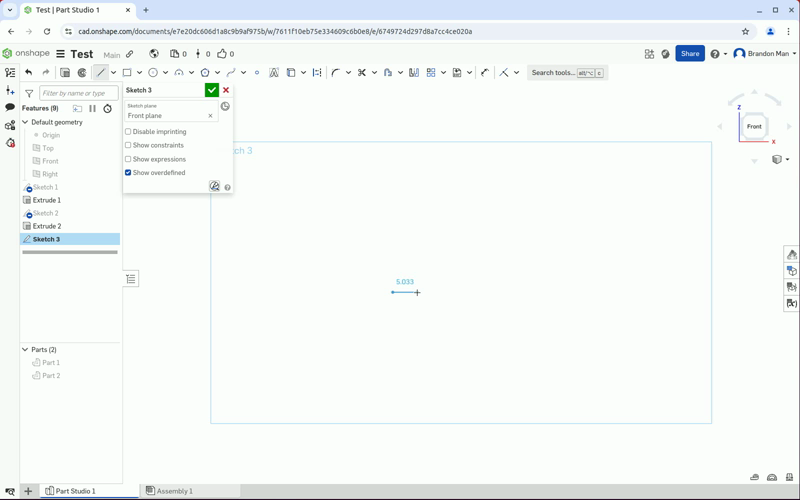
key_down(shift)
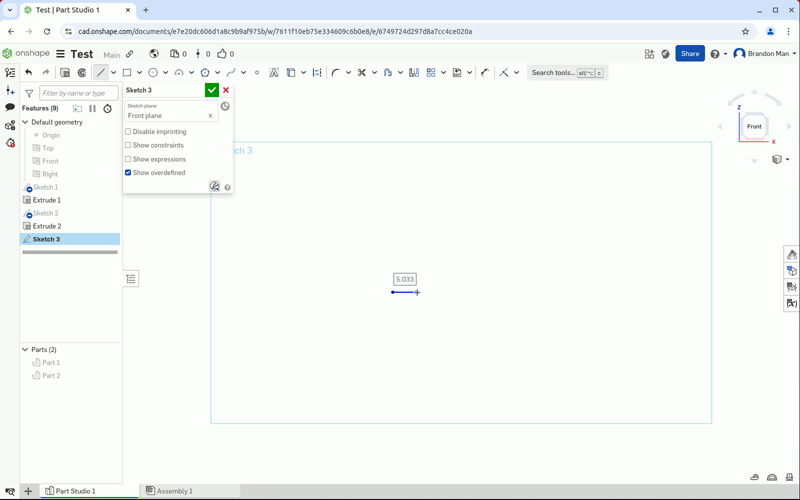
mouse_move(447, 292)
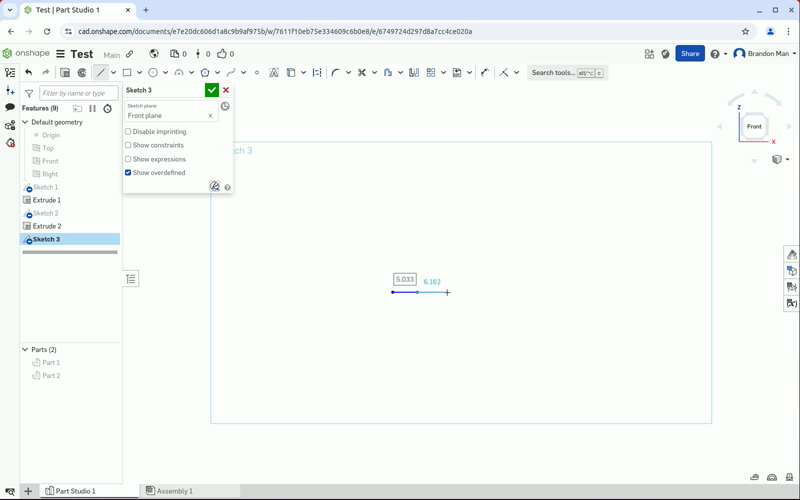
mouse_move(417, 271)
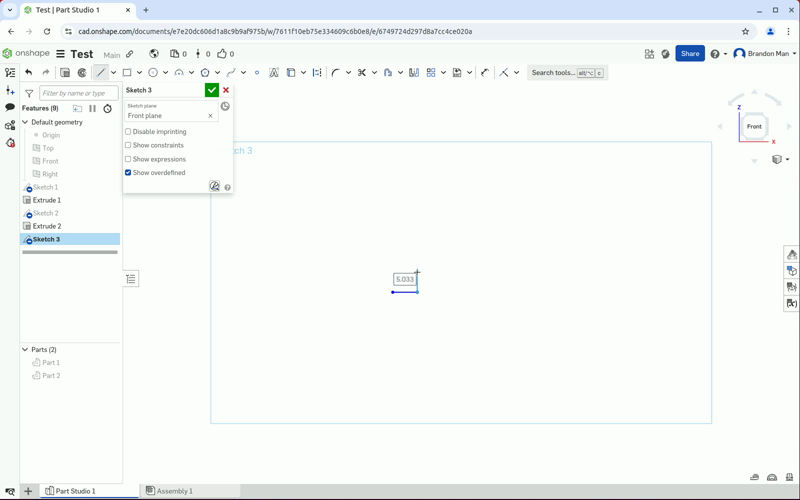
click(417, 271)
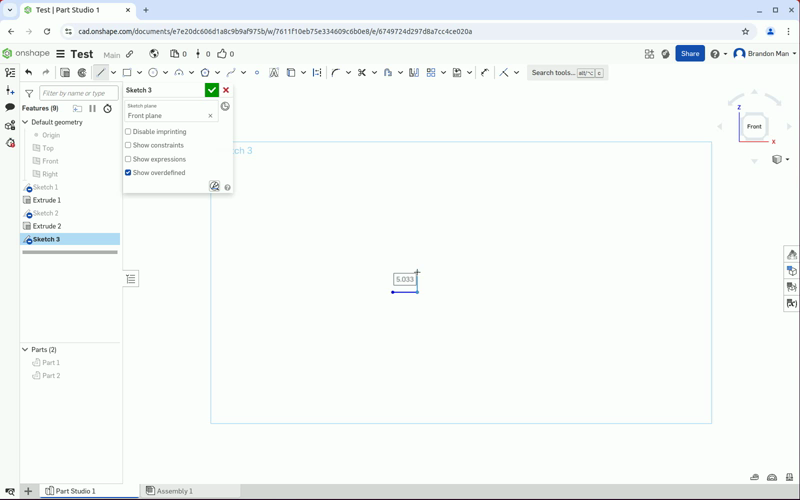
key_up(shift)
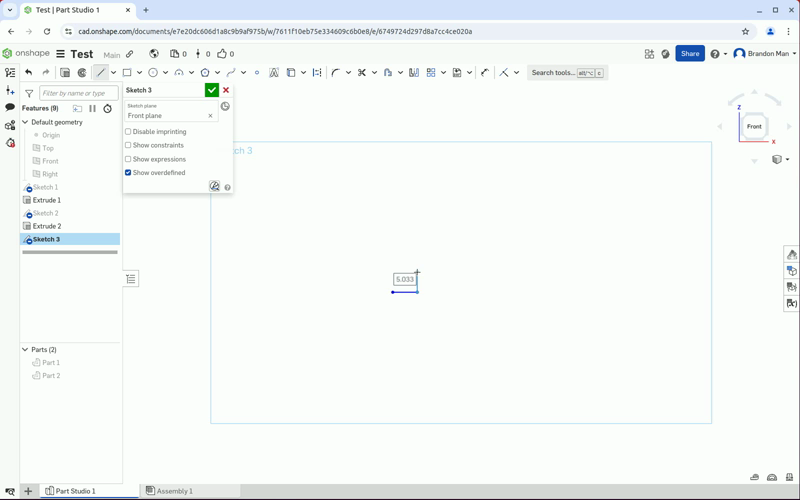
key_down(shift)
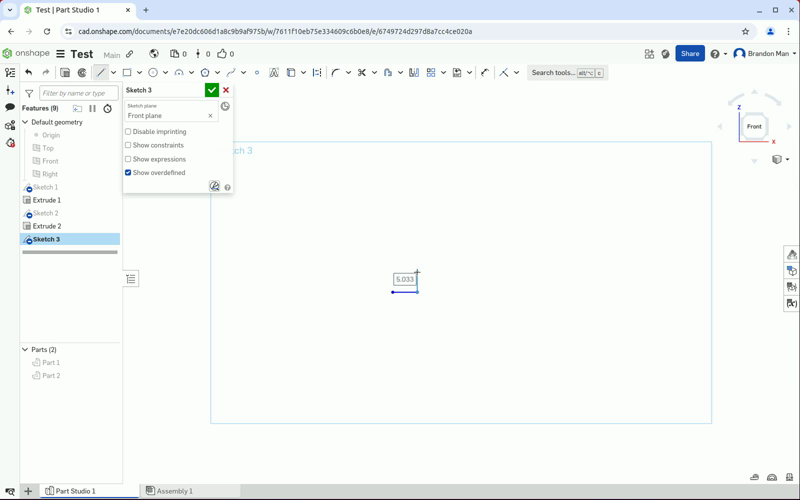
mouse_move(447, 271)
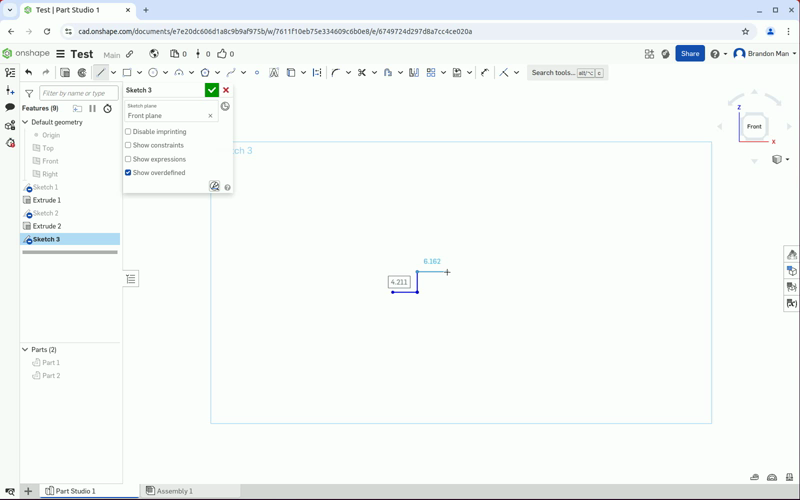
mouse_move(415, 271)
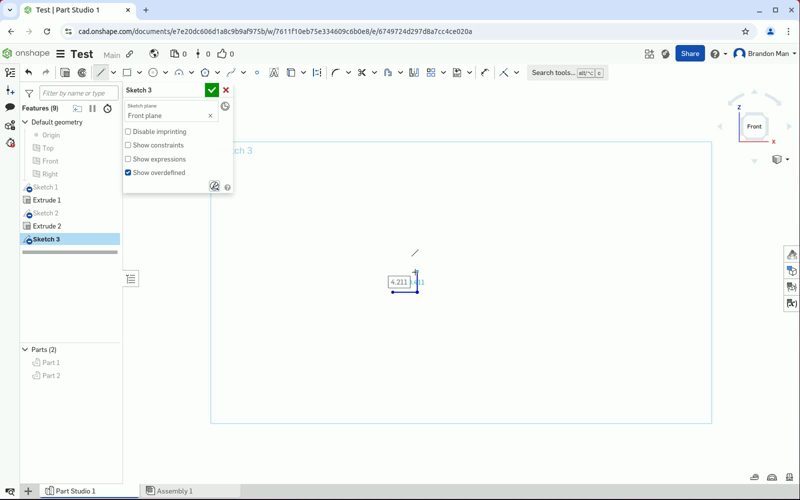
scroll(6)
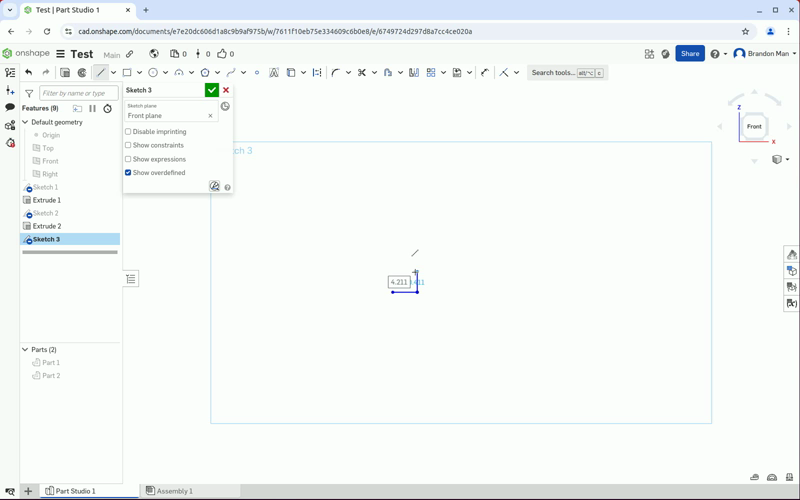
scroll(6)
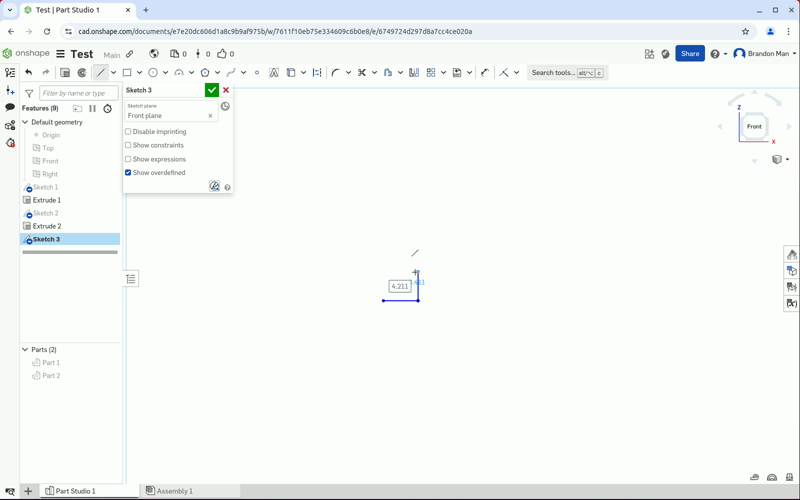
scroll(6)
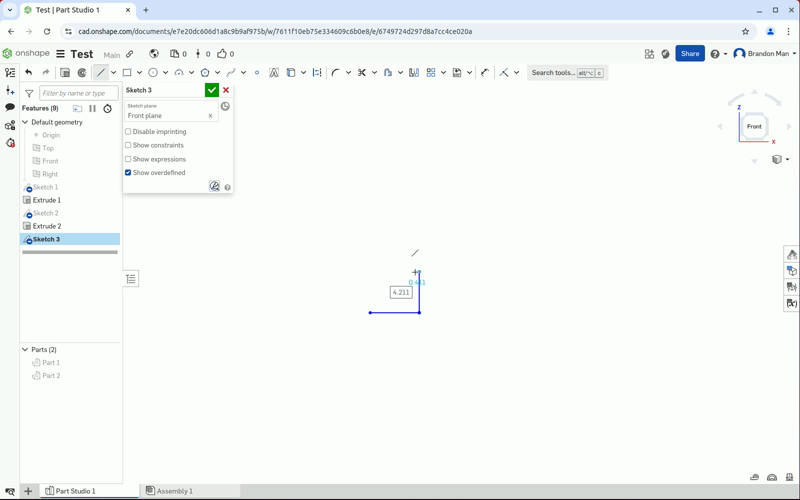
scroll(6)
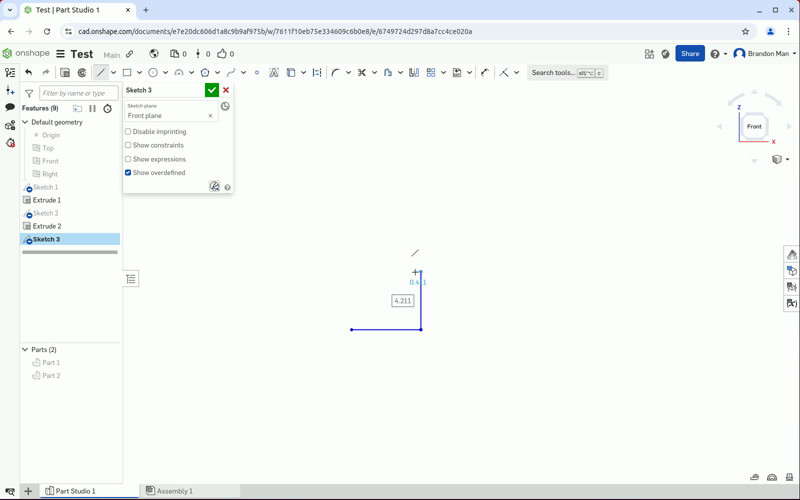
scroll(6)
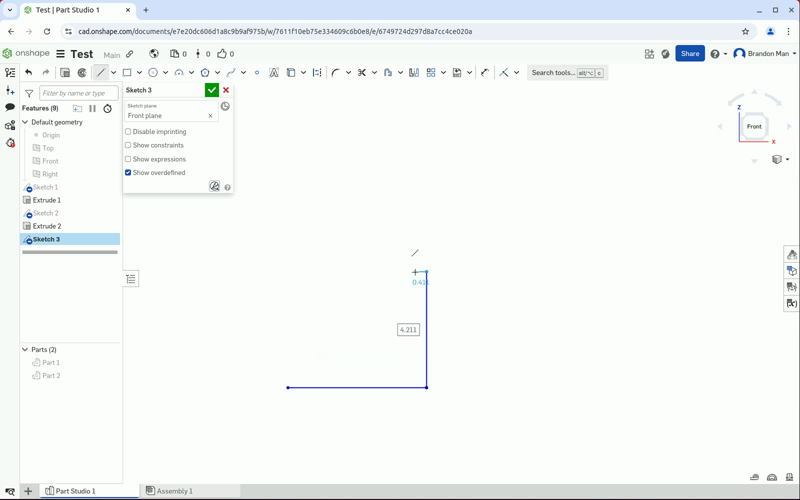
scroll(6)
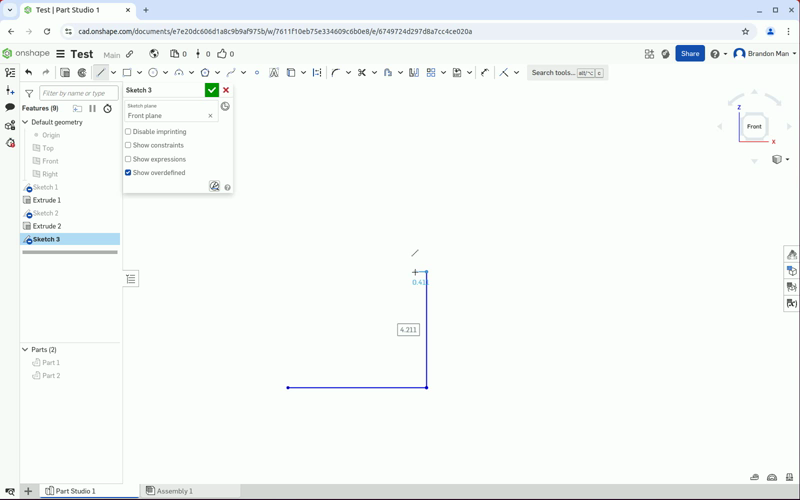
scroll(6)
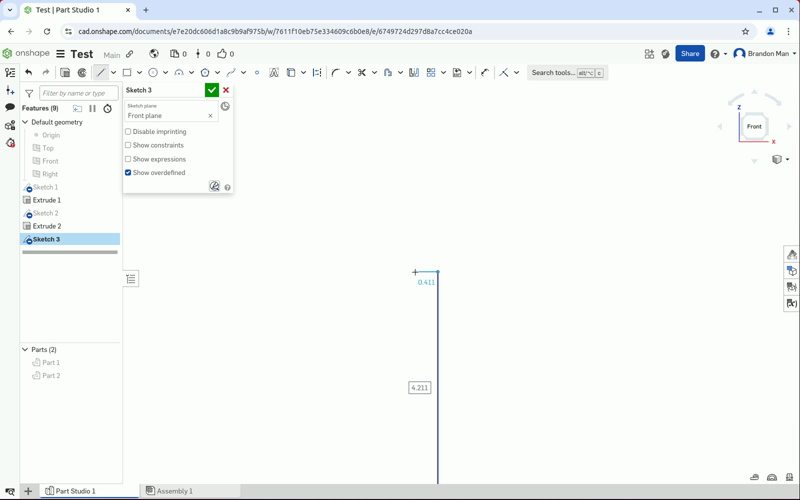
click(415, 271)
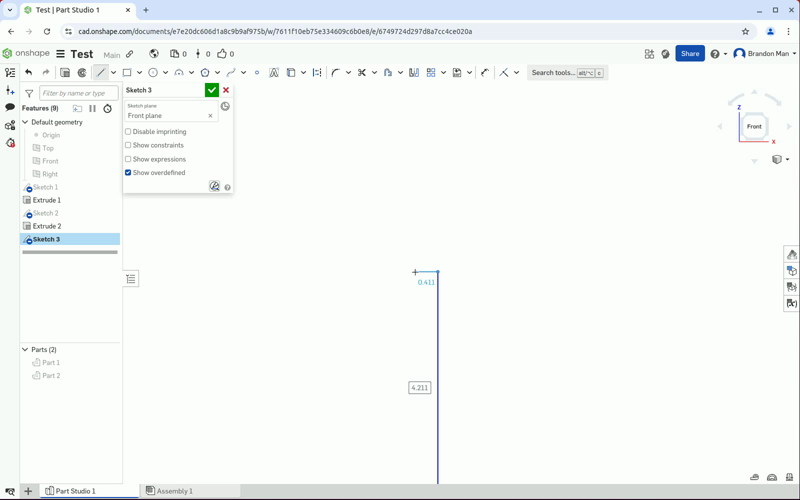
scroll(-6)
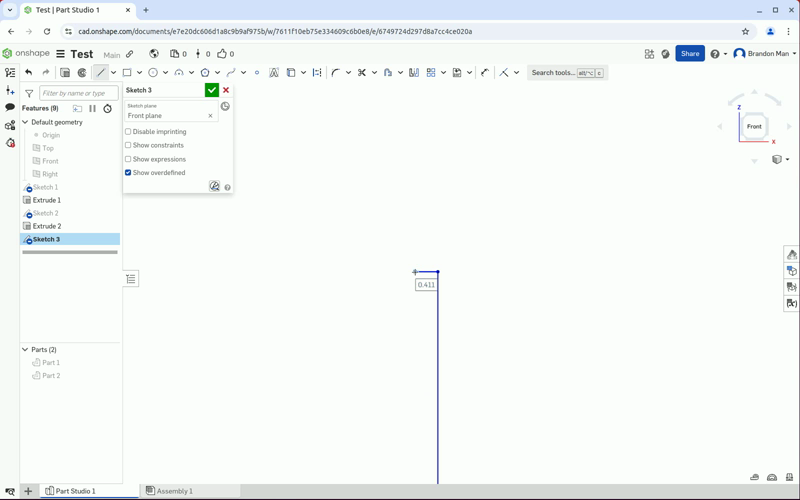
scroll(-6)
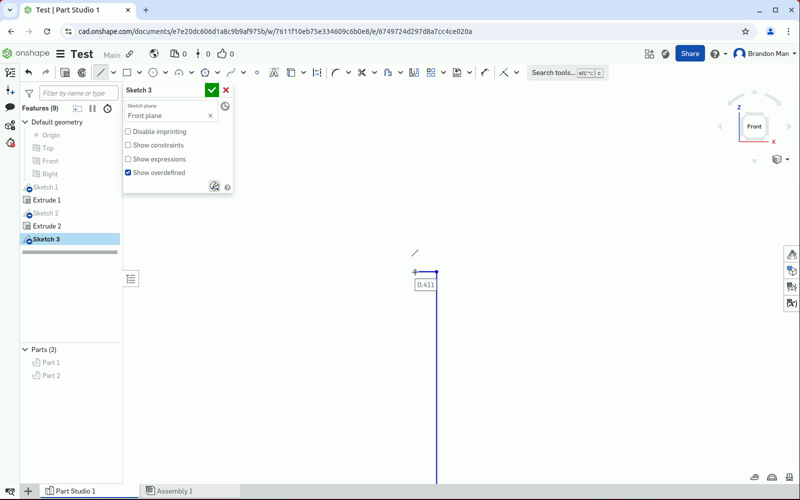
scroll(-6)
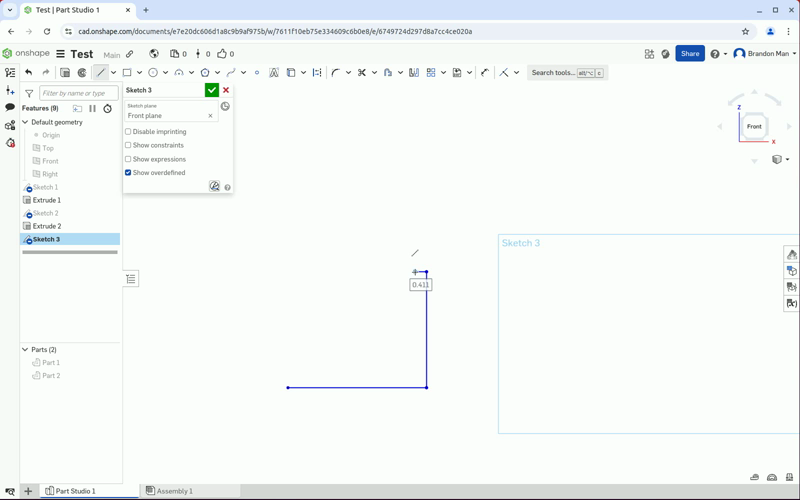
scroll(-6)
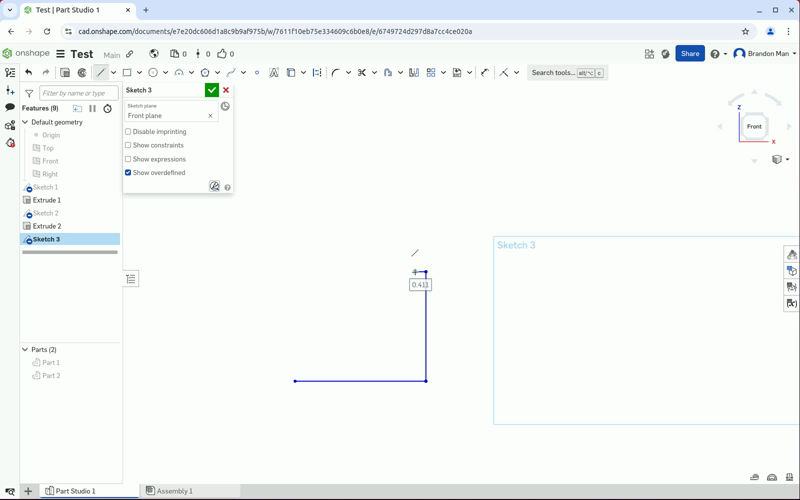
scroll(-6)
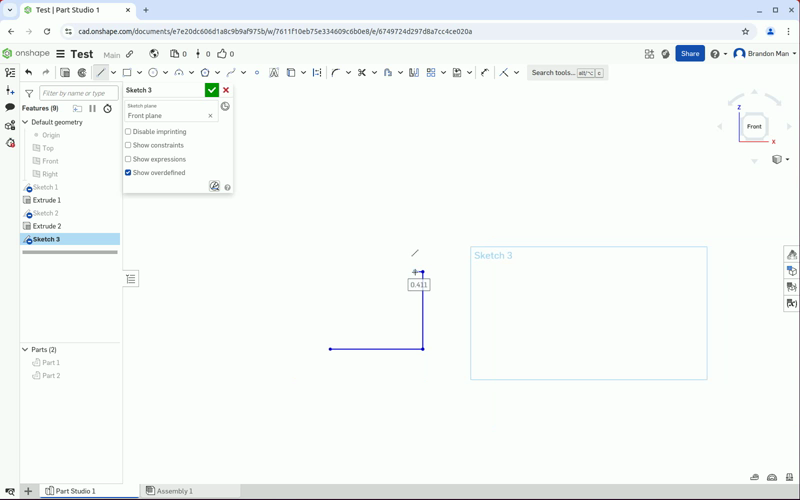
scroll(-6)
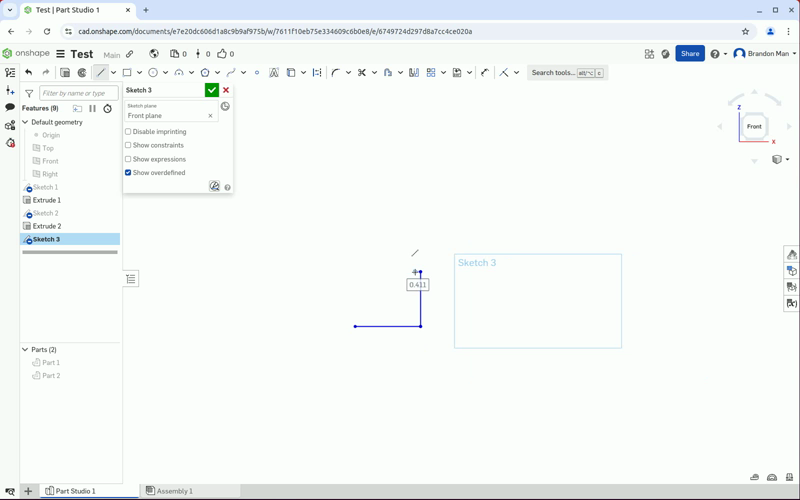
scroll(-6)
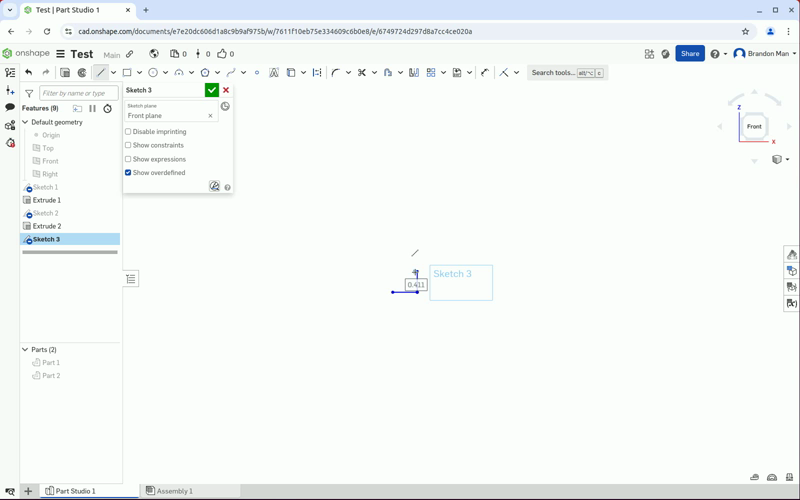
key_up(shift)
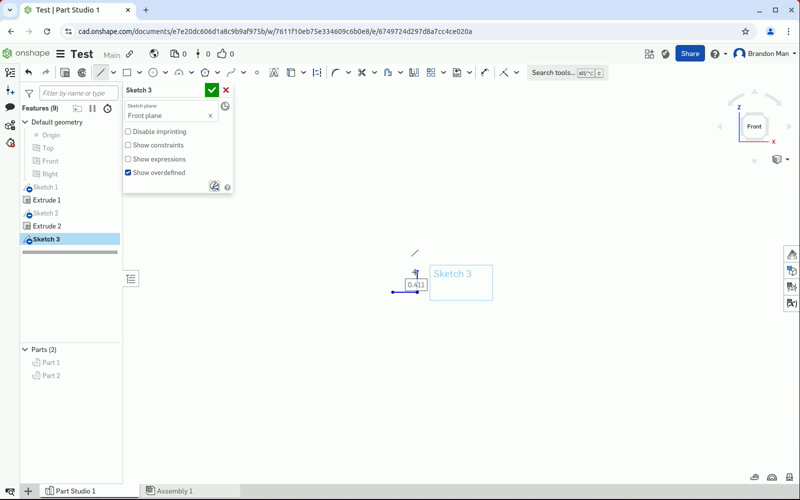
key_down(shift)
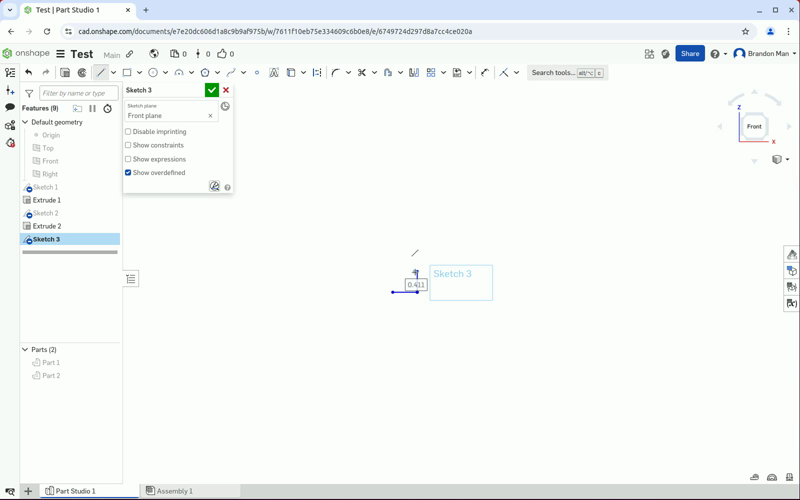
mouse_move(445, 271)
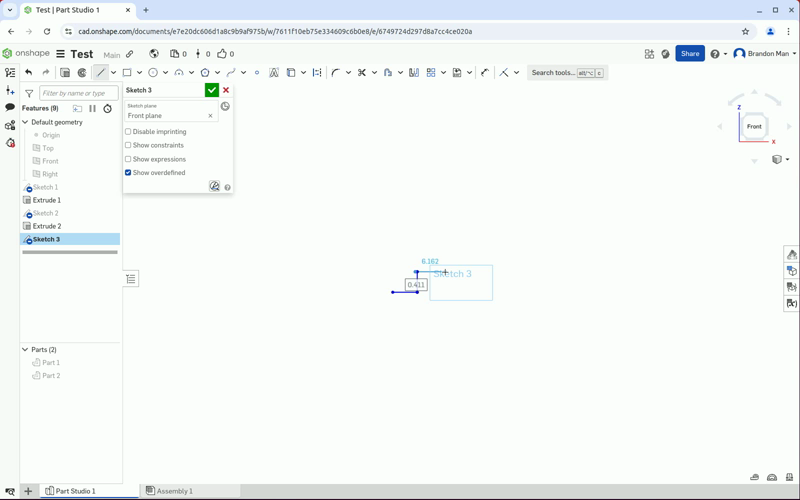
mouse_move(392, 271)
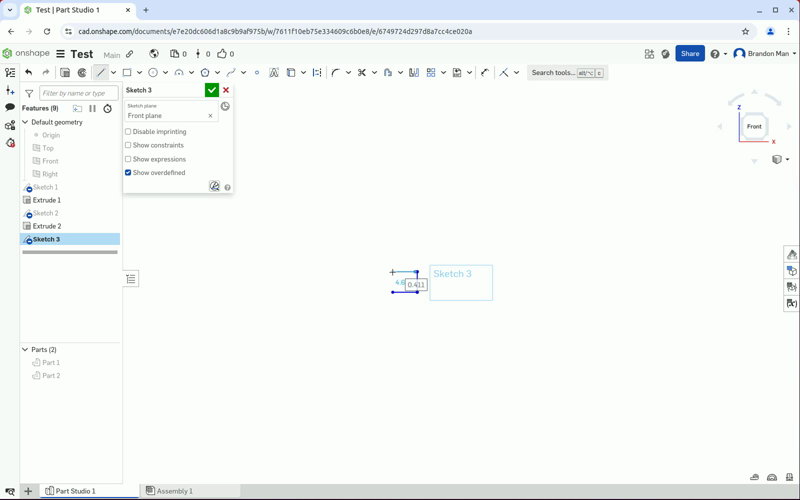
click(392, 271)
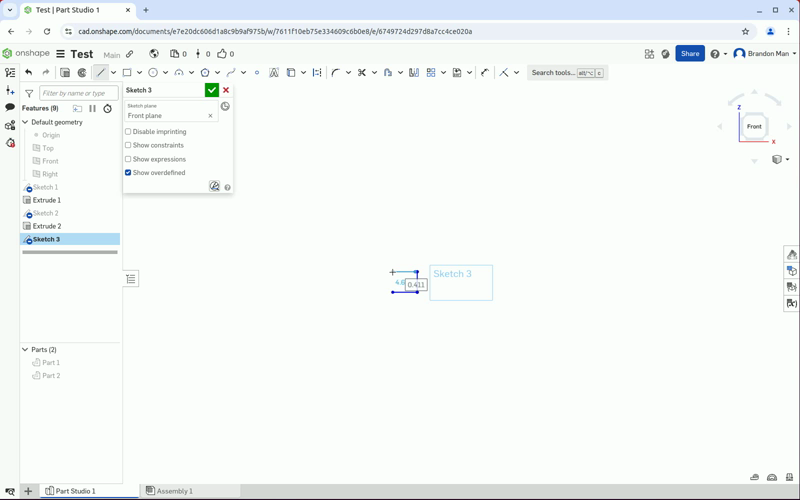
key_up(shift)
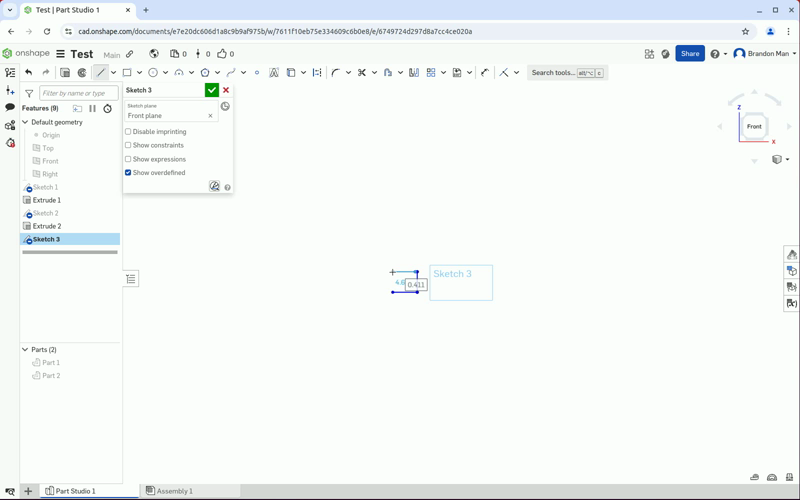
mouse_move(422, 271)
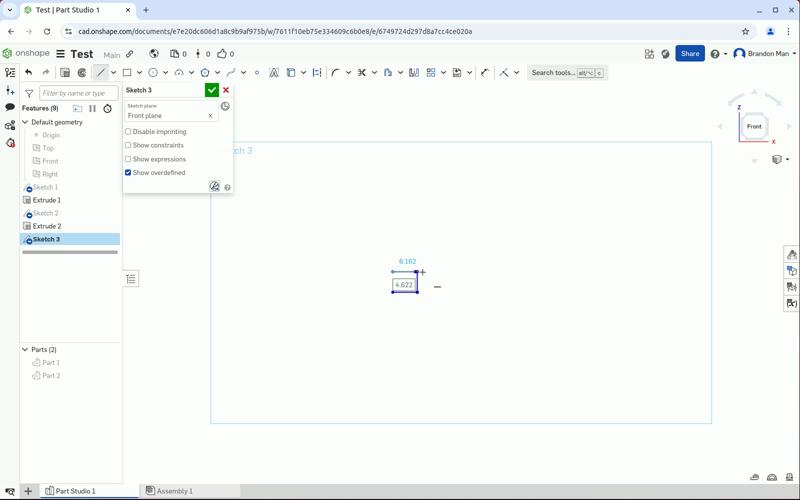
key_down(shift)
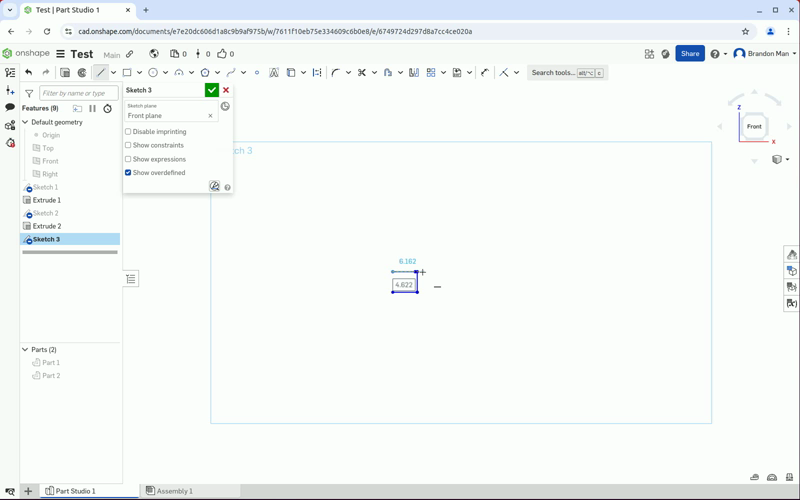
mouse_move(392, 292)
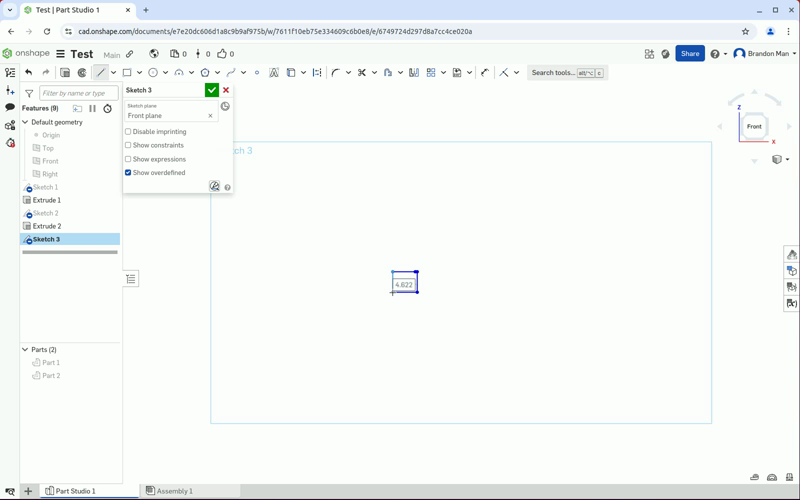
key_up(shift)
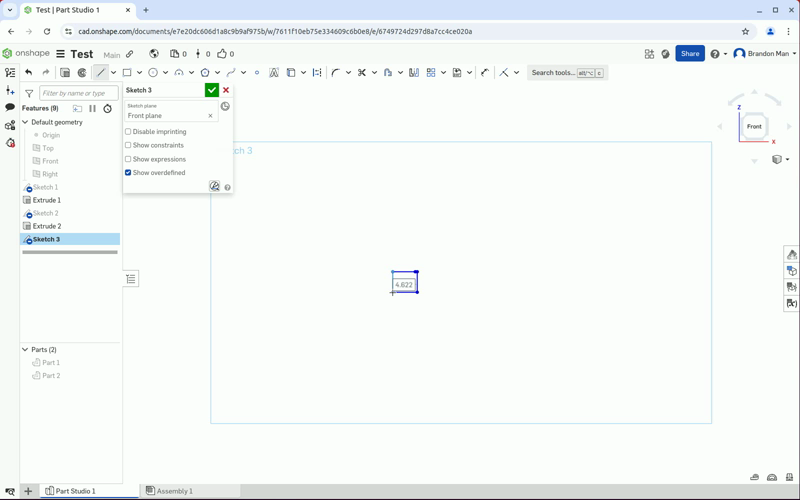
click(392, 292)
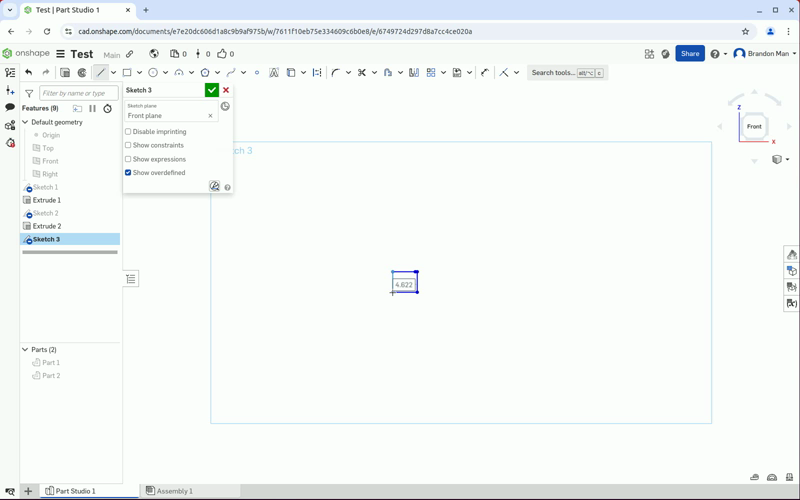
key(esc)
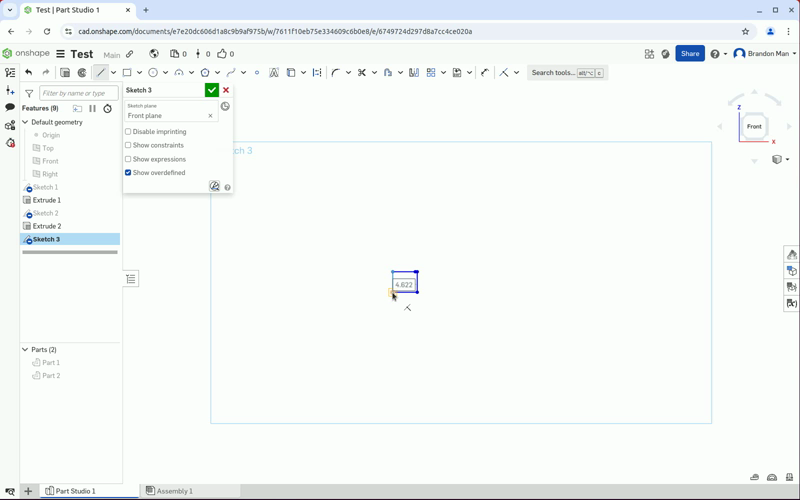
mouse_move(411, 279)
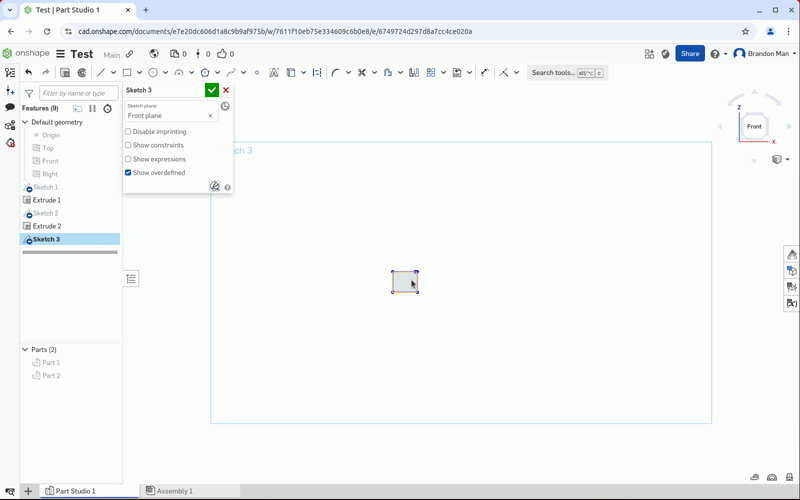
scroll(6)
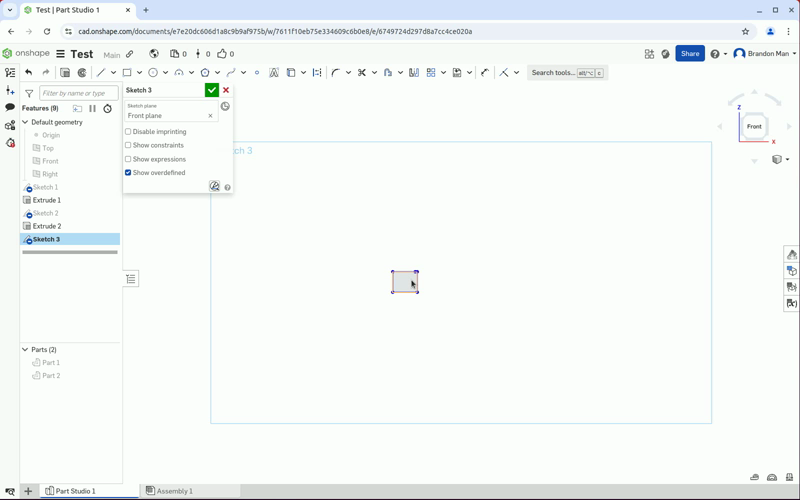
scroll(6)
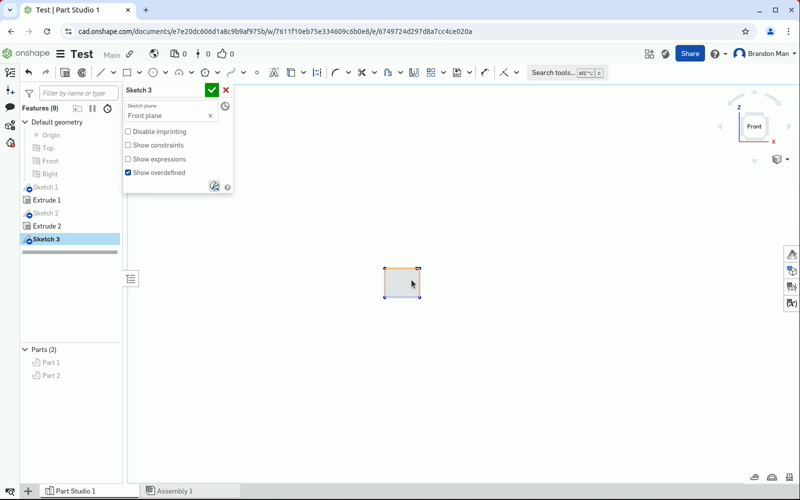
scroll(6)
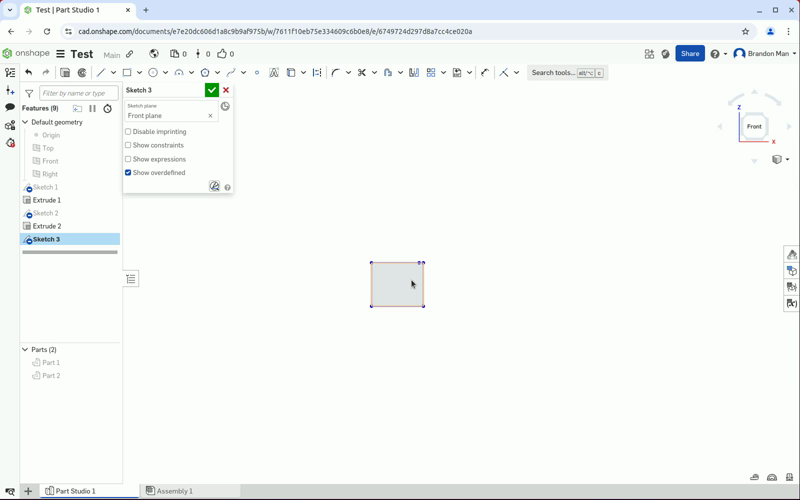
scroll(6)
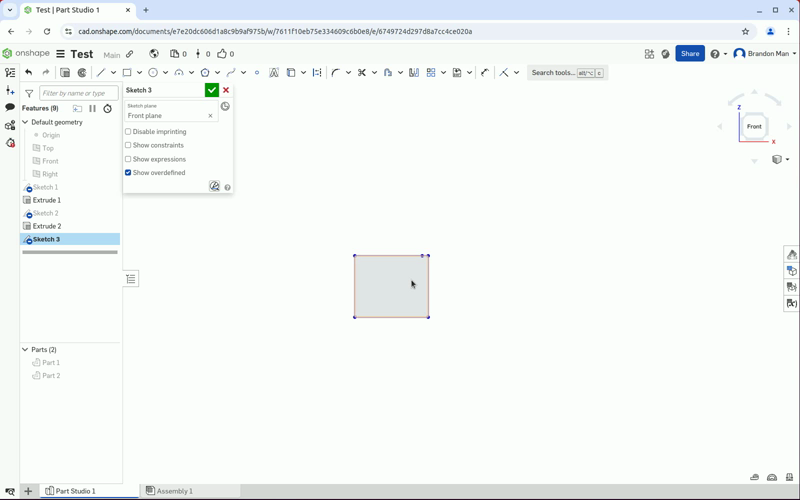
scroll(6)
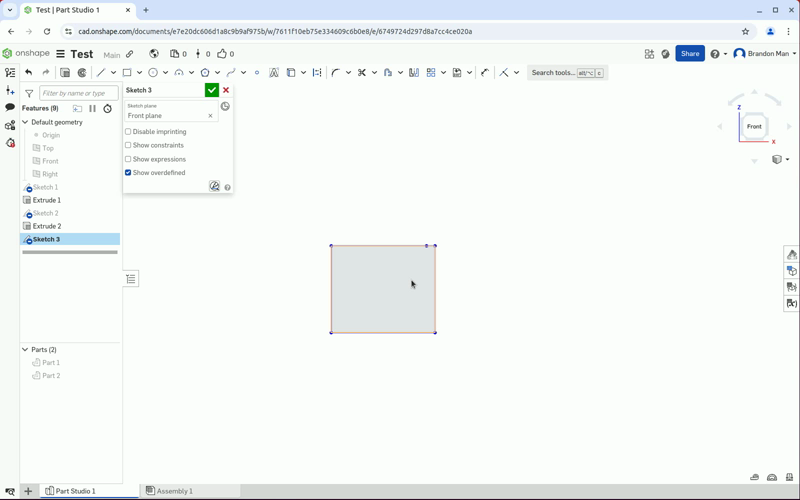
scroll(6)
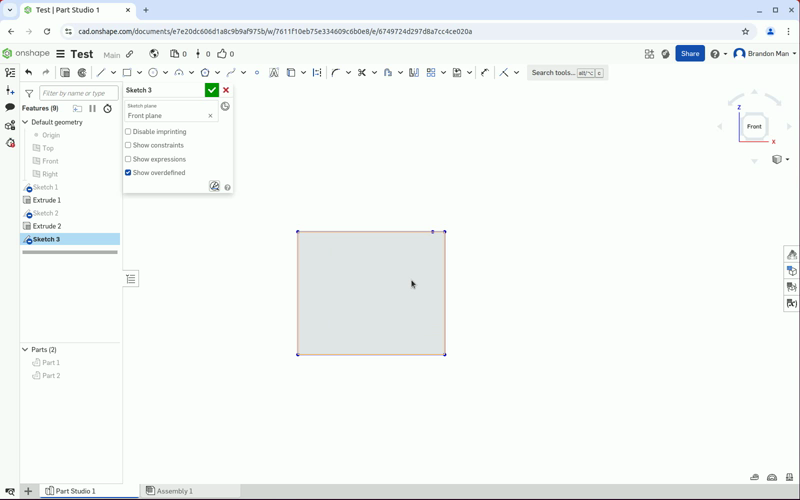
scroll(6)
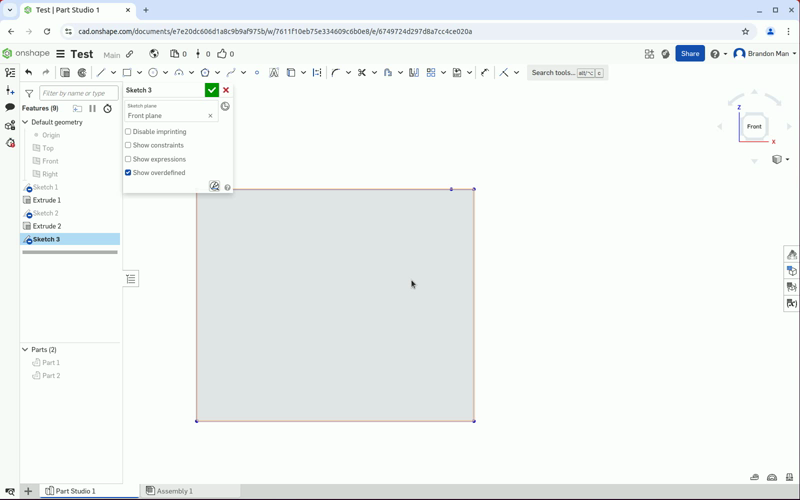
click(411, 279)
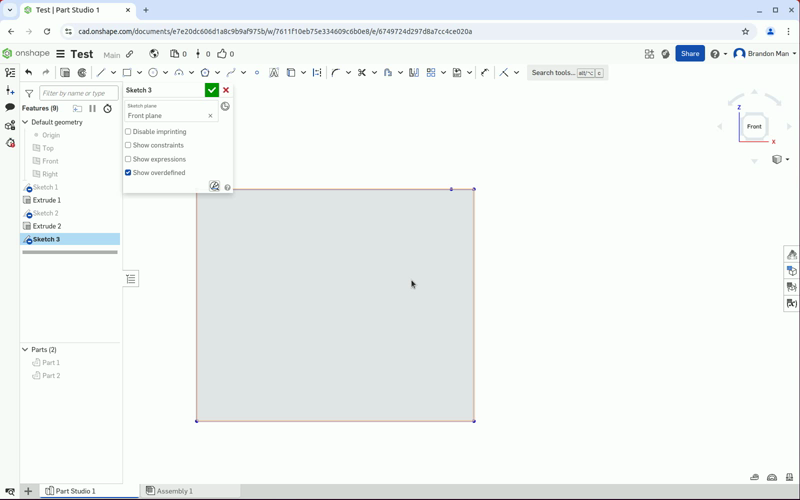
scroll(-6)
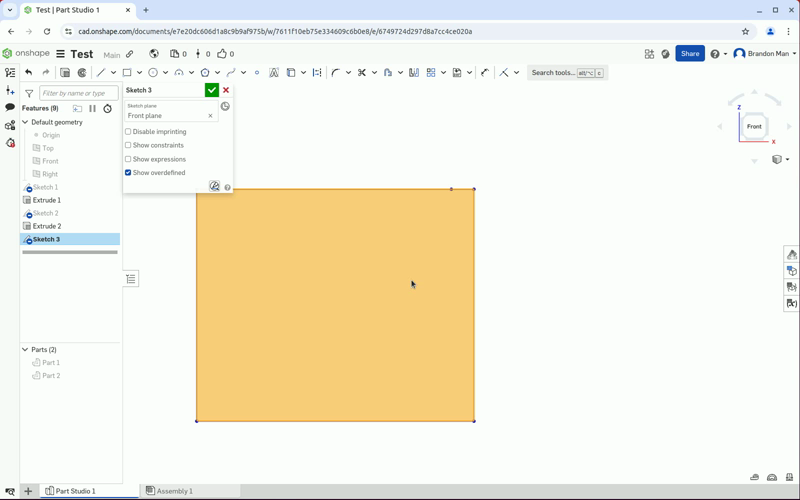
scroll(-6)
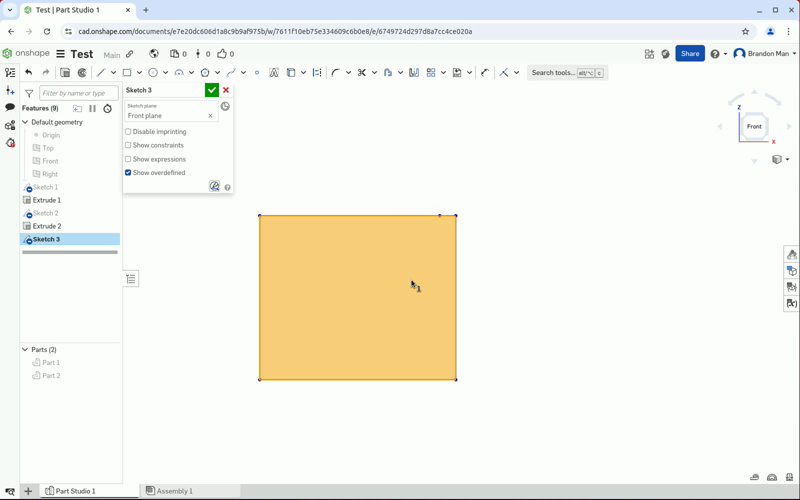
scroll(-6)
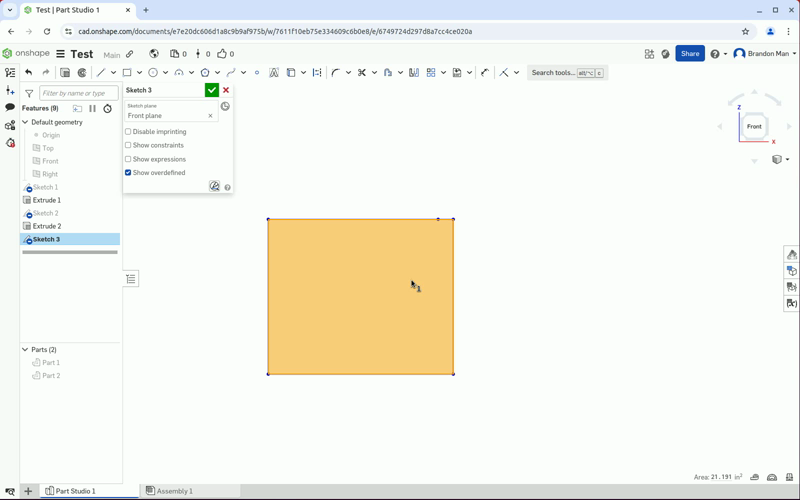
scroll(-6)
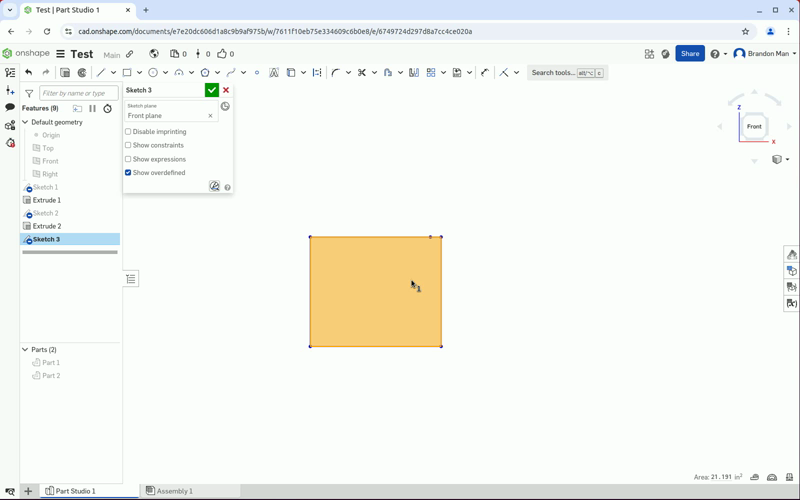
scroll(-6)
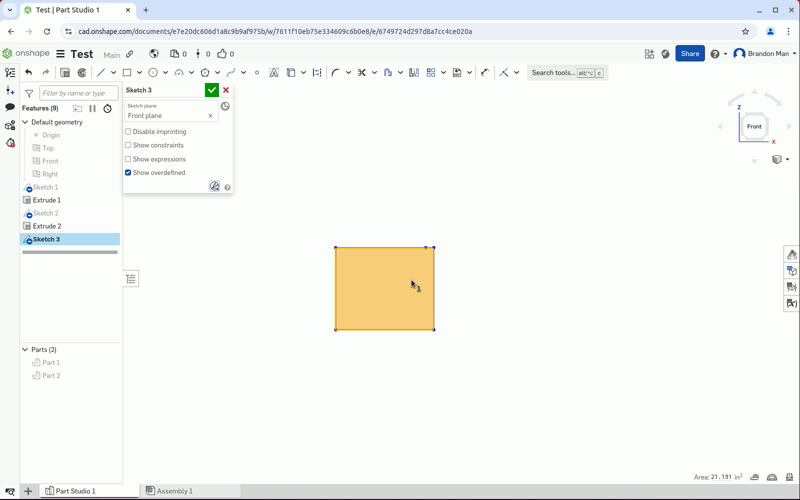
scroll(-6)
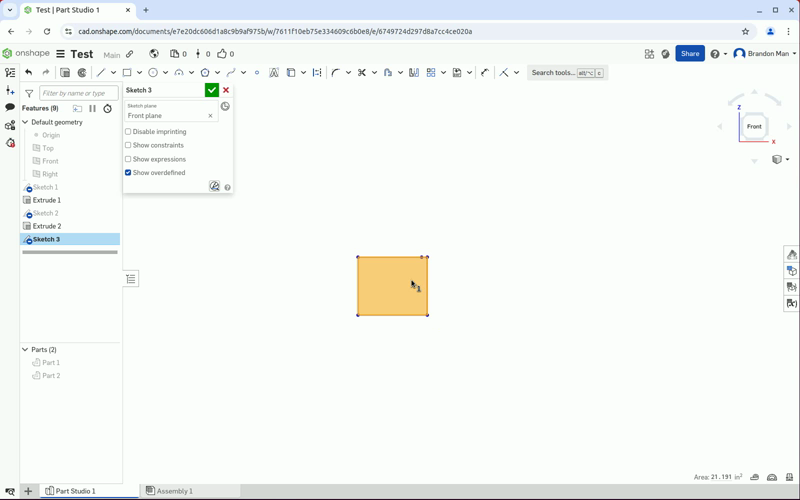
scroll(-6)
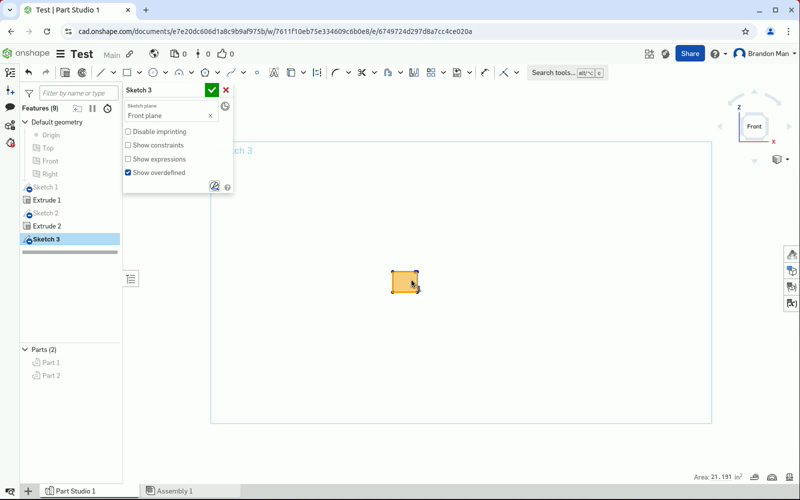
mouse_move(73, 352)
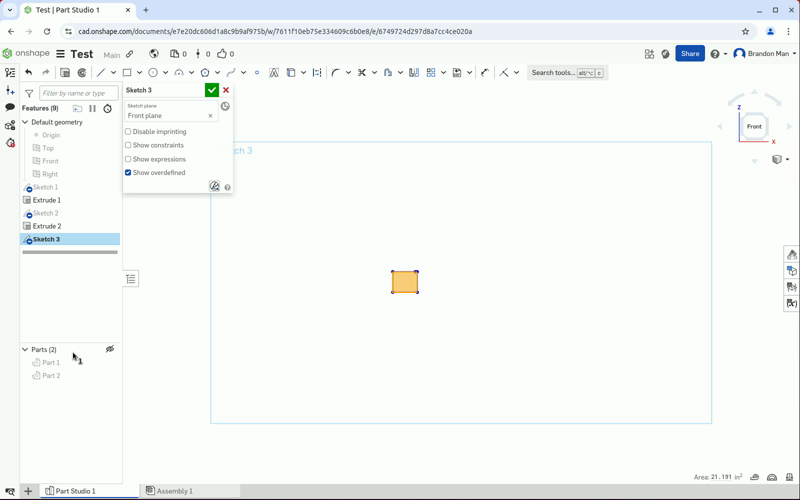
key(shift+y)
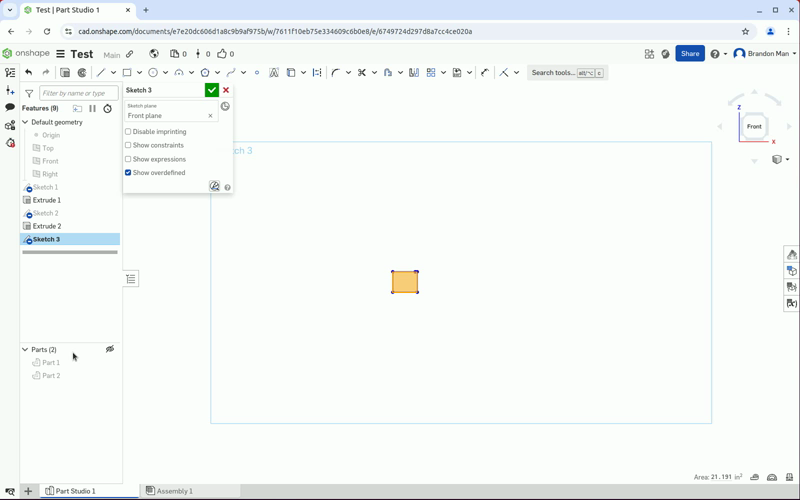
key(shift+e)
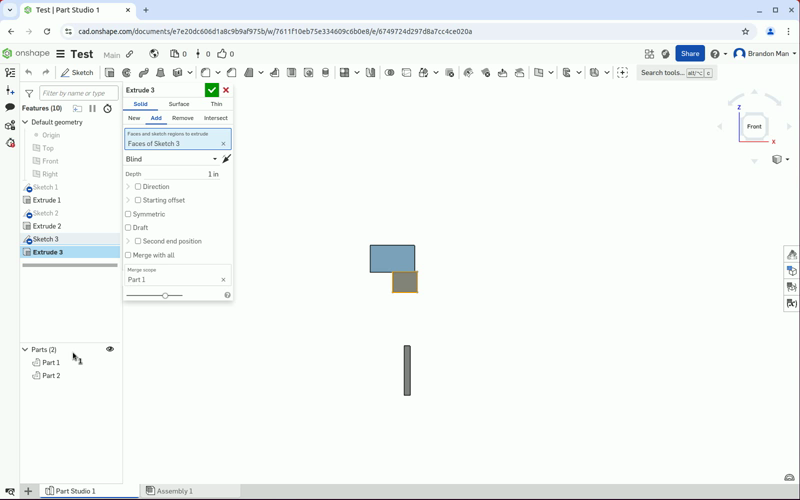
mouse_move(143, 106)
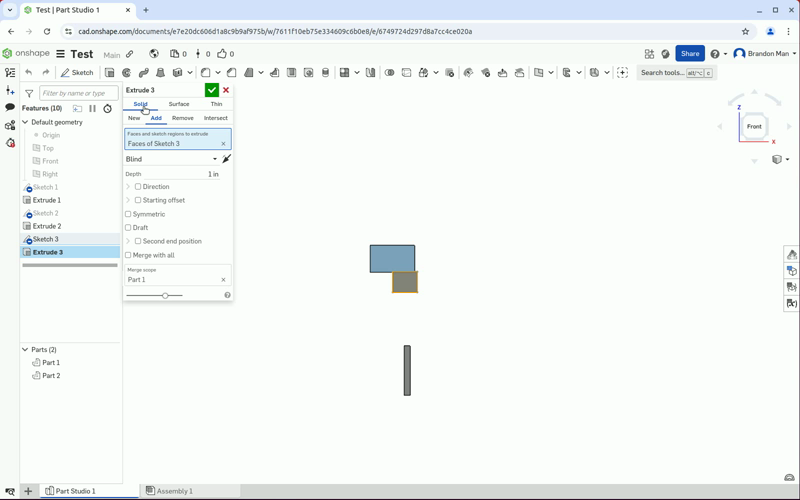
click(143, 106)
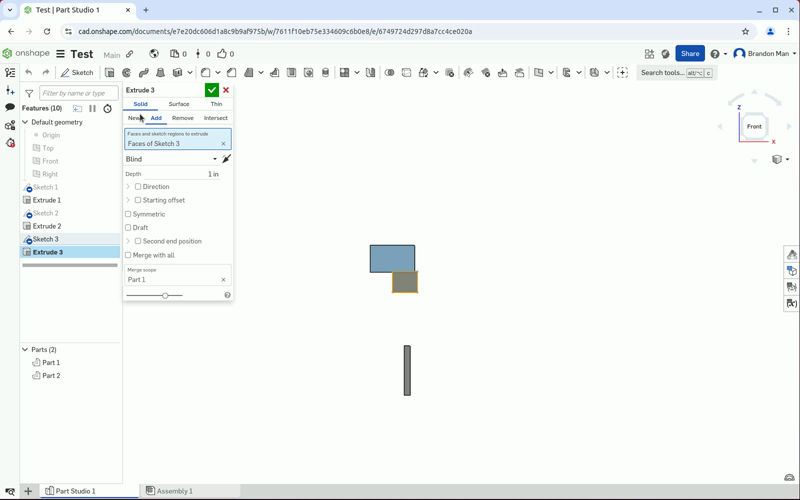
mouse_move(137, 120)
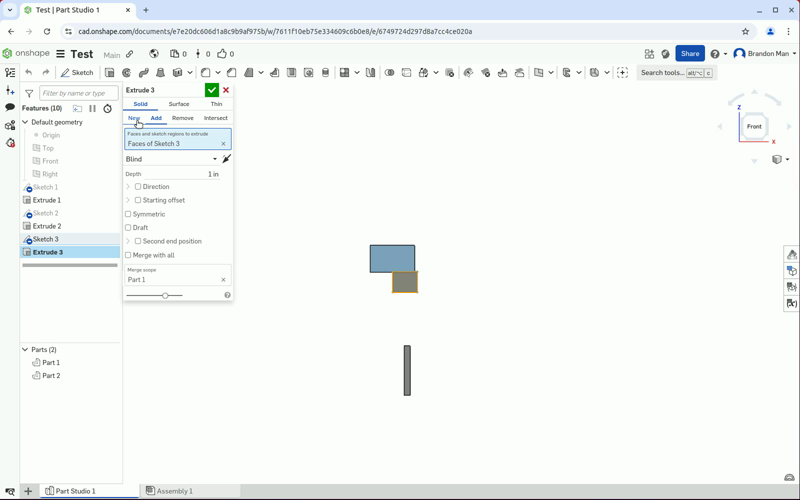
click(137, 120)
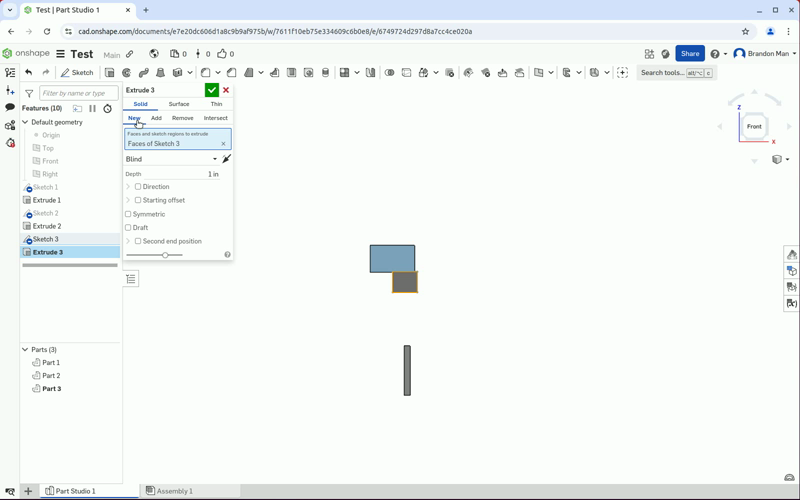
key(tab, 4)
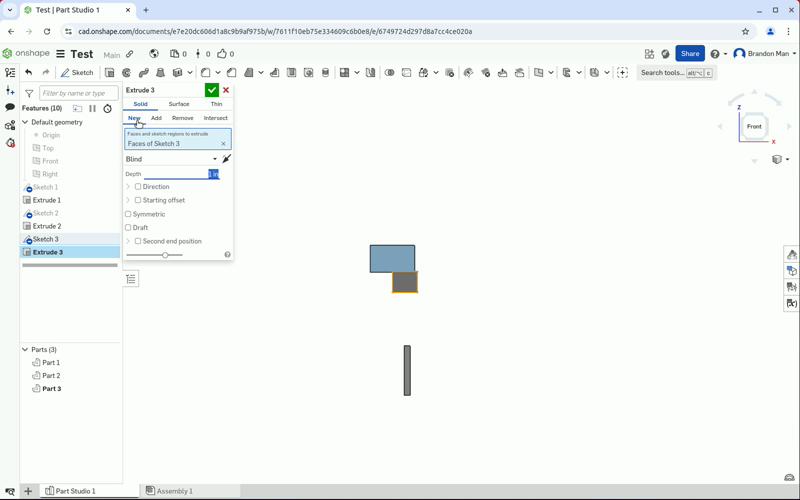
text(12.276)
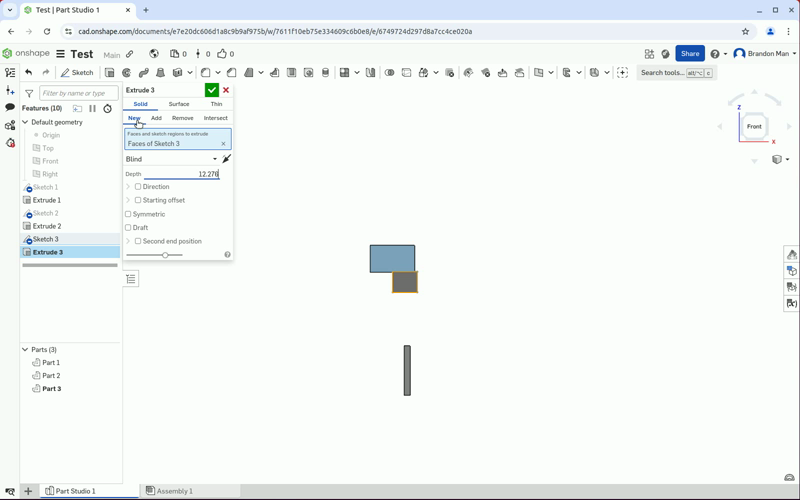
key(enter)
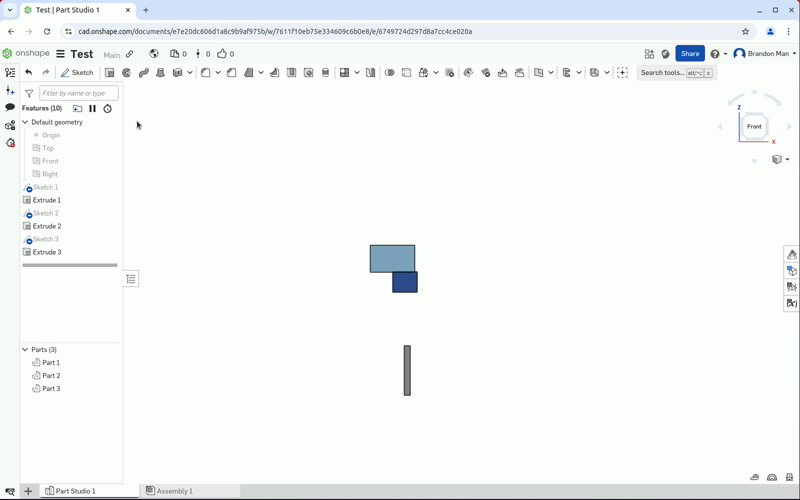
key(shift+h)
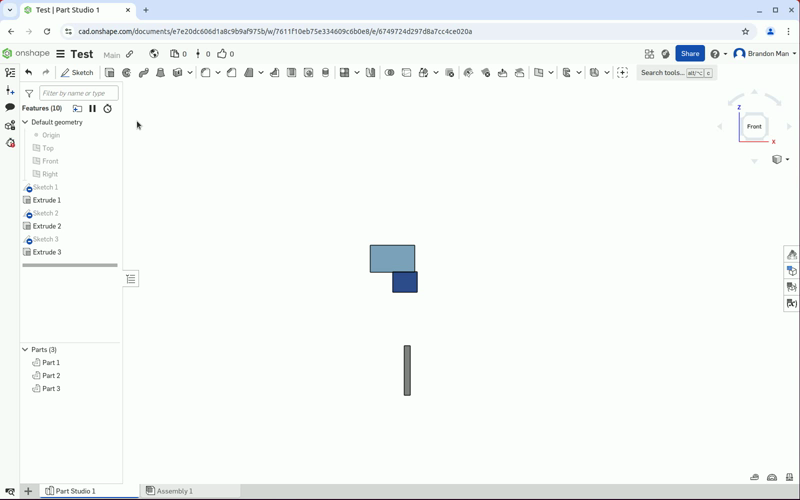
key(shift+h)
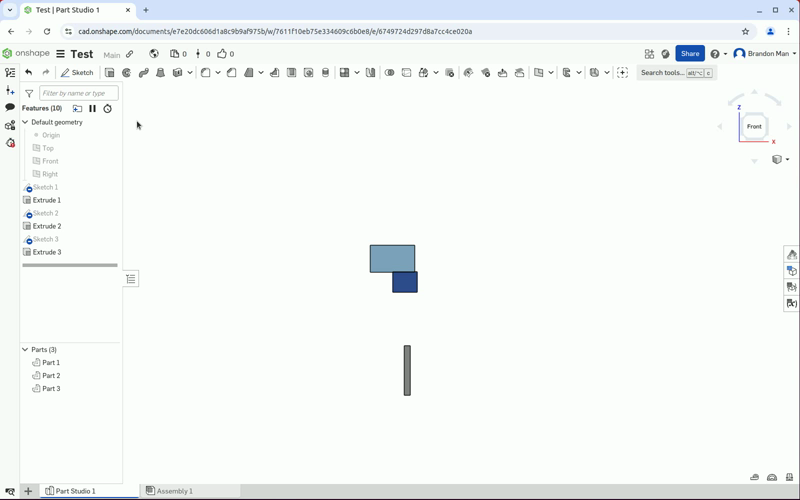
mouse_move(73, 189)
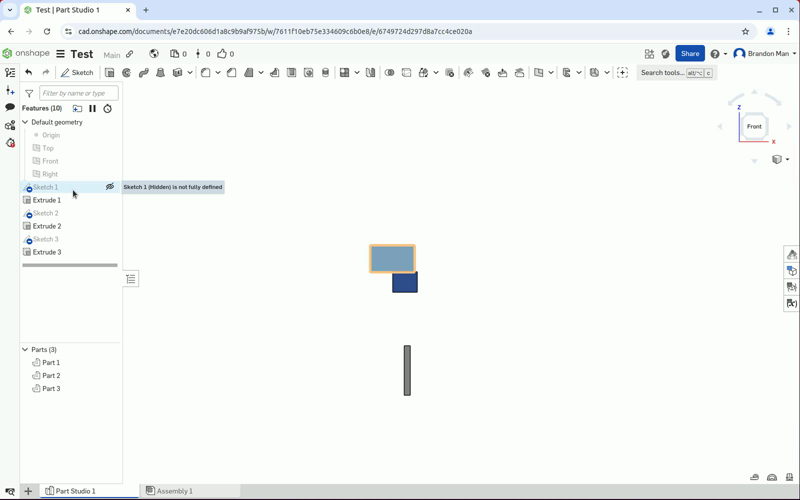
click(73, 189)
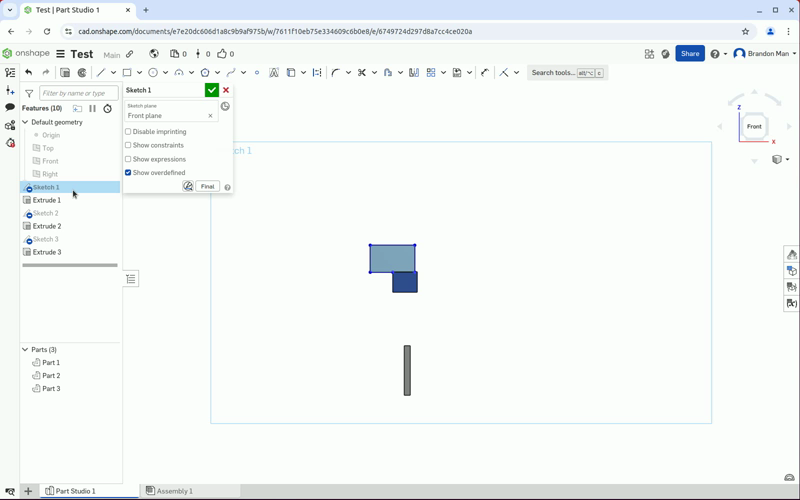
mouse_move(229, 92)
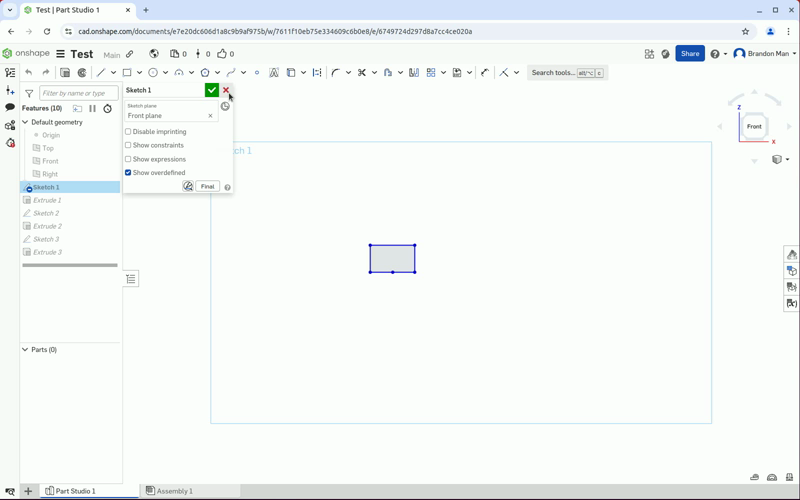
click(229, 92)
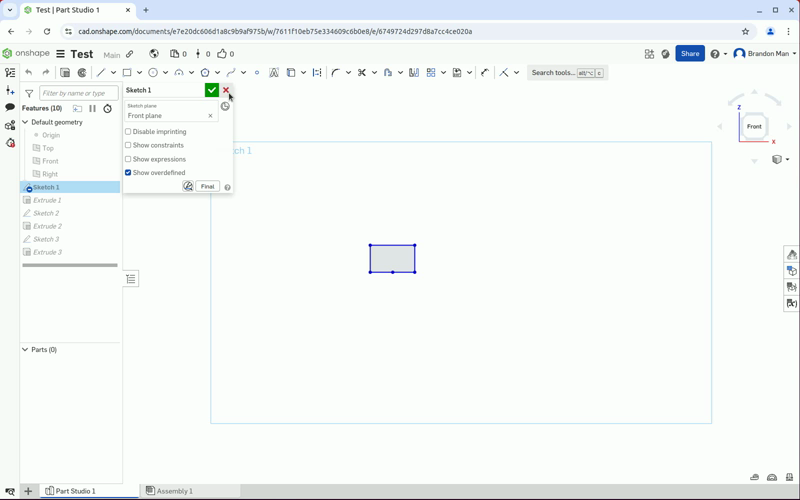
key(shift+s)
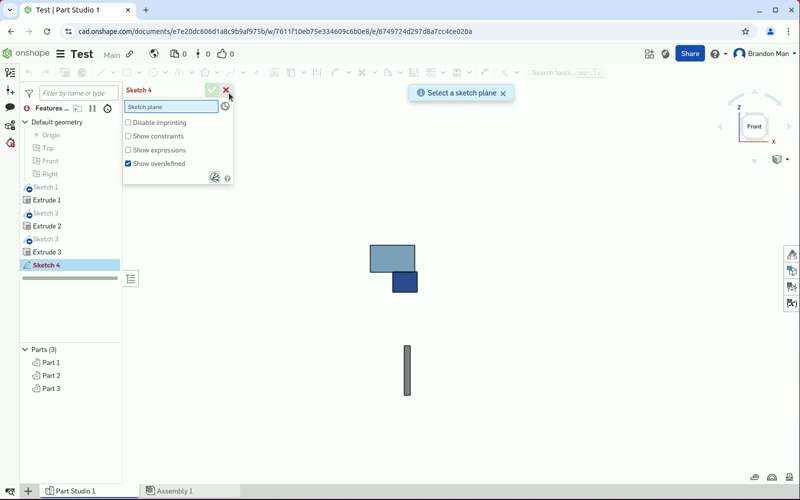
mouse_move(73, 163)
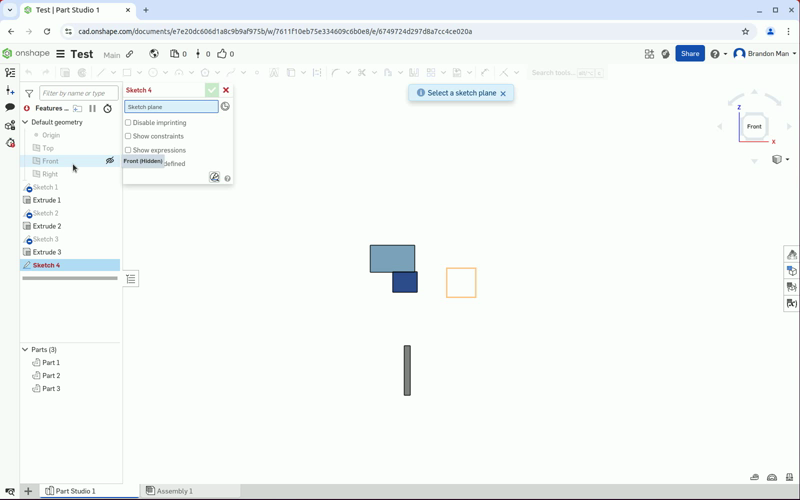
click(73, 163)
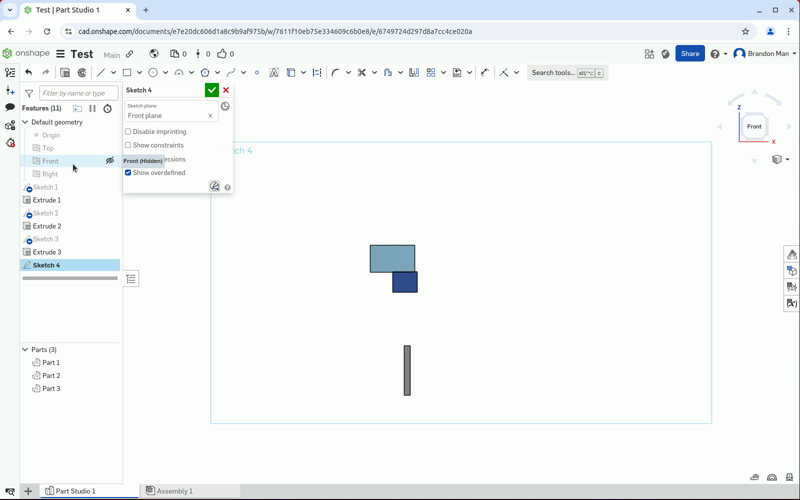
mouse_move(73, 352)
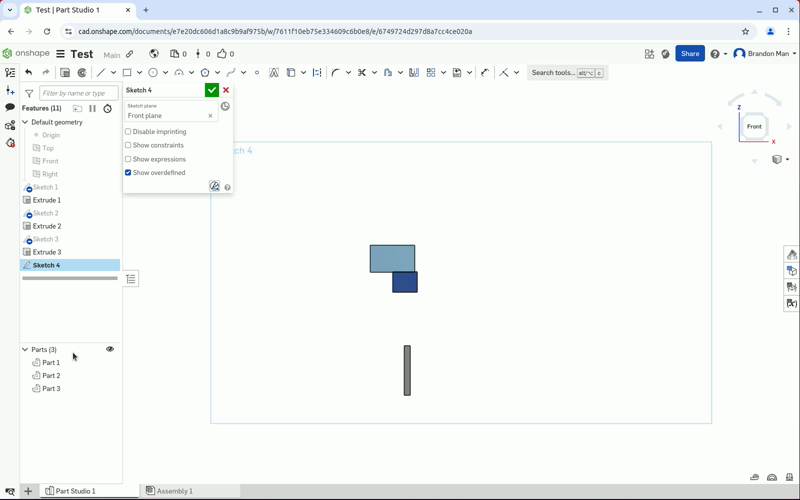
key(y)
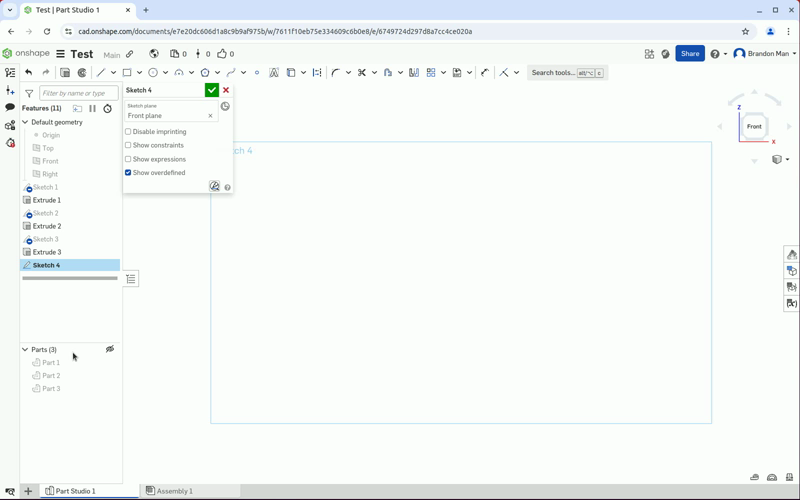
key(l)
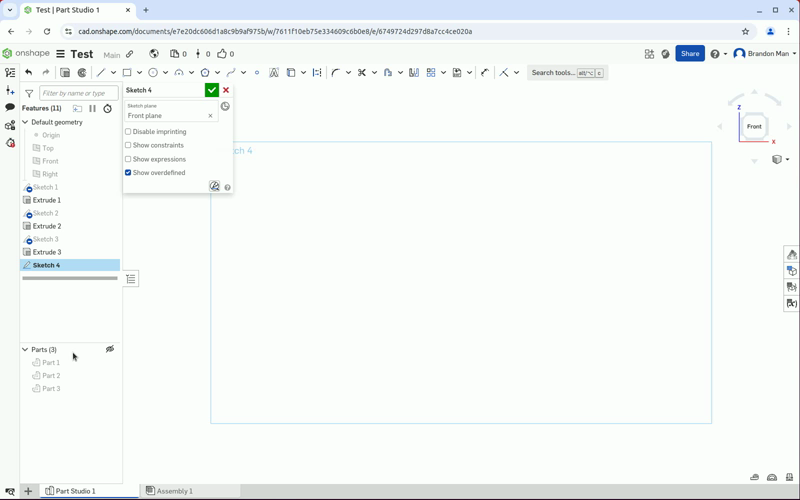
key_down(shift)
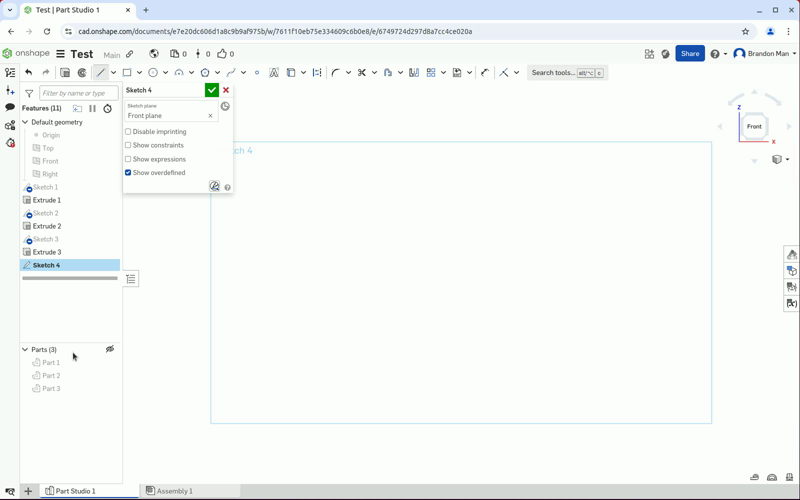
mouse_move(370, 314)
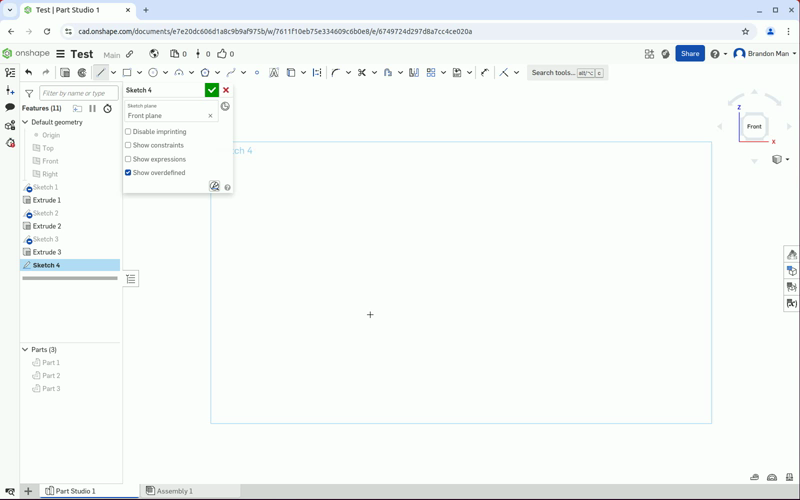
click(370, 314)
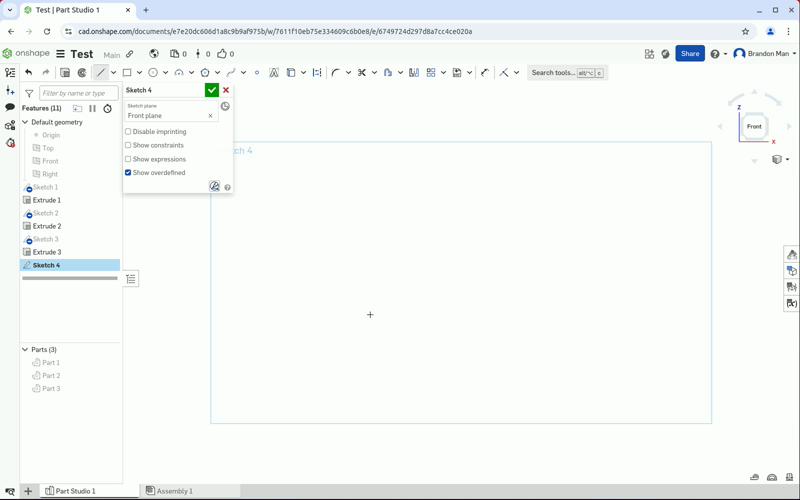
key_up(shift)
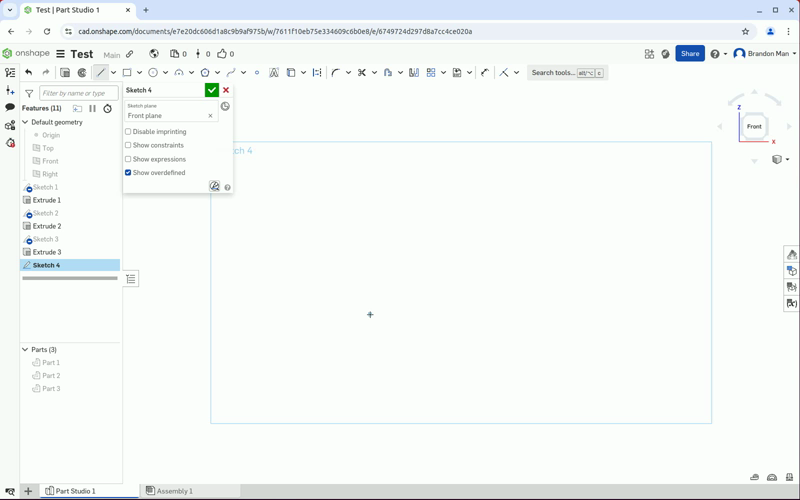
key_down(shift)
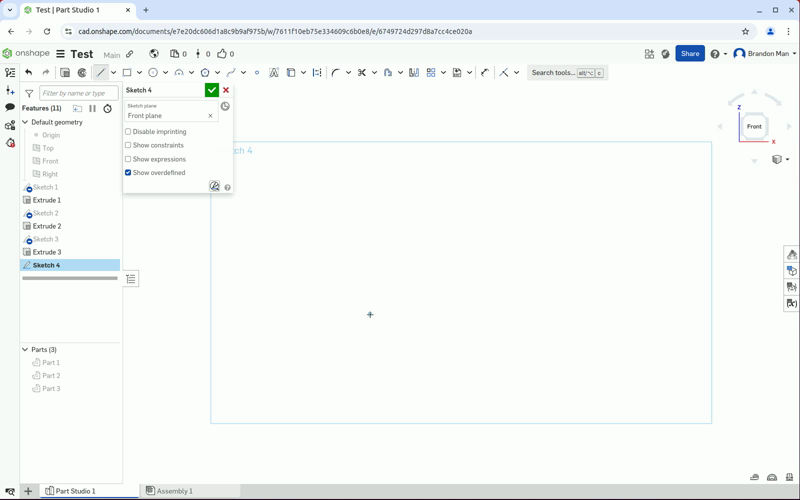
mouse_move(400, 314)
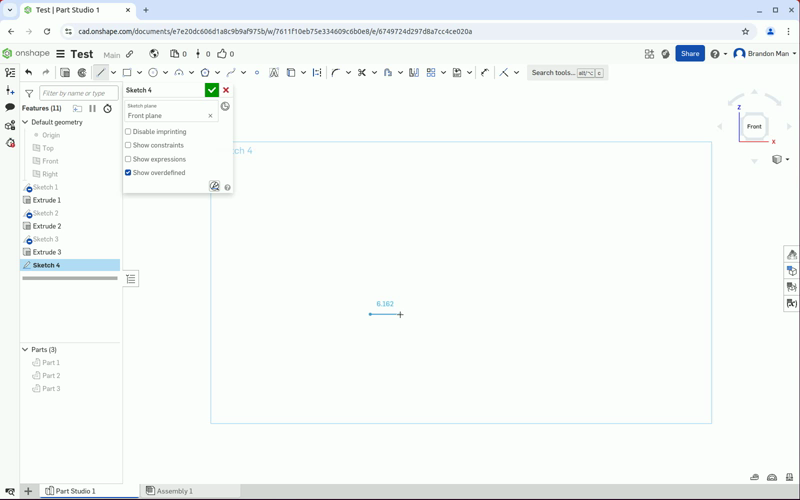
mouse_move(393, 314)
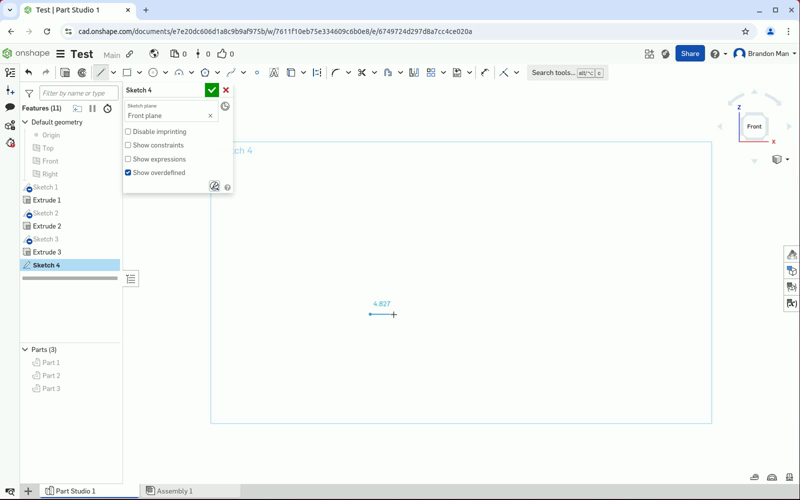
click(393, 314)
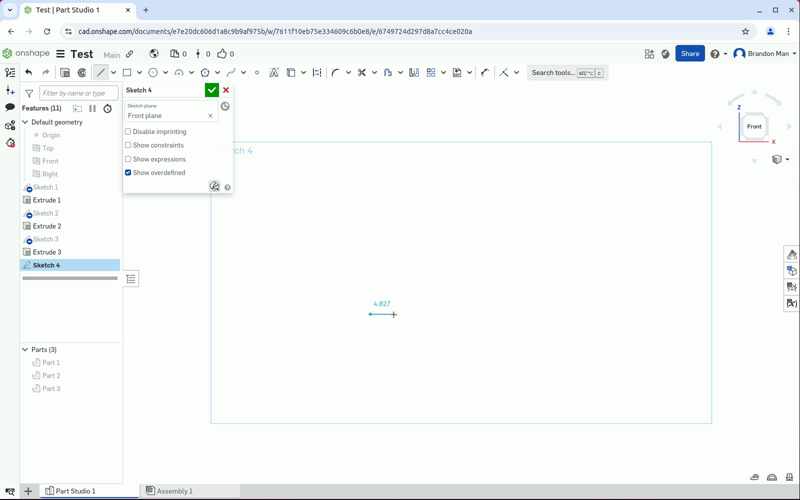
key_up(shift)
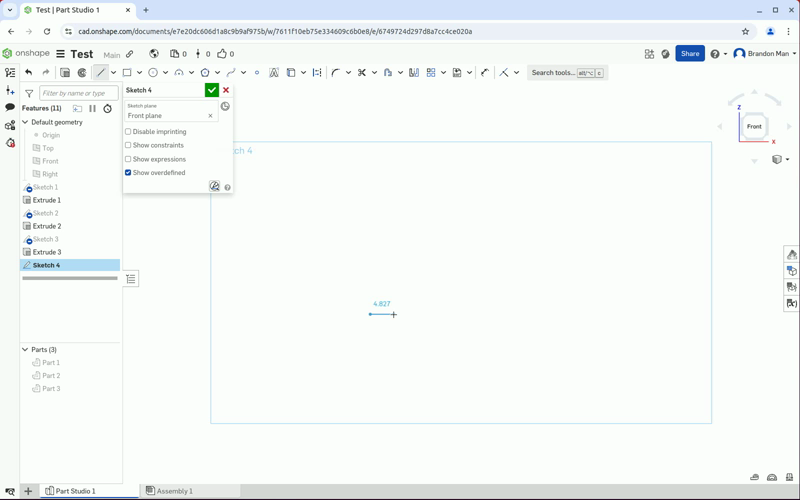
key_down(shift)
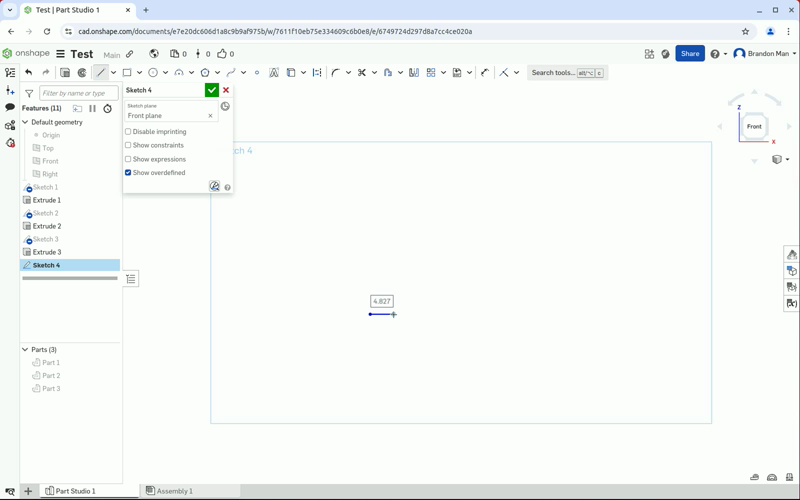
mouse_move(423, 314)
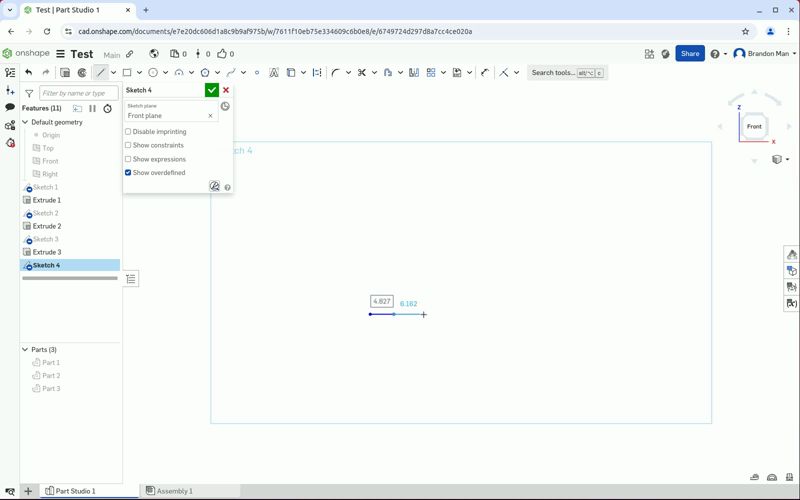
mouse_move(416, 314)
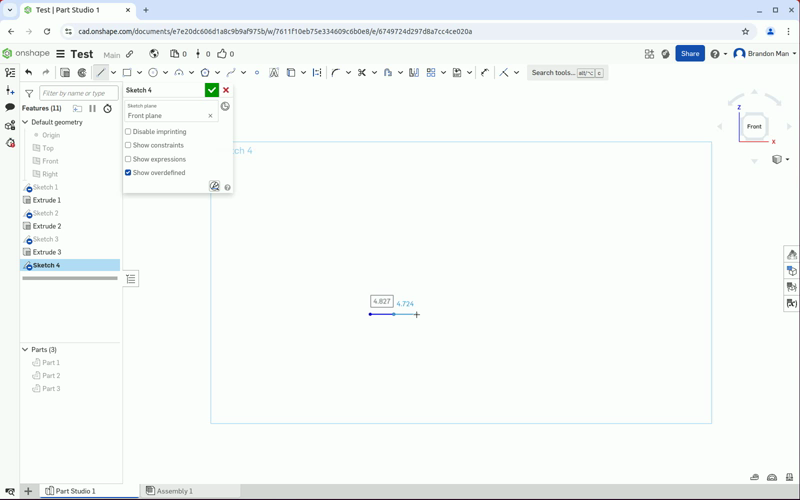
click(416, 314)
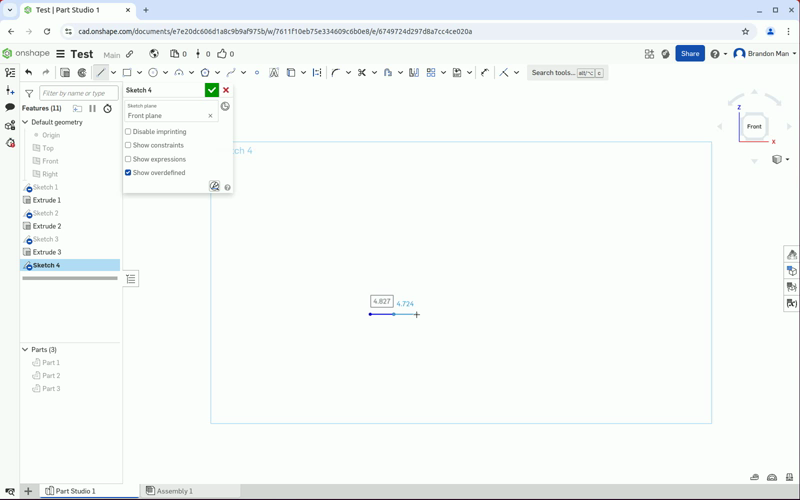
key_up(shift)
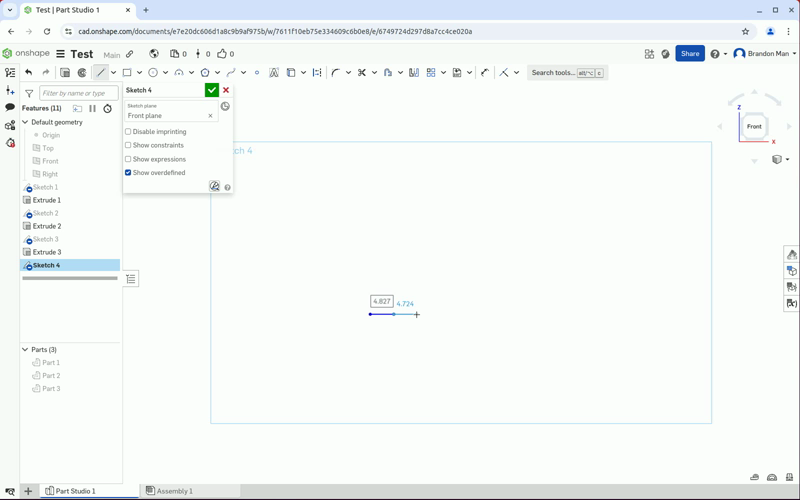
key_down(shift)
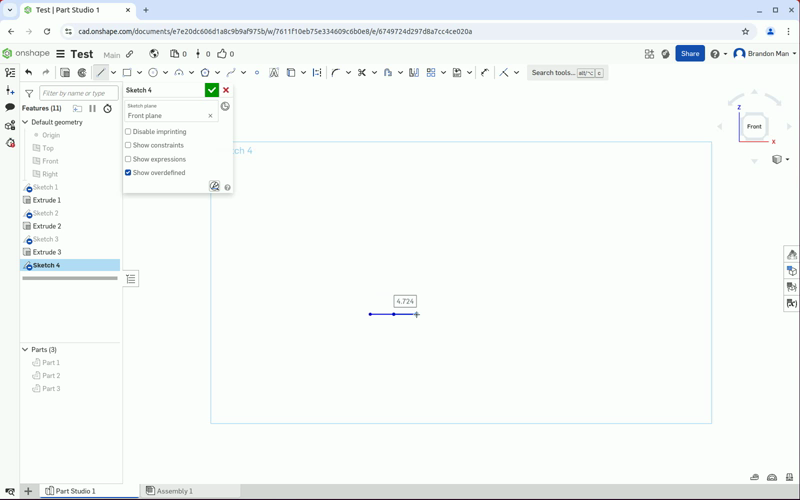
mouse_move(447, 314)
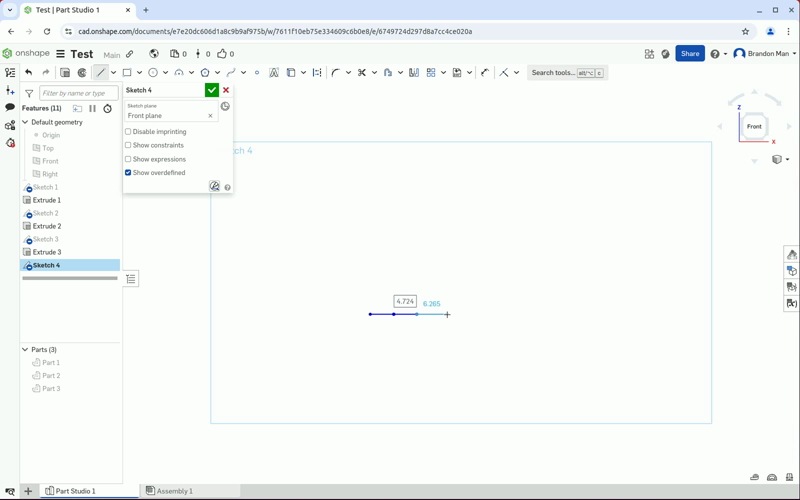
mouse_move(416, 291)
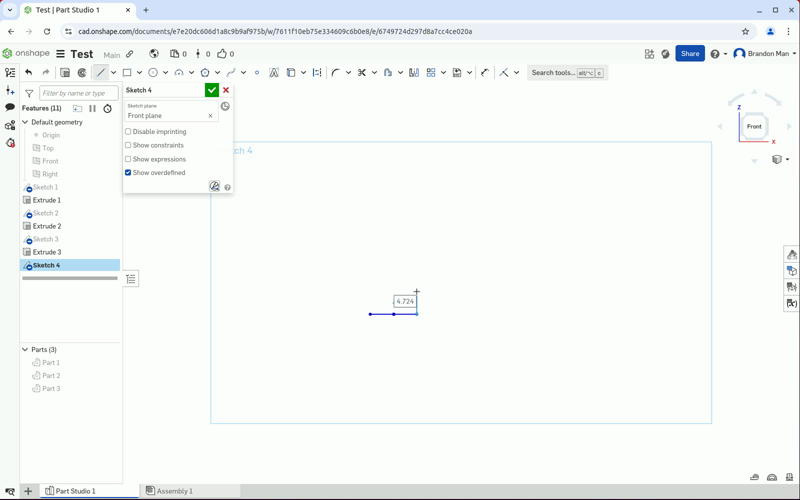
click(416, 291)
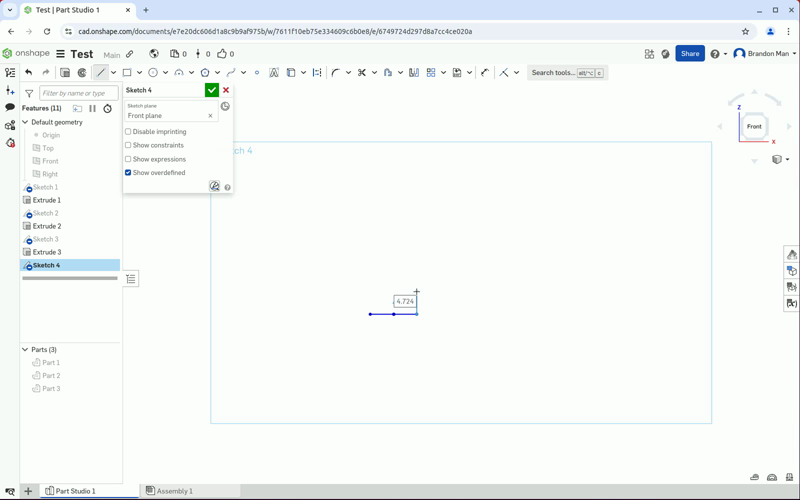
key_up(shift)
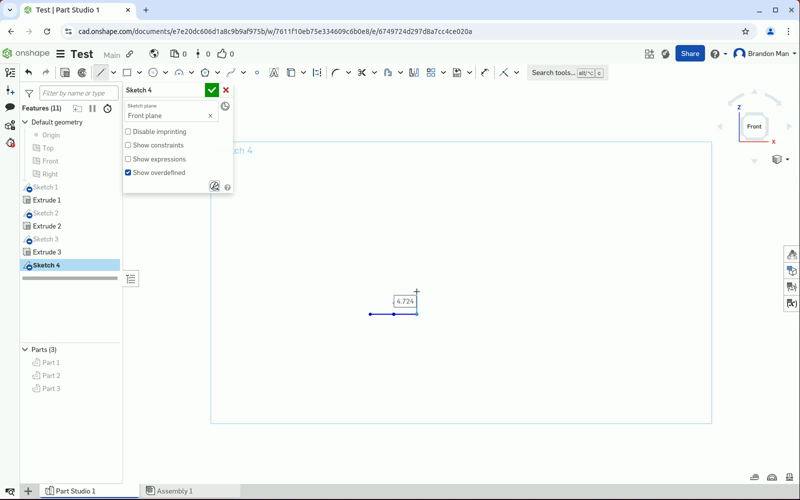
key_down(shift)
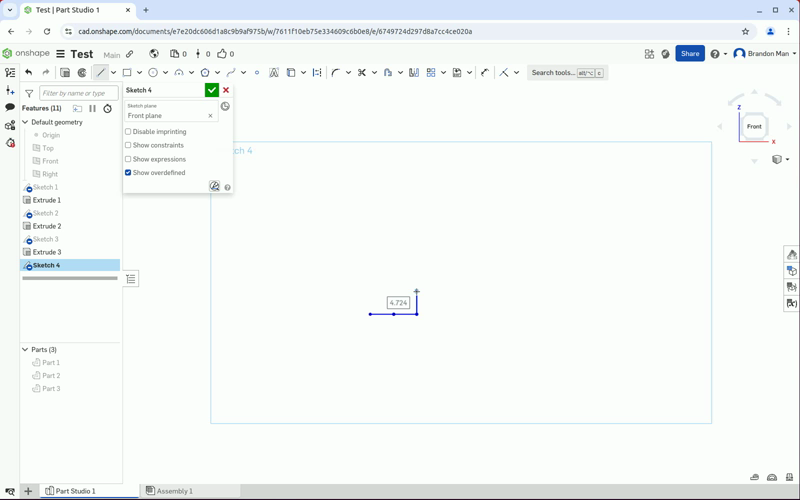
mouse_move(447, 291)
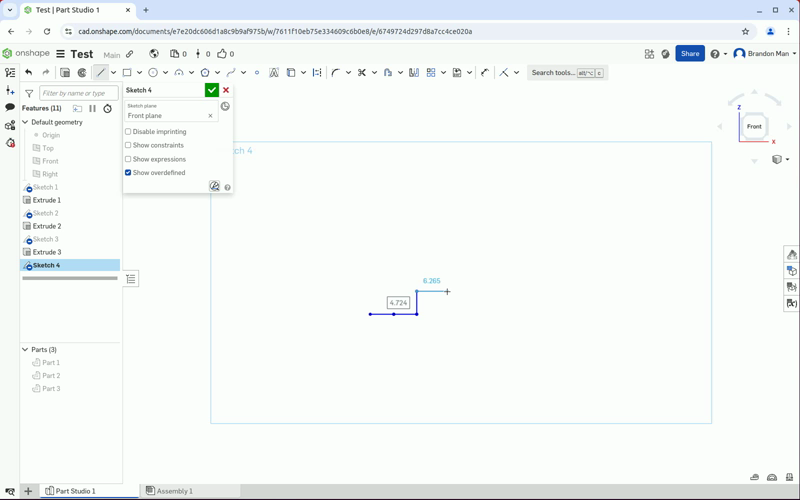
mouse_move(392, 291)
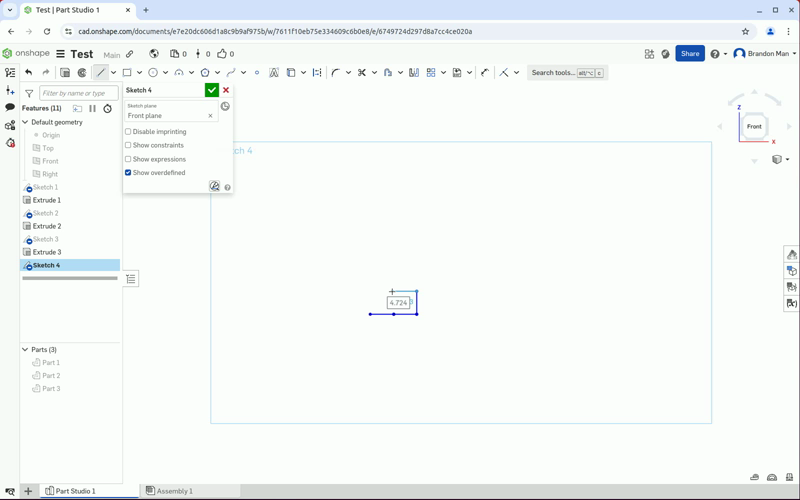
click(392, 291)
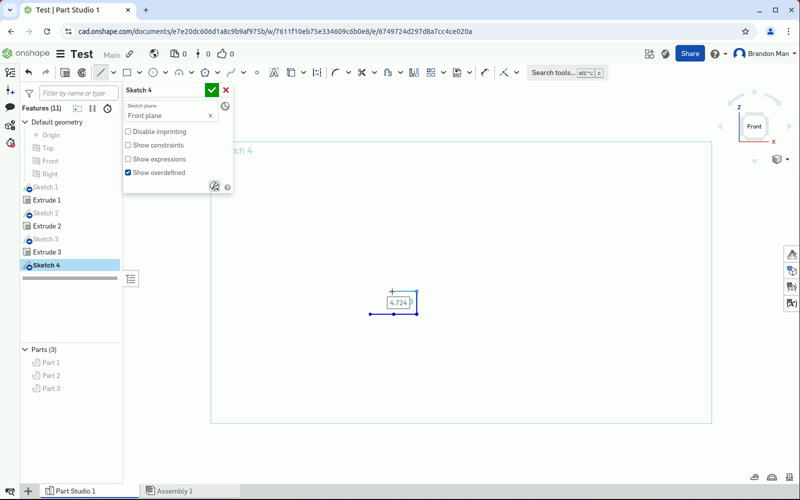
key_up(shift)
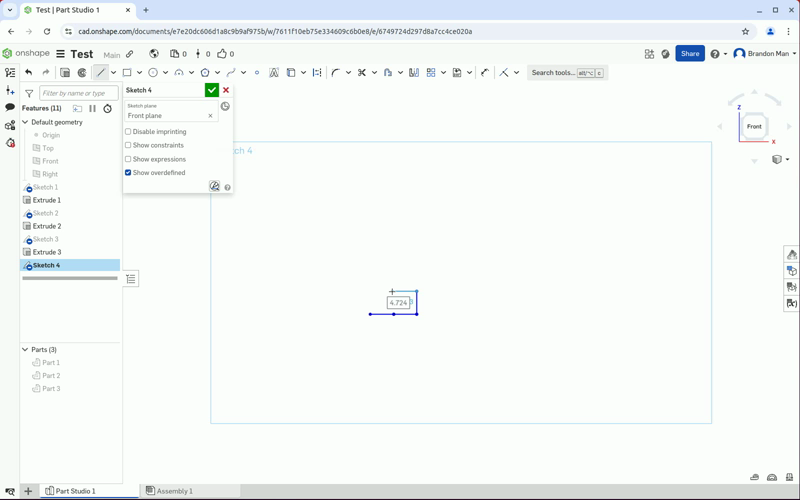
key_down(shift)
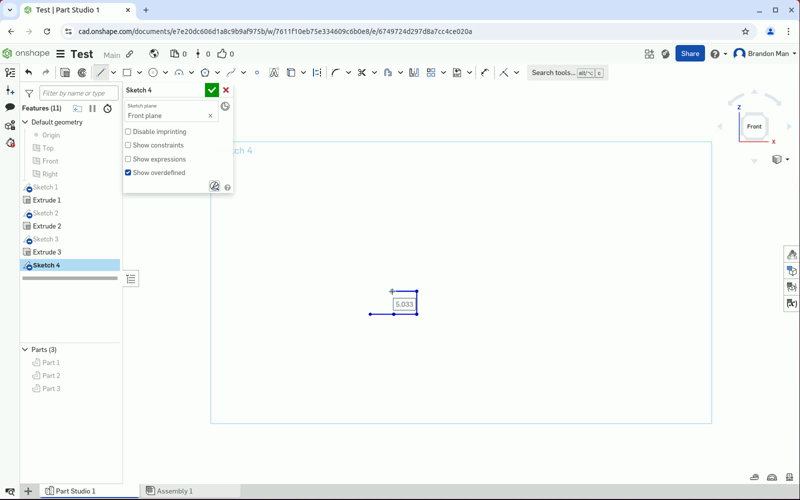
mouse_move(422, 291)
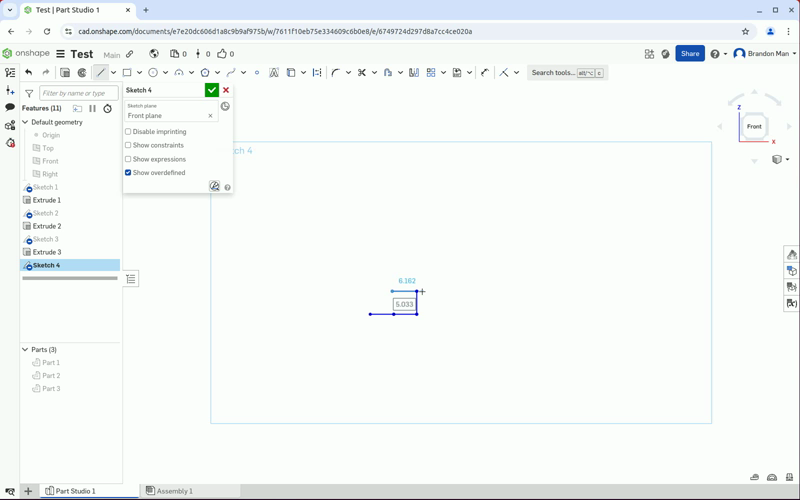
mouse_move(370, 291)
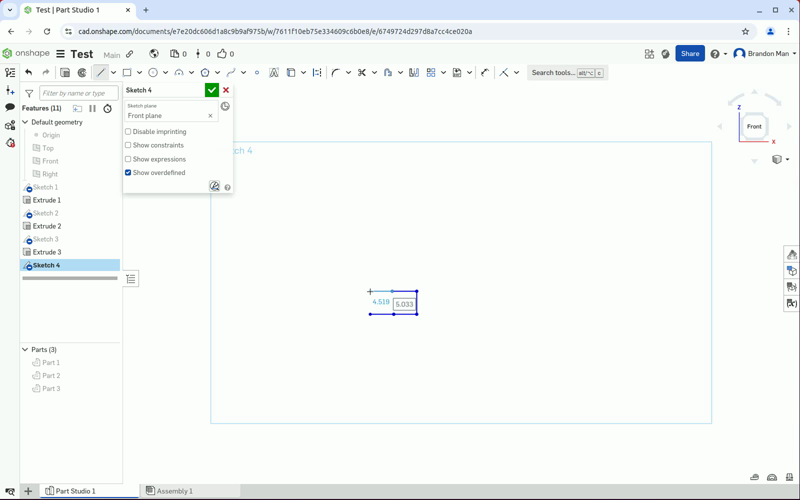
click(370, 291)
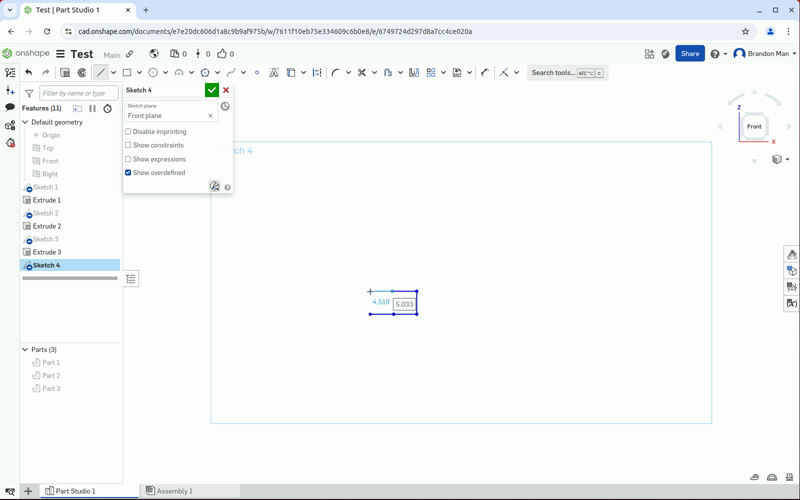
key_up(shift)
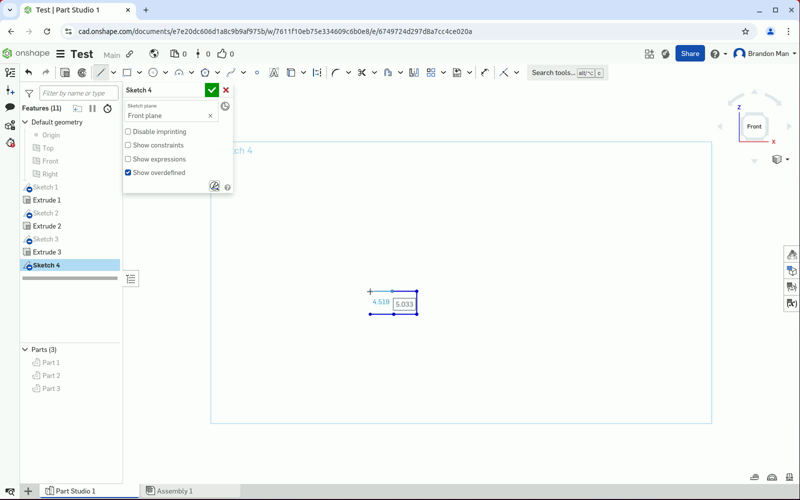
mouse_move(400, 291)
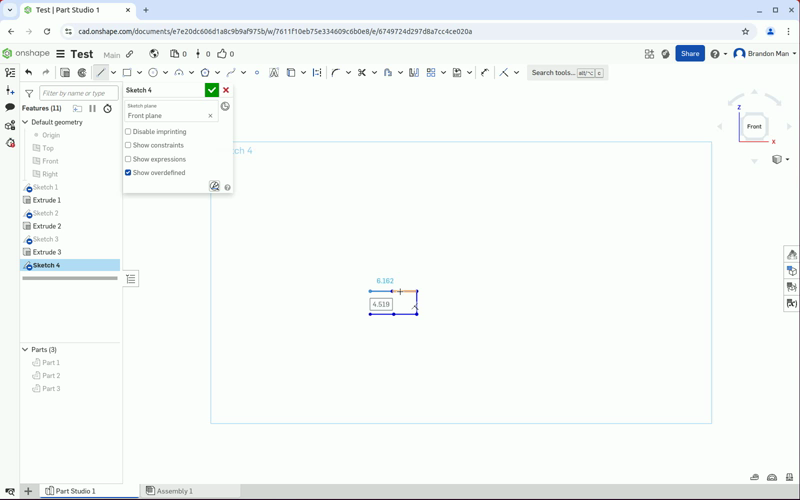
key_down(shift)
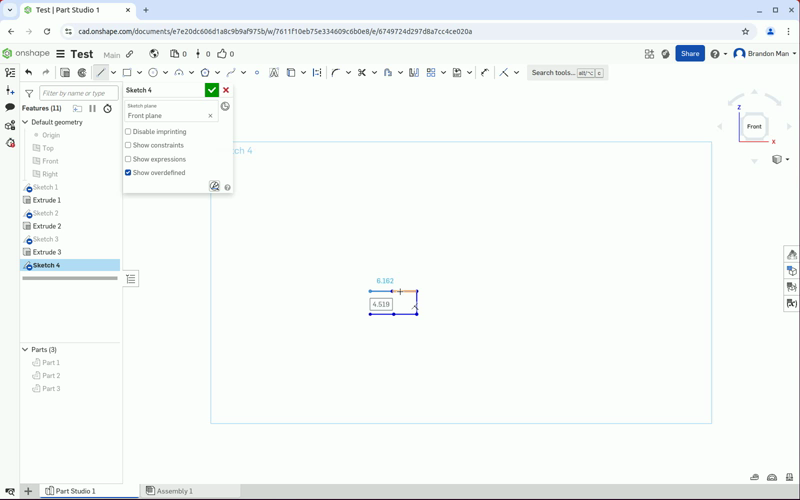
mouse_move(370, 314)
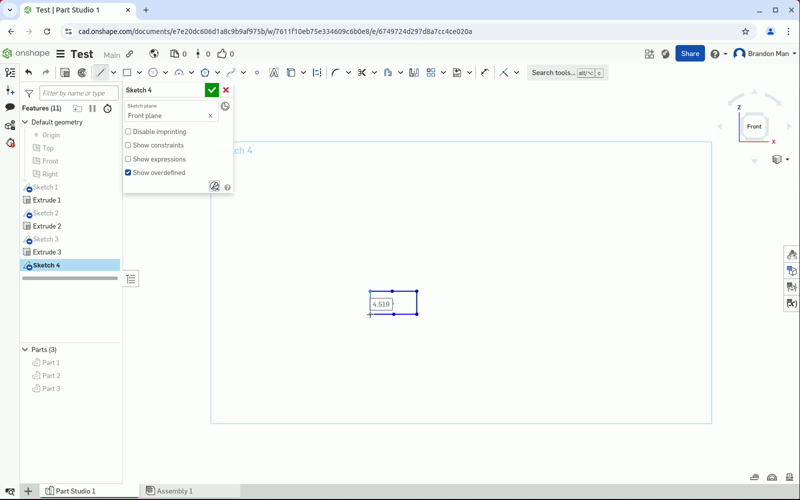
key_up(shift)
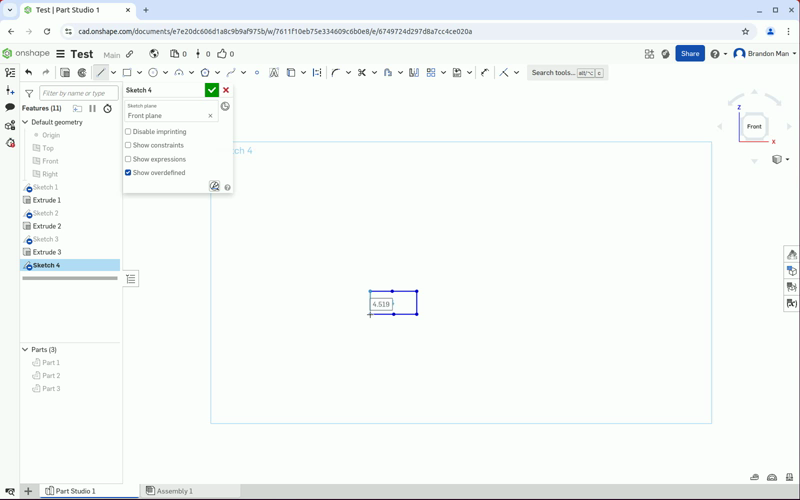
click(370, 314)
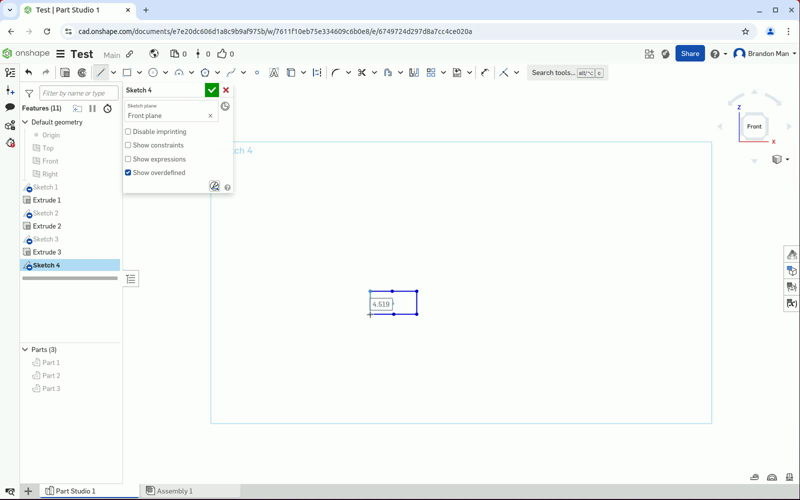
key(esc)
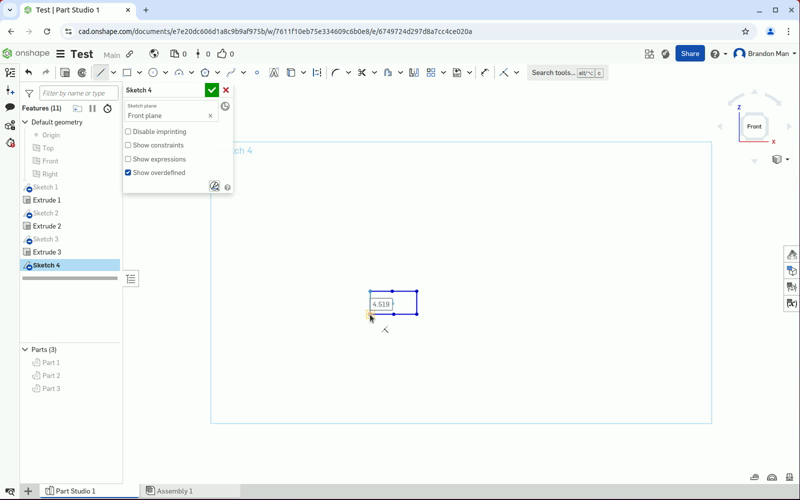
mouse_move(409, 306)
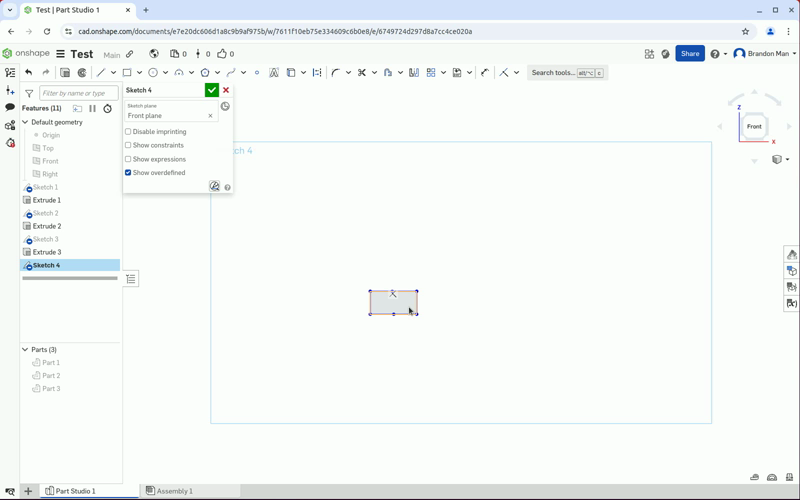
scroll(6)
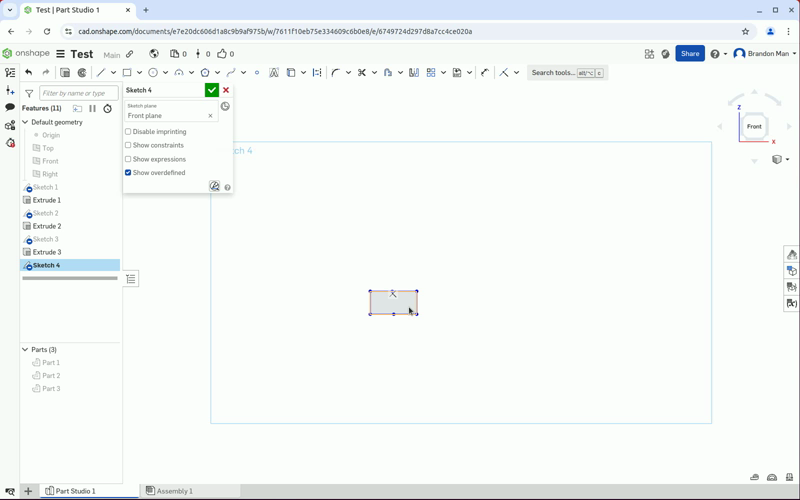
scroll(6)
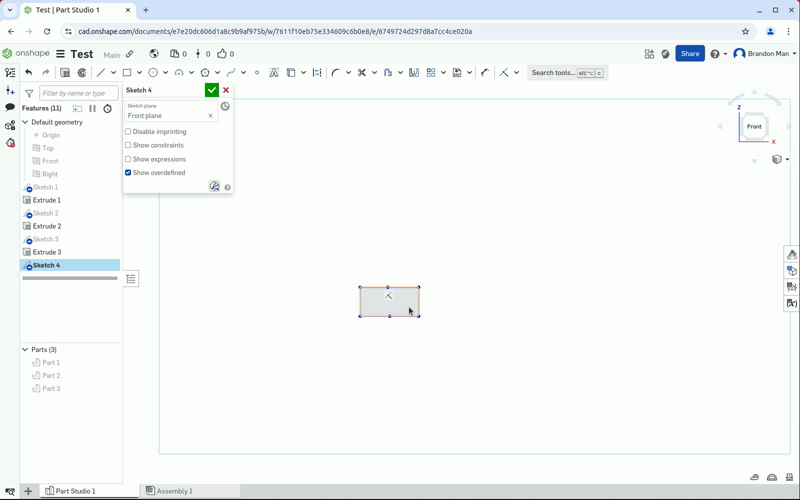
scroll(6)
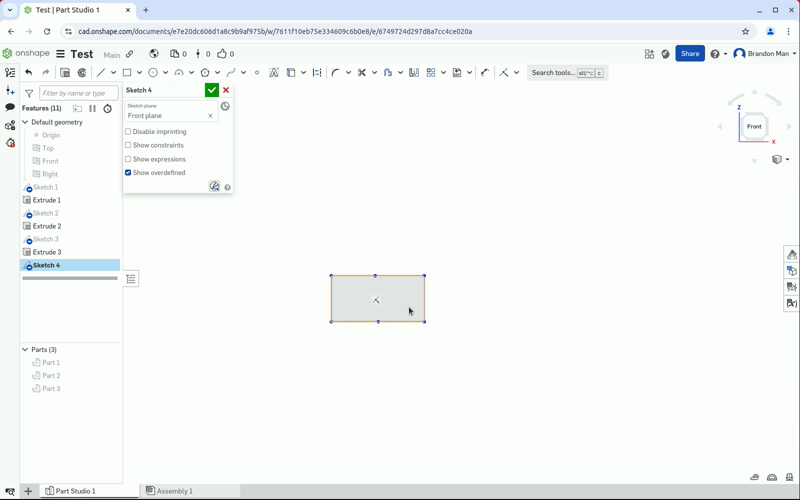
scroll(6)
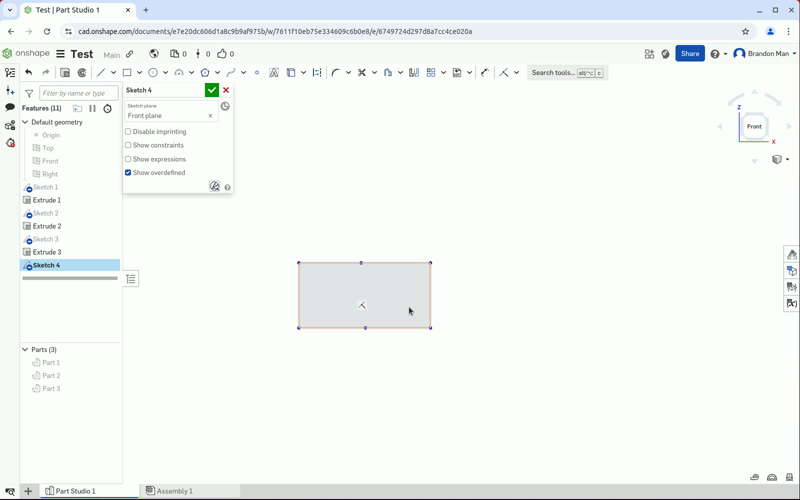
scroll(6)
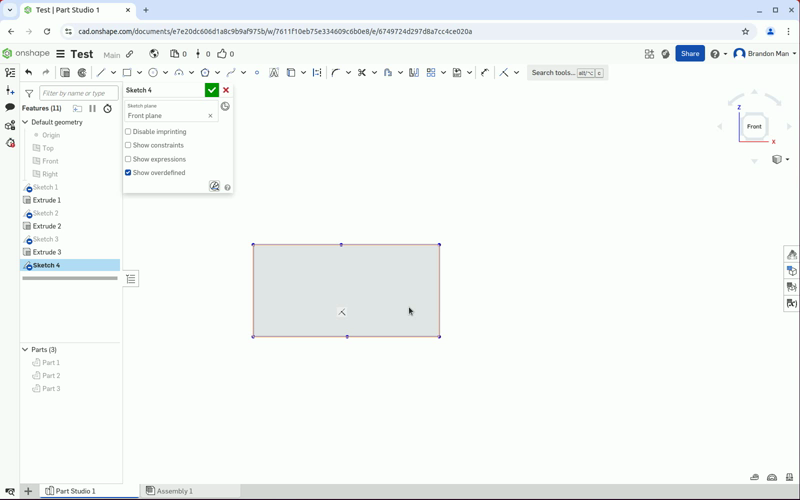
scroll(6)
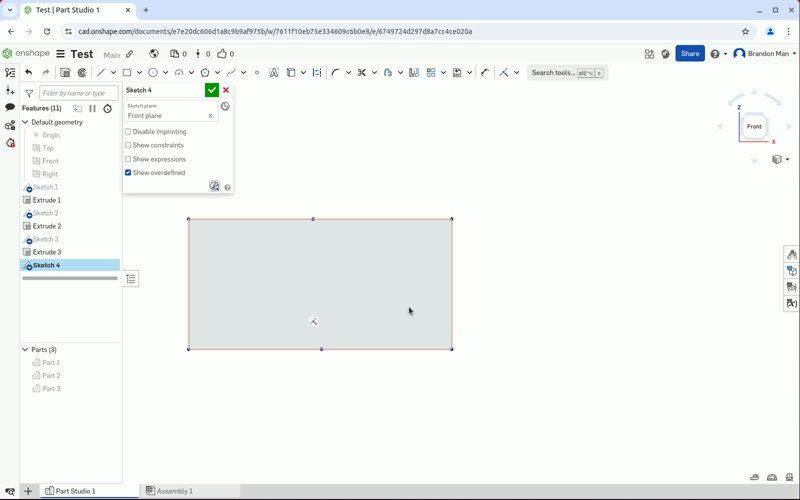
scroll(6)
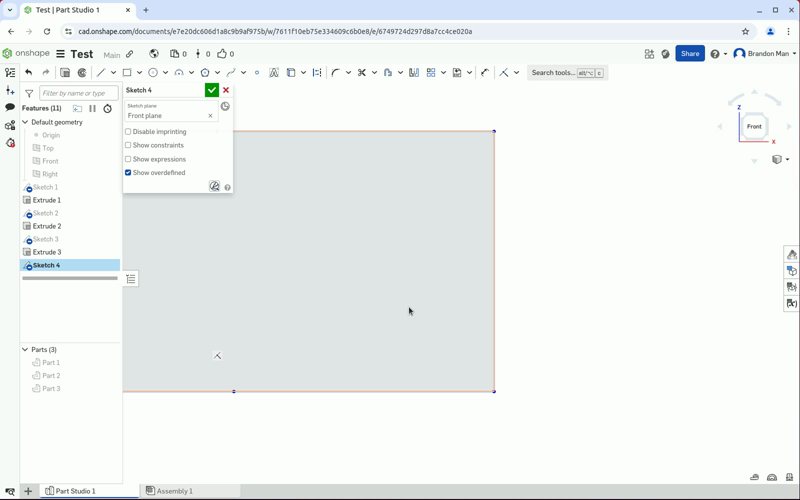
click(409, 306)
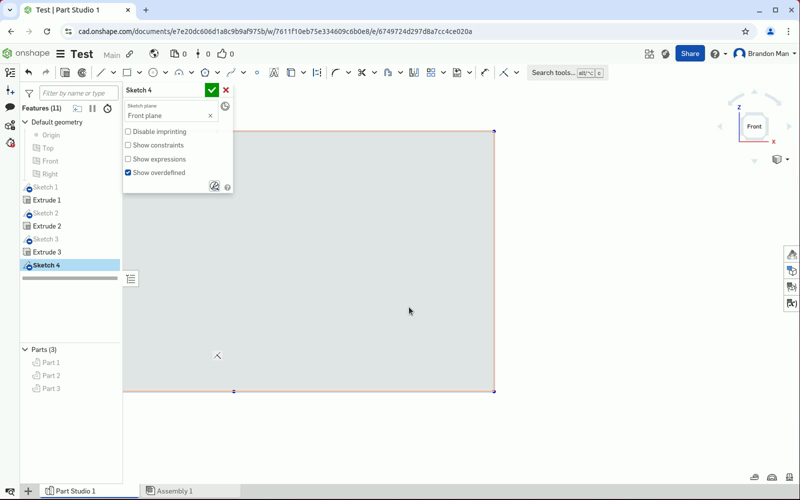
scroll(-6)
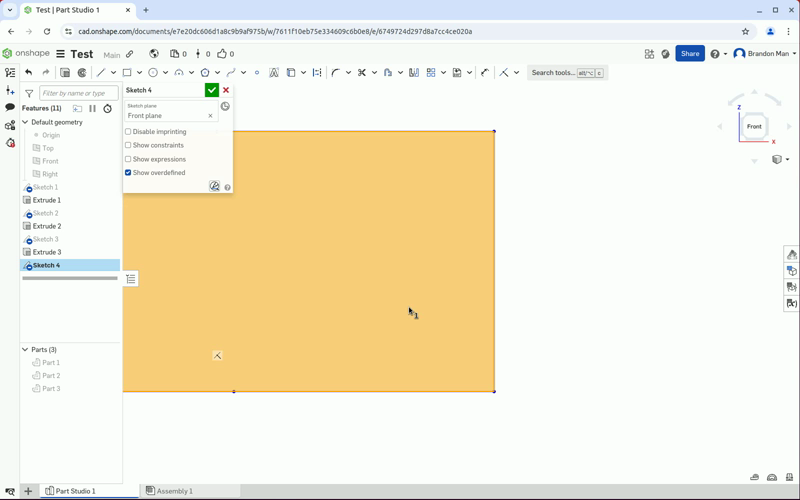
scroll(-6)
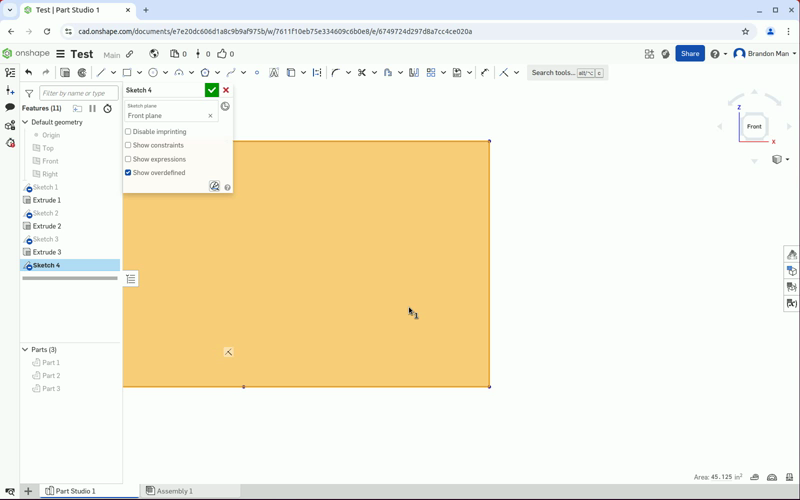
scroll(-6)
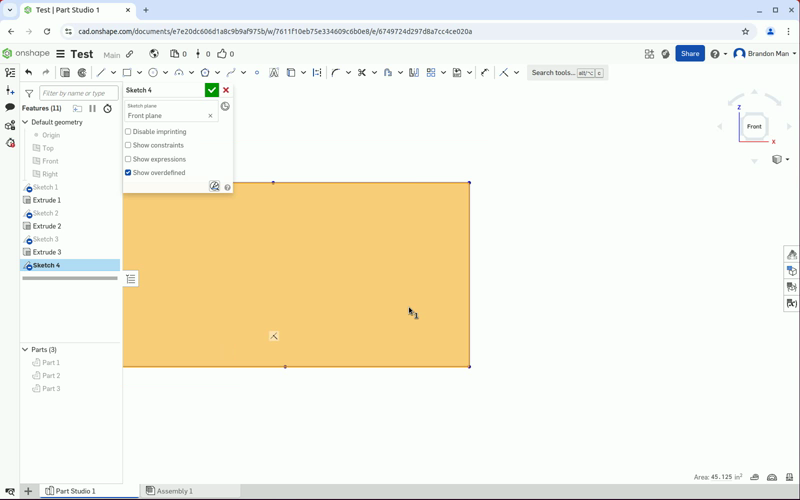
scroll(-6)
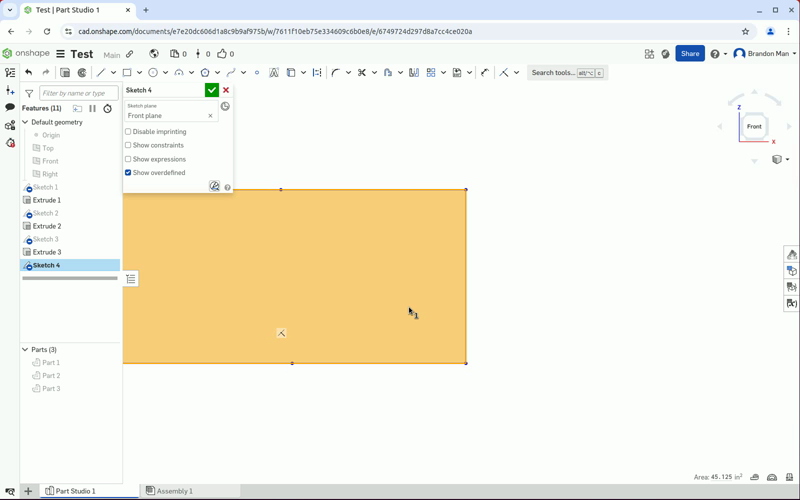
scroll(-6)
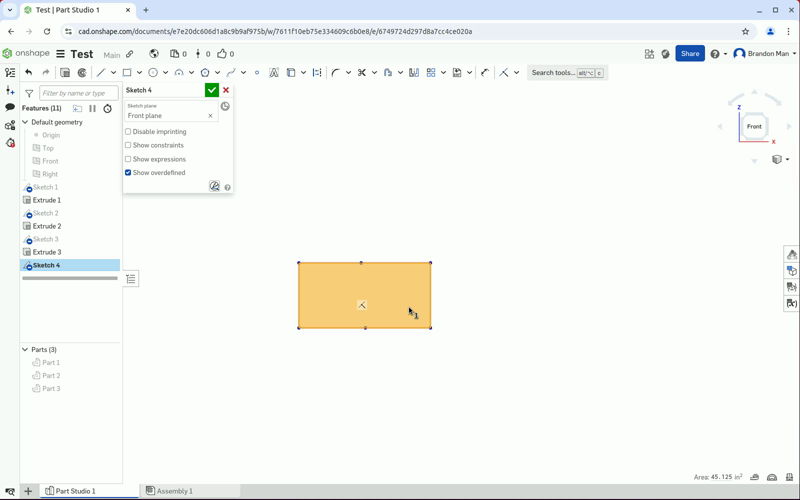
scroll(-6)
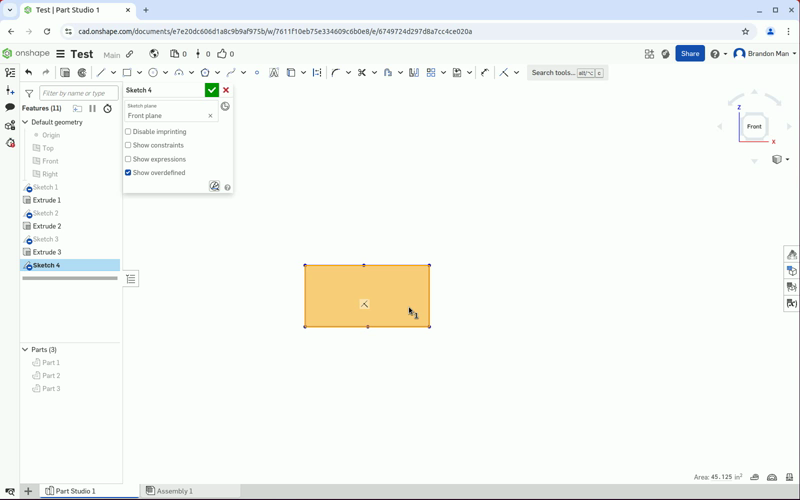
scroll(-6)
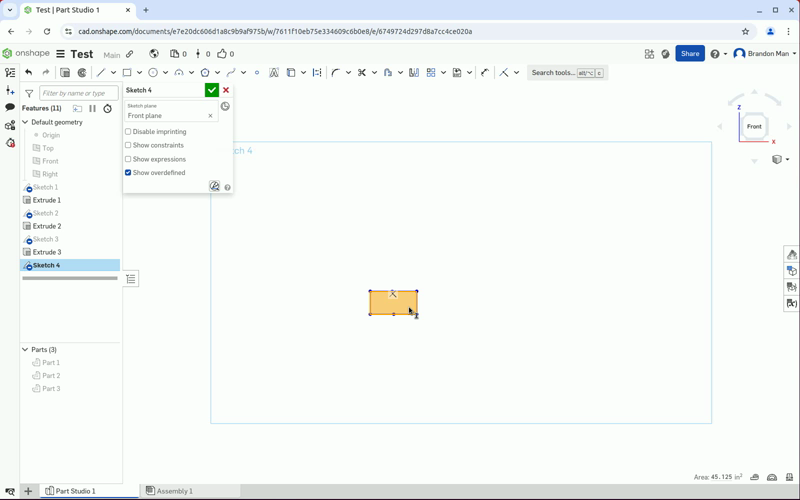
mouse_move(73, 352)
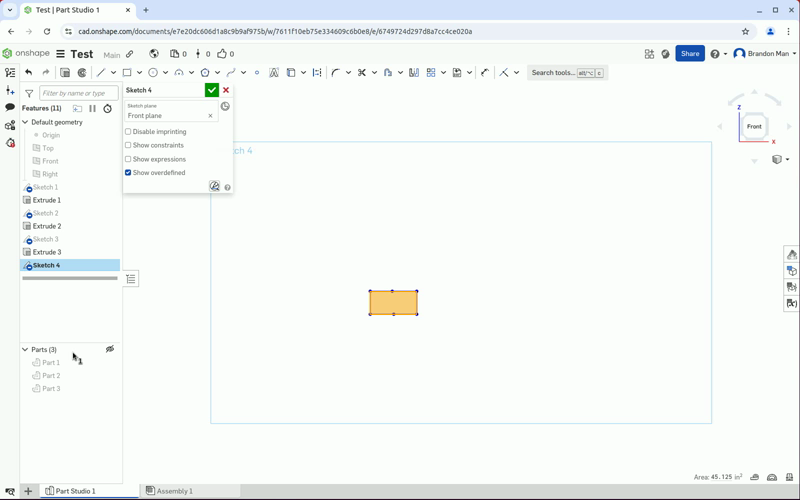
key(shift+y)
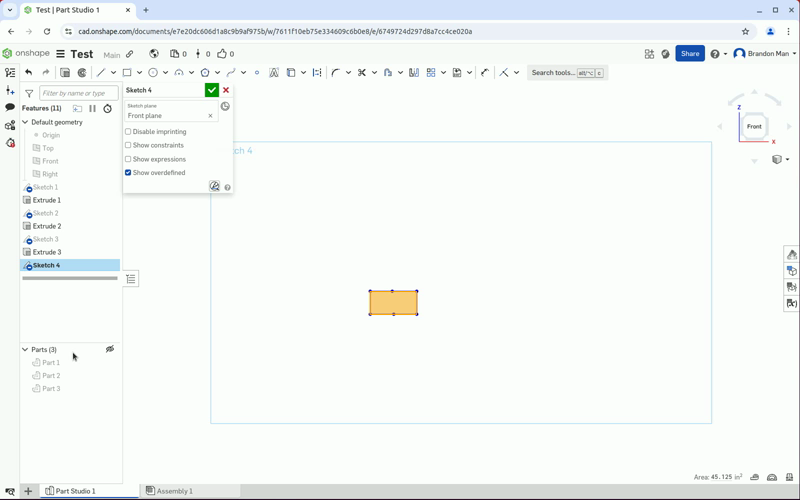
key(shift+e)
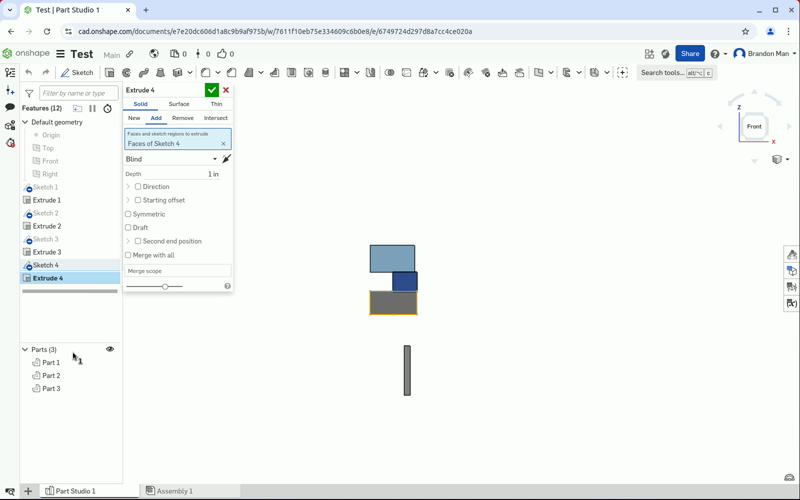
mouse_move(143, 106)
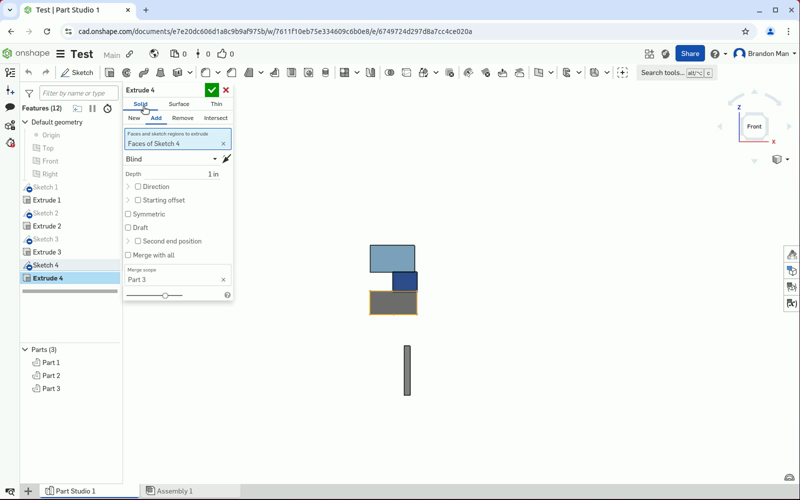
click(143, 106)
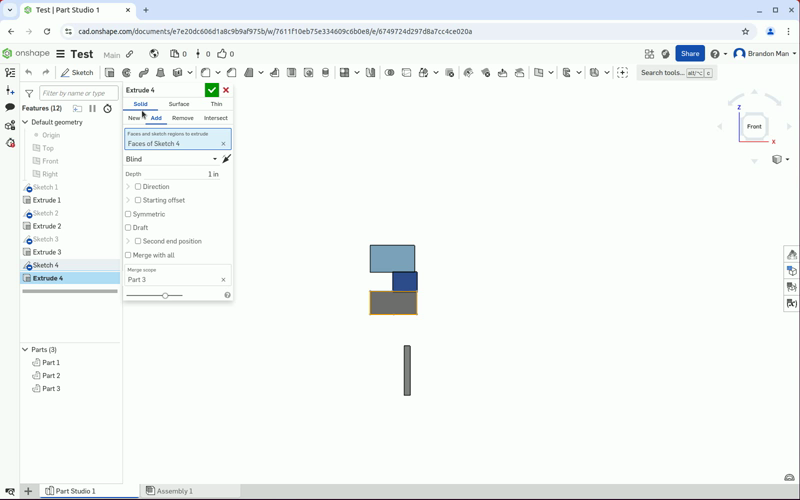
mouse_move(137, 120)
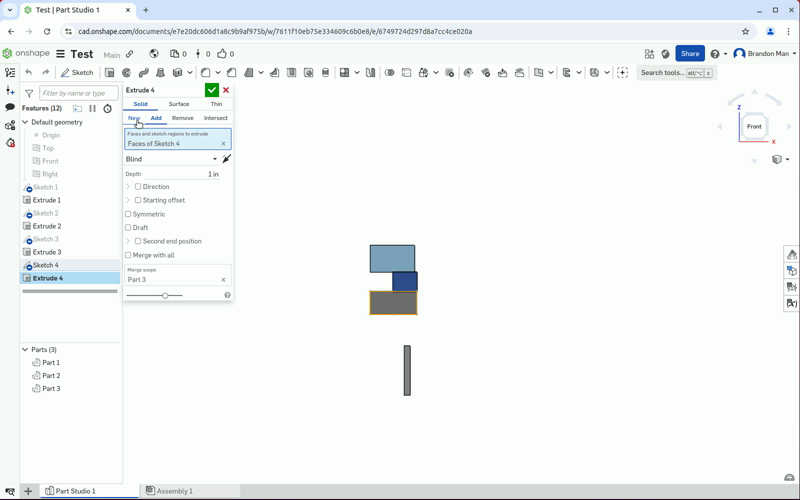
click(137, 120)
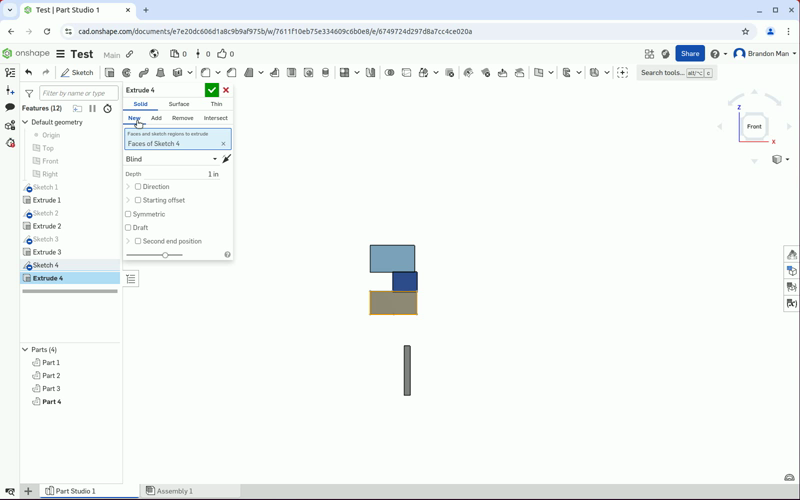
key(tab, 4)
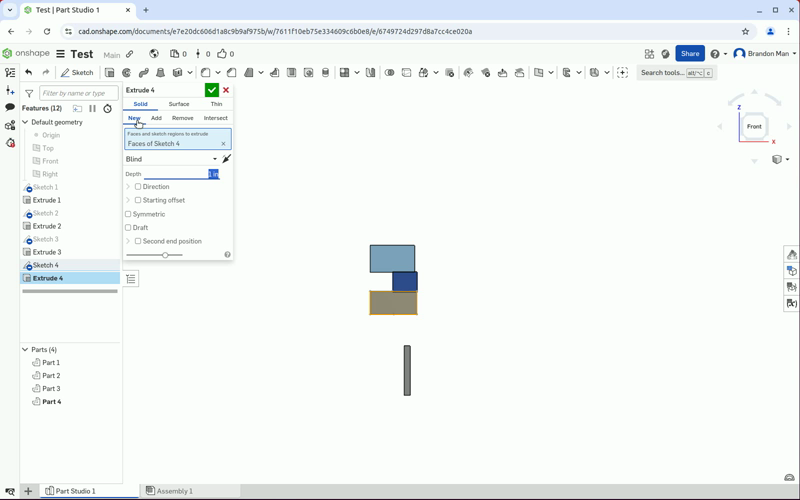
text(12.276)
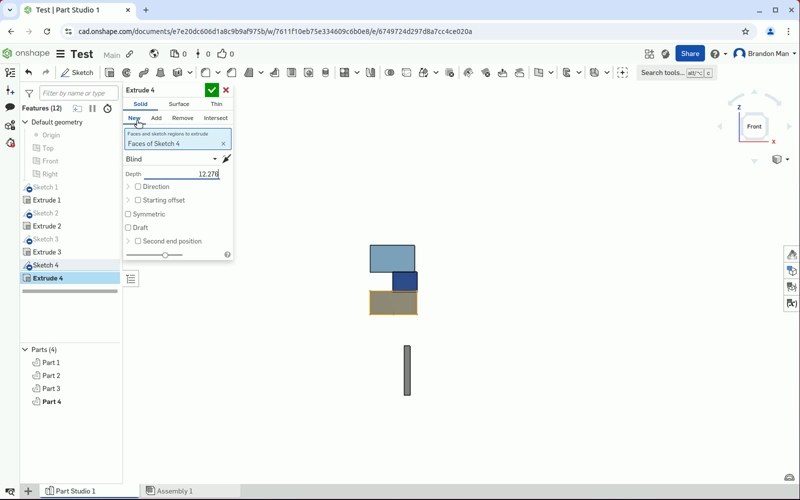
key(enter)
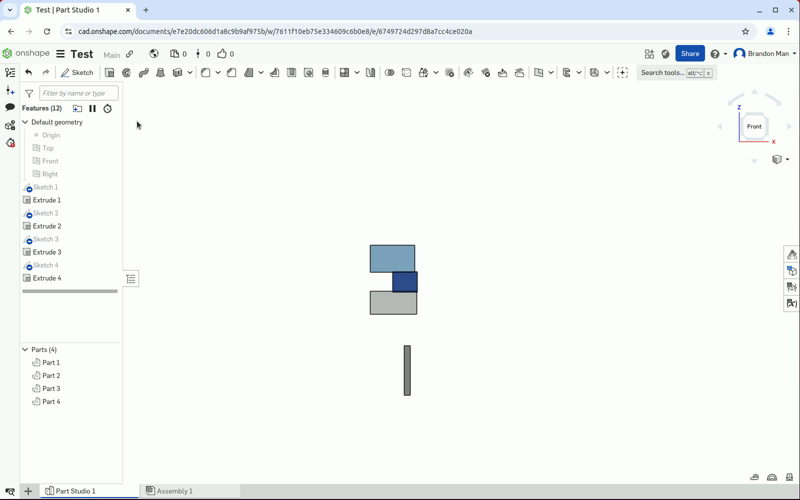
key(shift+h)
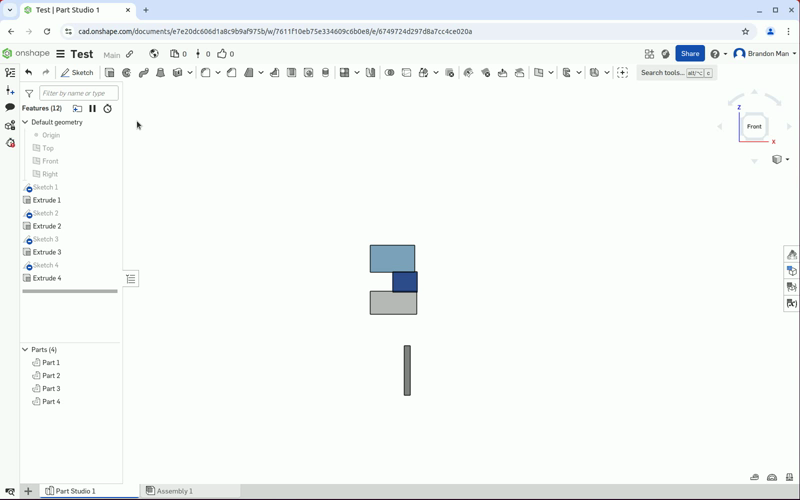
key(shift+h)
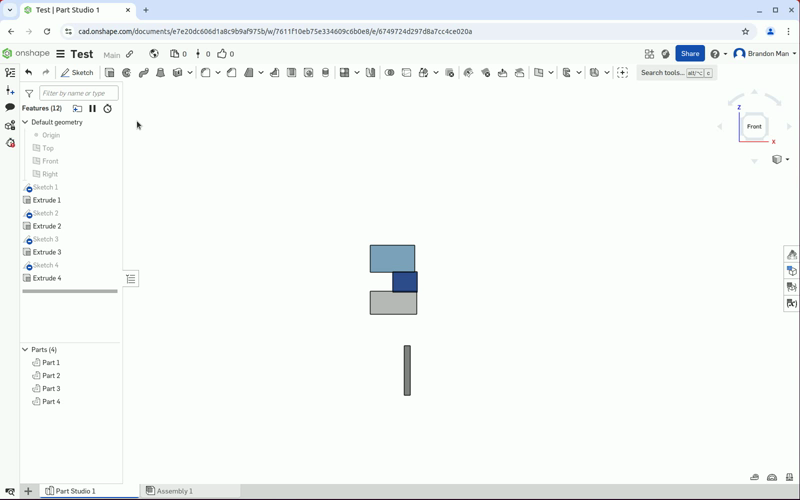
mouse_move(73, 189)
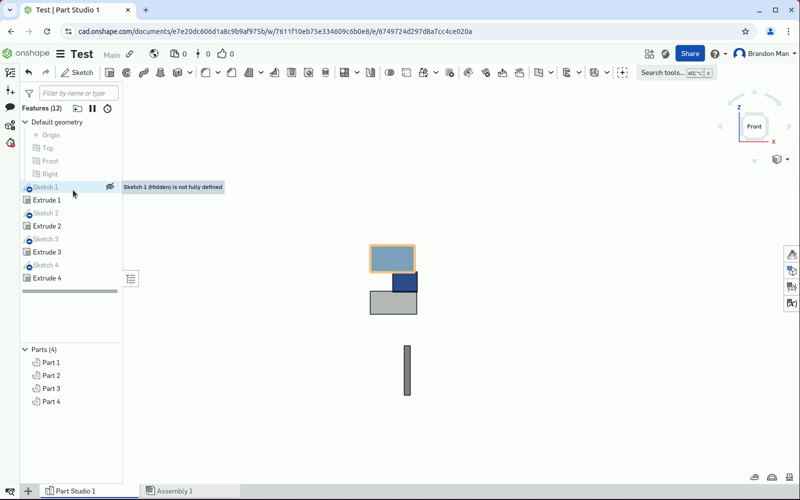
click(73, 189)
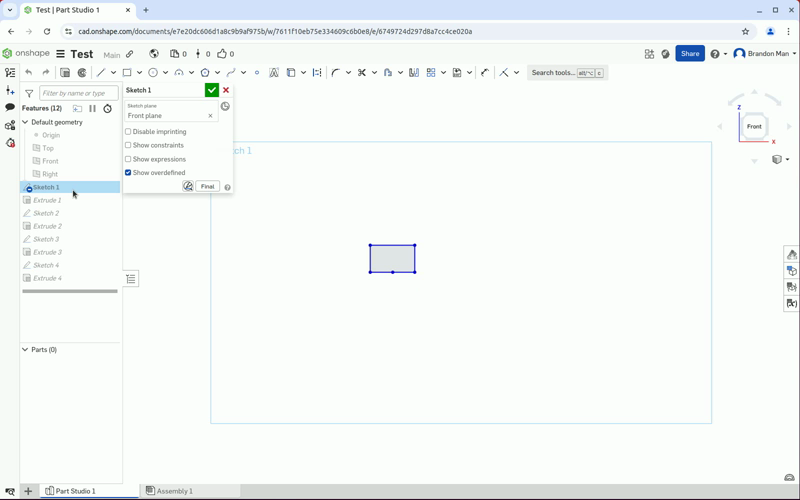
mouse_move(229, 92)
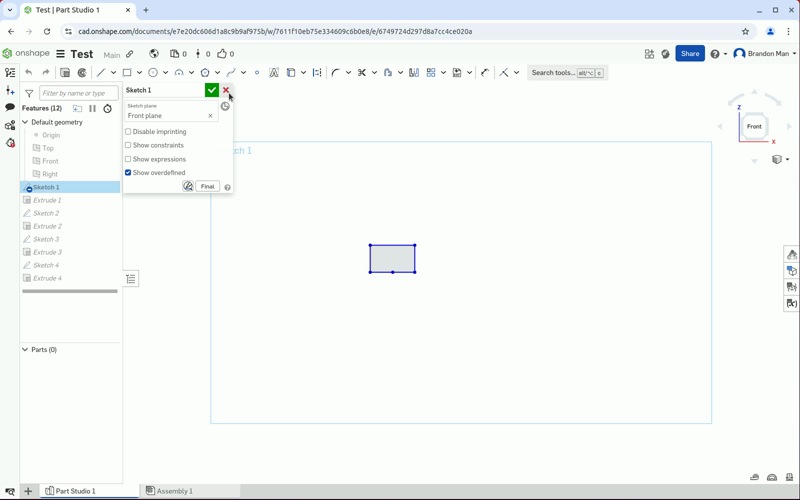
click(229, 92)
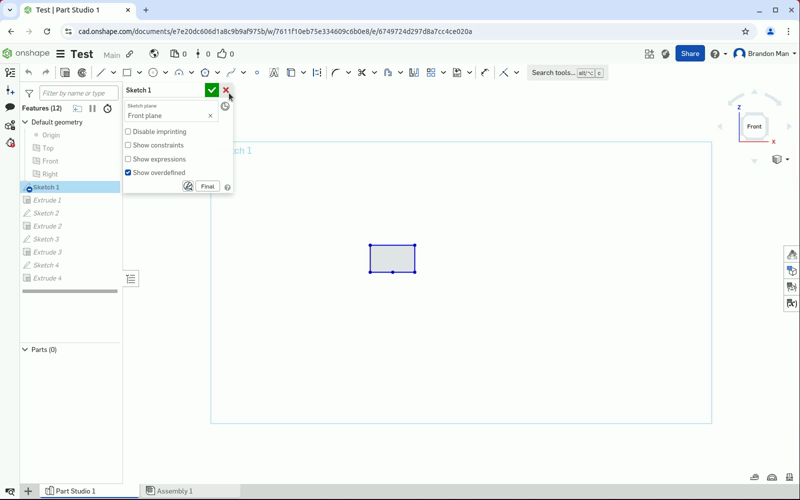
key(shift+s)
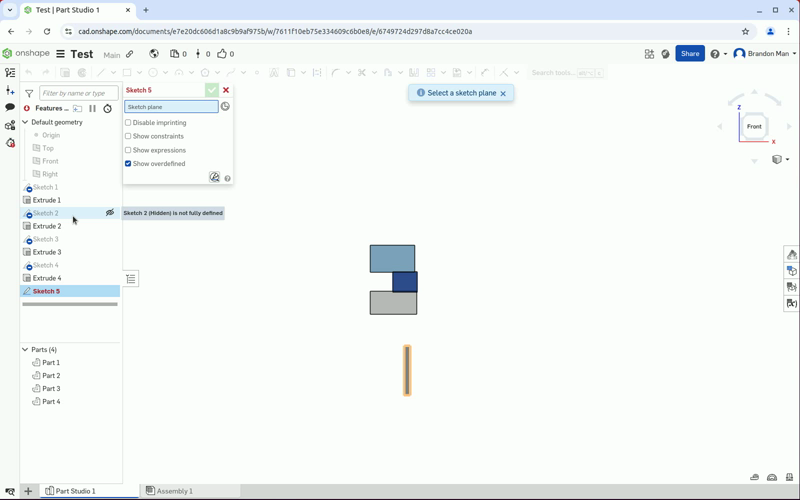
scroll(3)
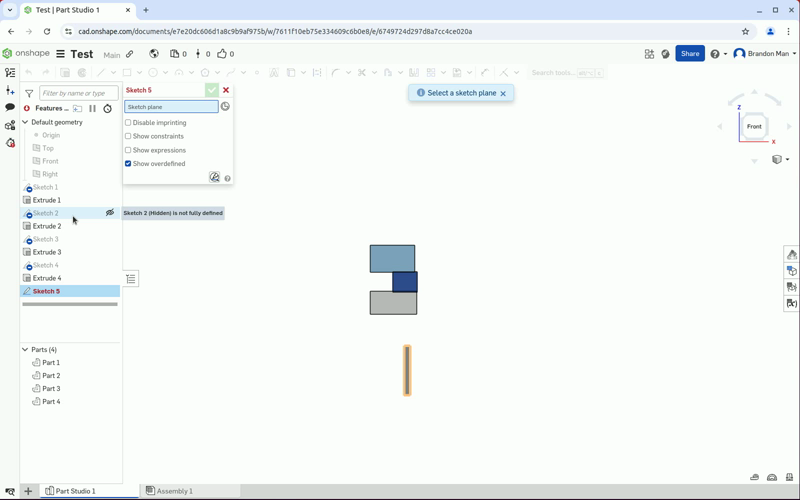
mouse_move(73, 163)
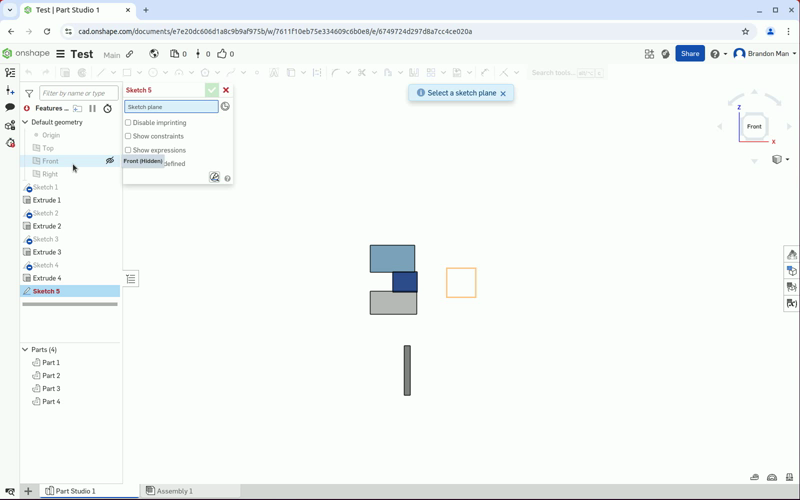
click(73, 163)
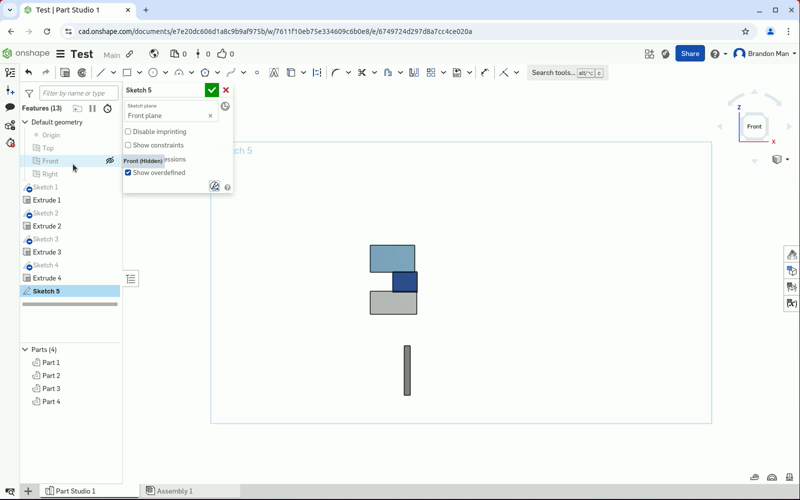
mouse_move(73, 352)
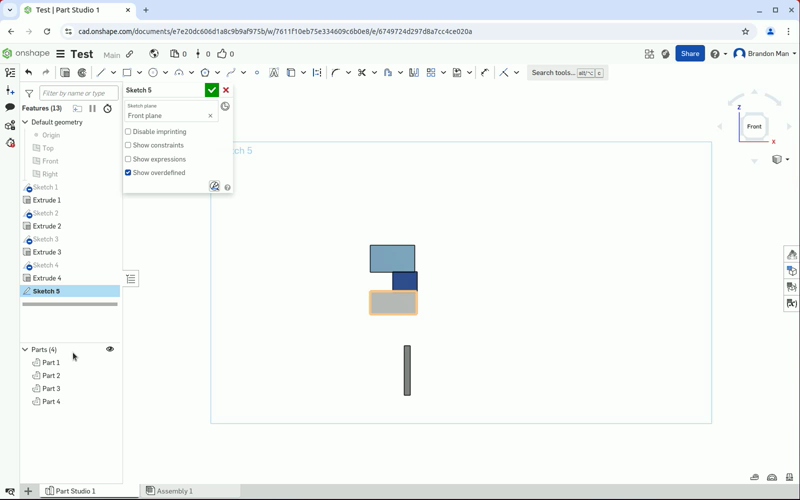
key(y)
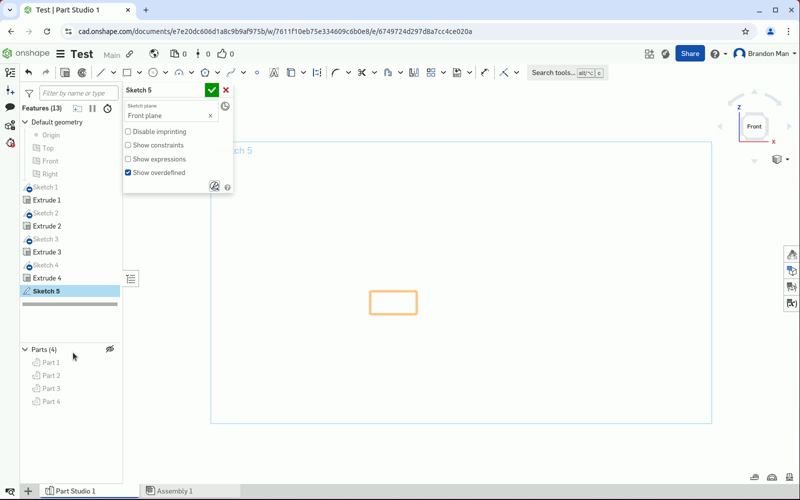
key(l)
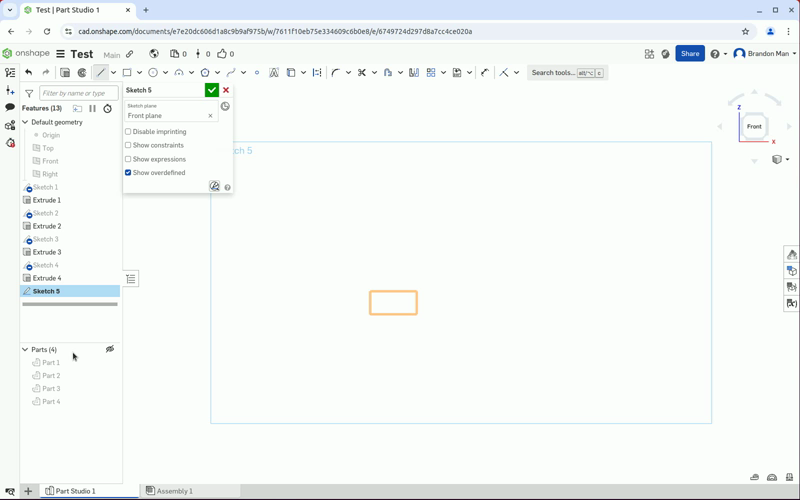
key_down(shift)
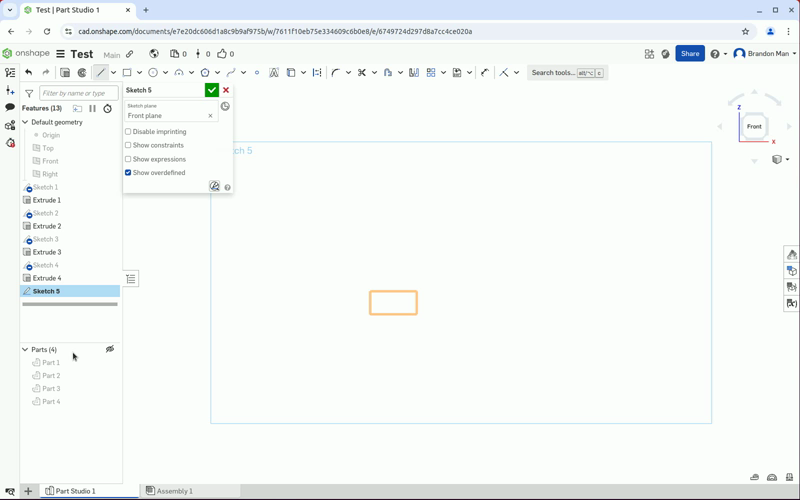
mouse_move(393, 346)
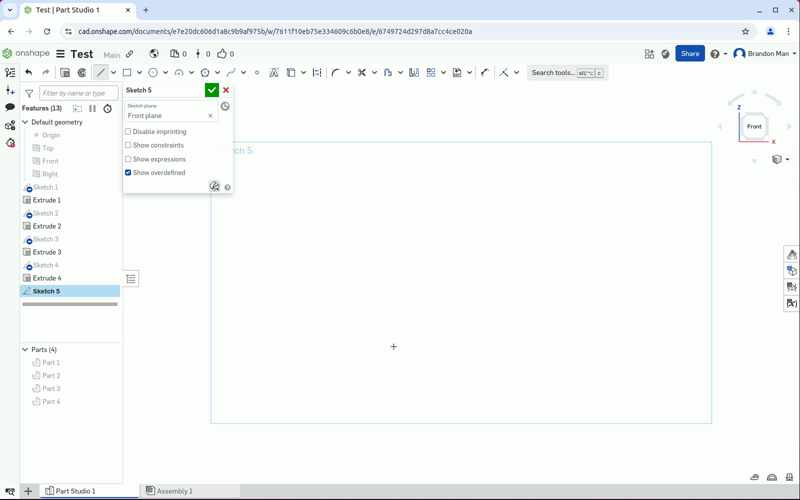
click(393, 346)
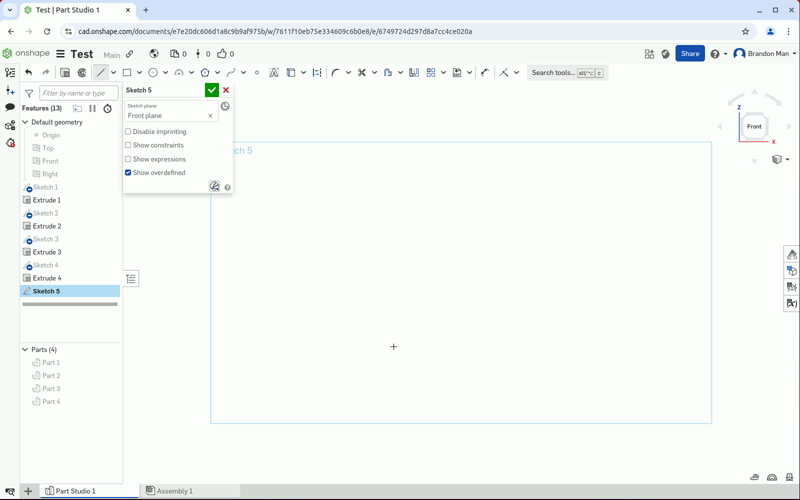
key_up(shift)
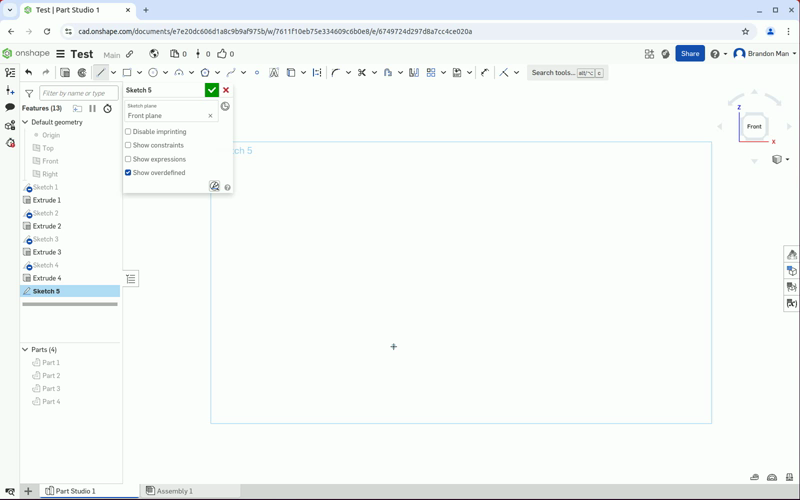
key_down(shift)
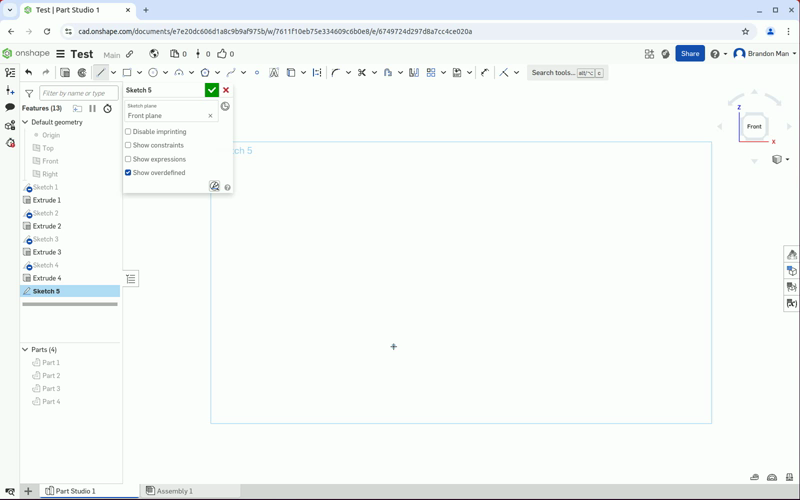
mouse_move(423, 346)
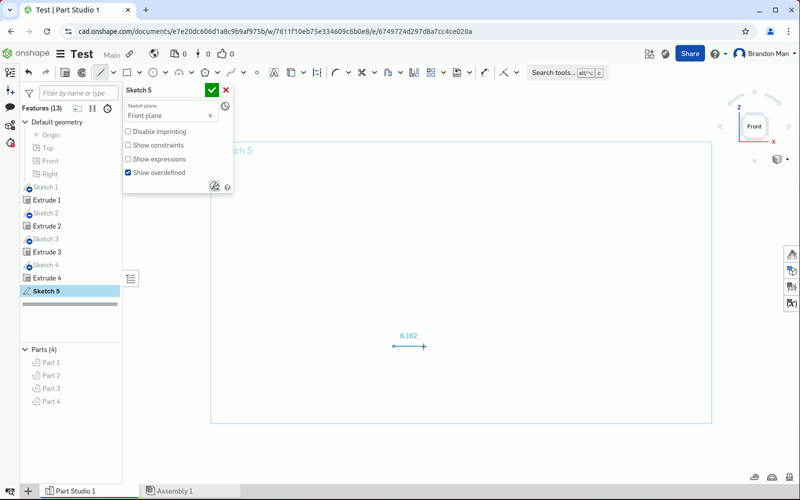
mouse_move(405, 346)
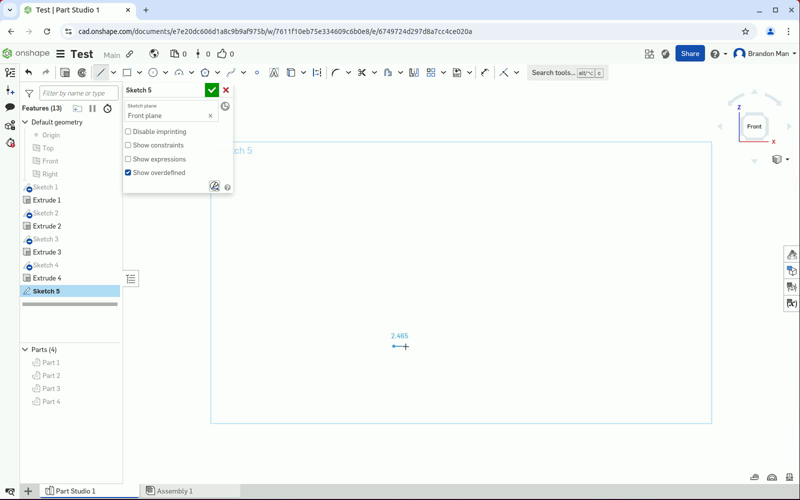
click(405, 346)
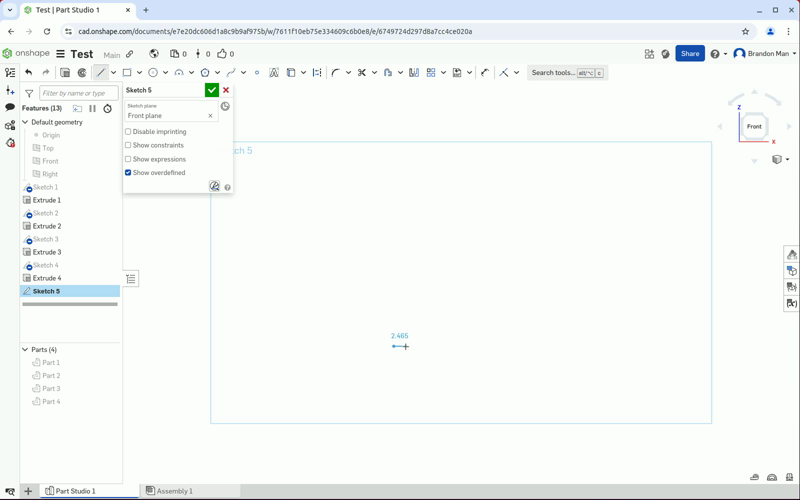
key_up(shift)
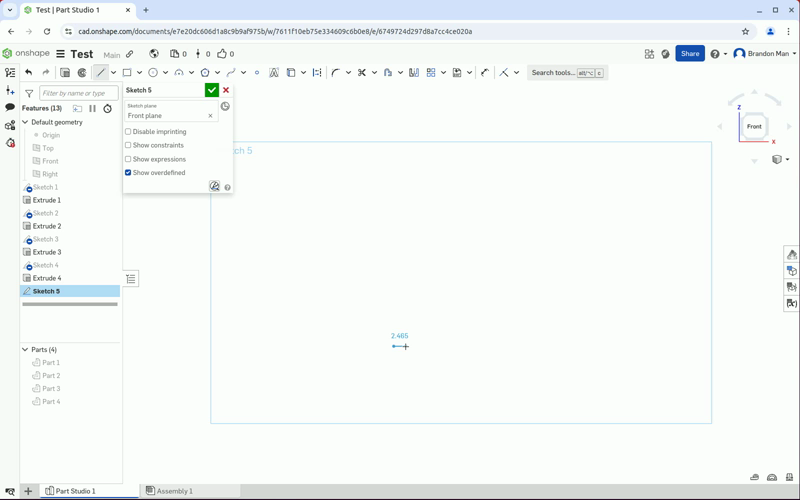
key_down(shift)
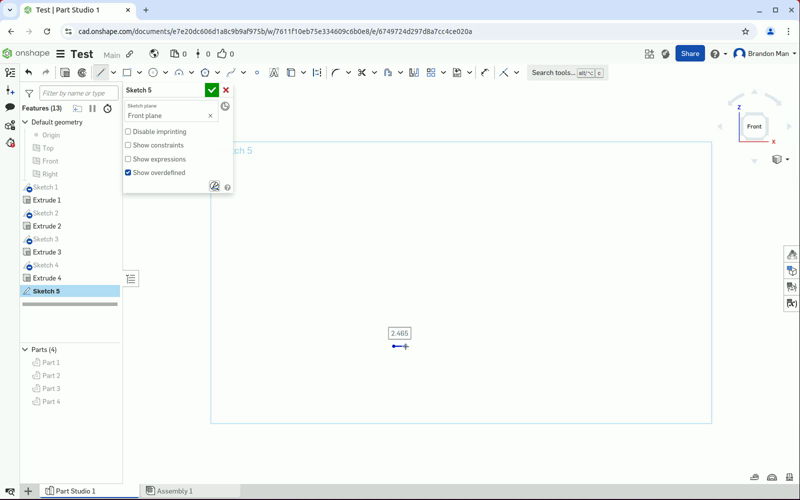
mouse_move(435, 346)
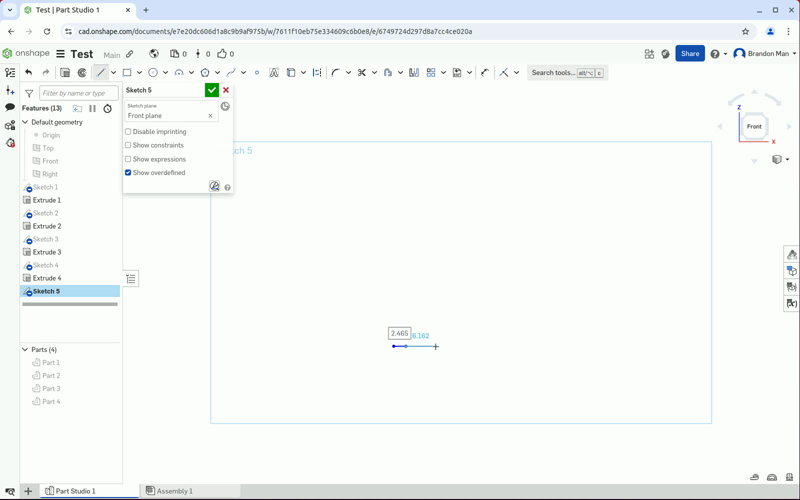
mouse_move(411, 346)
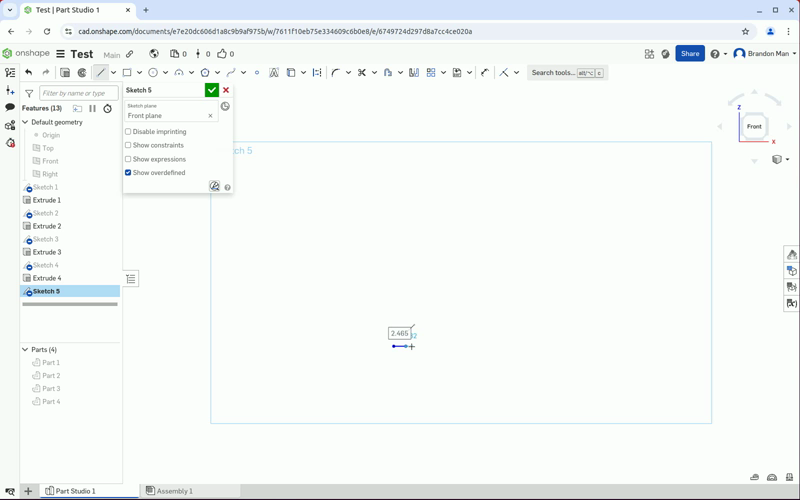
scroll(6)
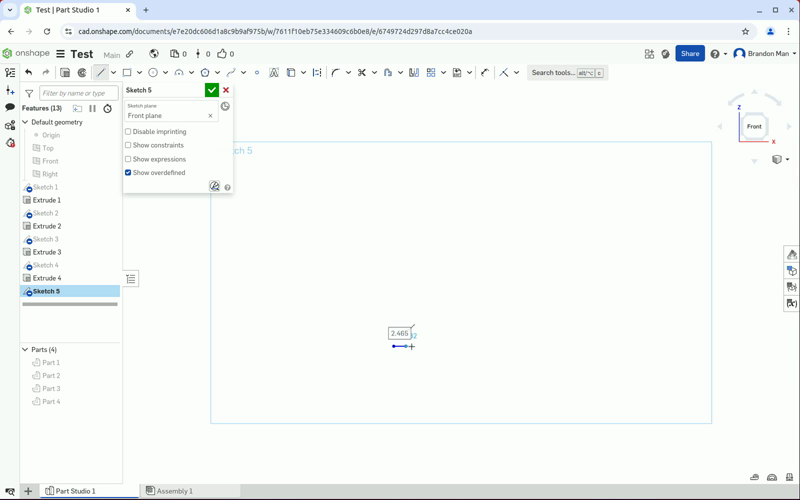
scroll(6)
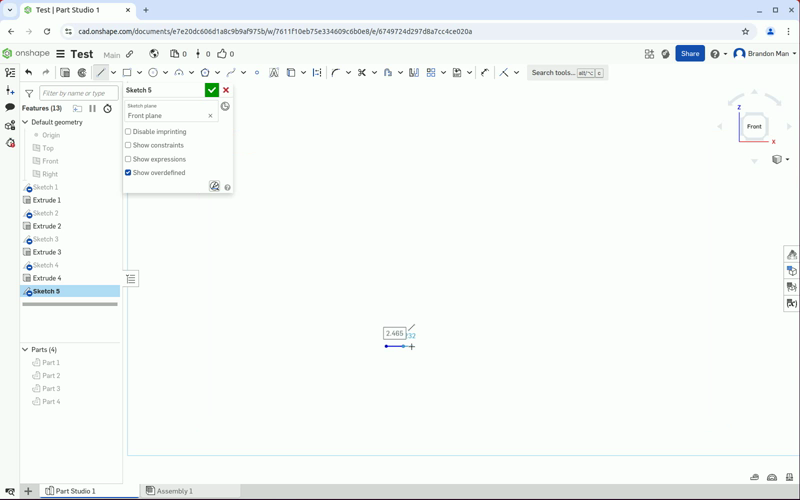
scroll(6)
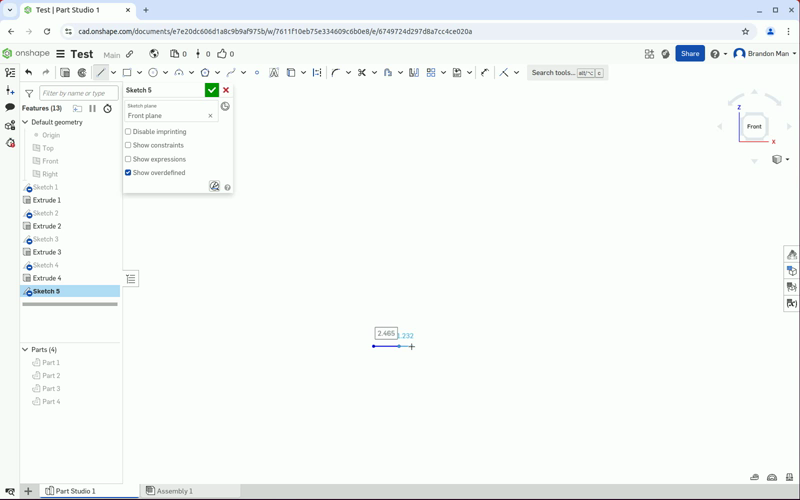
scroll(6)
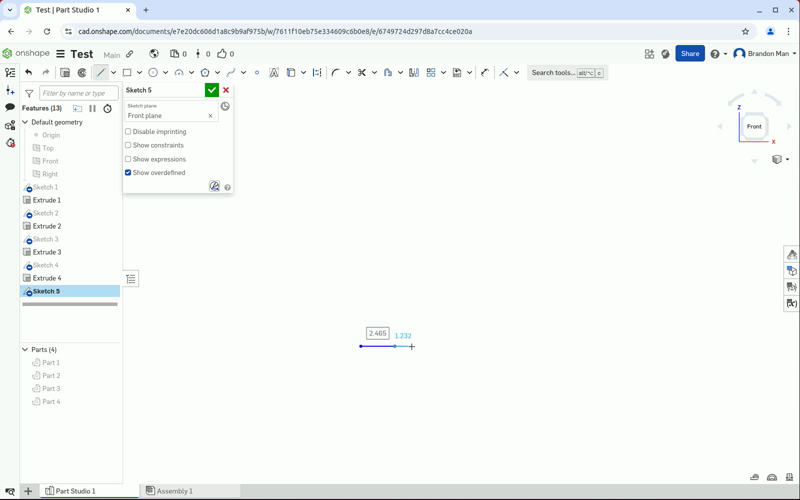
scroll(6)
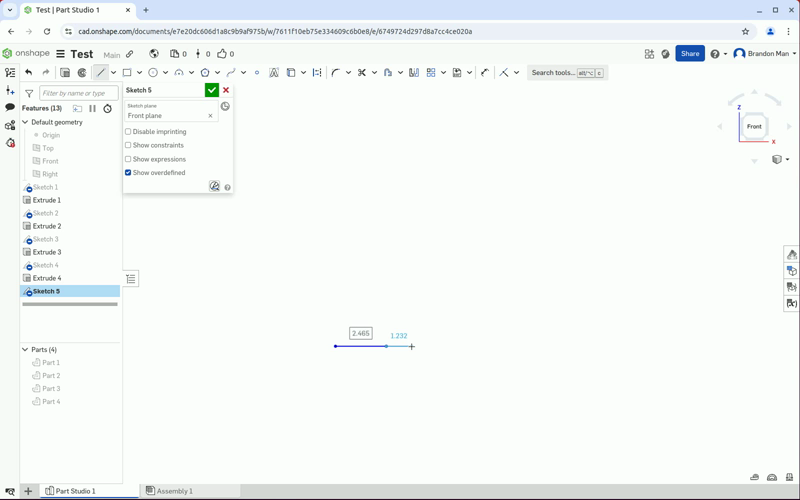
scroll(6)
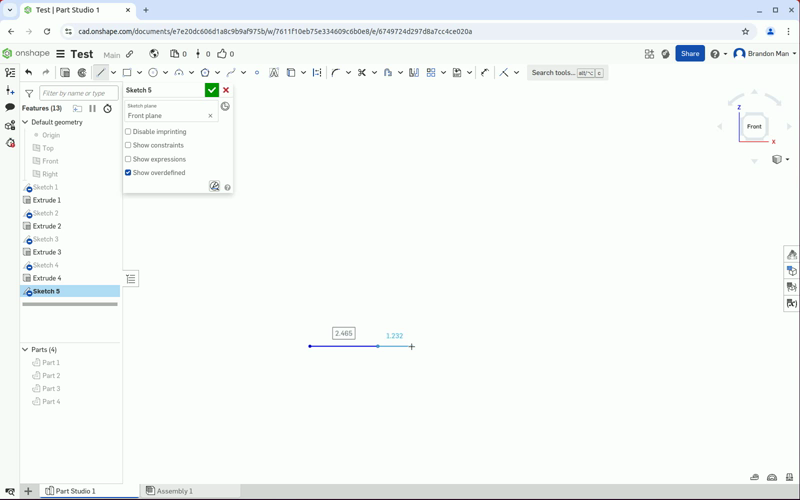
scroll(6)
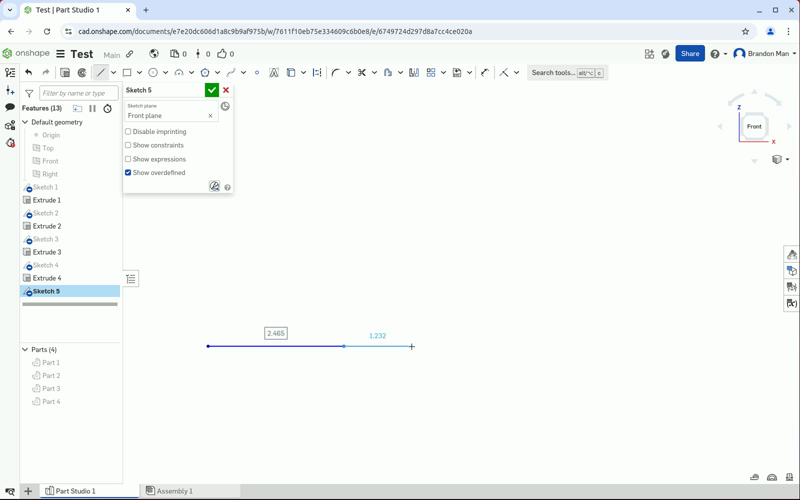
click(411, 346)
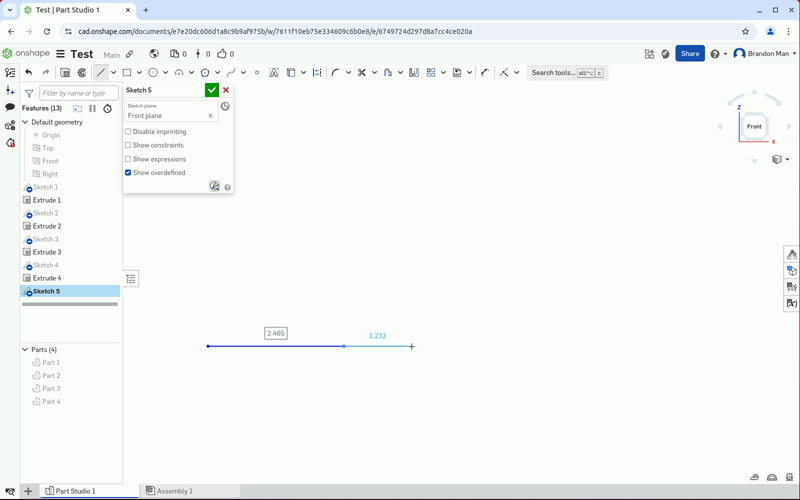
scroll(-6)
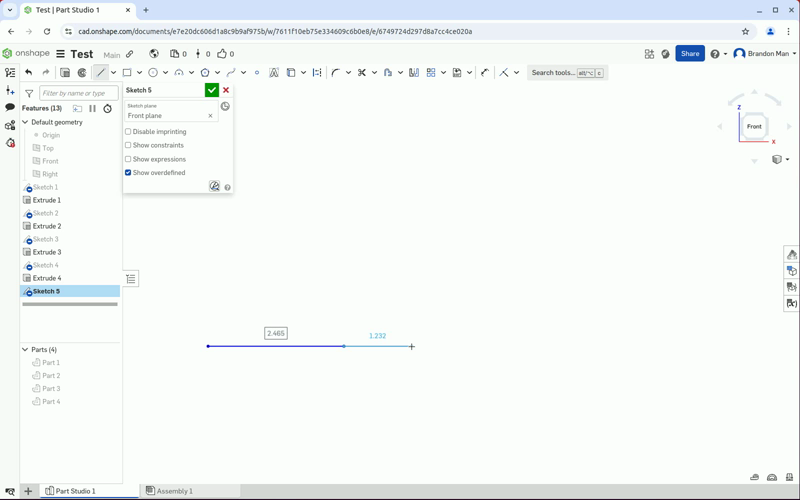
scroll(-6)
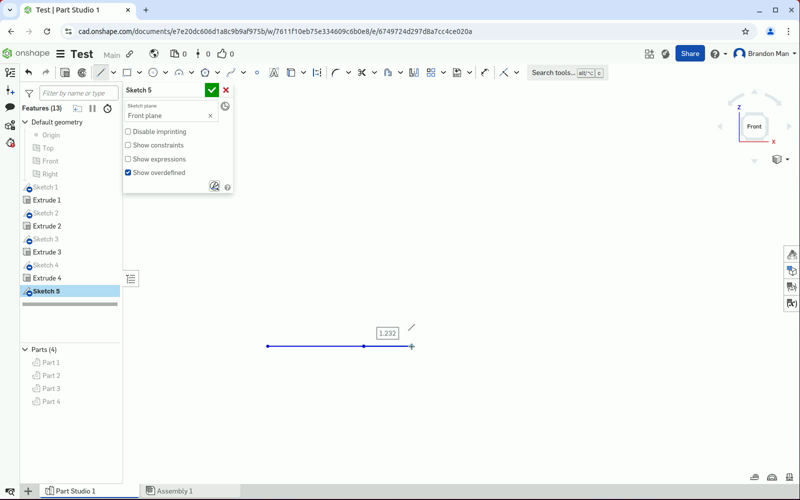
scroll(-6)
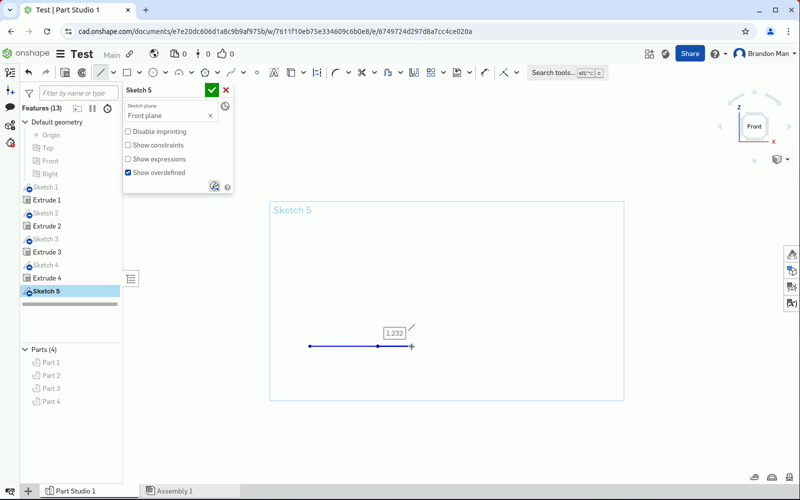
scroll(-6)
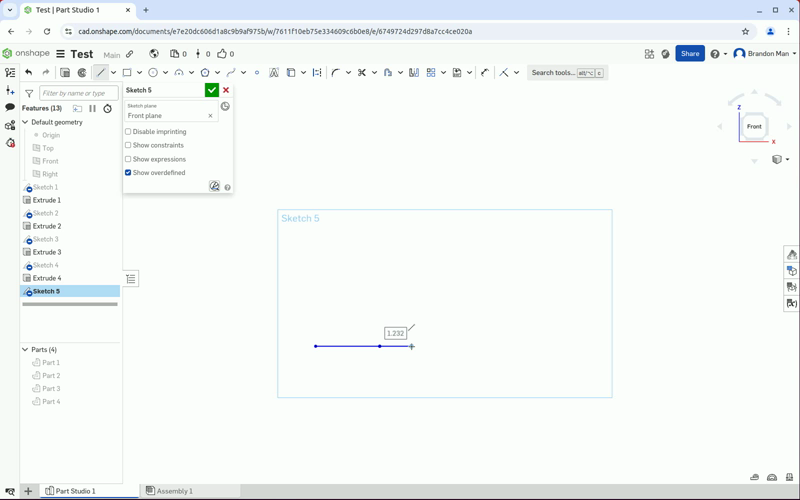
scroll(-6)
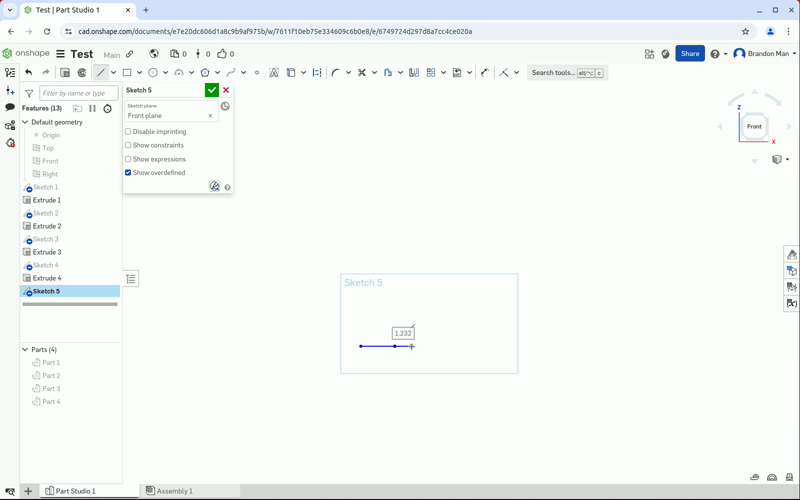
scroll(-6)
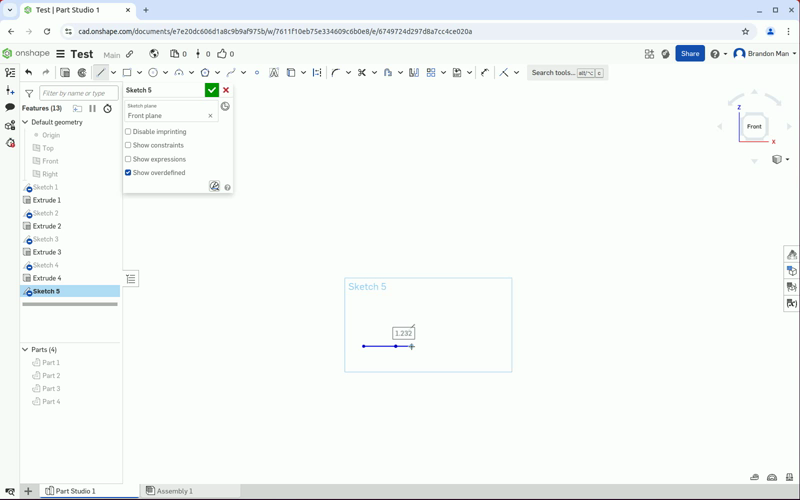
scroll(-6)
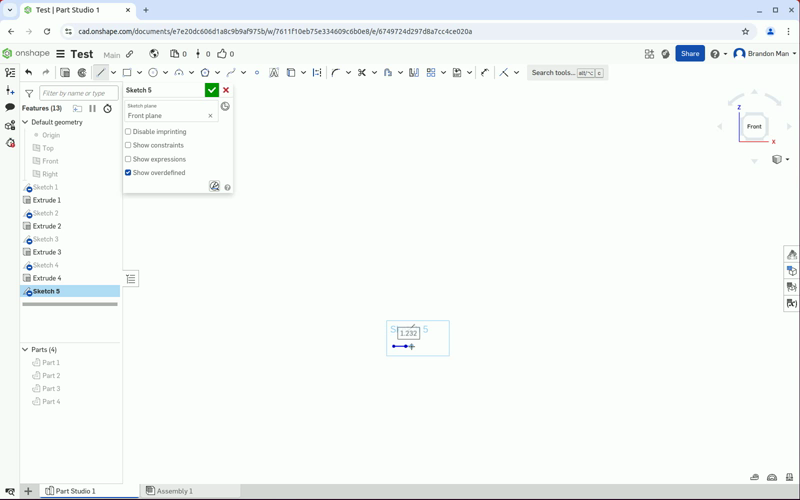
key_up(shift)
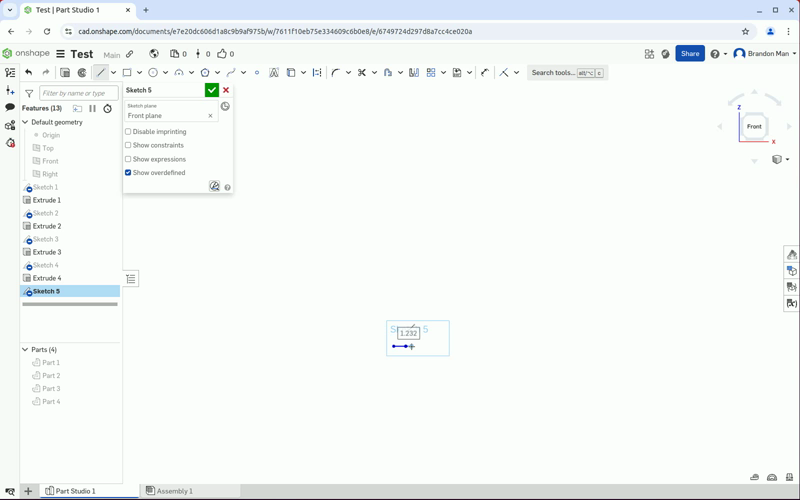
key_down(shift)
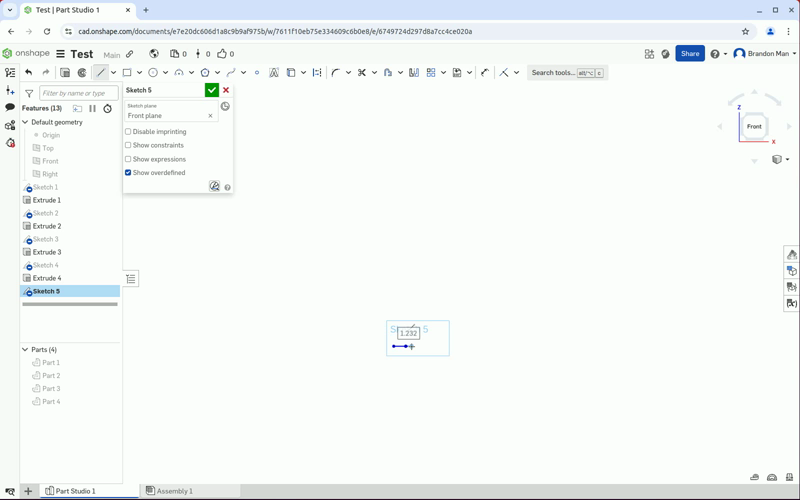
mouse_move(441, 346)
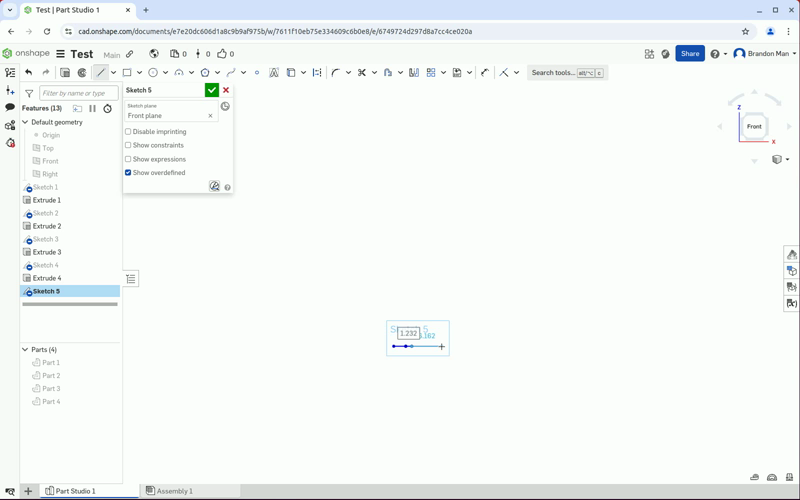
mouse_move(416, 346)
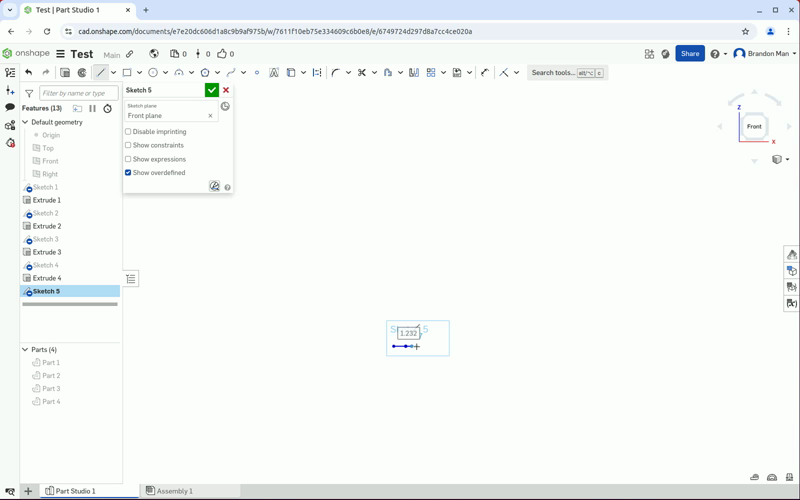
scroll(6)
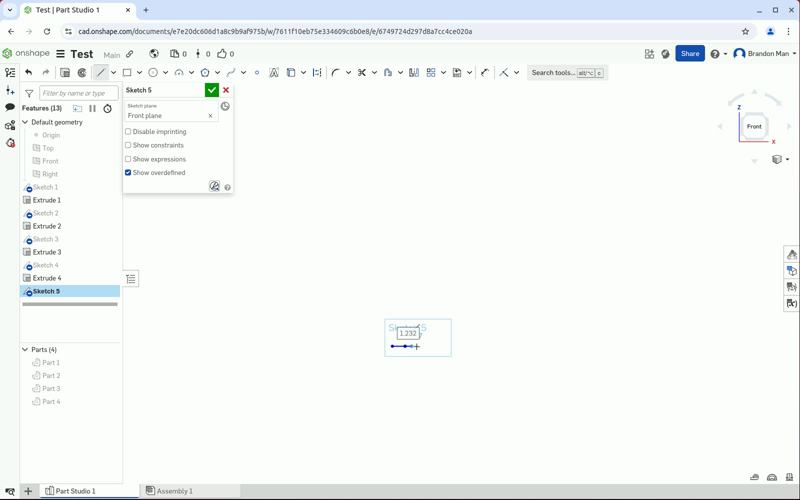
scroll(6)
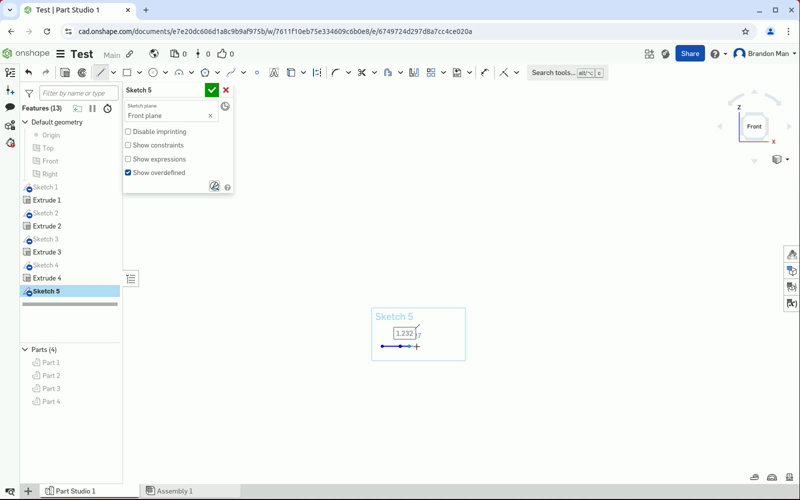
scroll(6)
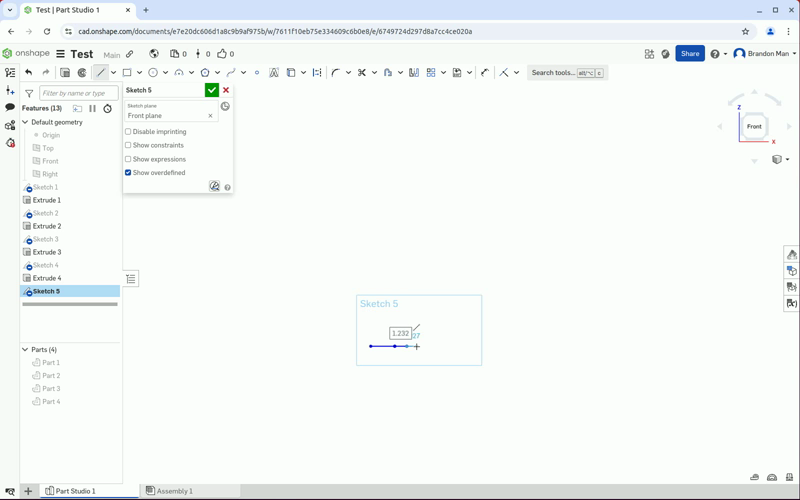
scroll(6)
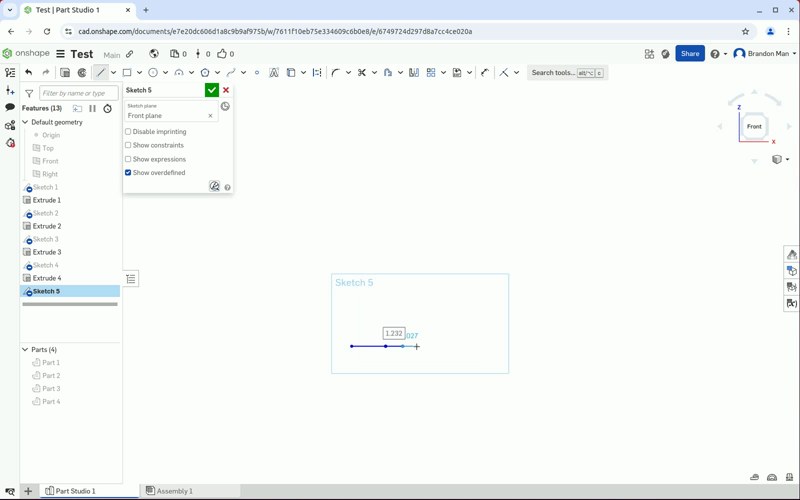
scroll(6)
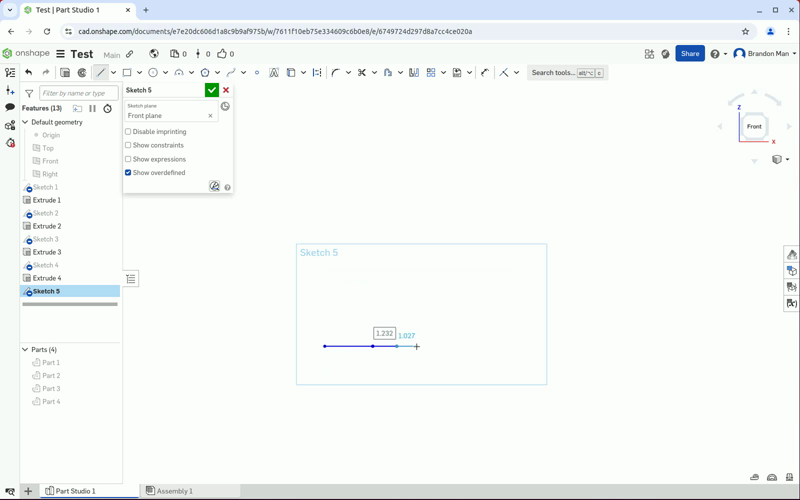
scroll(6)
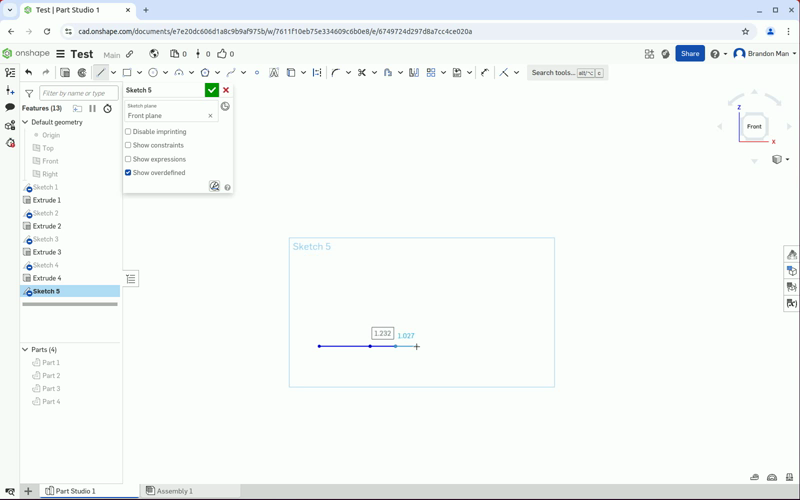
scroll(6)
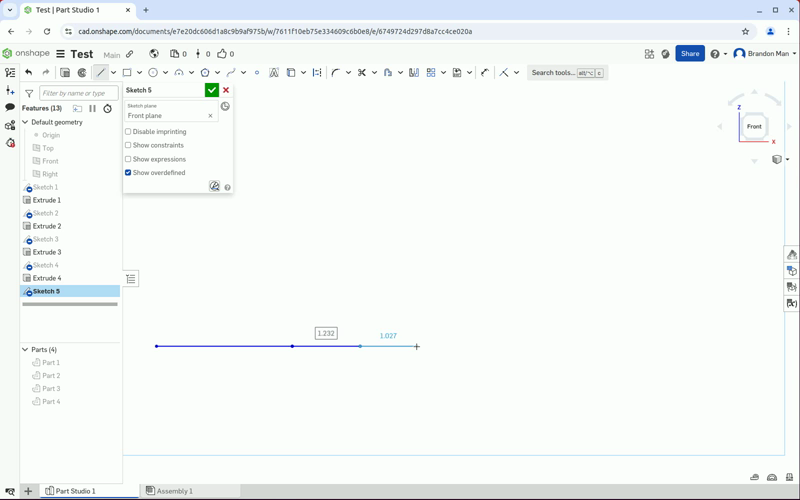
click(416, 346)
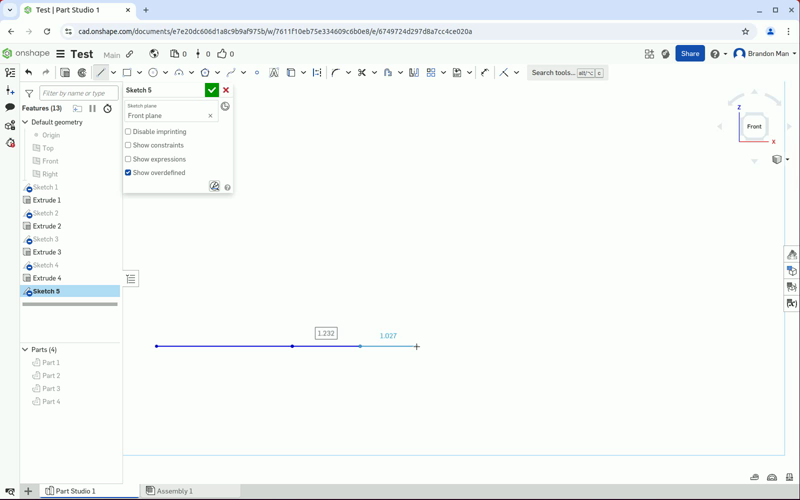
scroll(-6)
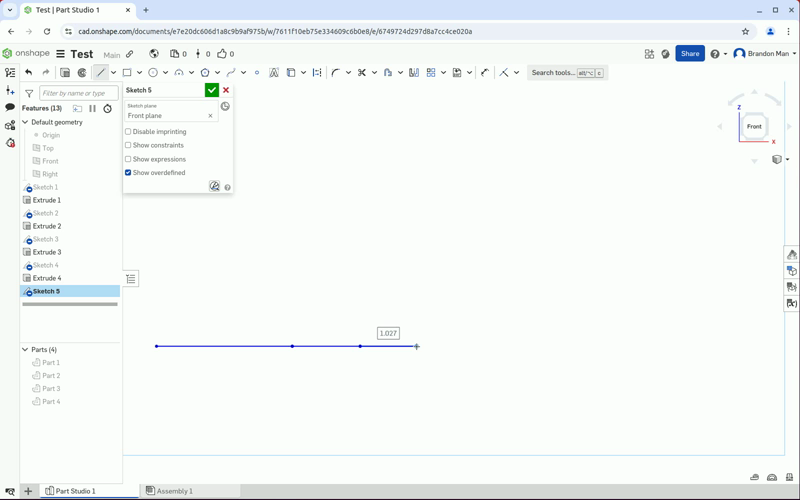
scroll(-6)
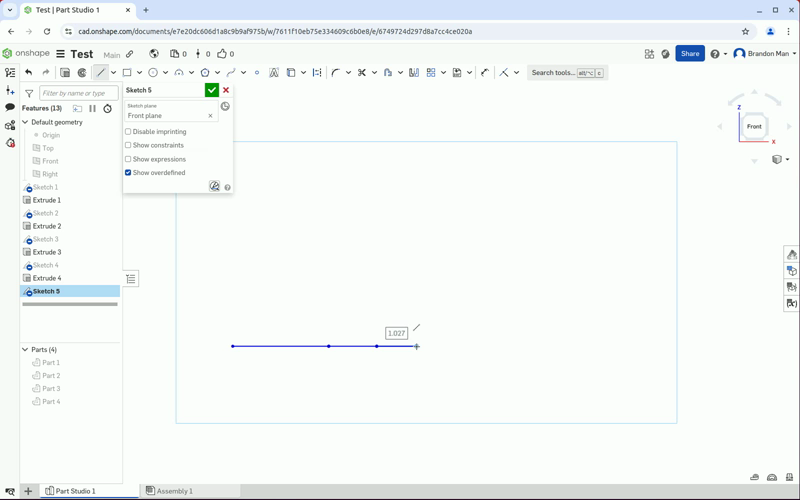
scroll(-6)
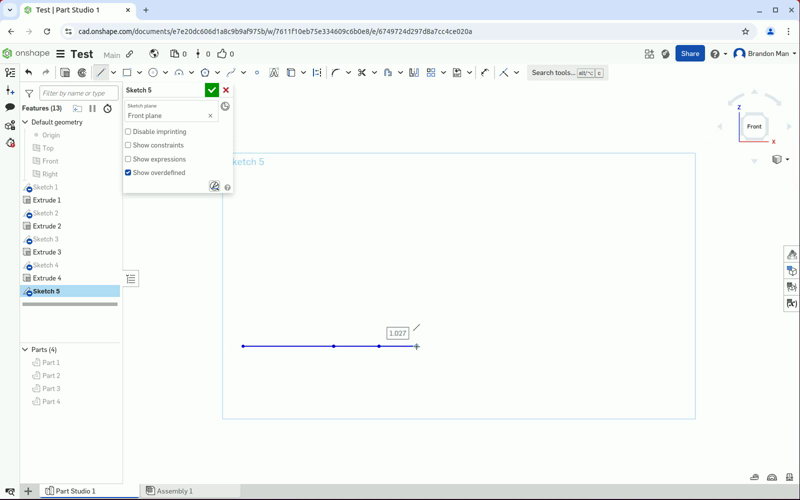
scroll(-6)
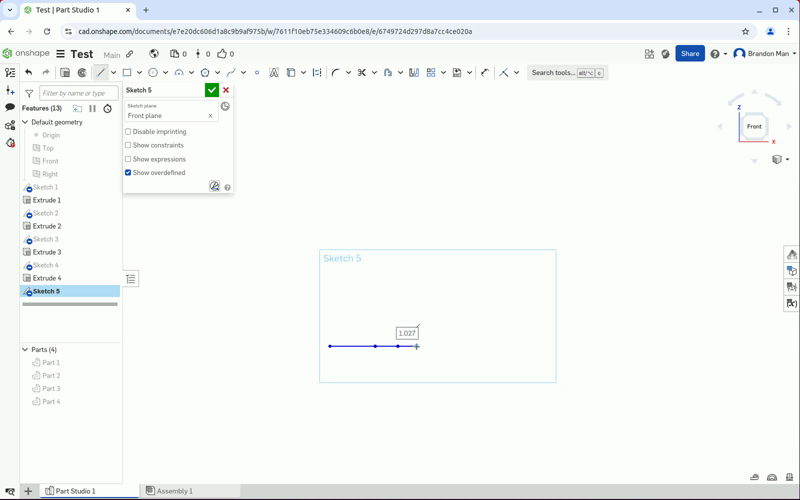
scroll(-6)
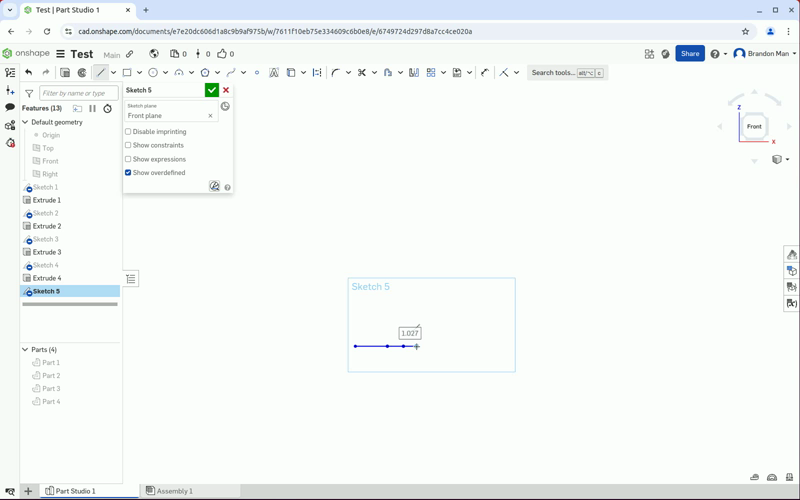
scroll(-6)
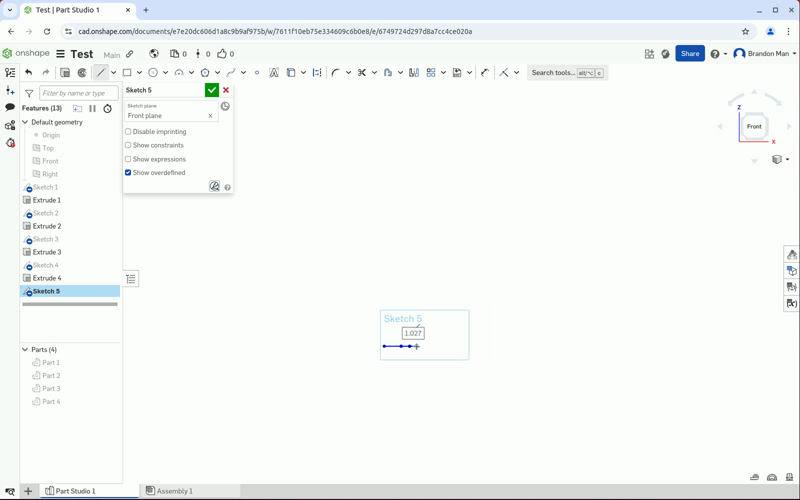
scroll(-6)
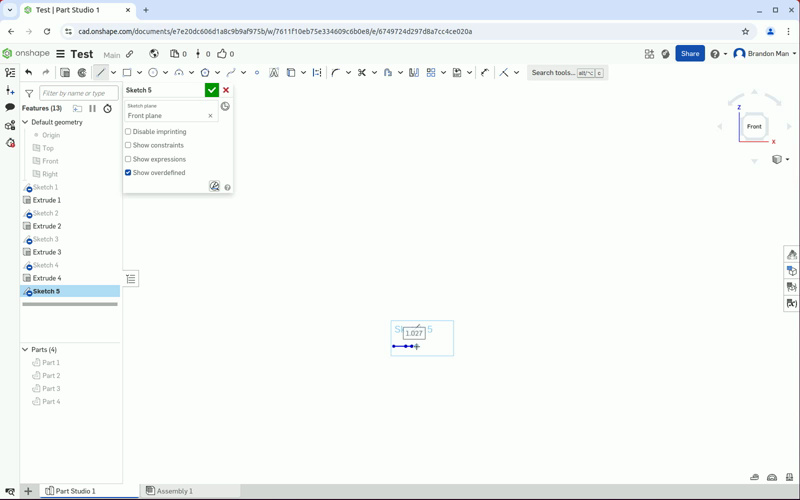
key_up(shift)
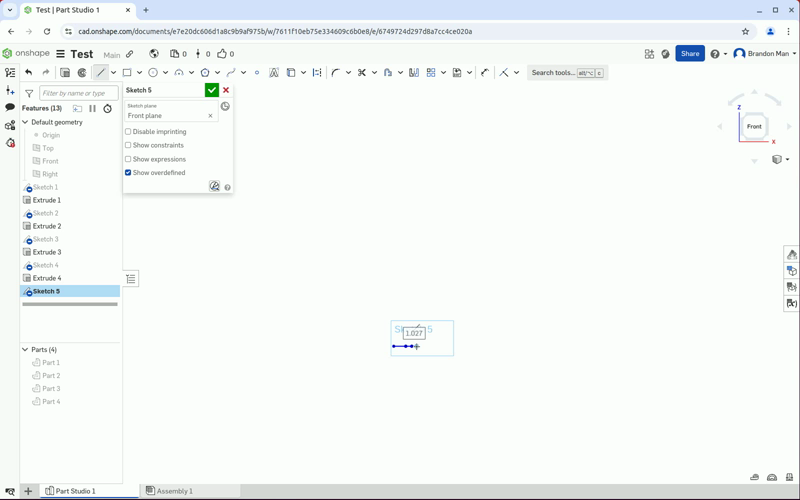
key_down(shift)
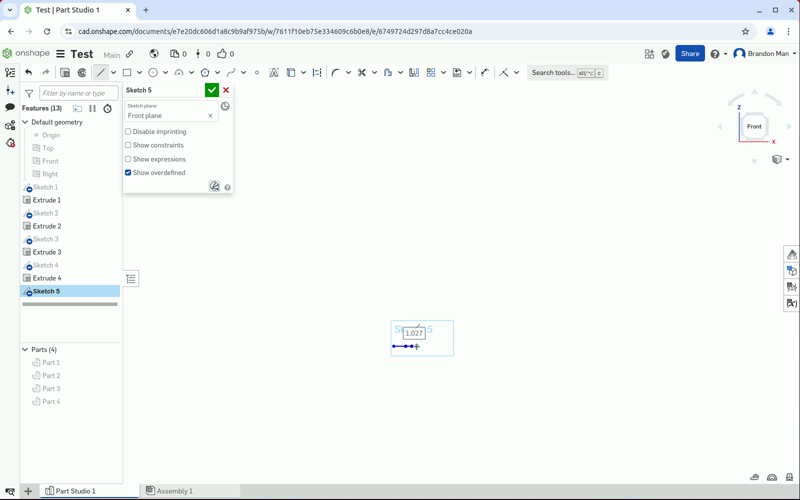
mouse_move(447, 346)
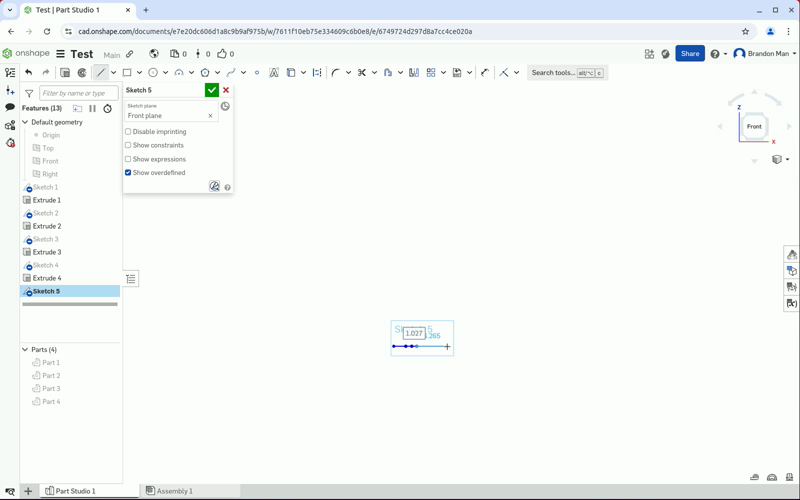
mouse_move(416, 315)
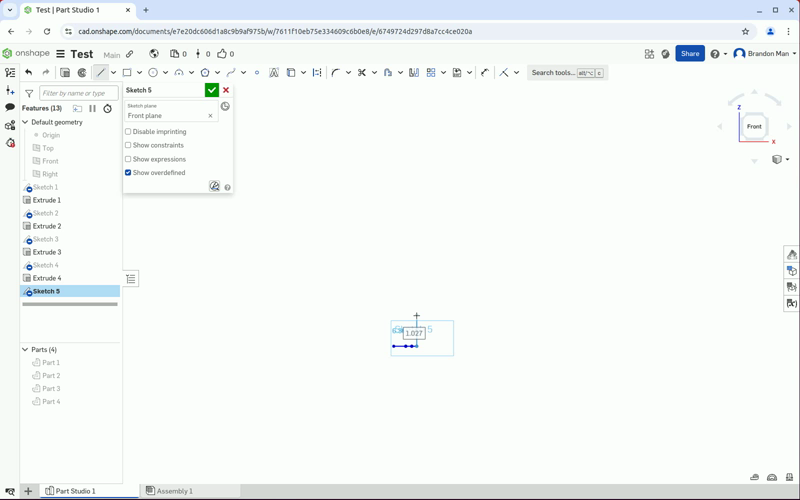
click(416, 315)
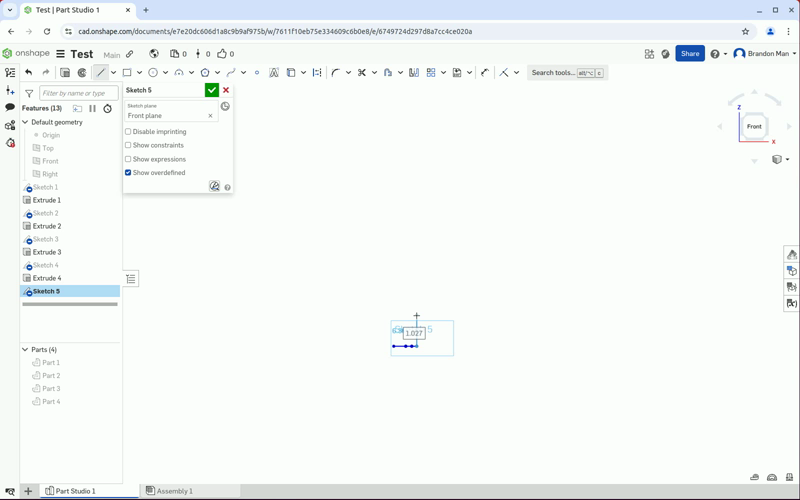
key_up(shift)
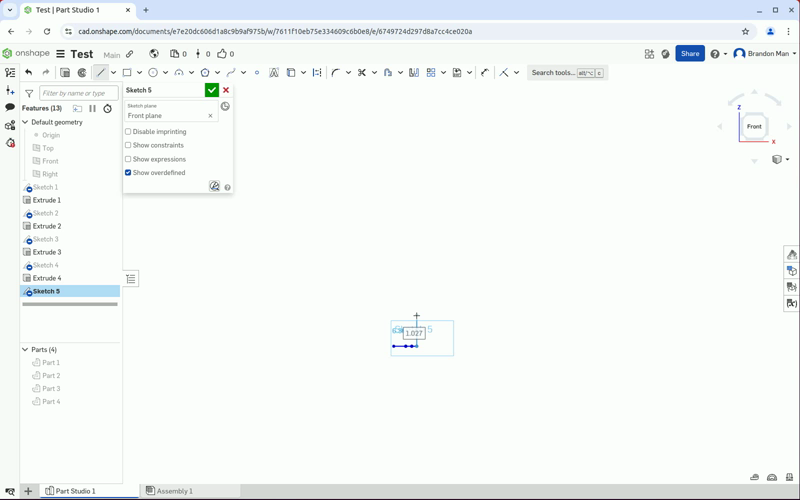
key_down(shift)
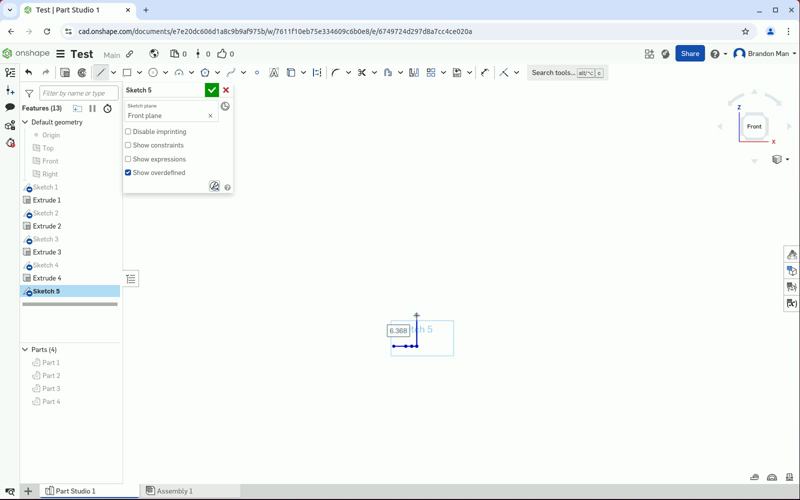
mouse_move(447, 315)
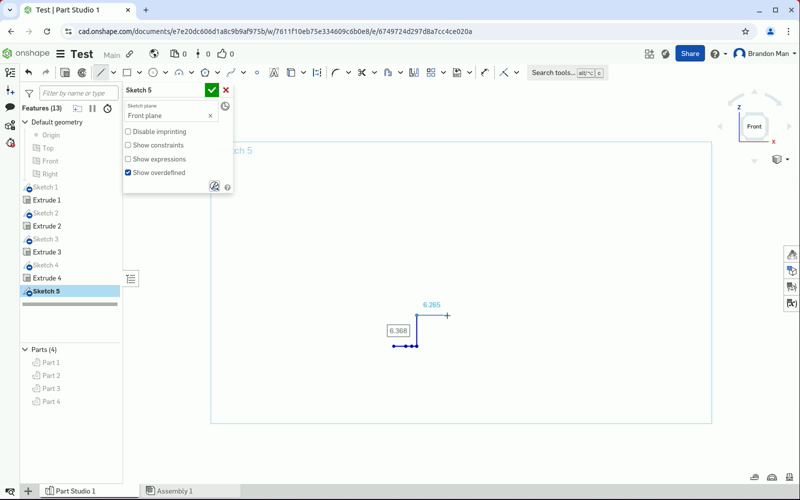
mouse_move(393, 315)
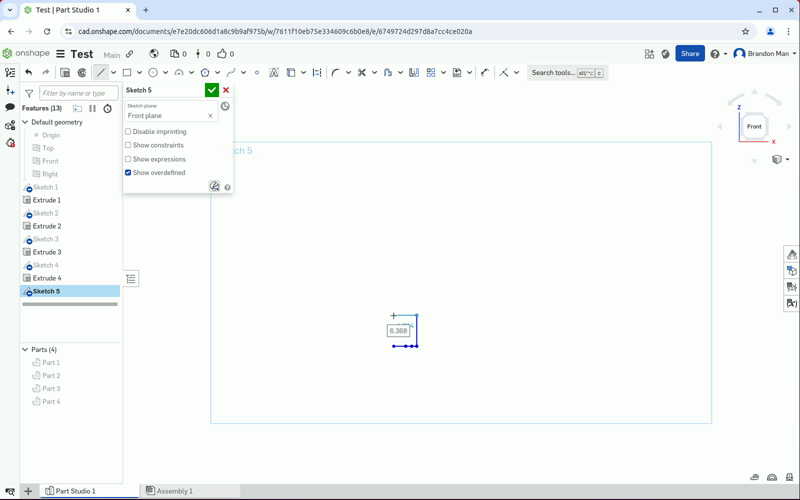
click(393, 315)
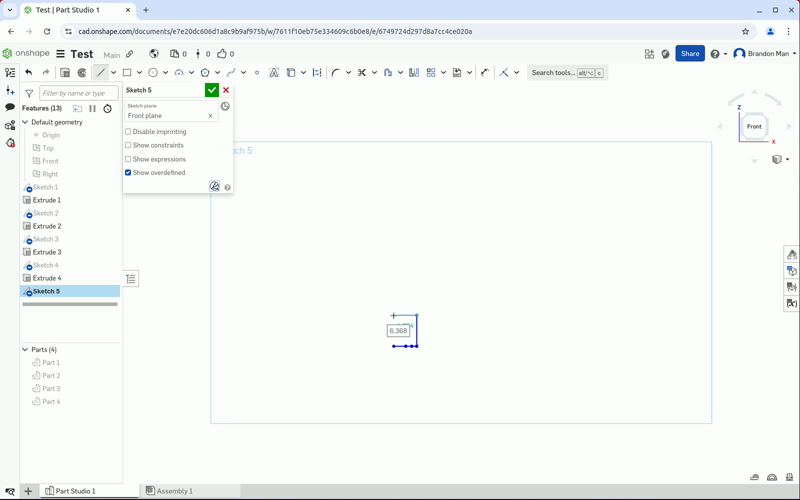
key_up(shift)
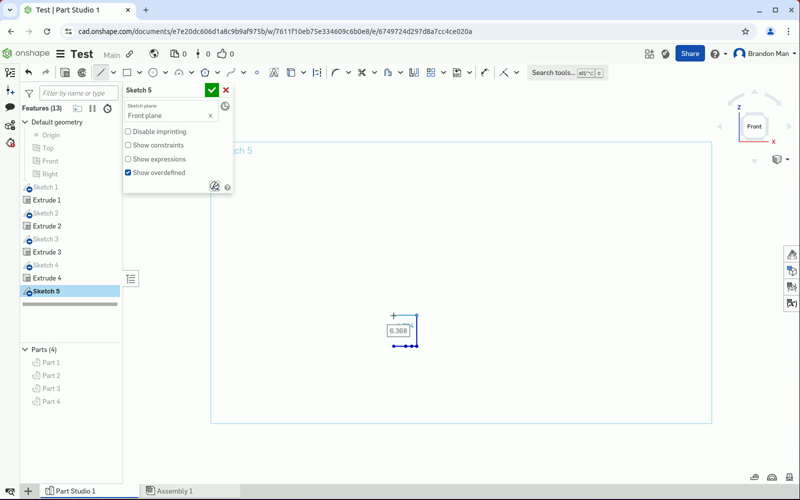
mouse_move(423, 315)
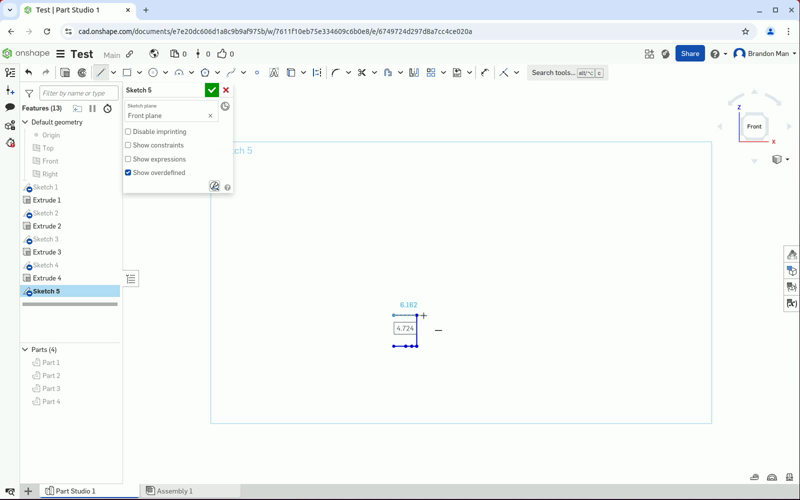
key_down(shift)
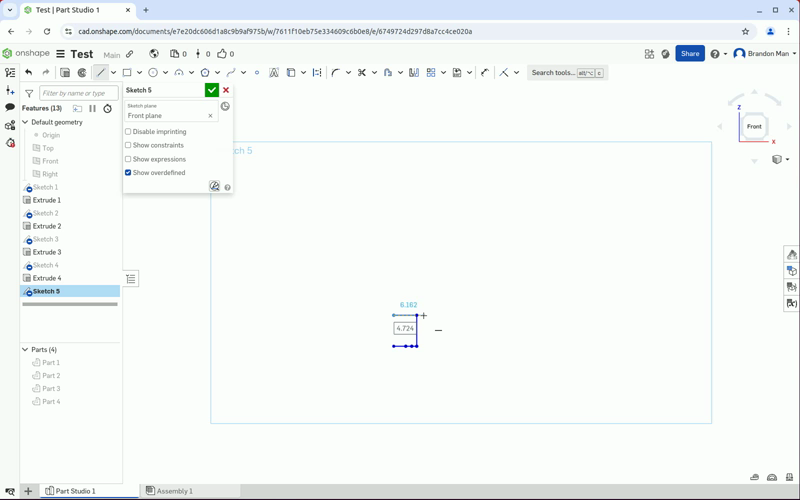
mouse_move(393, 346)
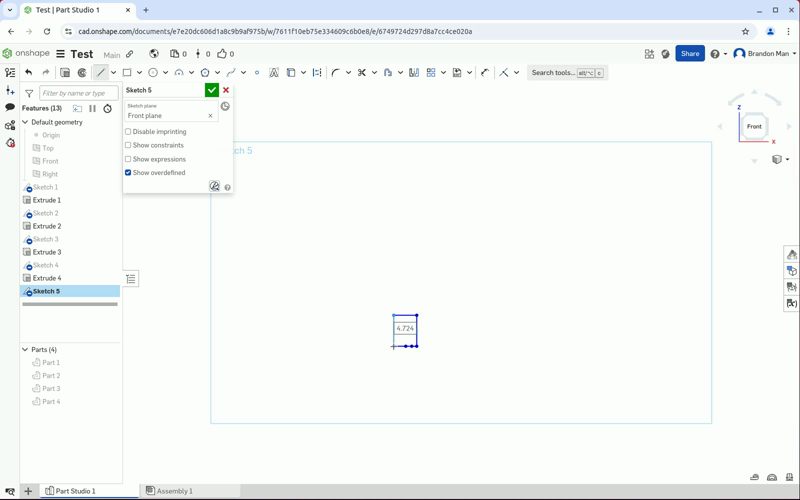
key_up(shift)
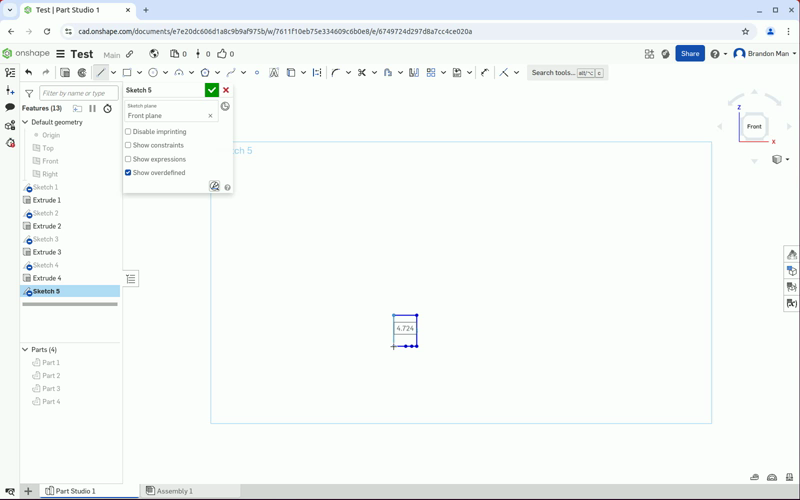
click(393, 346)
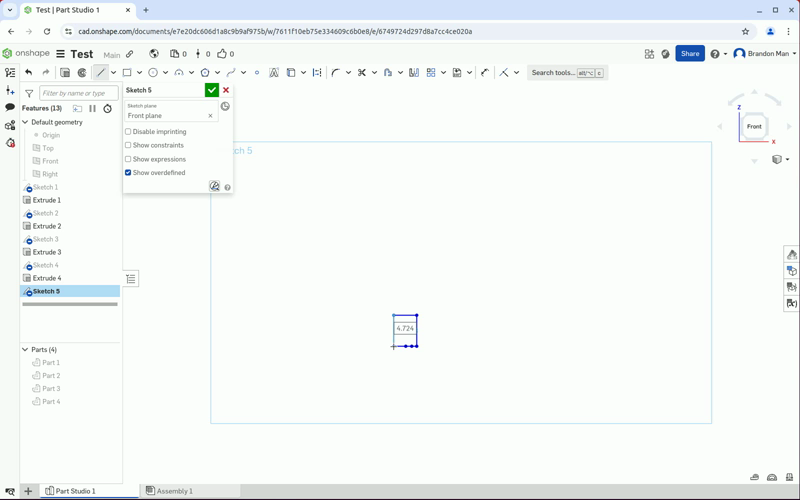
key(esc)
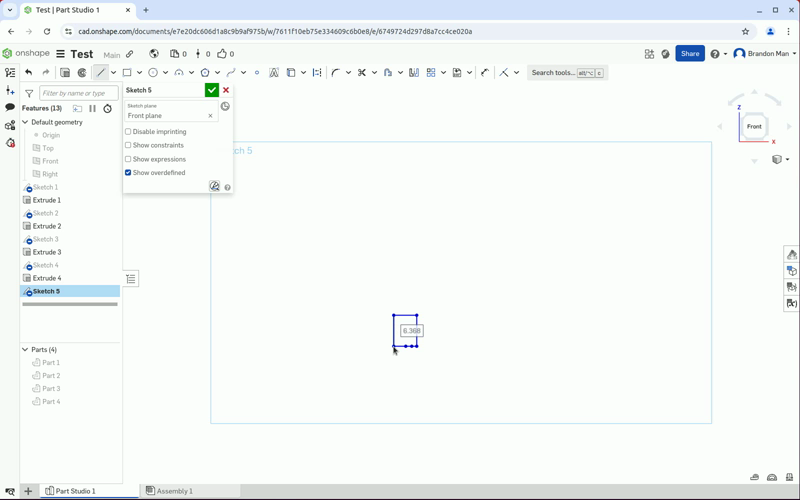
mouse_move(411, 345)
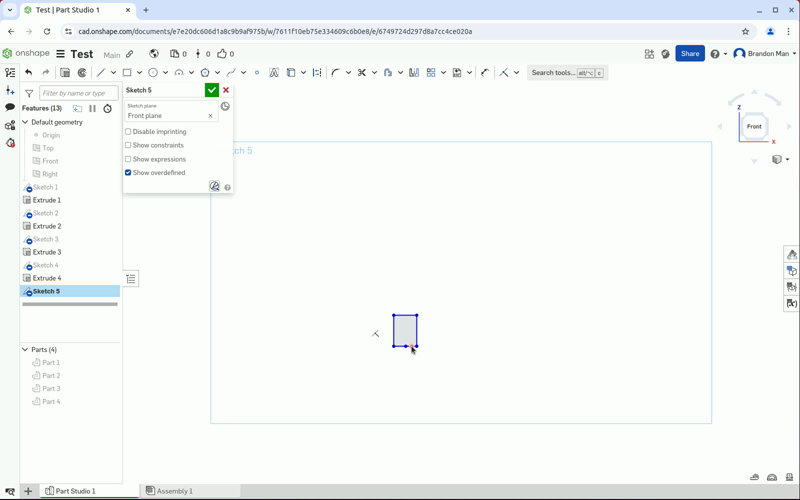
scroll(6)
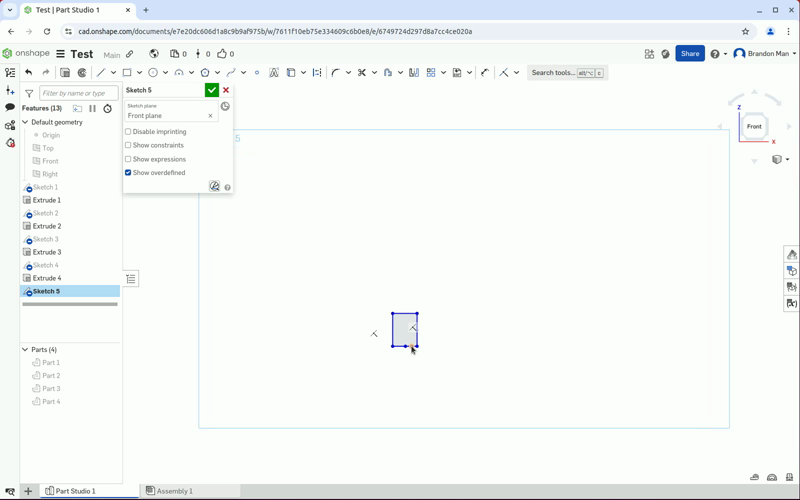
scroll(6)
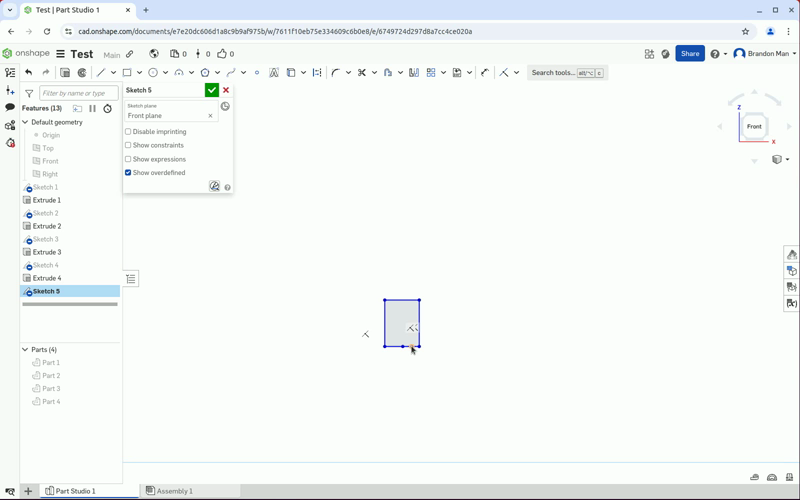
scroll(6)
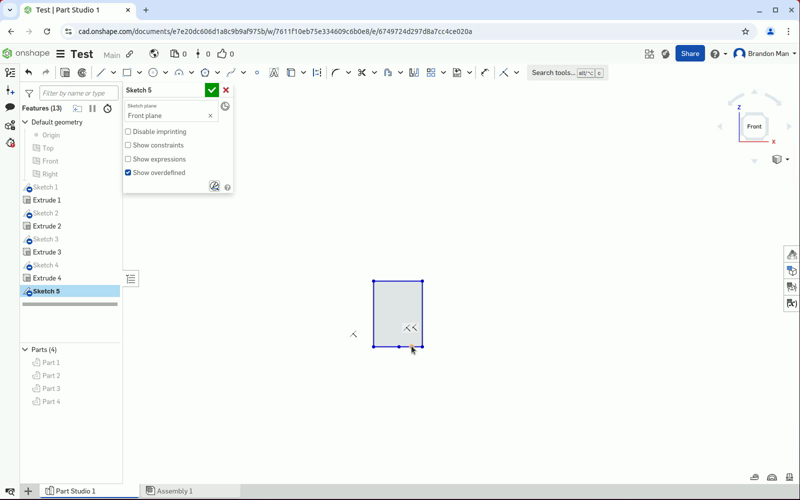
scroll(6)
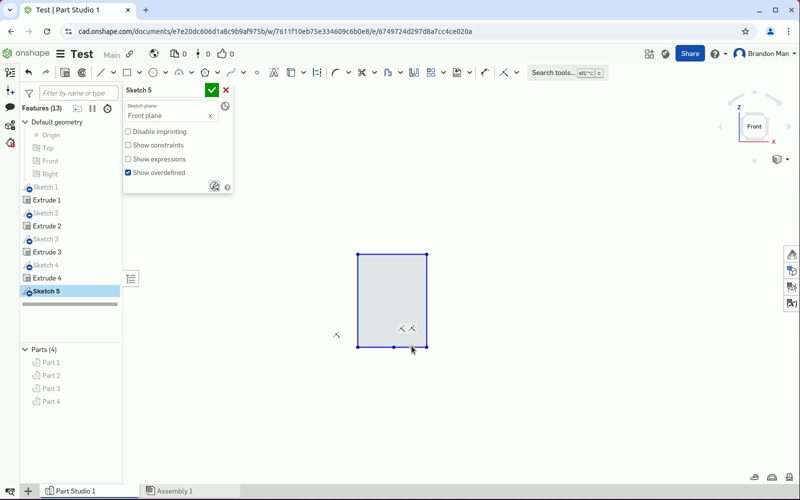
scroll(6)
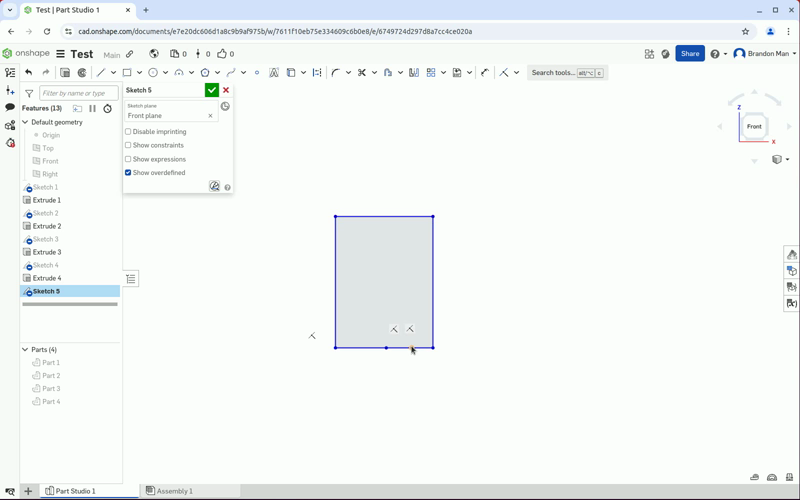
scroll(6)
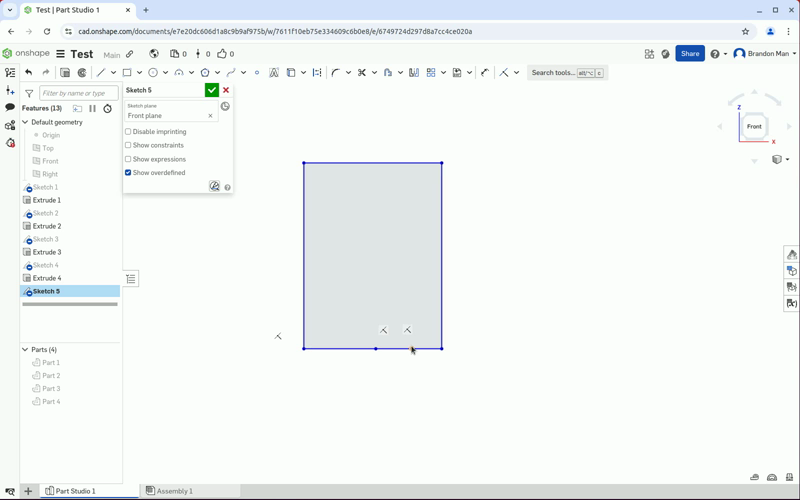
scroll(6)
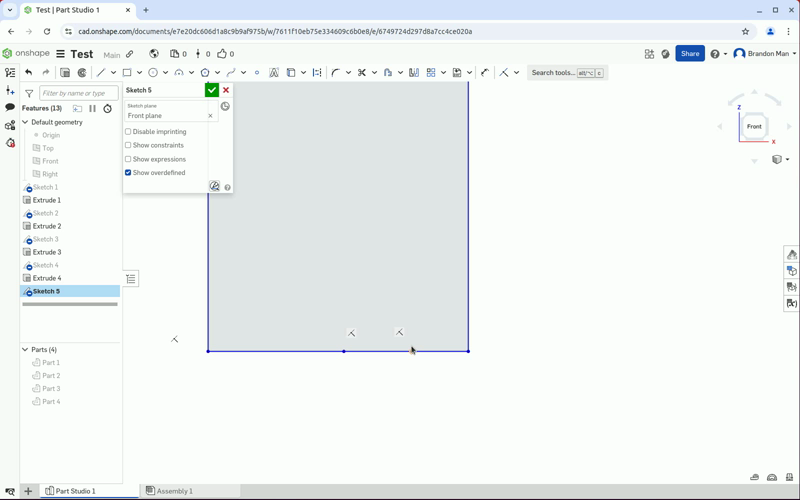
click(411, 345)
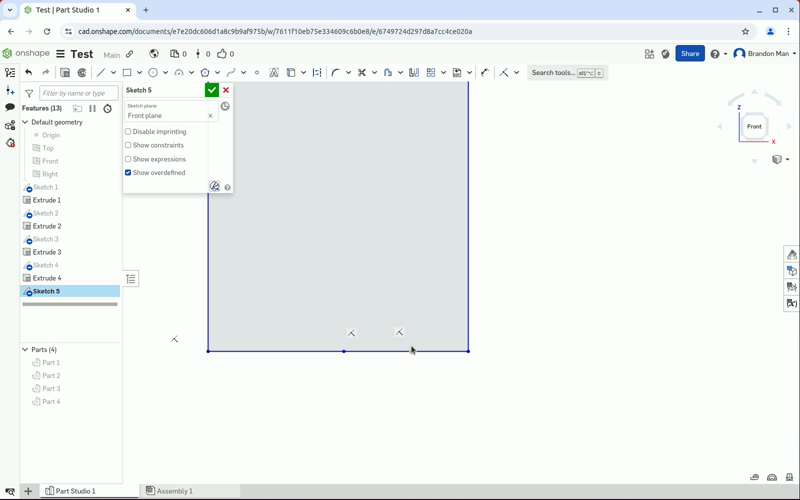
scroll(-6)
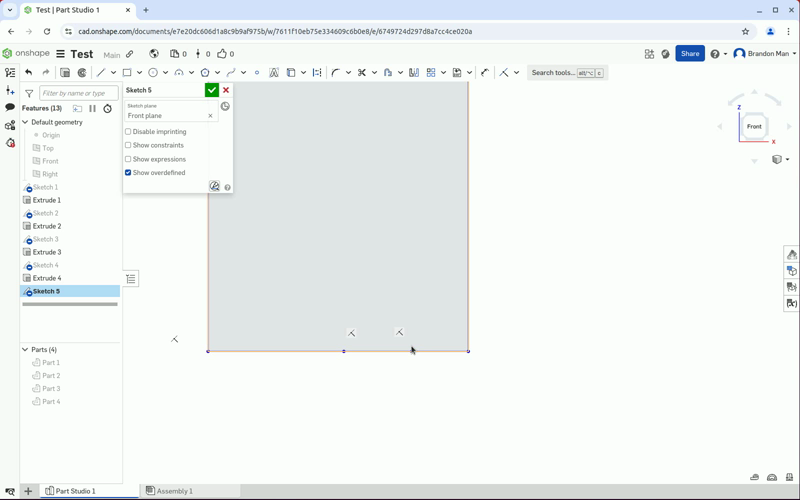
scroll(-6)
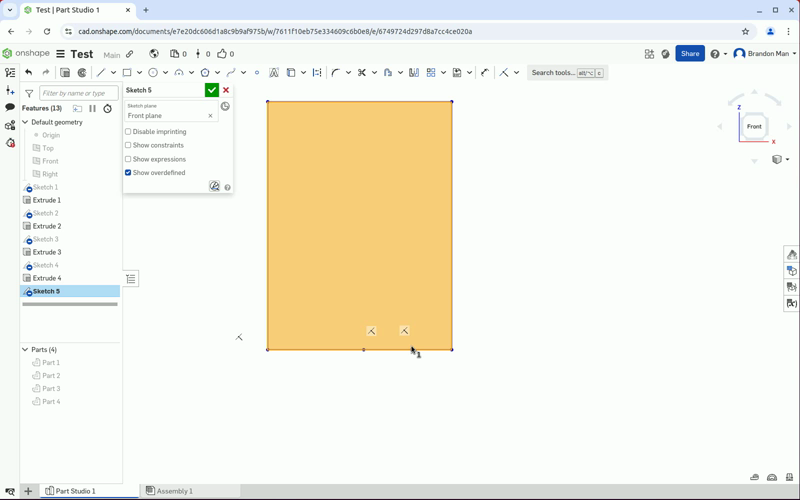
scroll(-6)
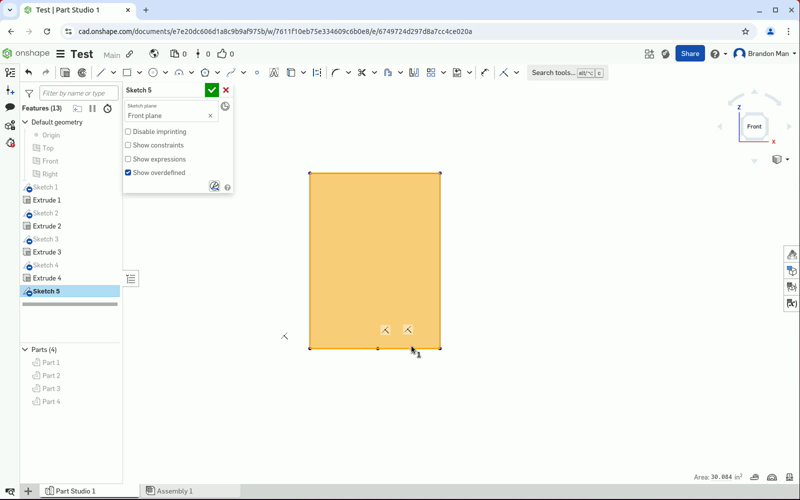
scroll(-6)
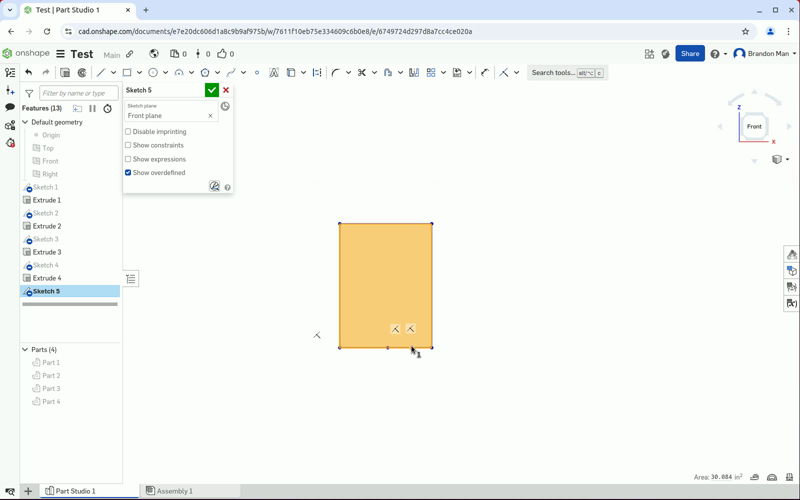
scroll(-6)
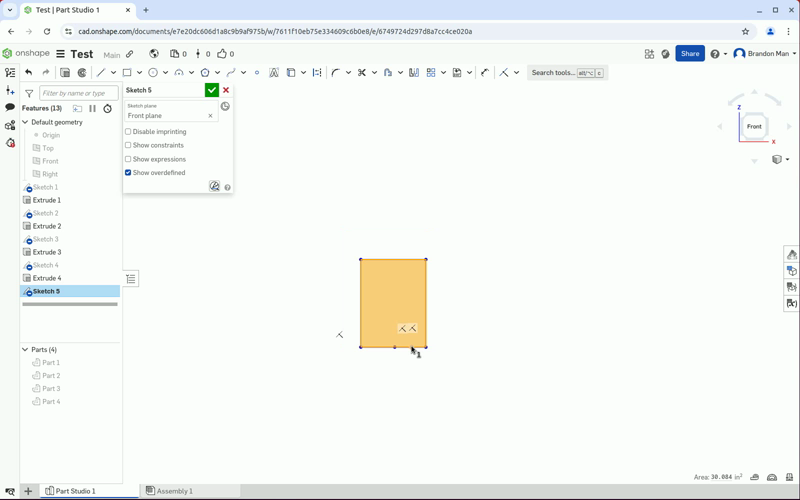
scroll(-6)
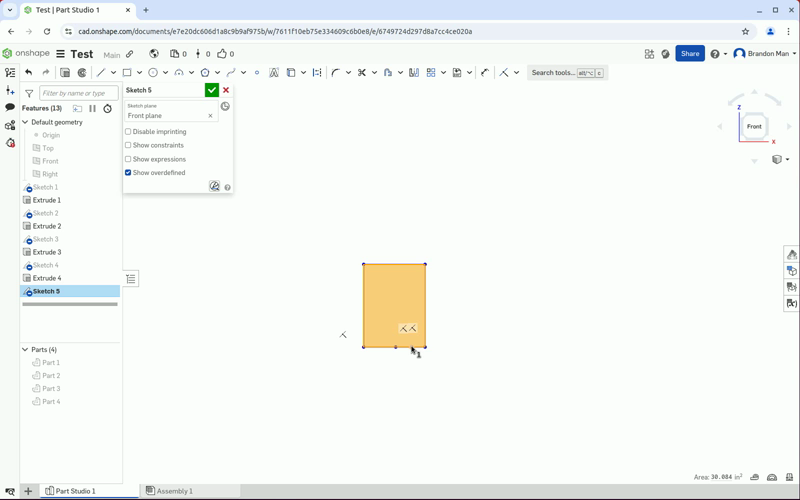
scroll(-6)
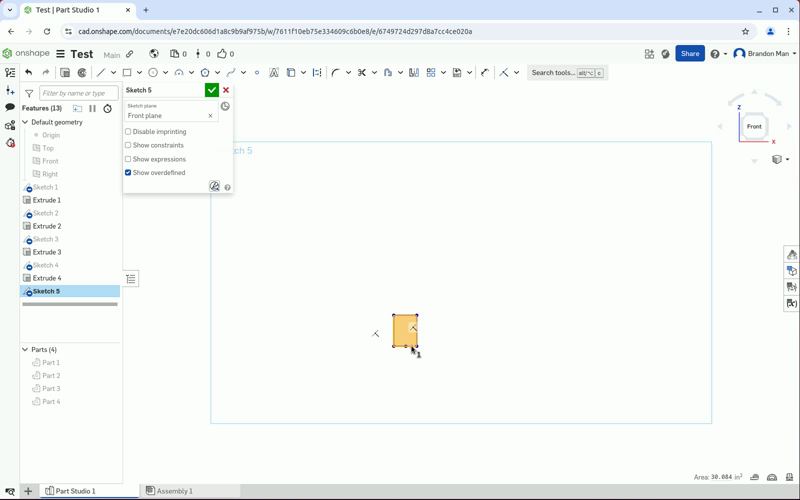
mouse_move(73, 352)
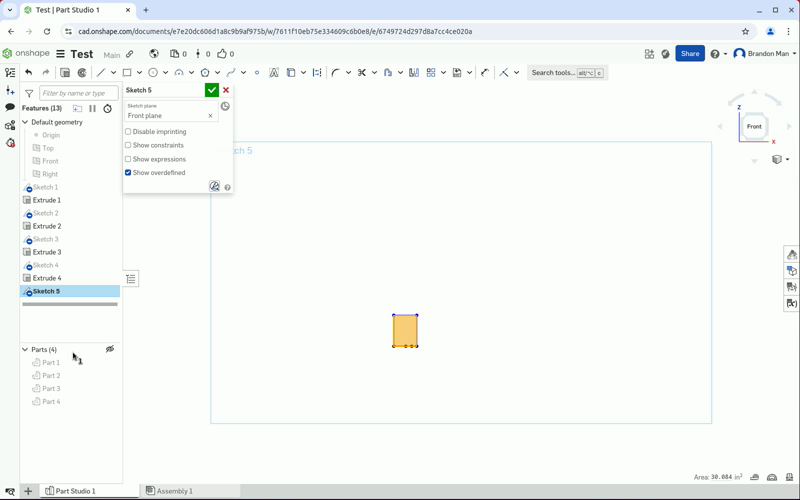
key(shift+y)
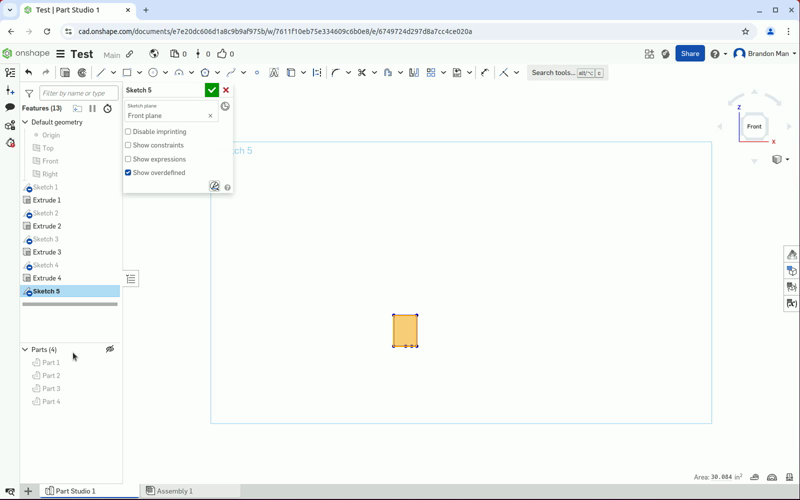
key(shift+e)
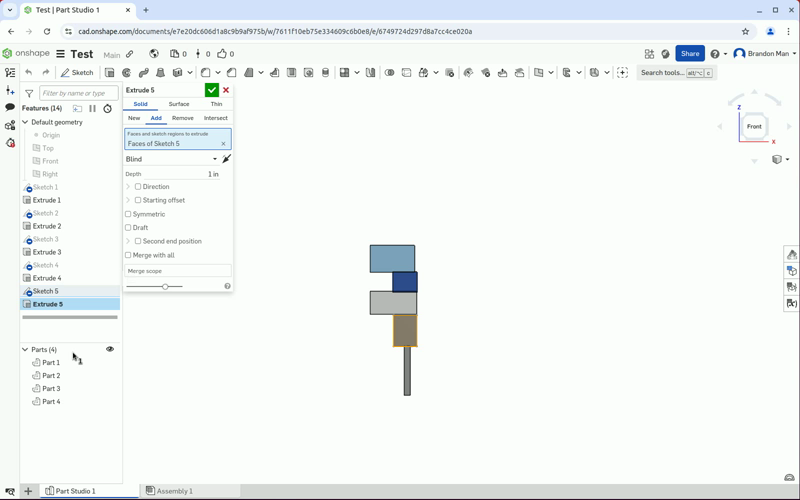
mouse_move(143, 106)
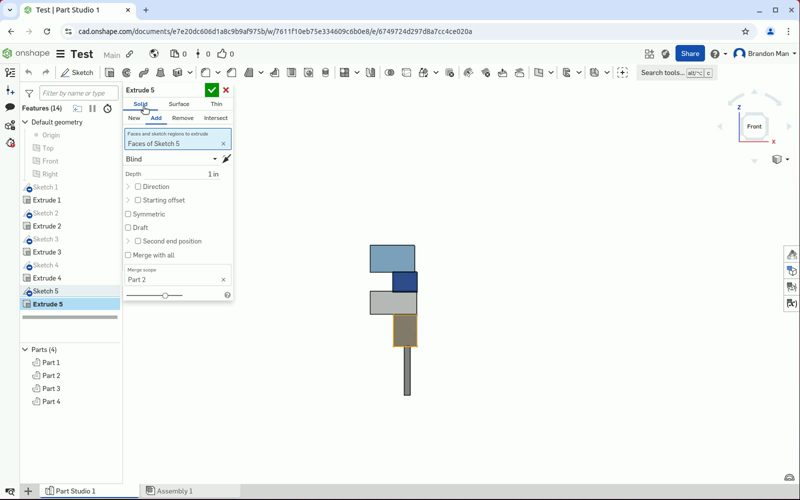
click(143, 106)
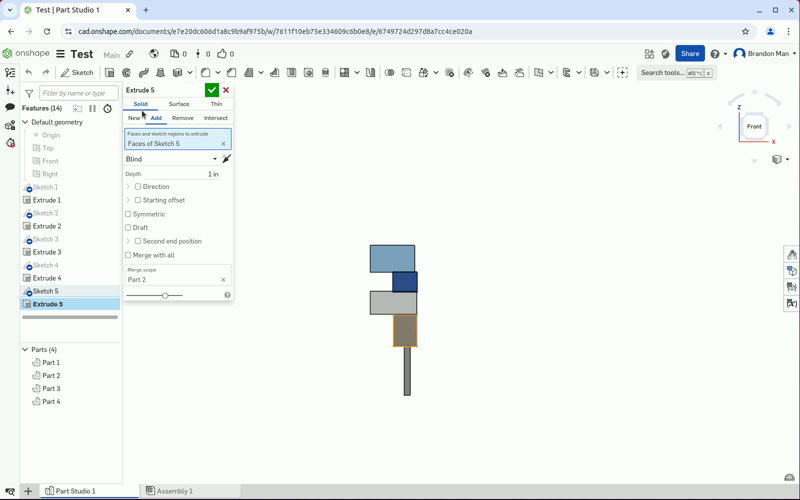
mouse_move(137, 120)
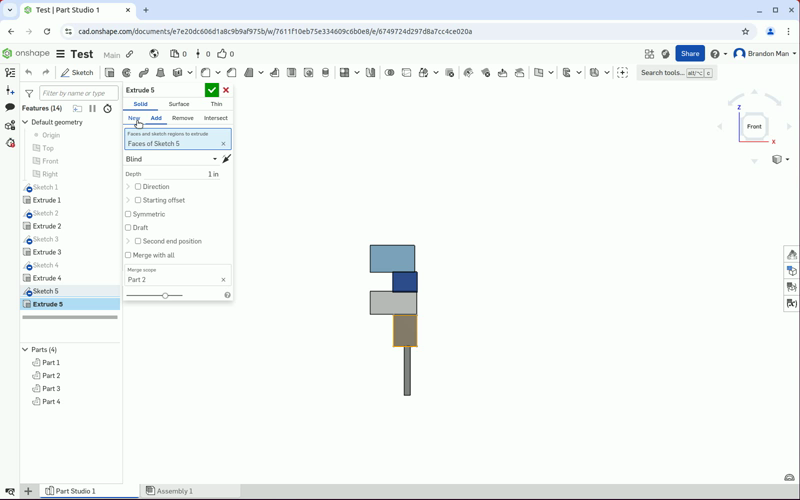
click(137, 120)
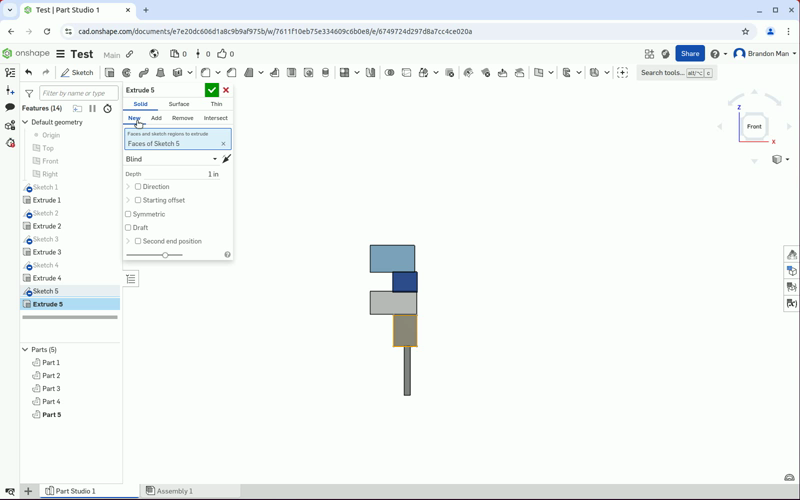
key(tab, 4)
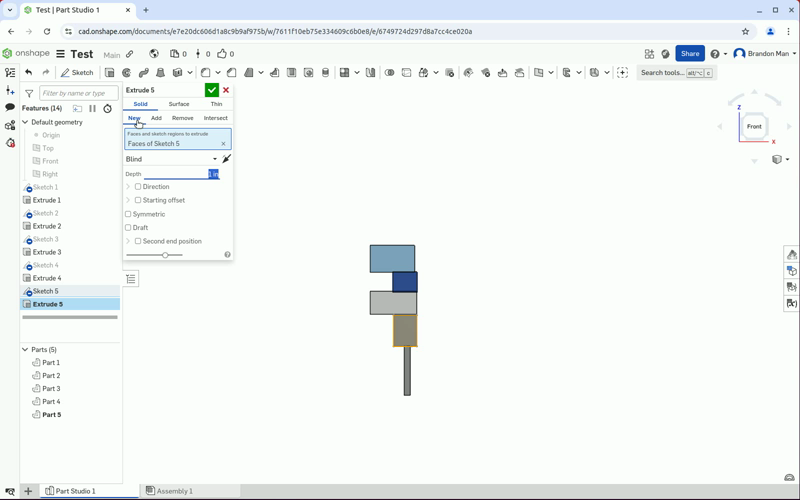
text(12.276)
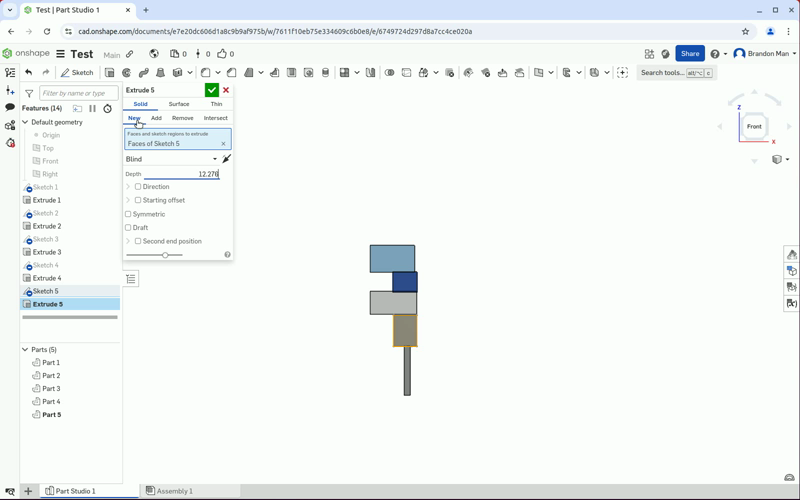
key(enter)
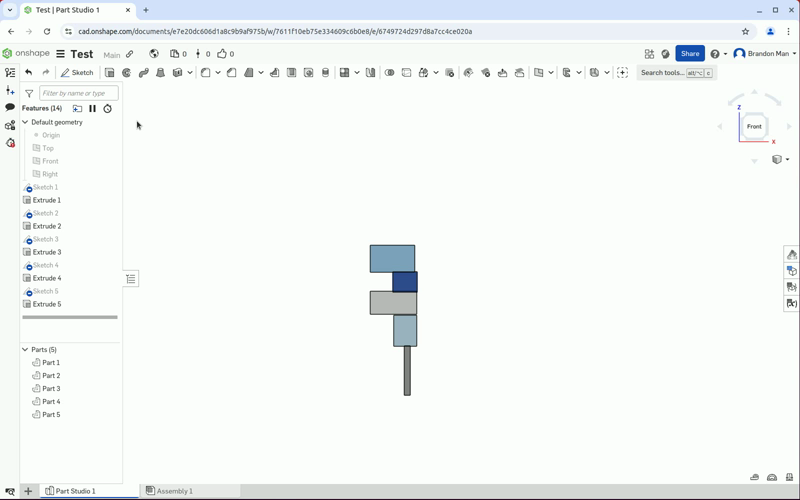
key(shift+h)
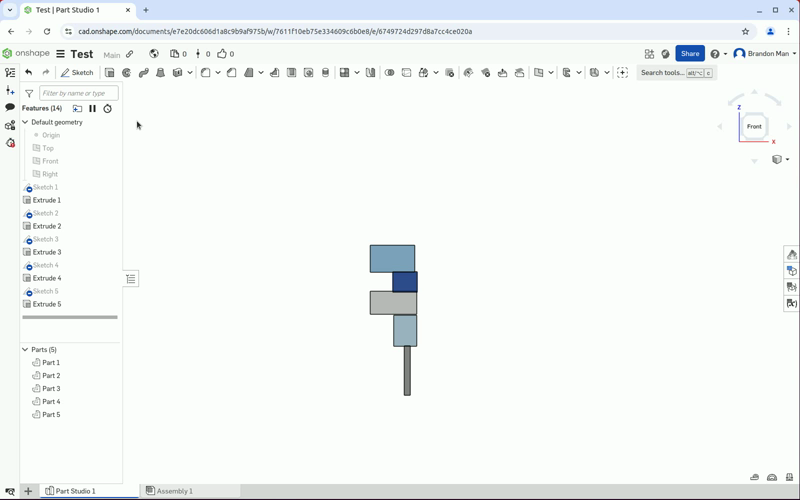
key(shift+h)
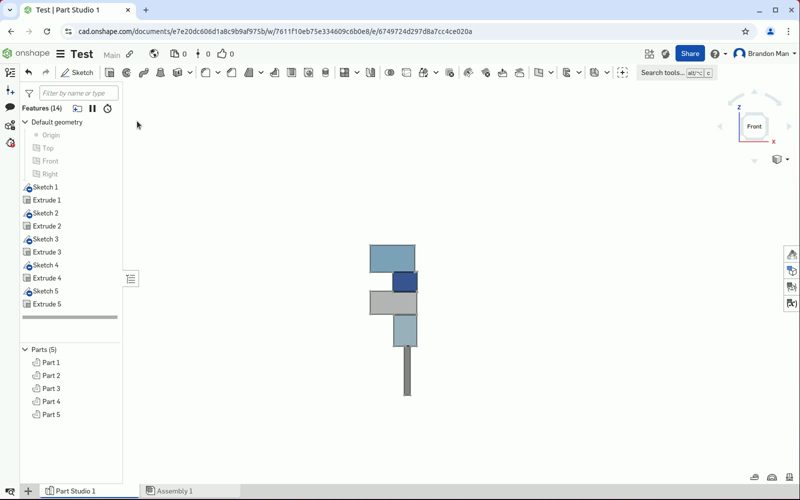
key(shift+7)
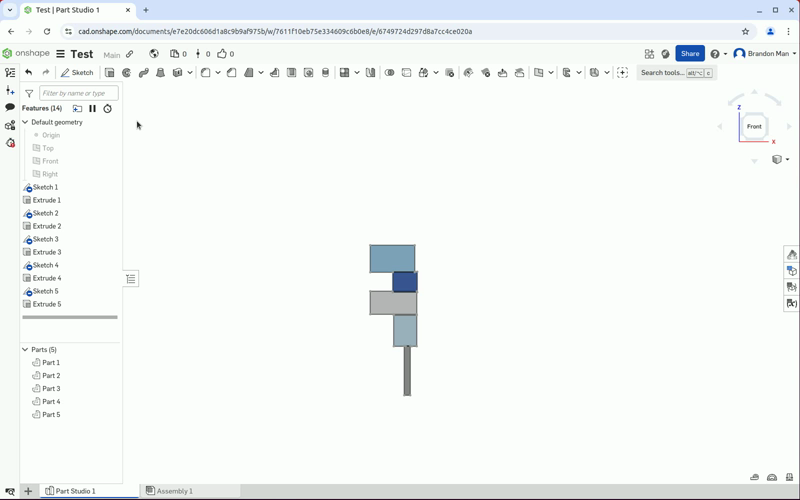
key(left, 2)
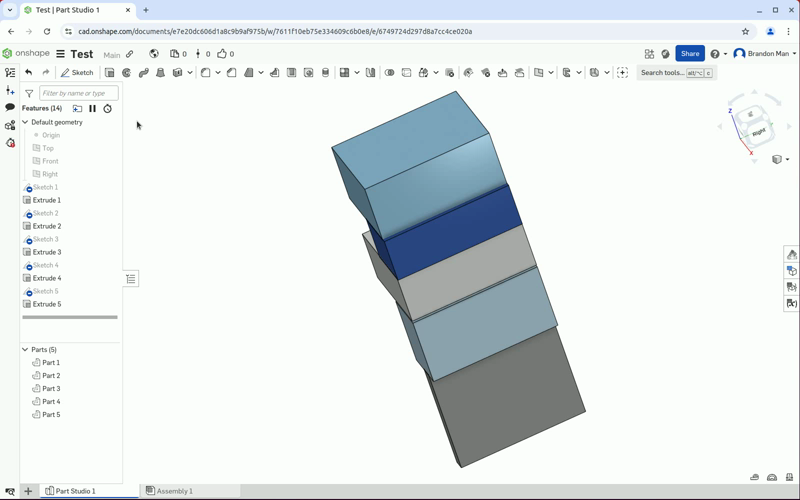
key(down, 2)
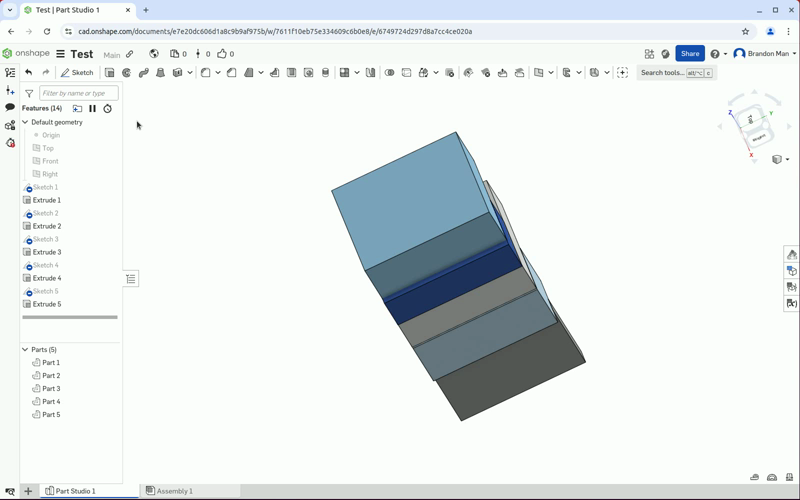
key(up, 2)
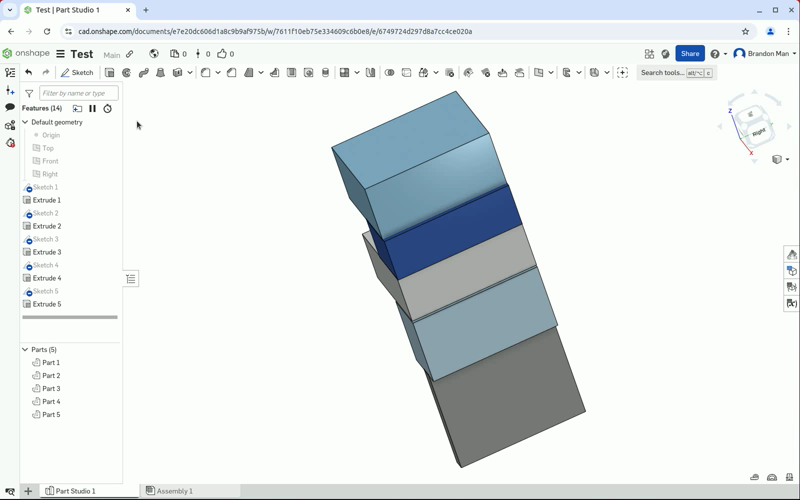
key(right, 2)
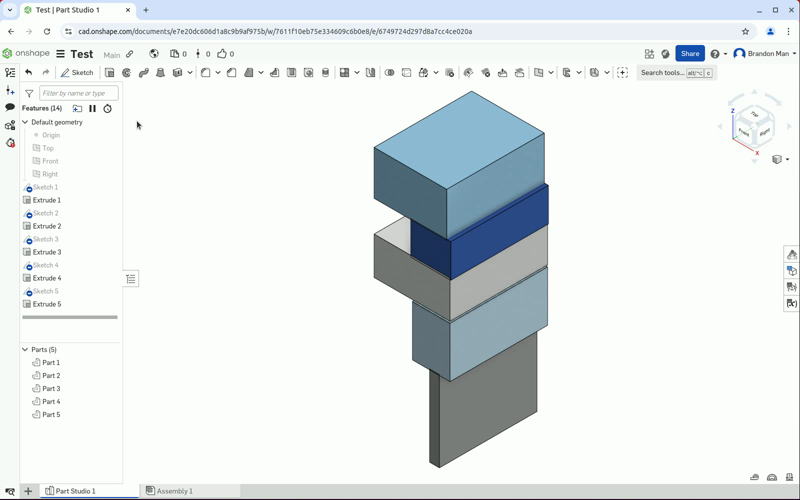
mouse_move(73, 189)
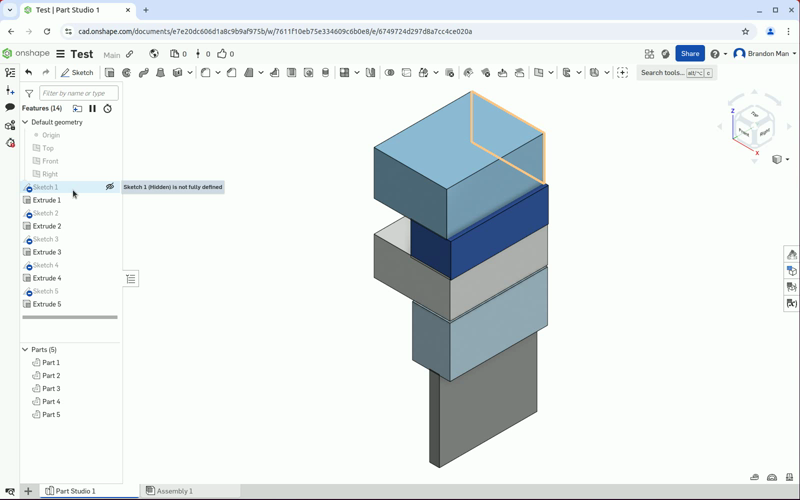
click(73, 189)